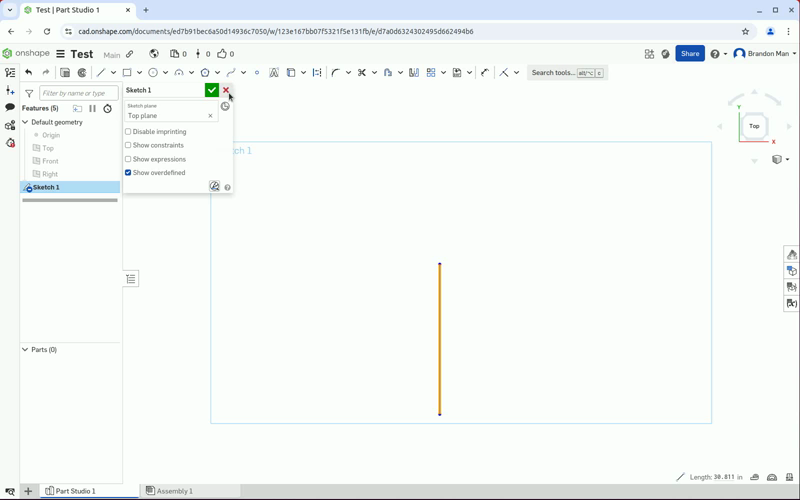
key(shift+h)
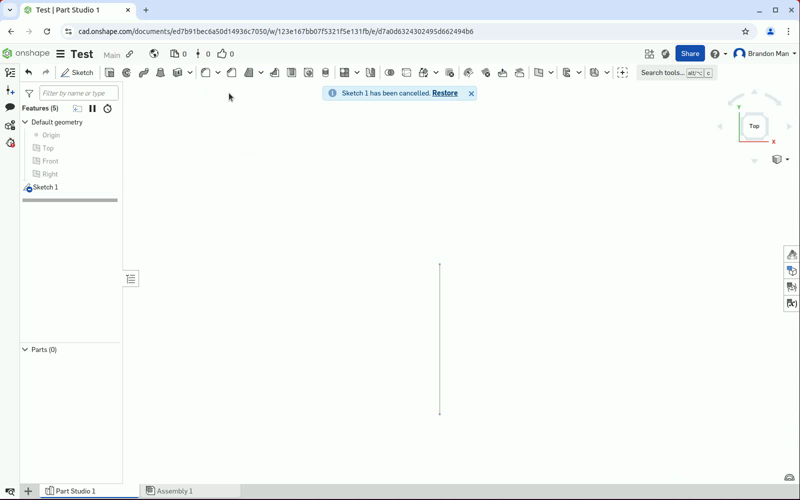
key(shift+s)
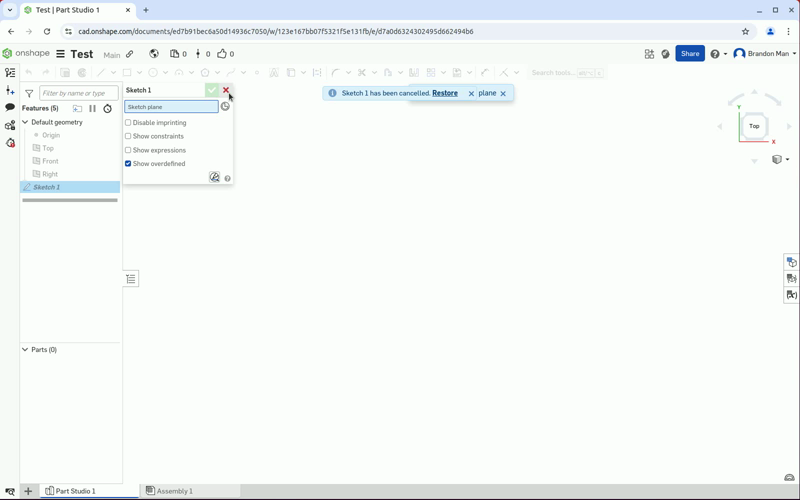
mouse_move(73, 150)
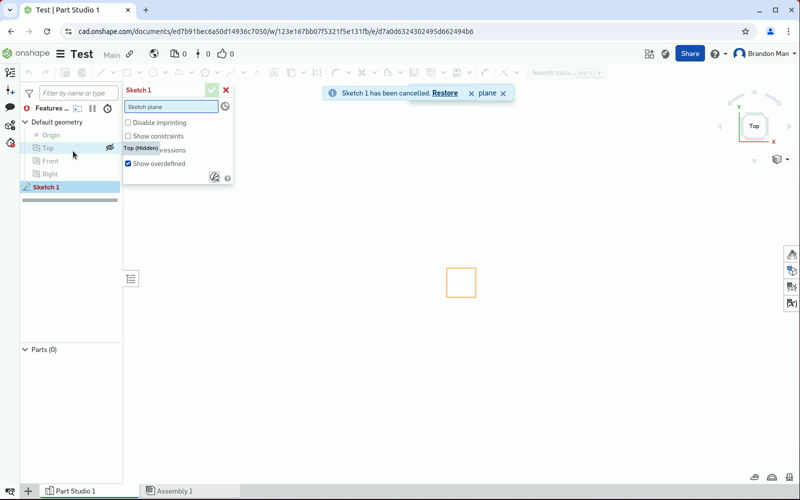
click(73, 150)
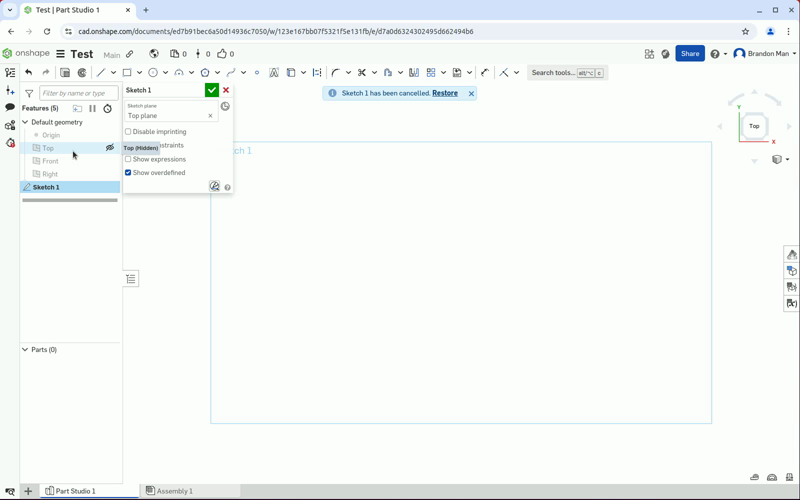
mouse_move(73, 352)
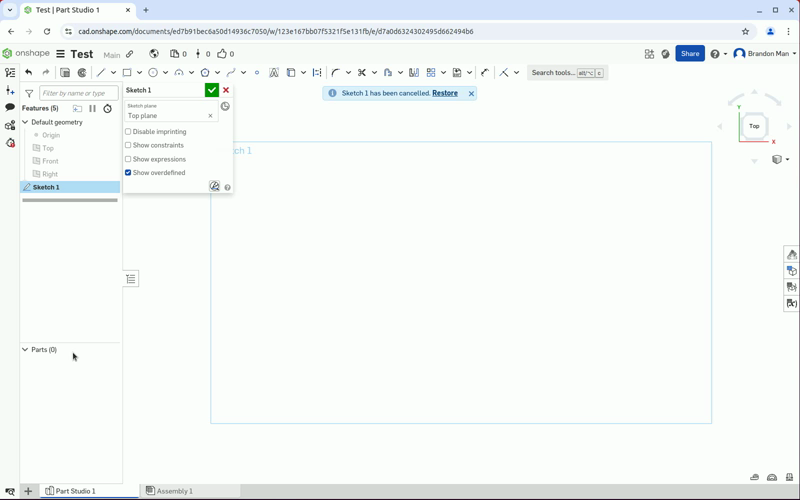
key(y)
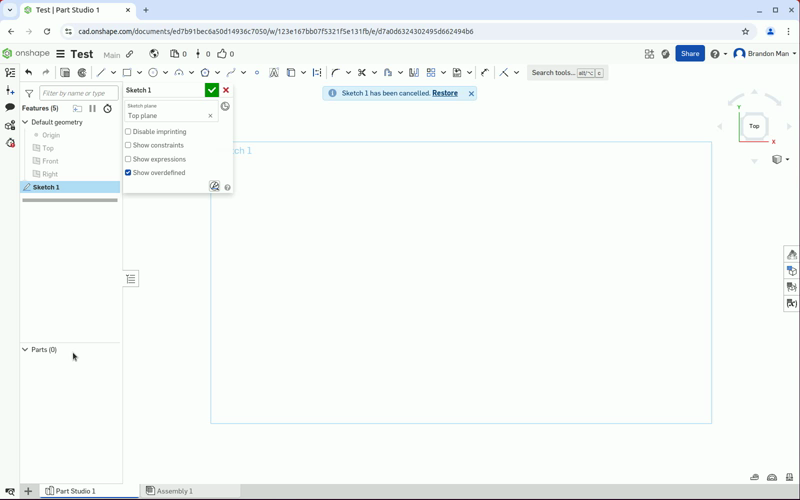
key(c)
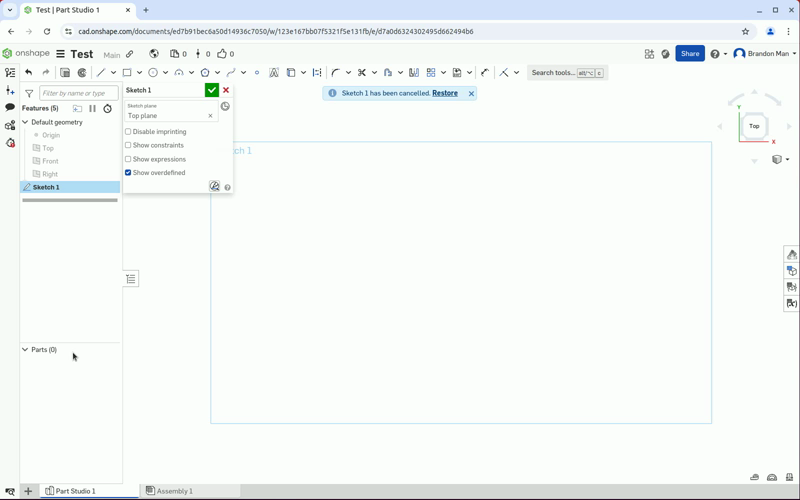
key_down(shift)
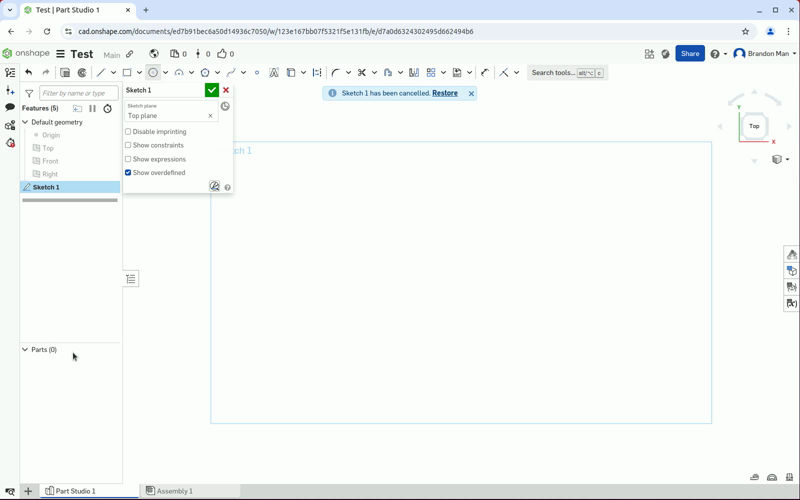
mouse_move(383, 276)
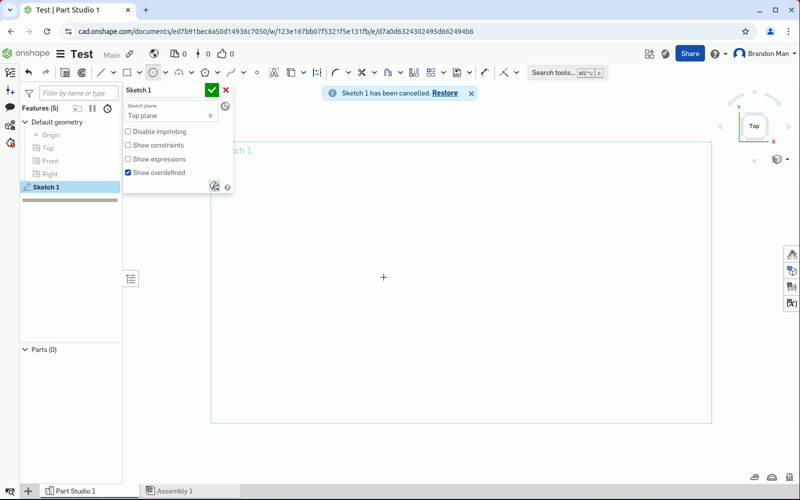
click(383, 276)
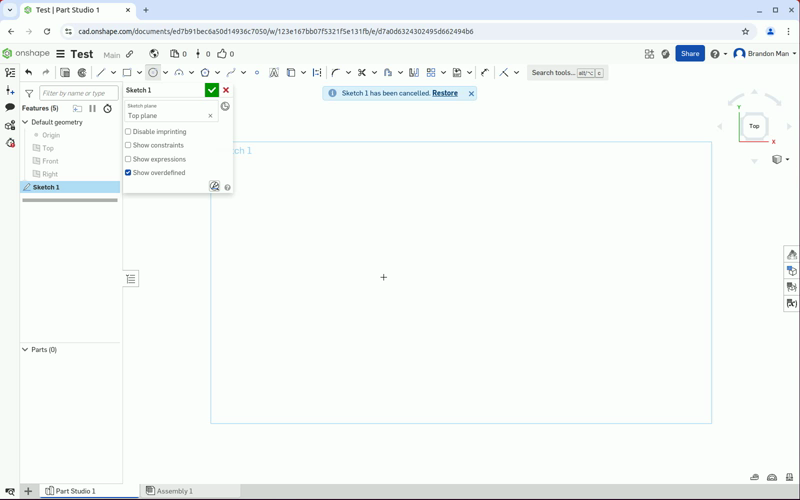
key_up(shift)
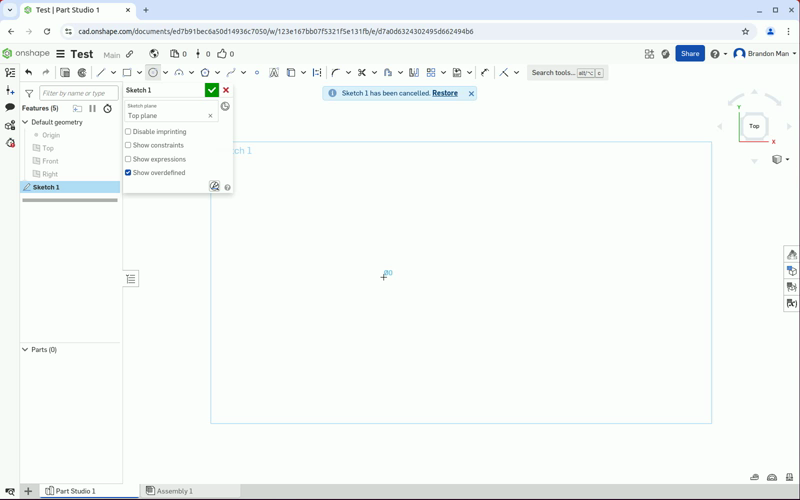
mouse_move(418, 276)
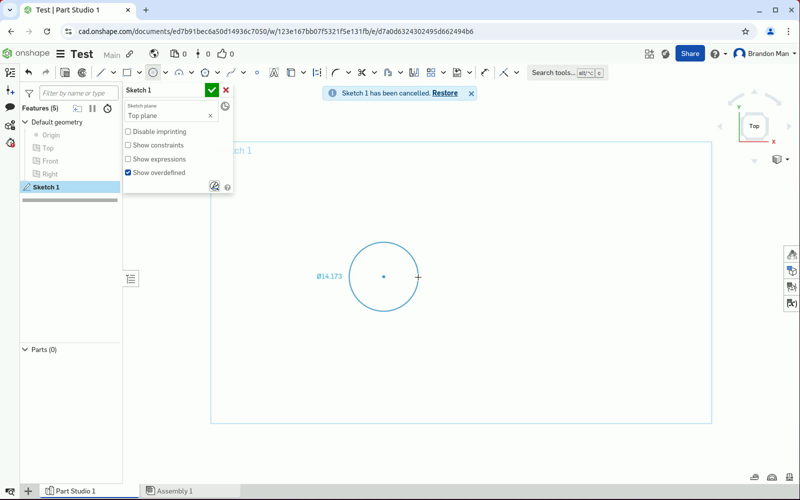
click(418, 276)
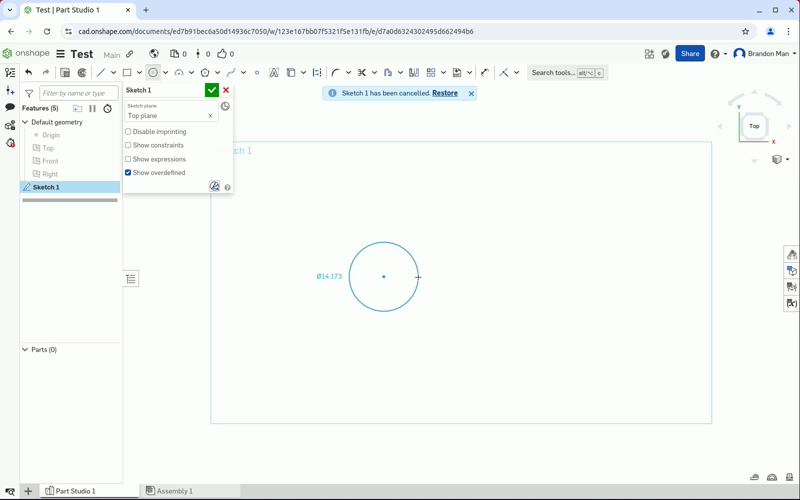
key(esc)
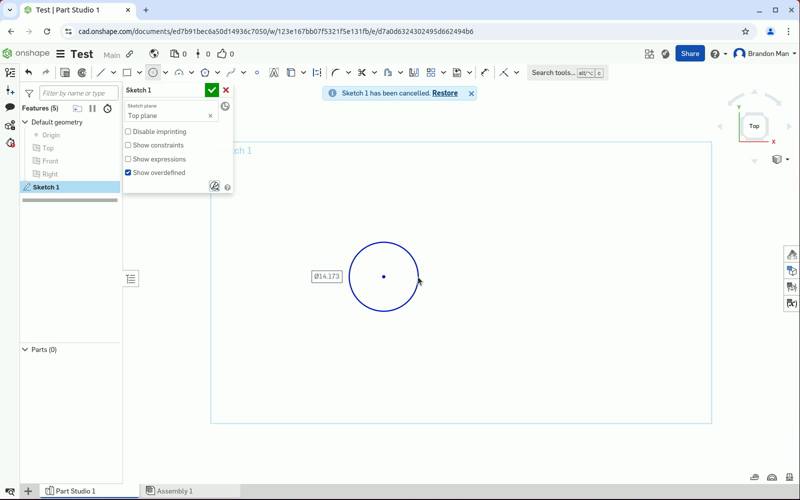
key(c)
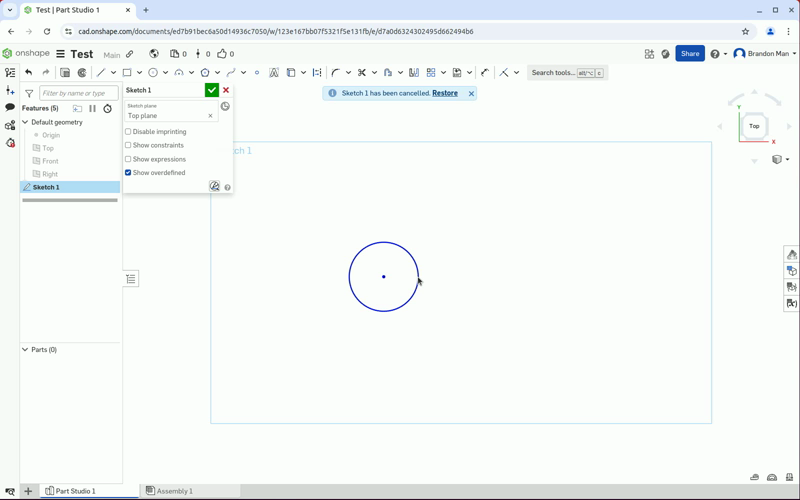
key_down(shift)
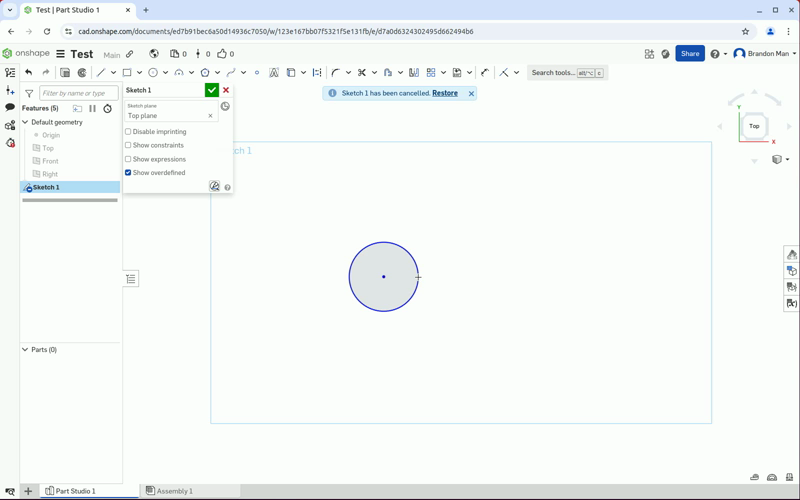
mouse_move(383, 276)
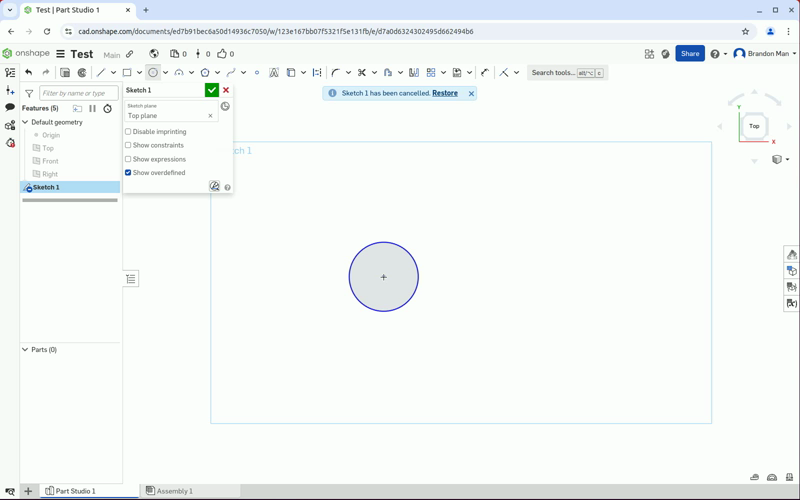
click(383, 276)
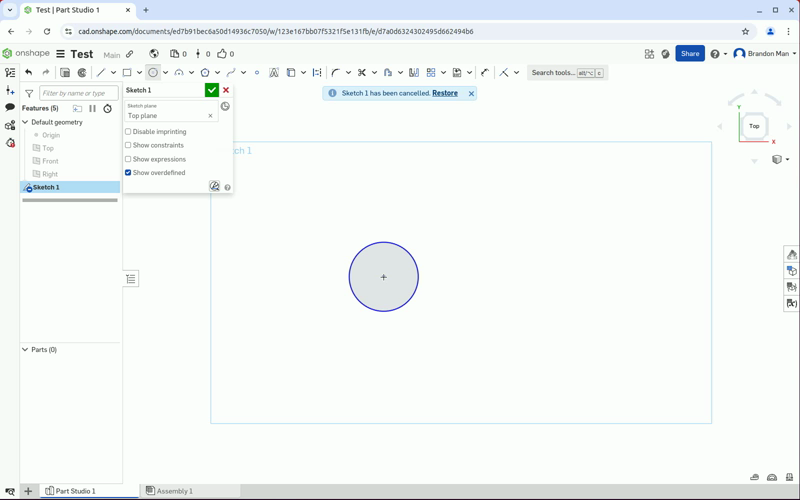
key_up(shift)
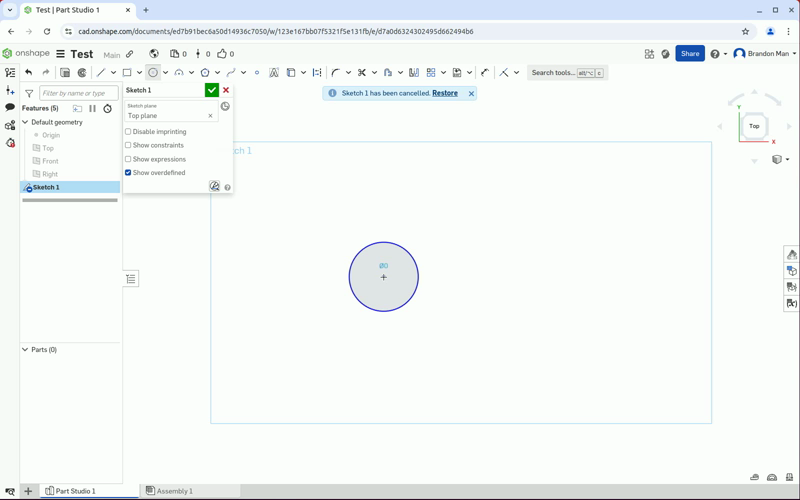
mouse_move(412, 276)
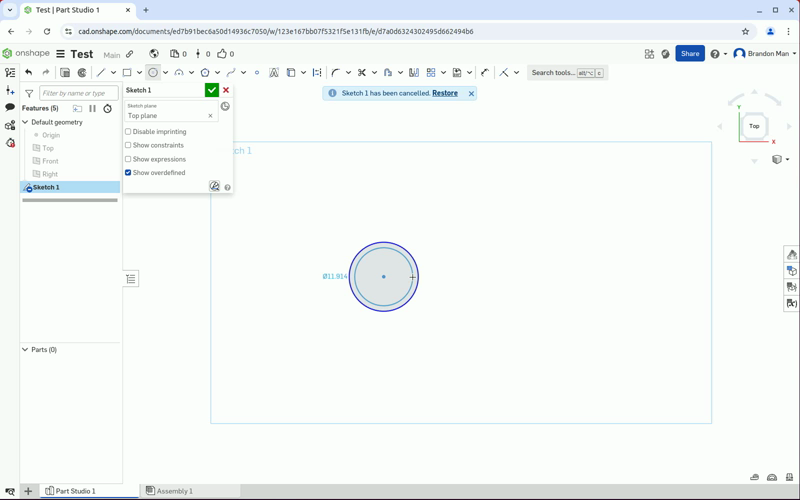
click(412, 276)
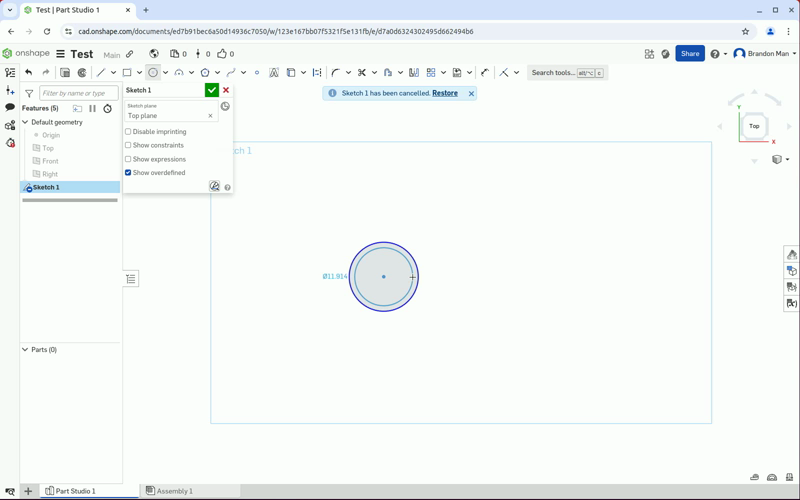
key(esc)
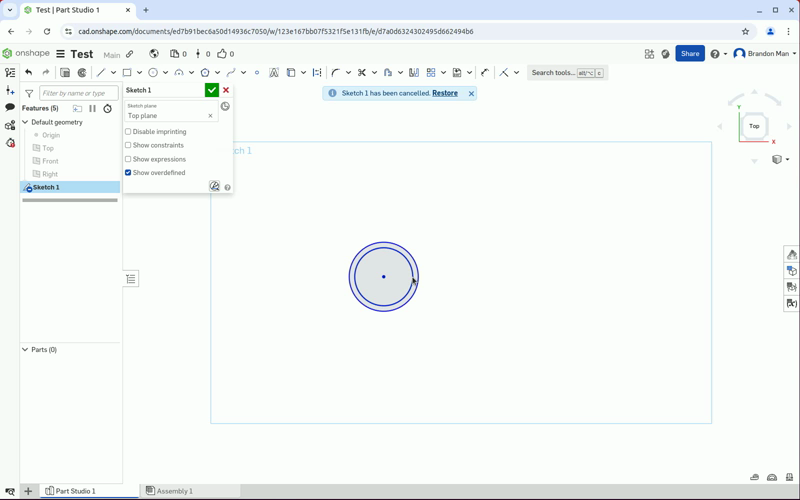
mouse_move(411, 292)
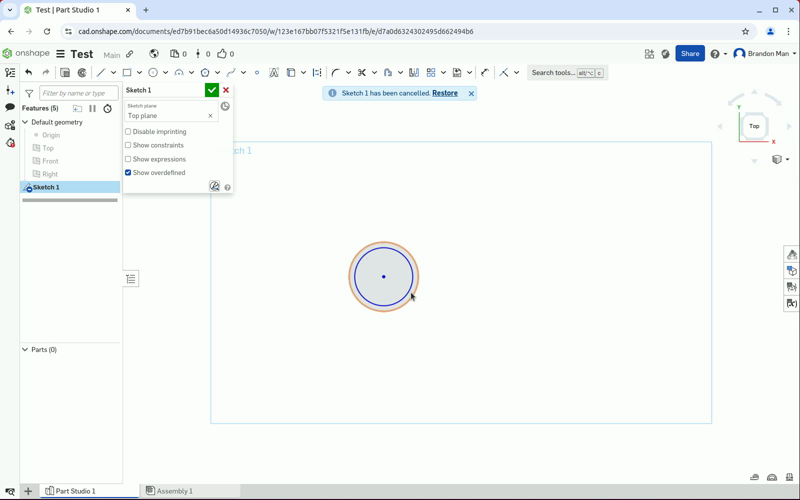
scroll(6)
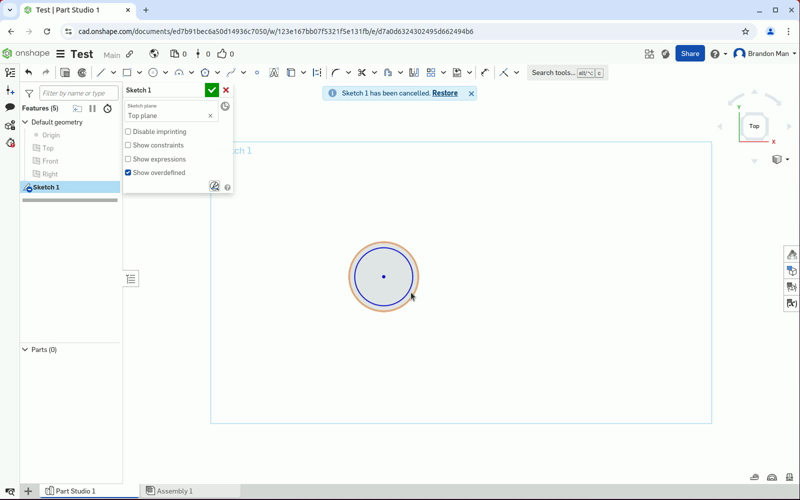
scroll(6)
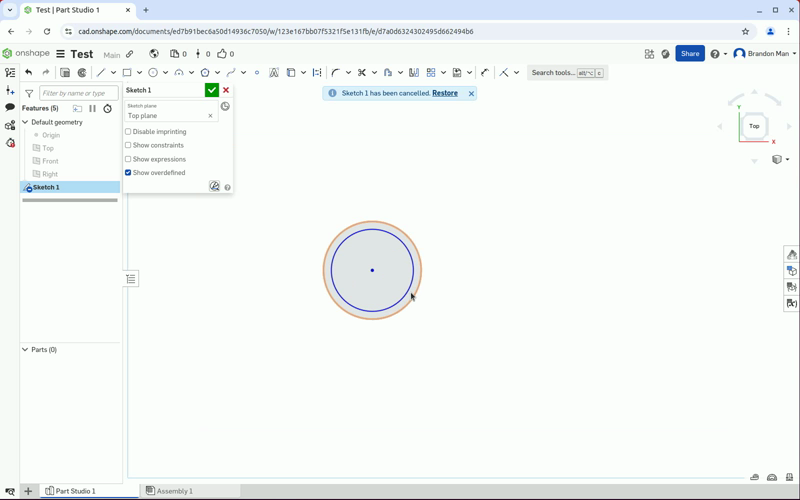
scroll(6)
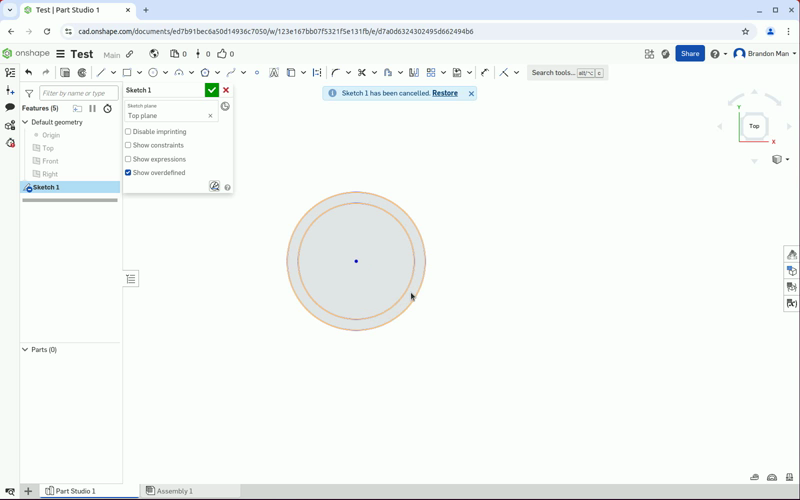
scroll(6)
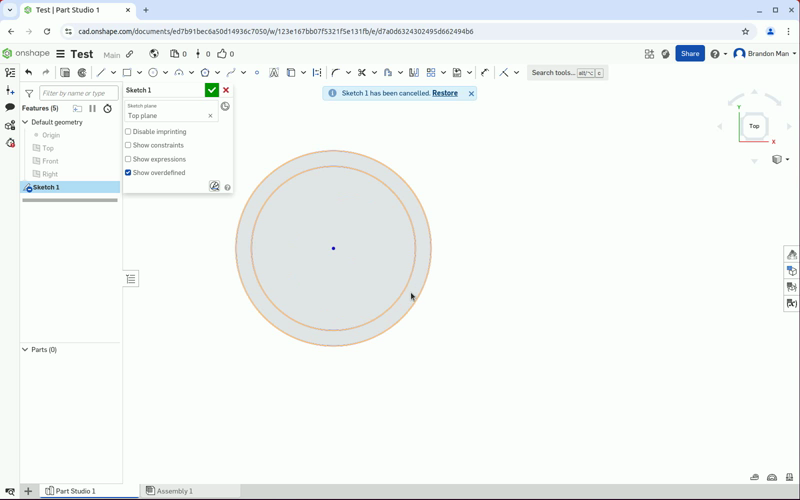
scroll(6)
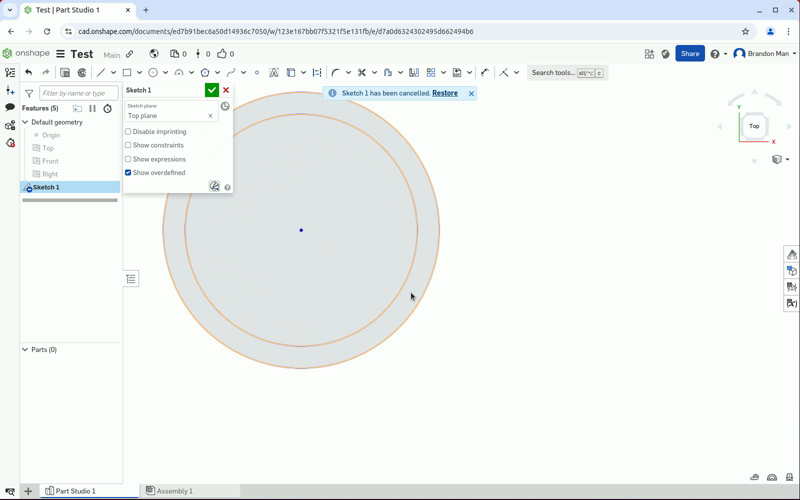
scroll(6)
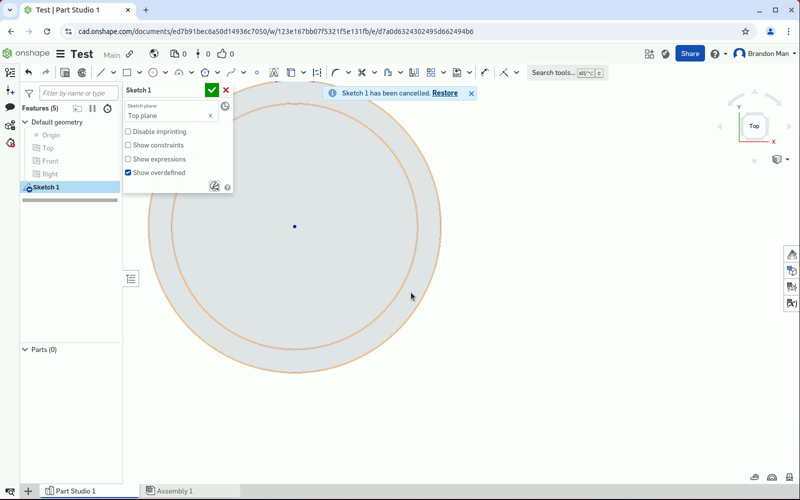
scroll(6)
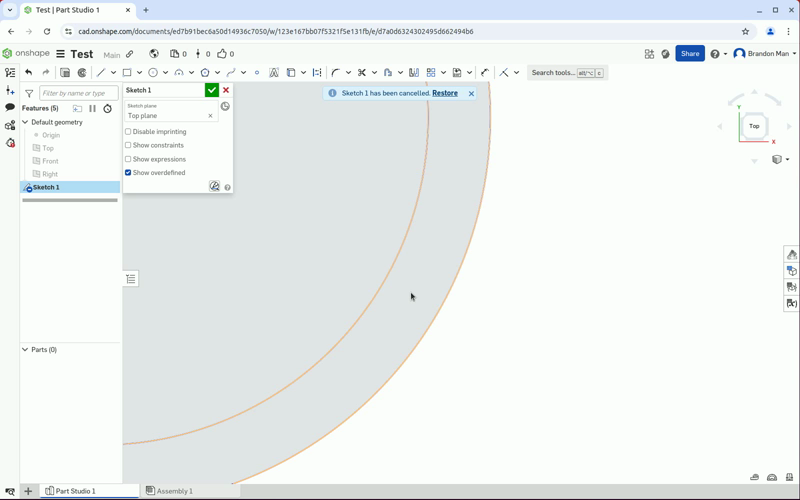
click(411, 292)
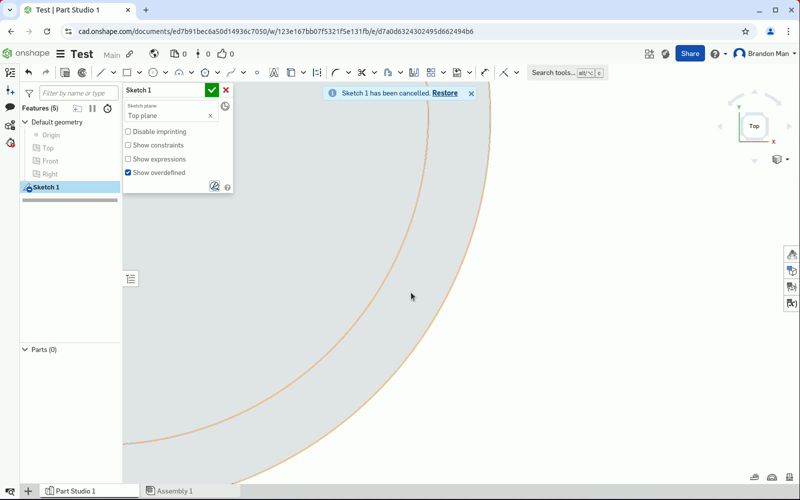
scroll(-6)
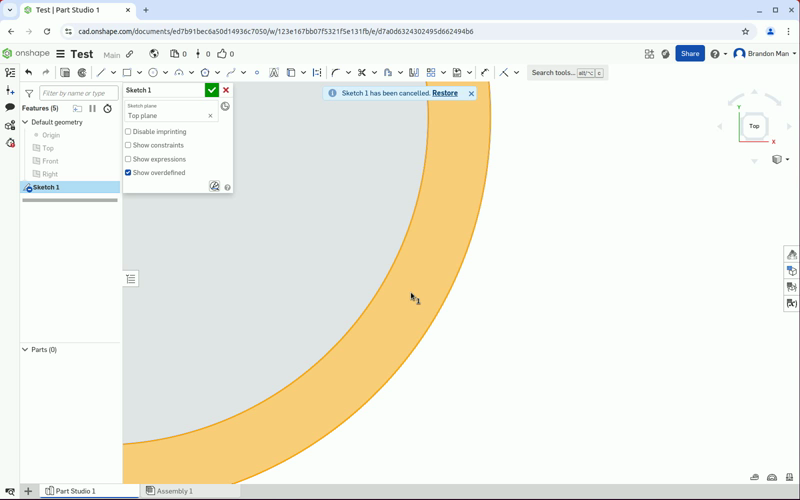
scroll(-6)
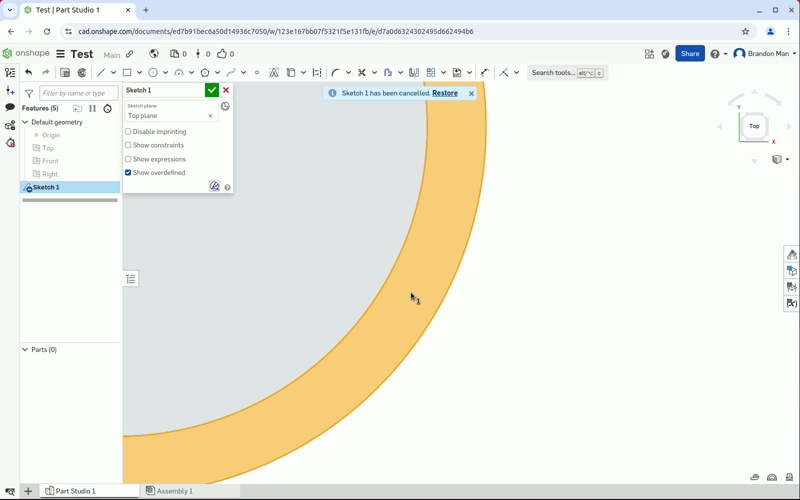
scroll(-6)
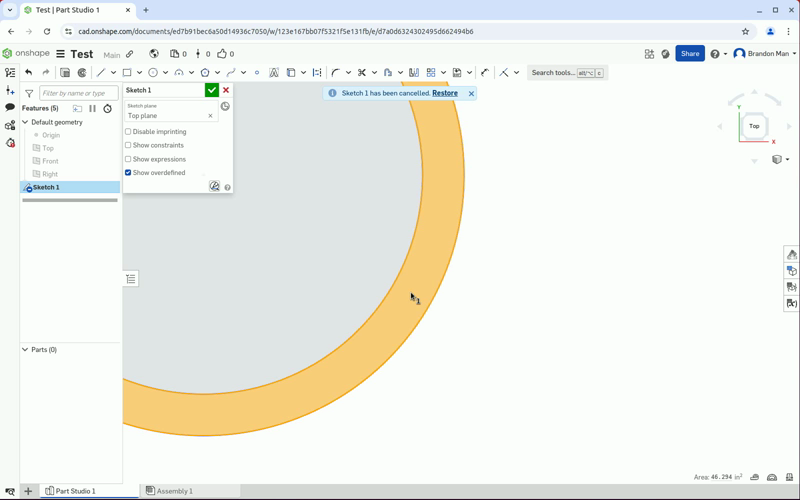
scroll(-6)
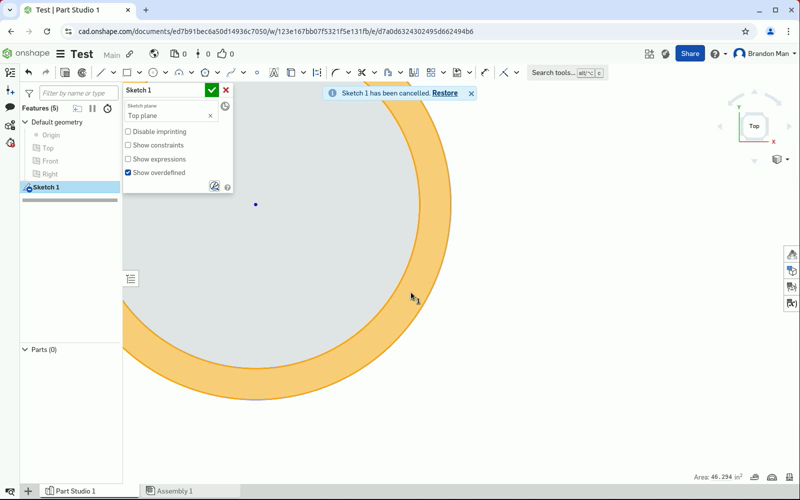
scroll(-6)
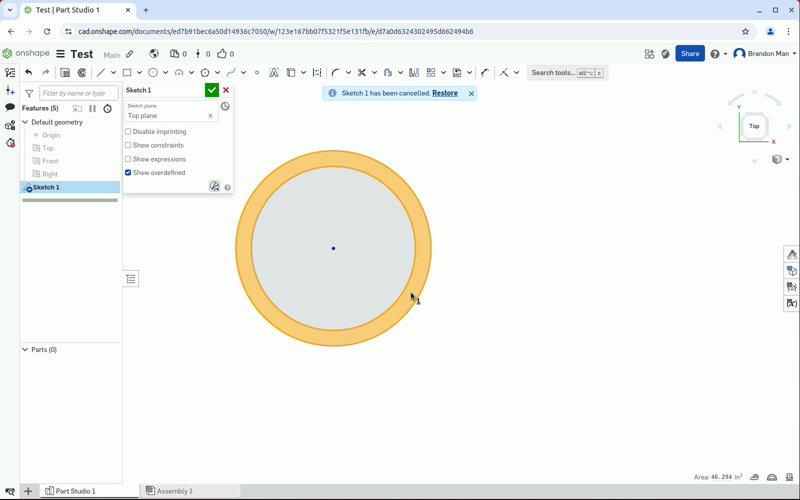
scroll(-6)
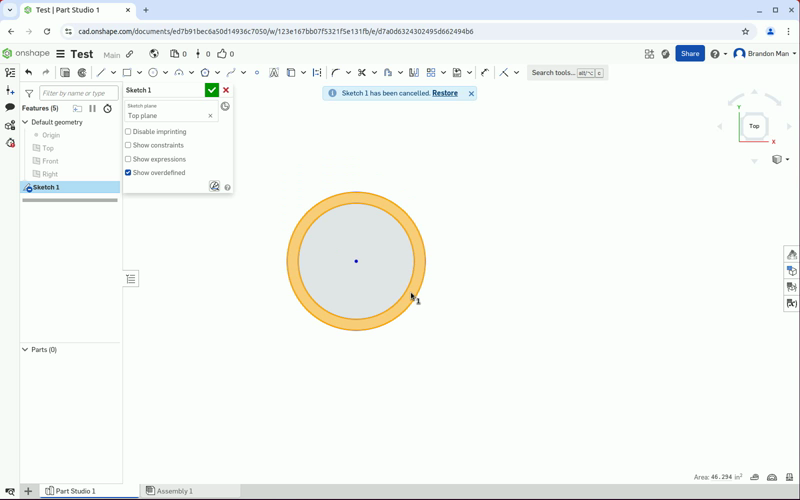
scroll(-6)
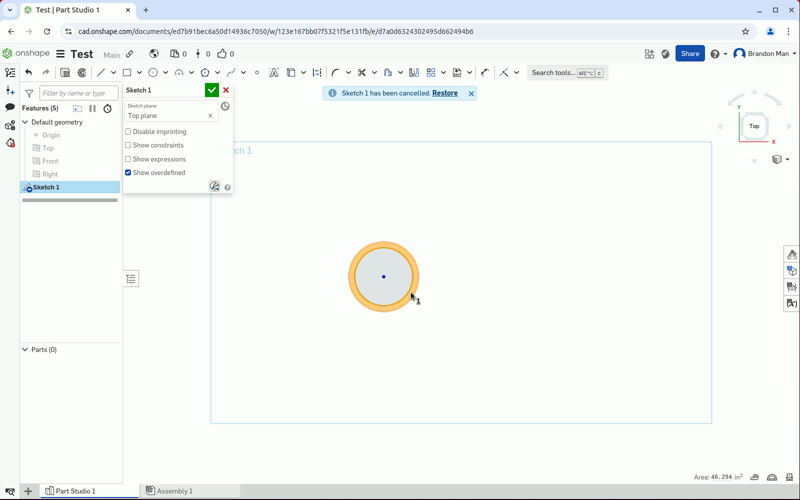
mouse_move(73, 352)
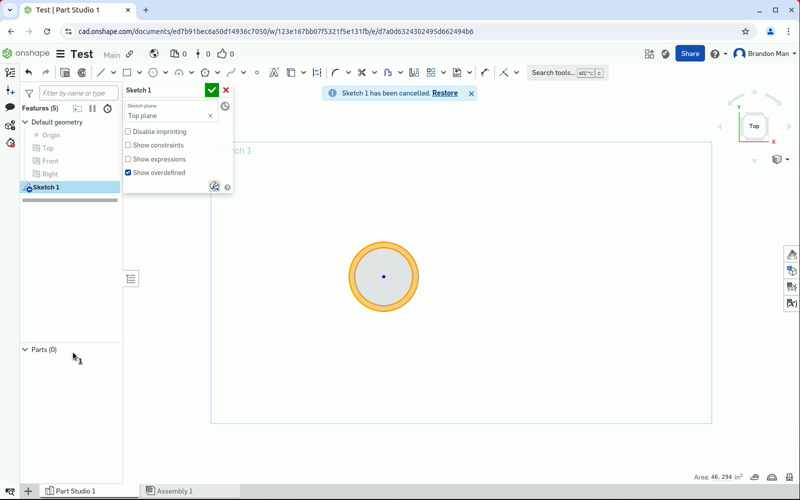
key(shift+y)
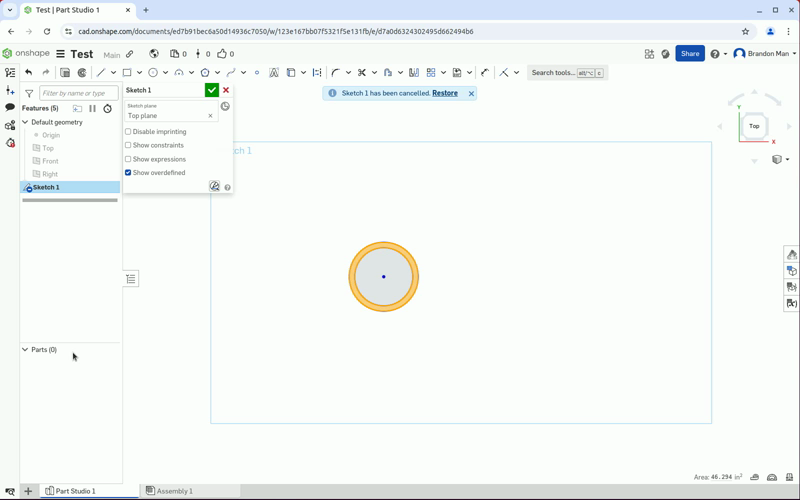
key(shift+e)
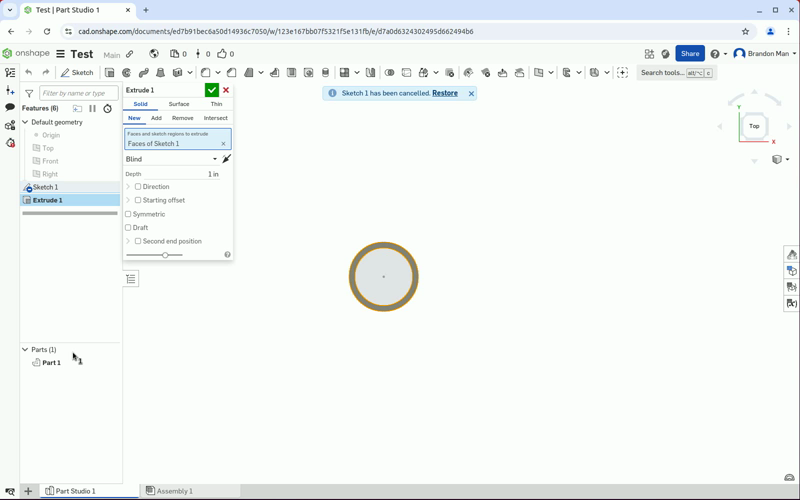
mouse_move(143, 106)
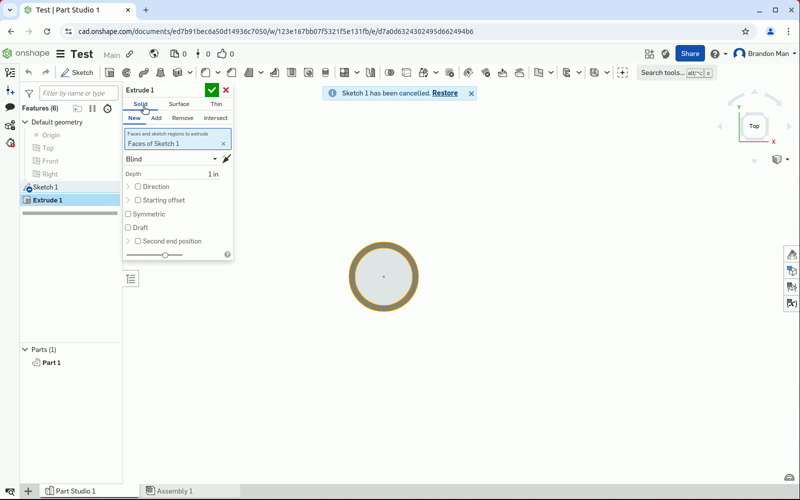
click(143, 106)
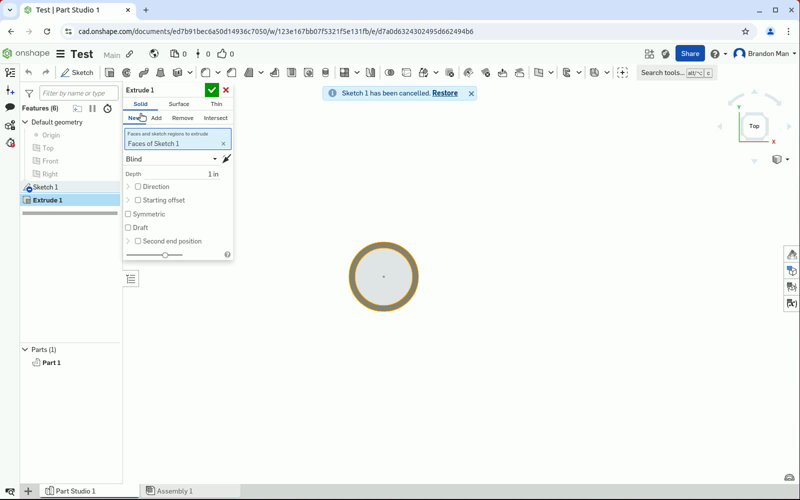
mouse_move(137, 120)
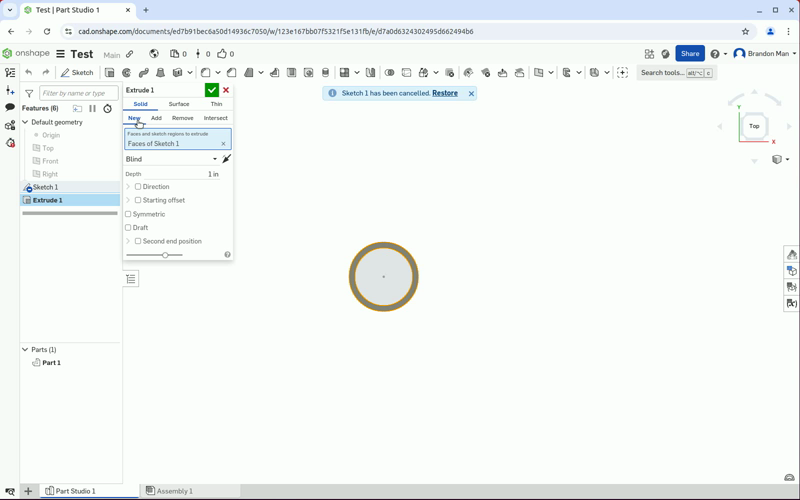
click(137, 120)
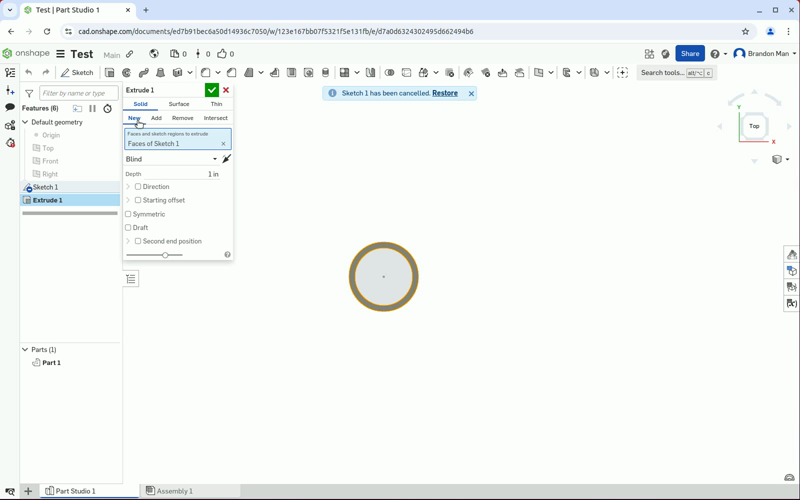
key(tab, 4)
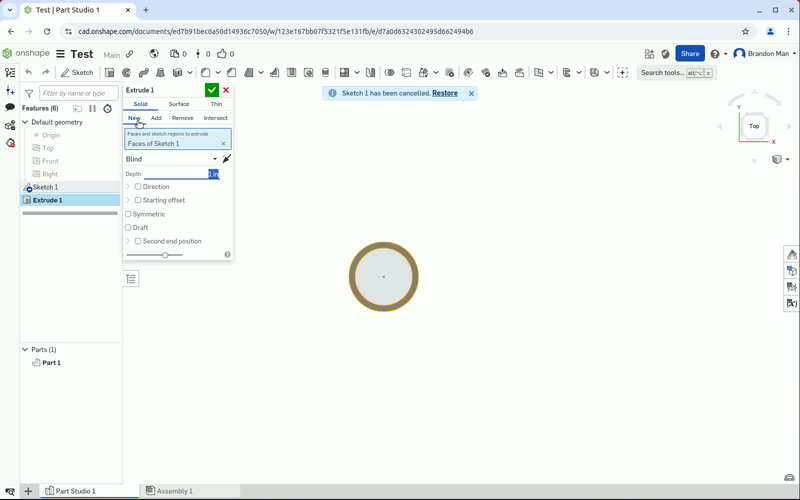
text(3.851)
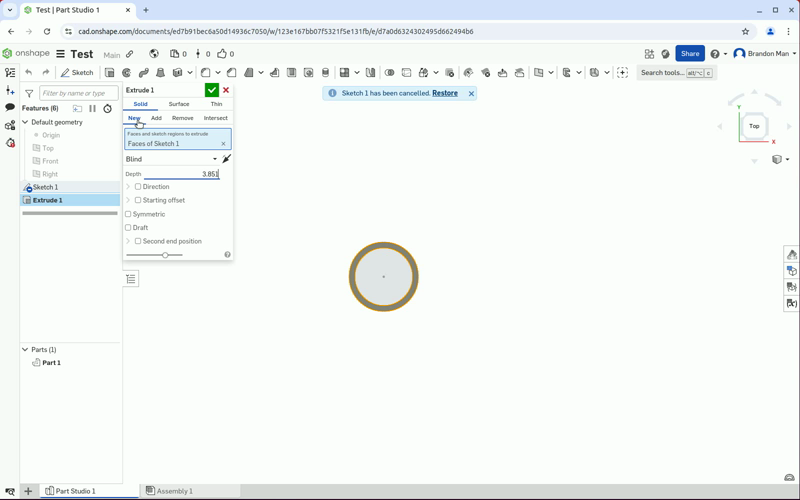
key(enter)
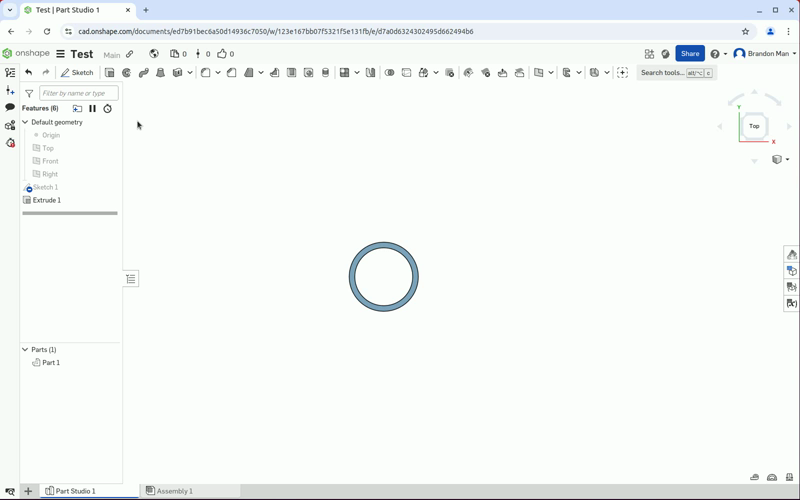
key(shift+h)
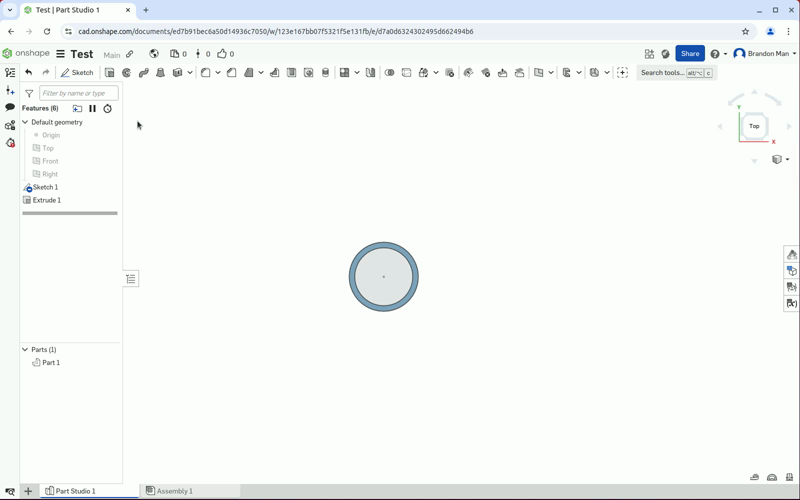
key(shift+h)
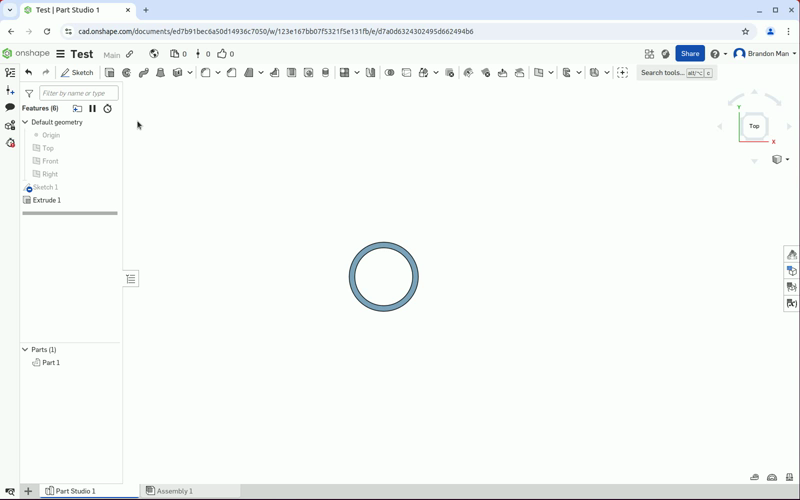
mouse_move(73, 189)
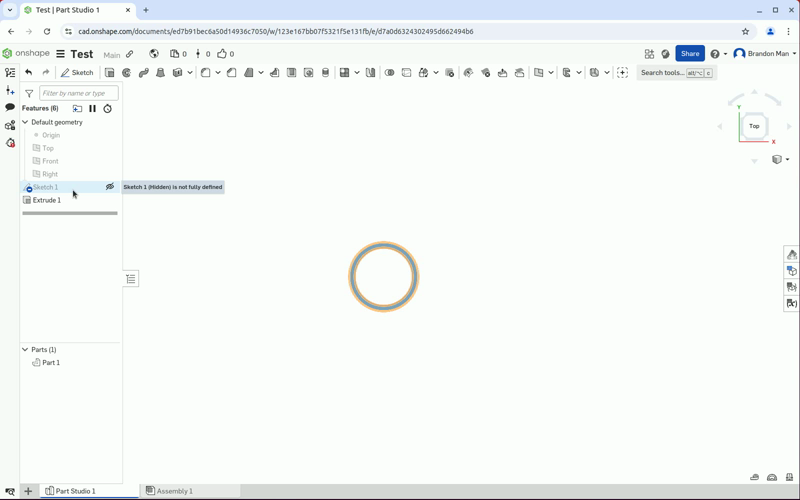
click(73, 189)
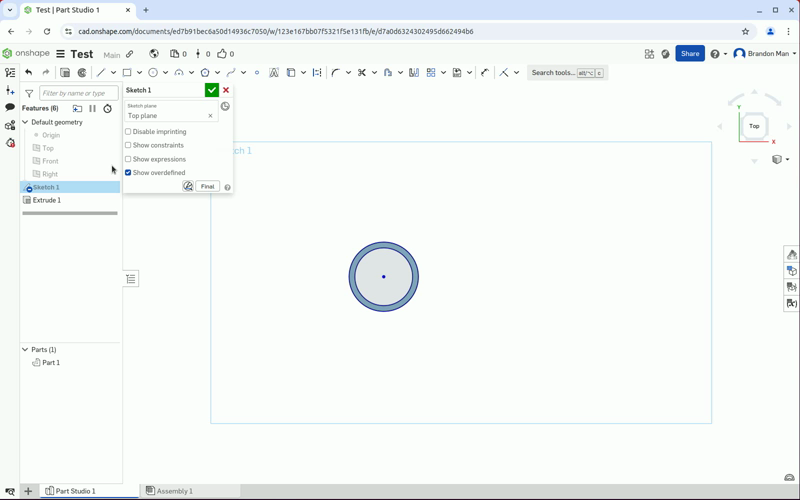
mouse_move(229, 92)
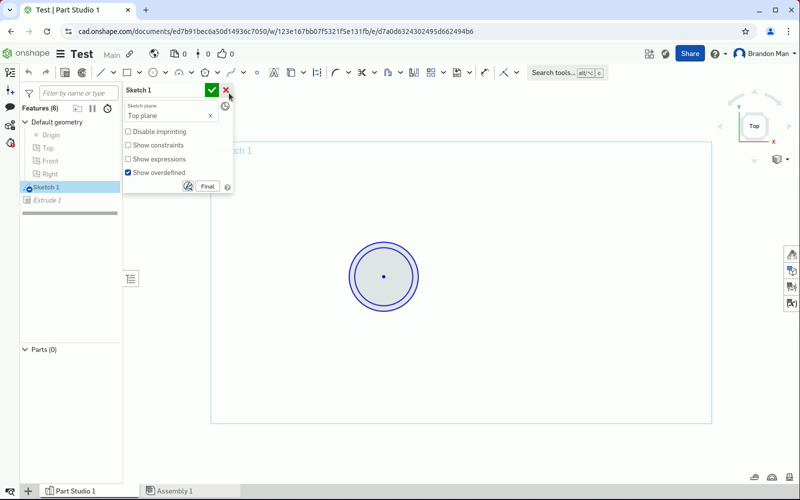
click(229, 92)
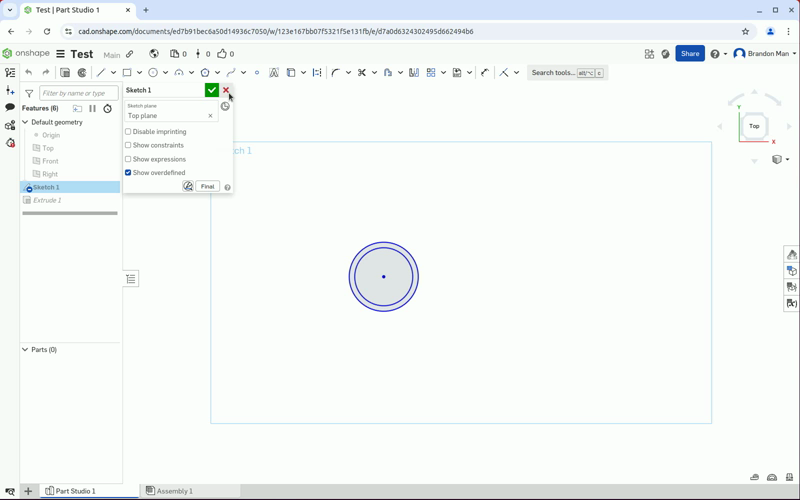
key(shift+s)
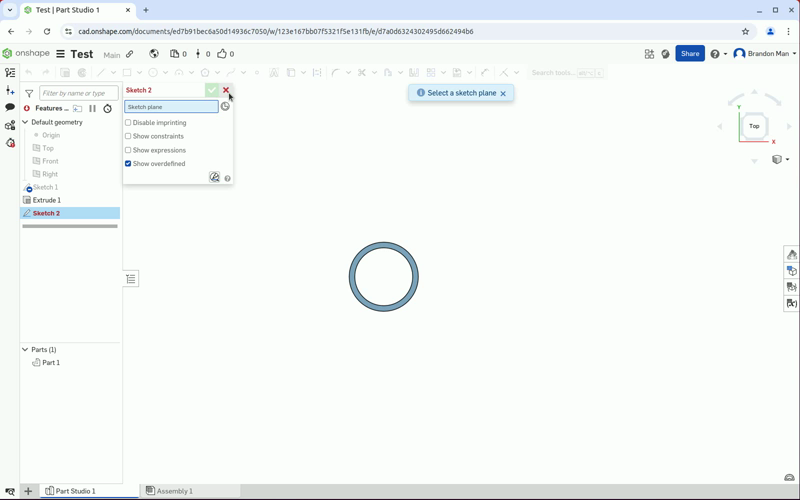
mouse_move(73, 150)
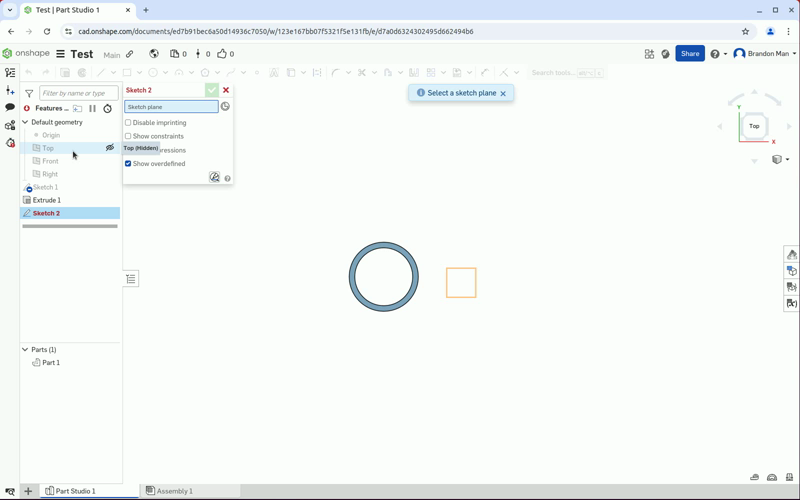
click(73, 150)
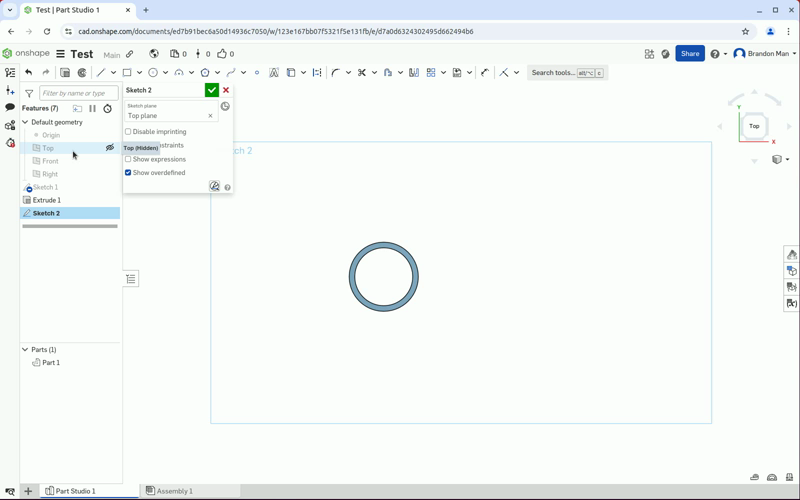
mouse_move(73, 352)
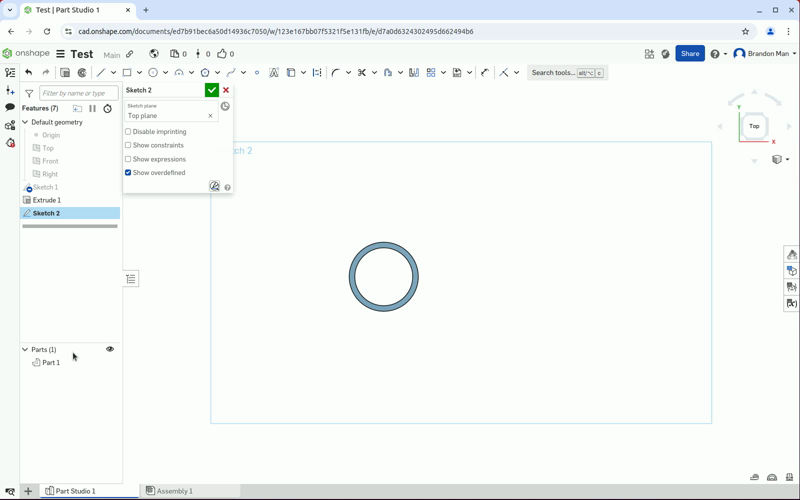
key(y)
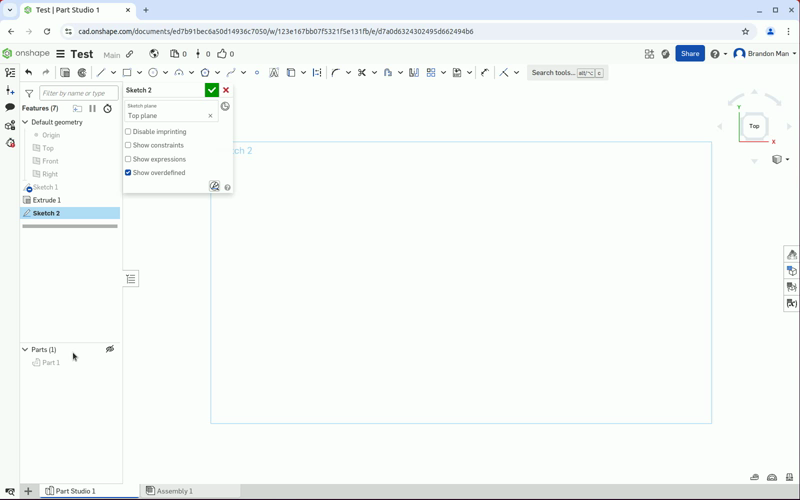
key(a)
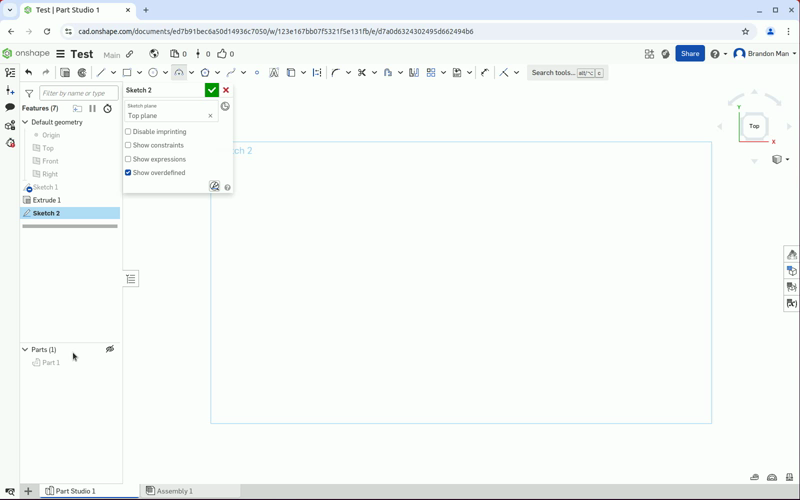
key_down(shift)
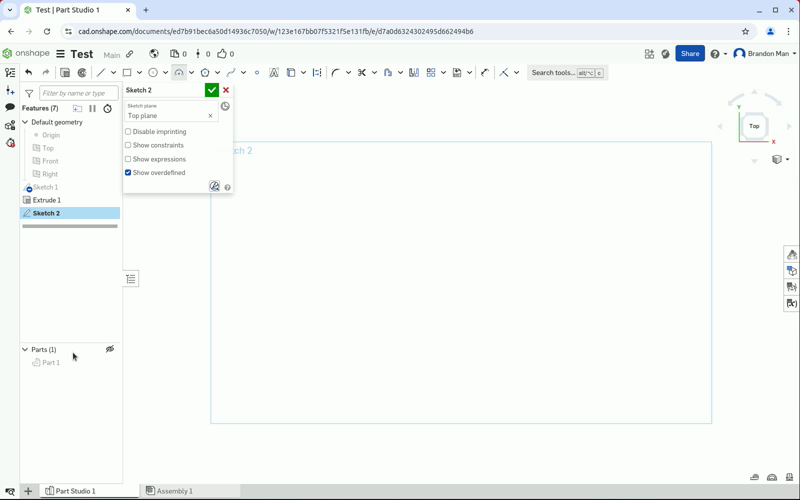
mouse_move(349, 276)
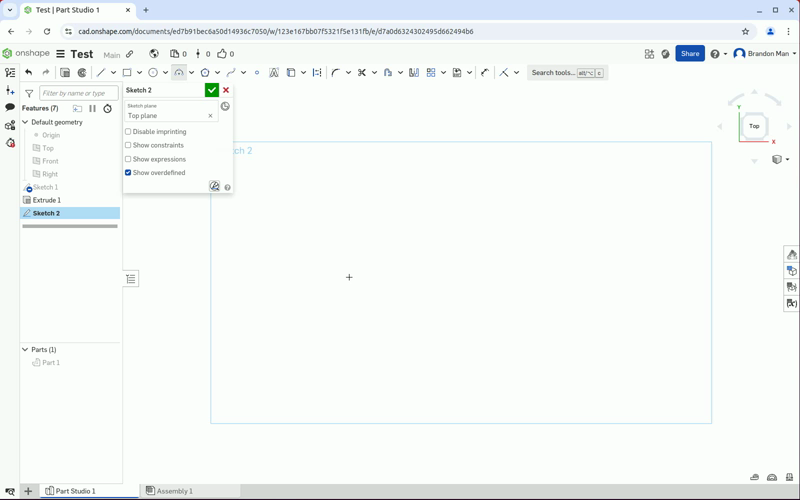
click(349, 276)
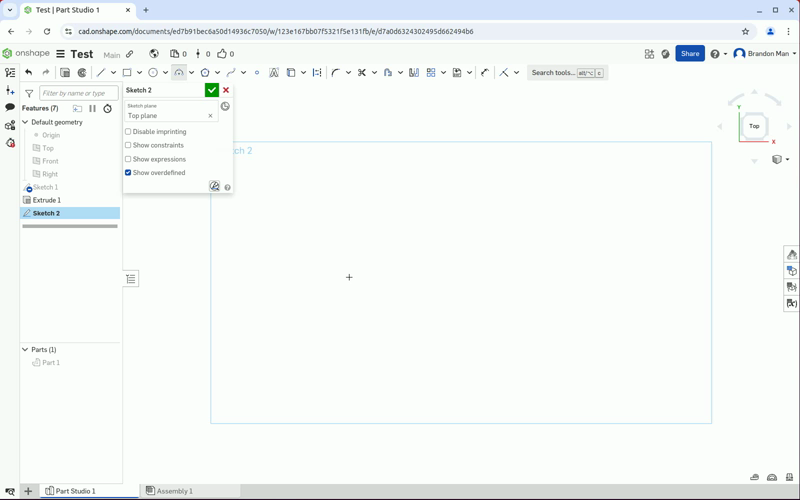
key_up(shift)
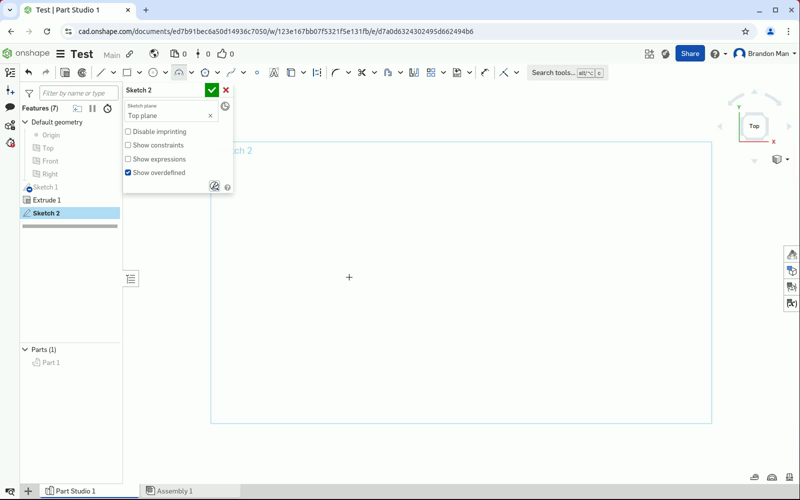
key_down(shift)
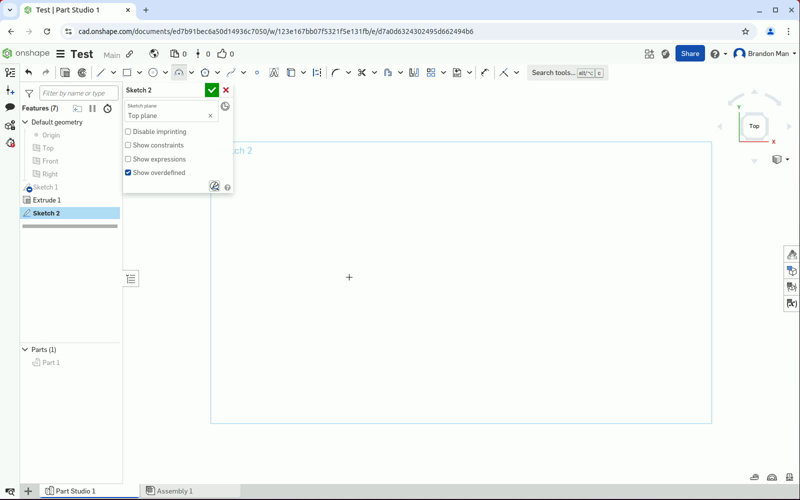
mouse_move(383, 345)
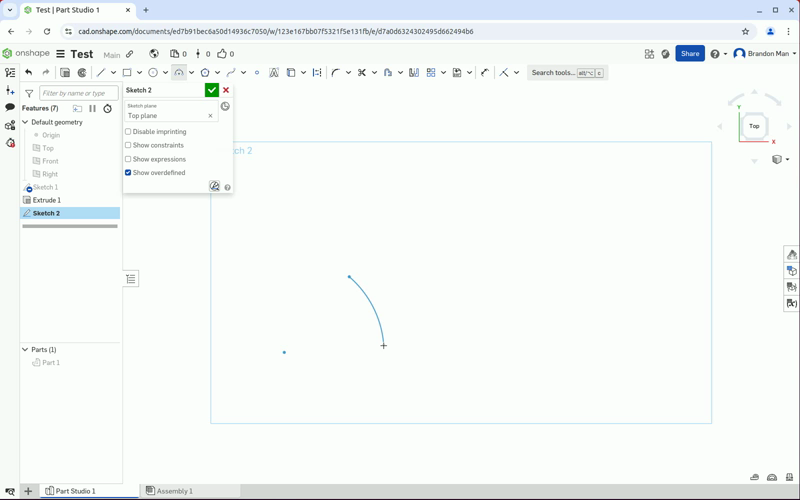
click(383, 345)
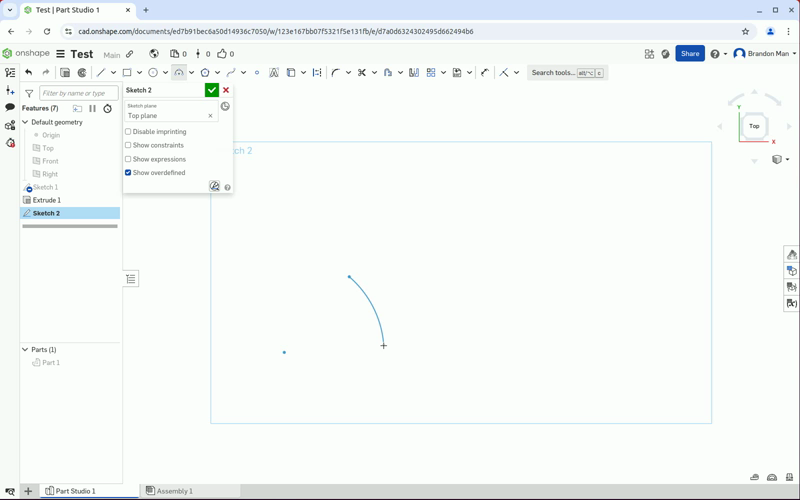
mouse_move(358, 315)
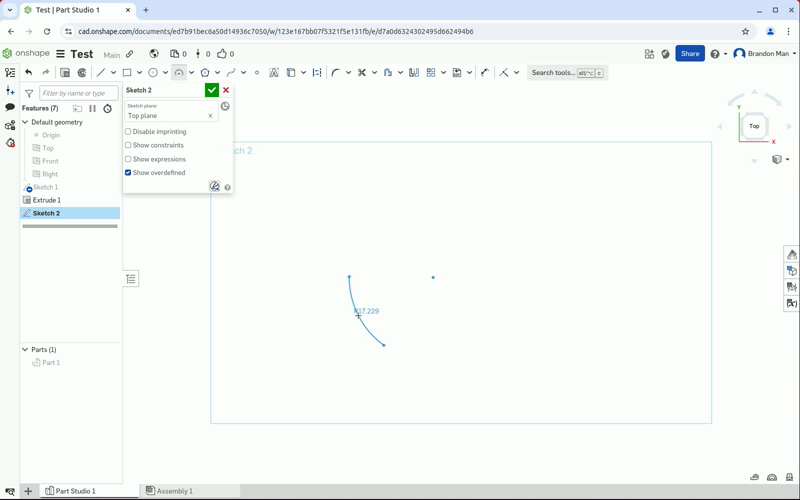
click(358, 315)
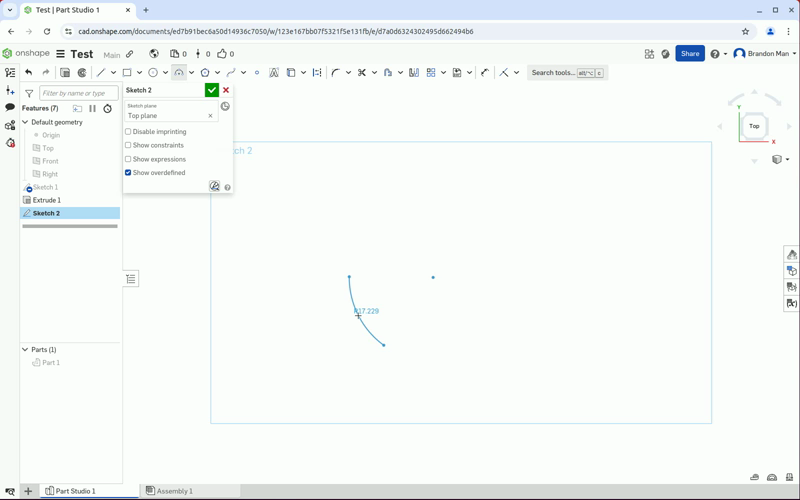
key_up(shift)
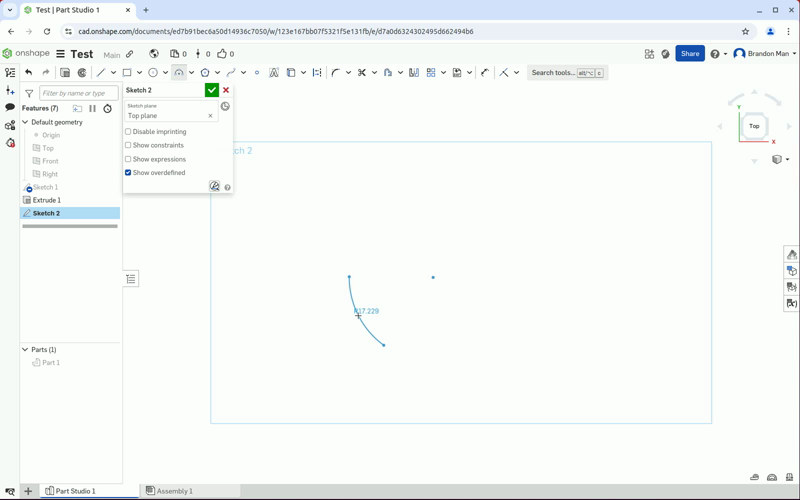
mouse_move(383, 345)
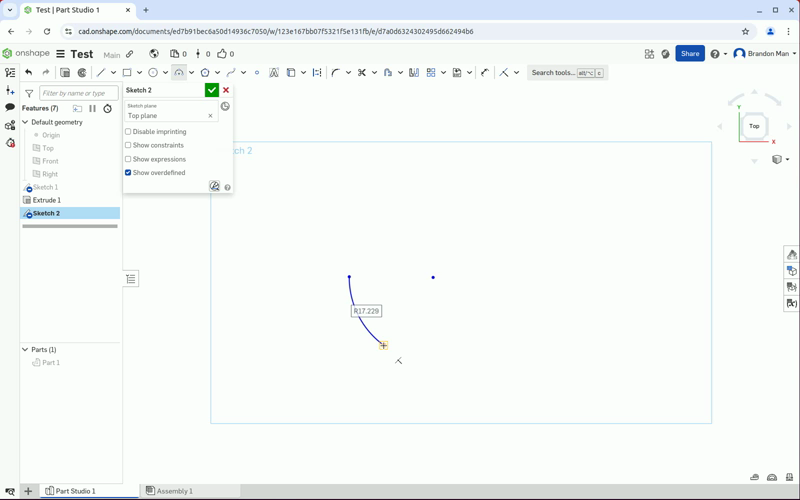
click(383, 345)
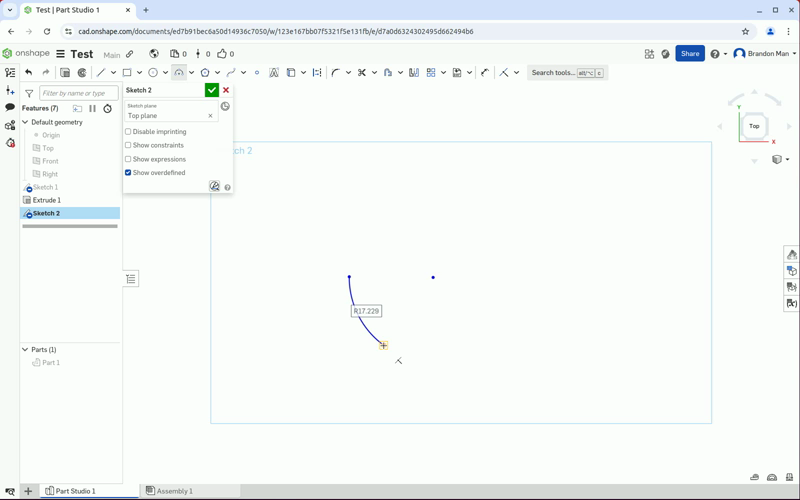
key_down(shift)
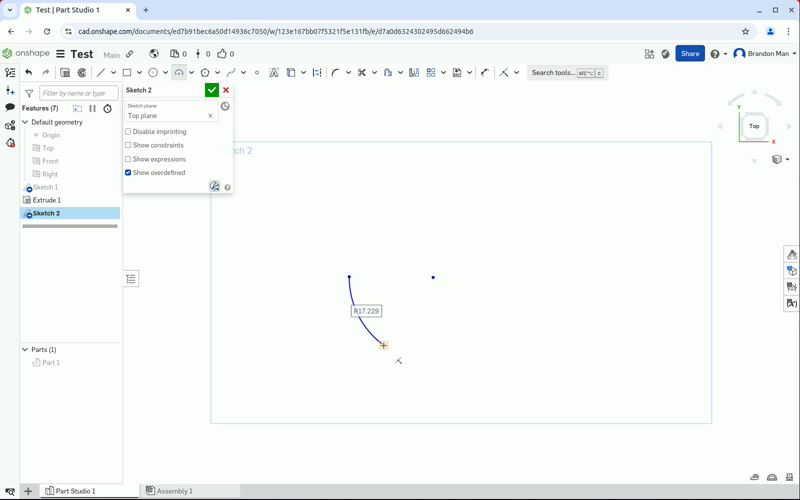
mouse_move(399, 354)
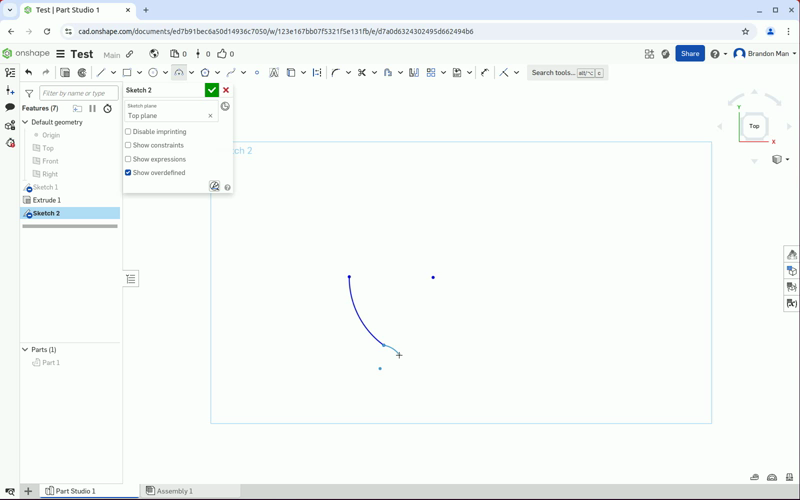
click(399, 354)
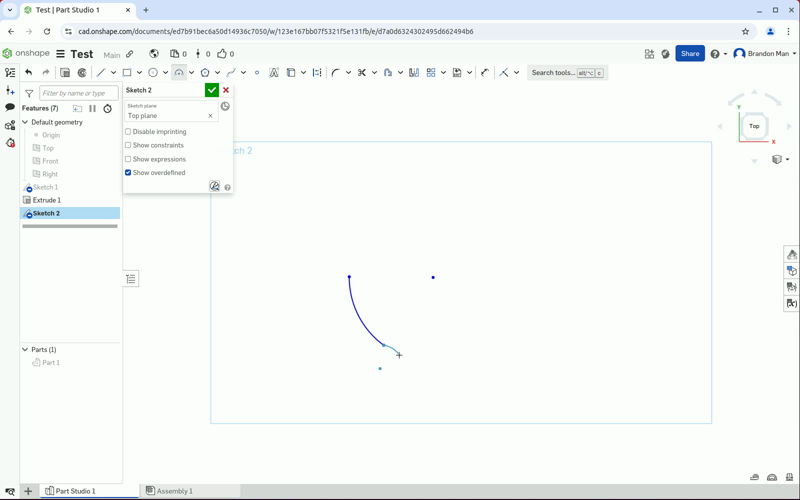
mouse_move(391, 350)
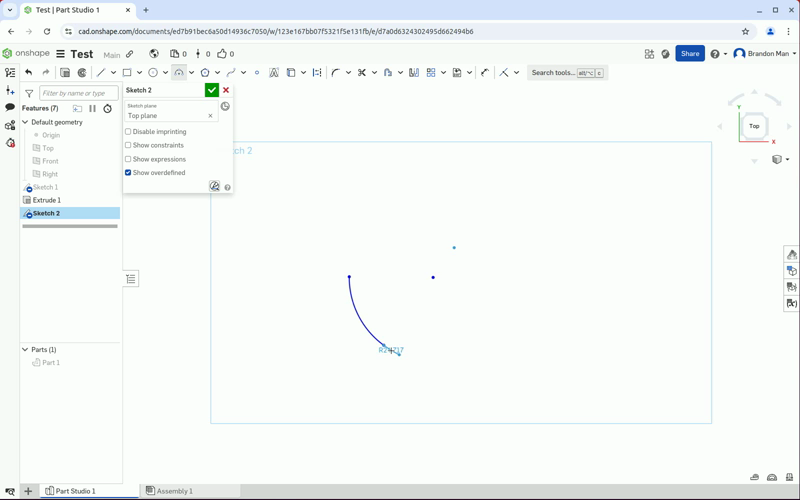
click(391, 350)
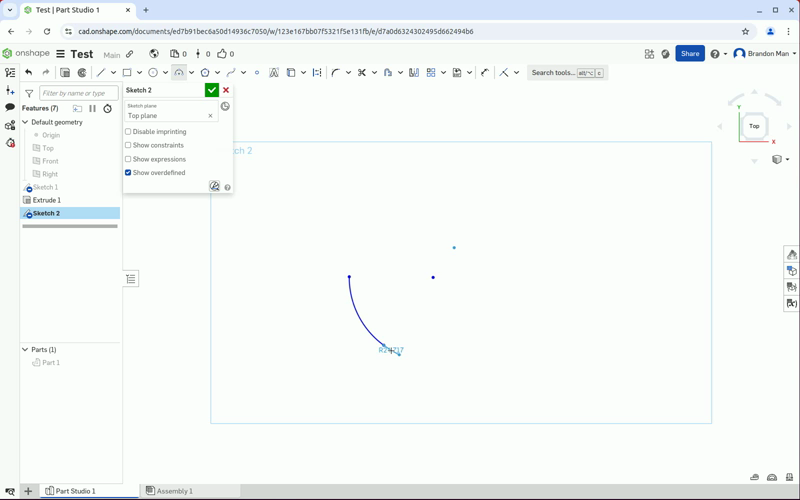
key_up(shift)
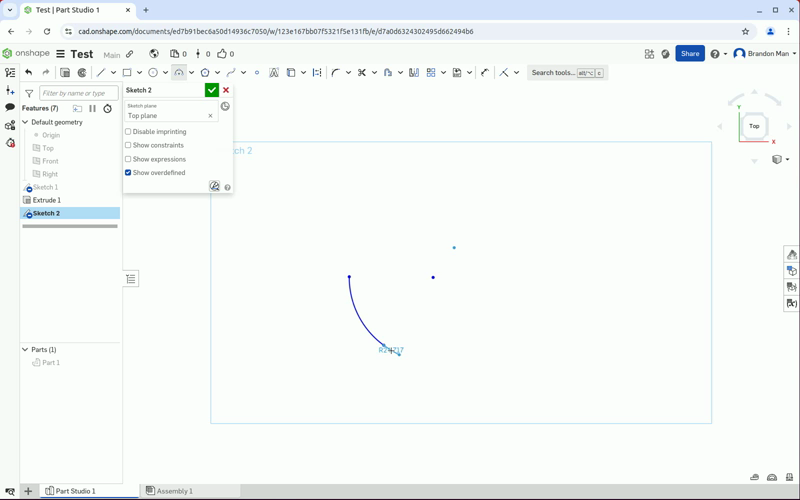
mouse_move(399, 354)
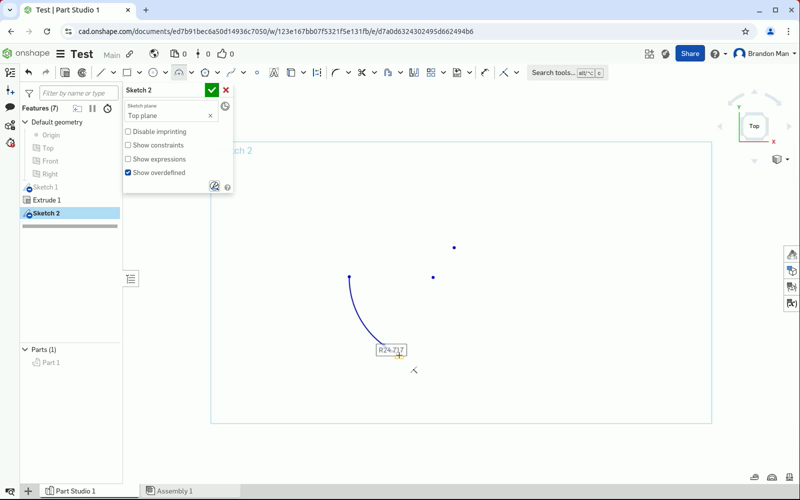
click(399, 354)
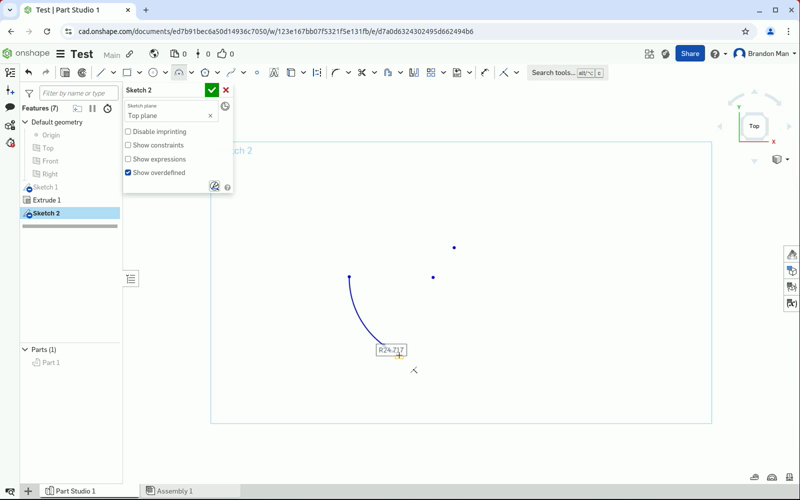
key_down(shift)
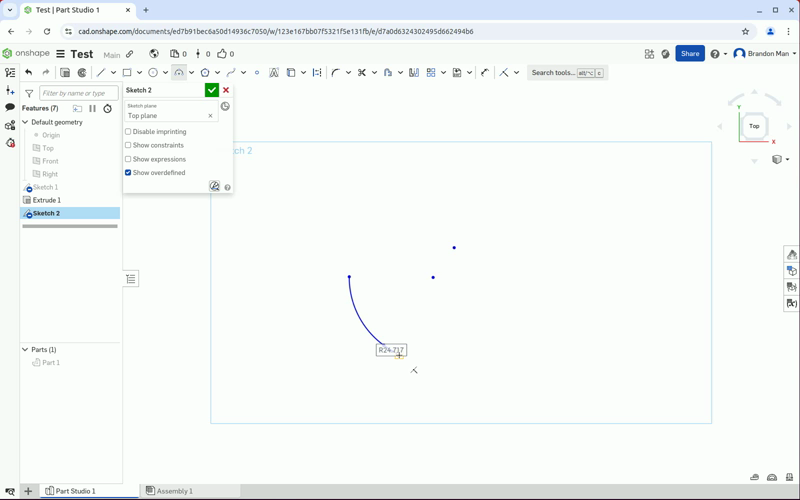
mouse_move(399, 307)
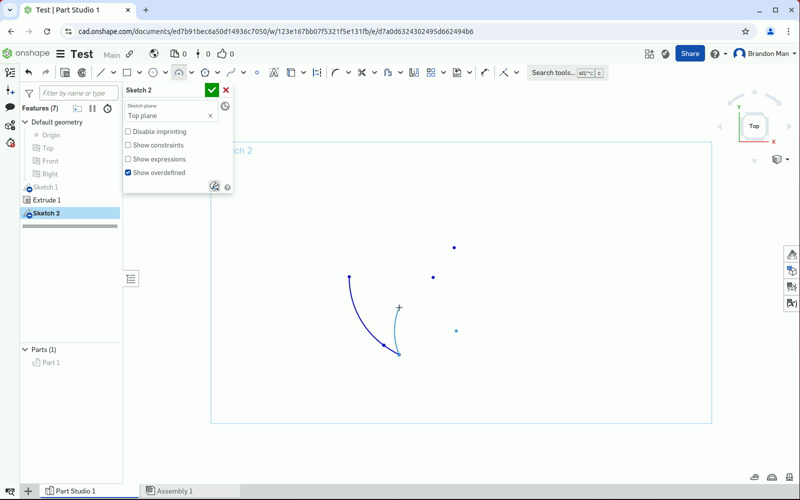
click(399, 307)
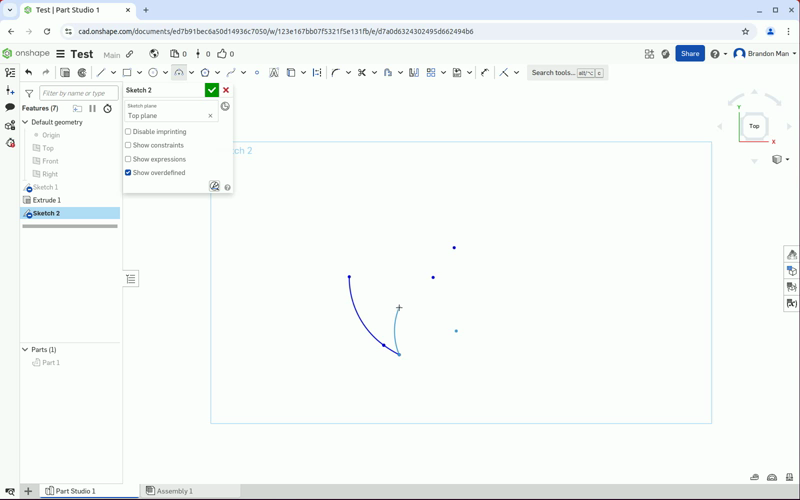
mouse_move(388, 330)
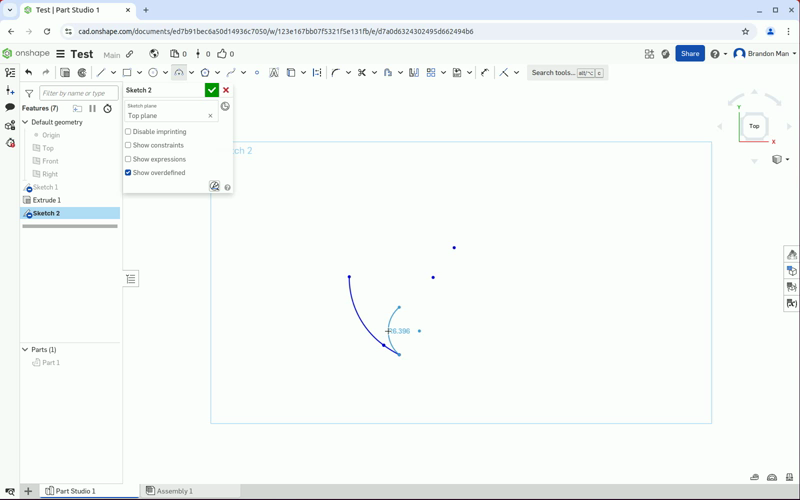
click(388, 330)
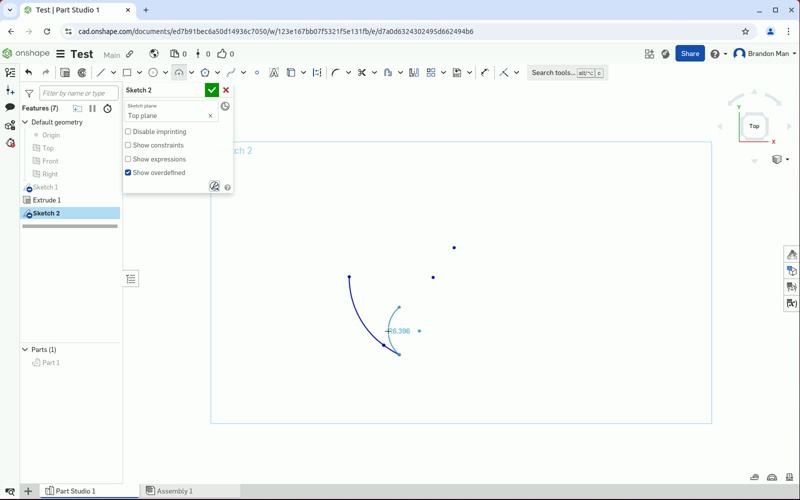
key_up(shift)
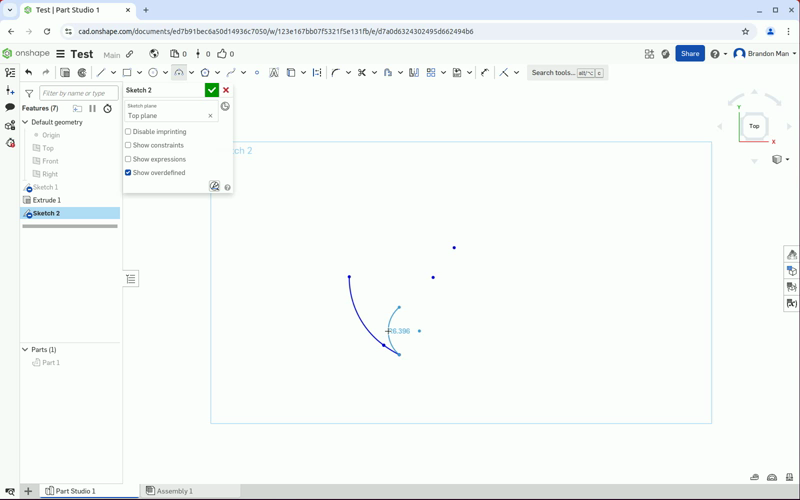
mouse_move(399, 307)
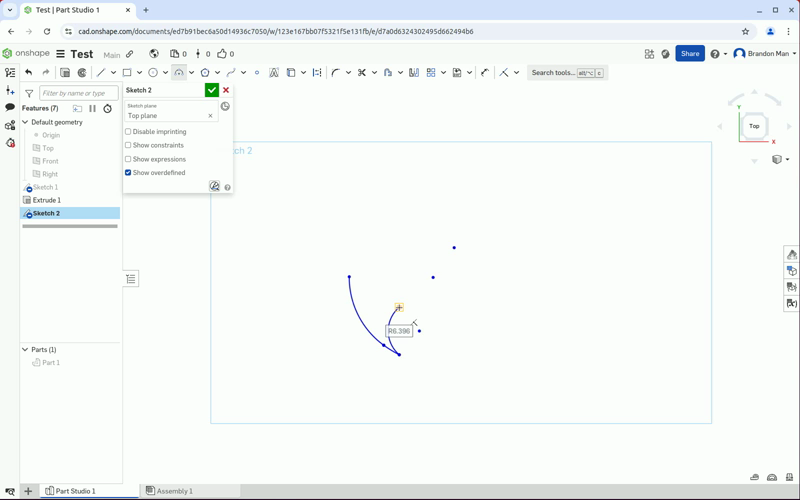
click(399, 307)
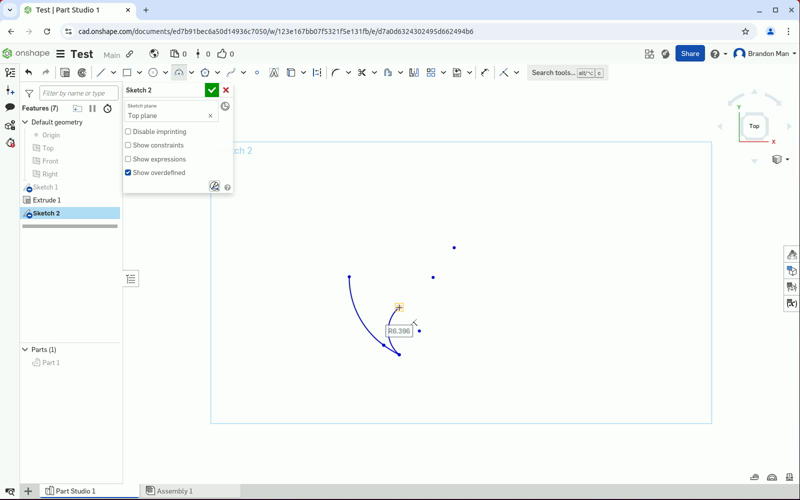
mouse_move(349, 276)
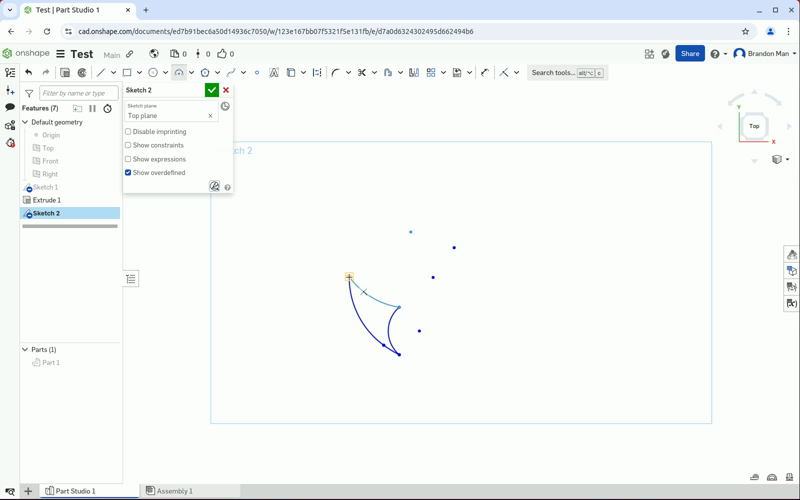
click(349, 276)
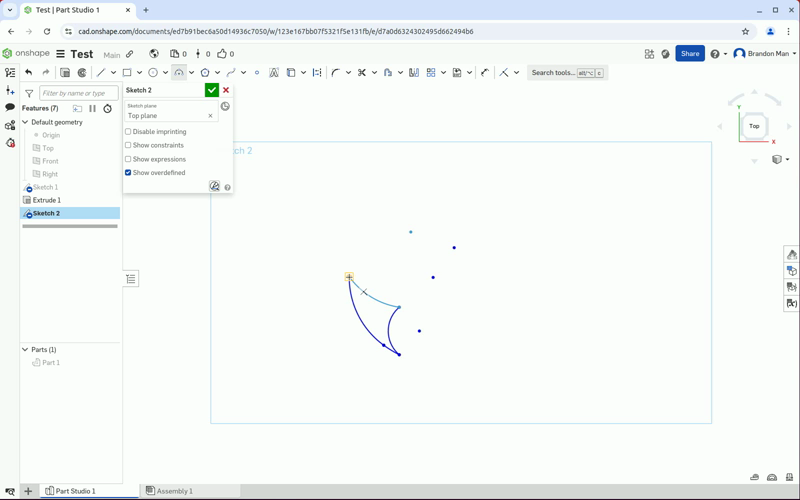
key_down(shift)
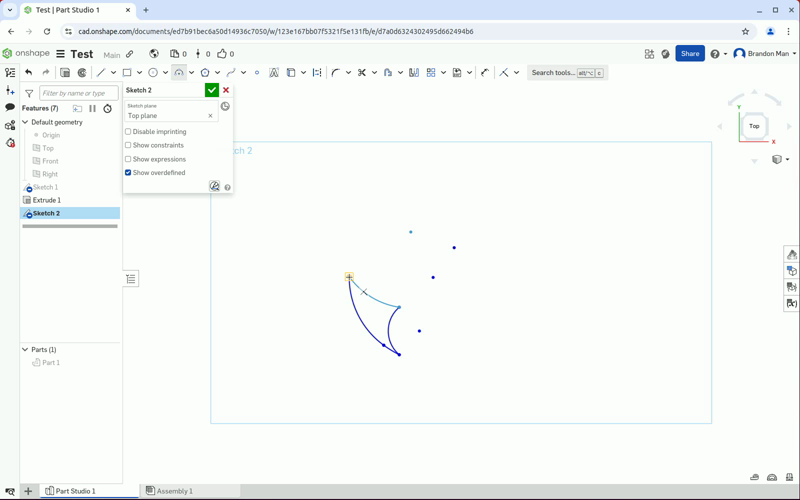
mouse_move(365, 306)
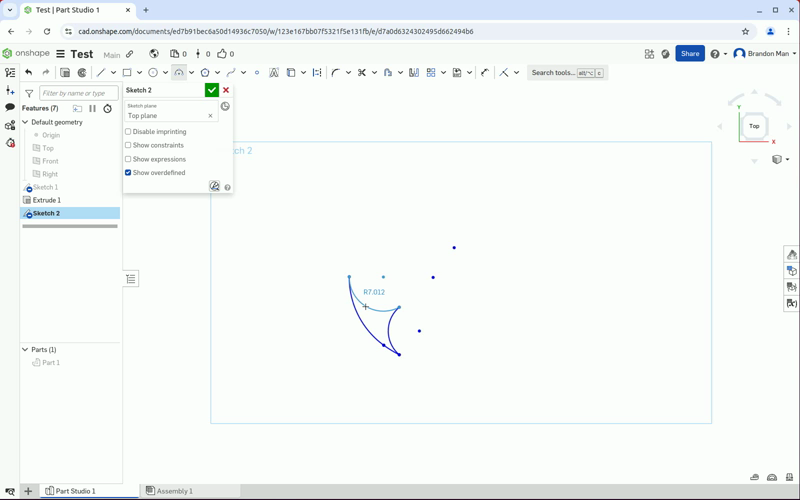
click(365, 306)
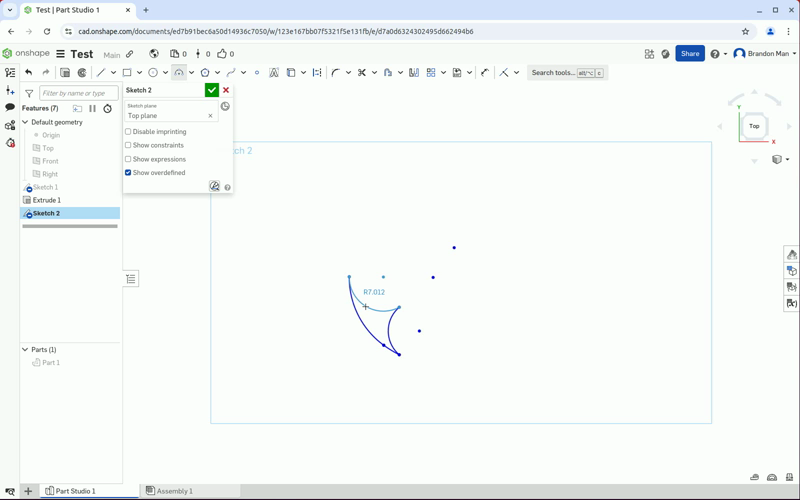
key_up(shift)
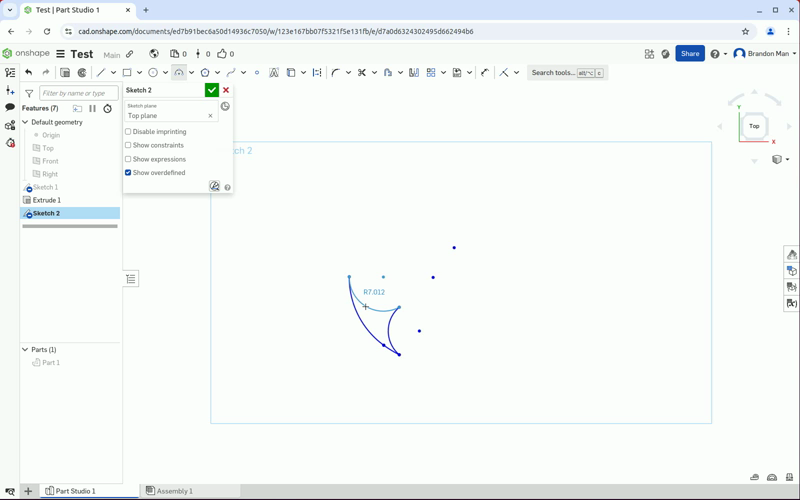
key(esc)
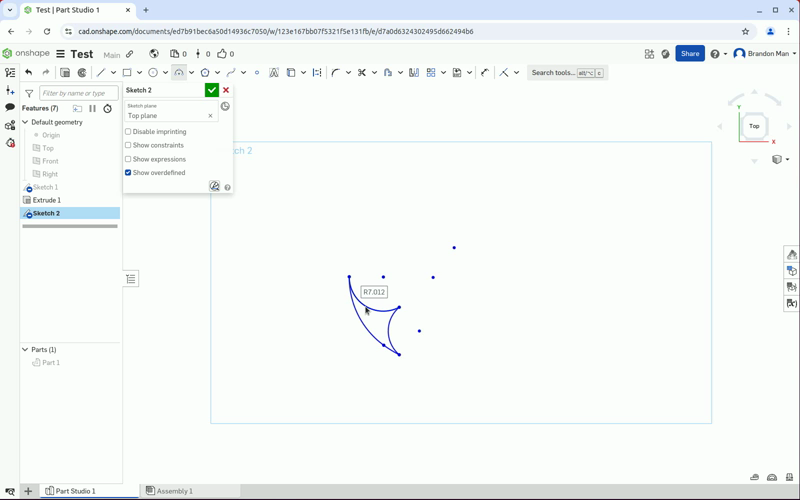
mouse_move(377, 305)
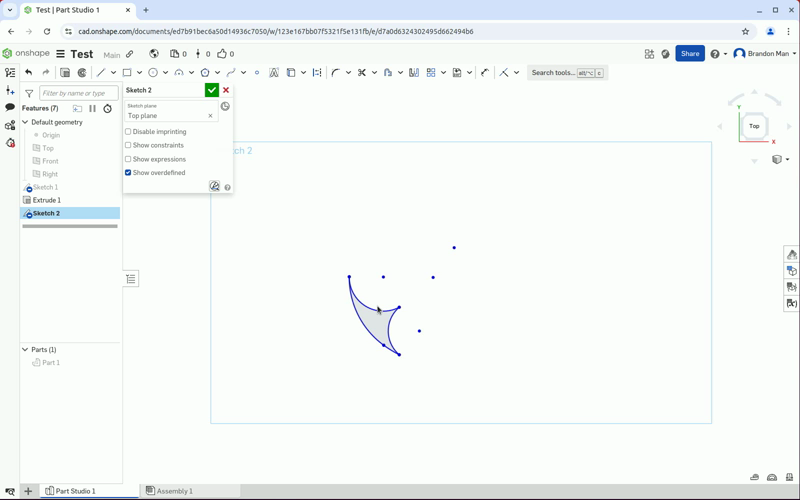
scroll(6)
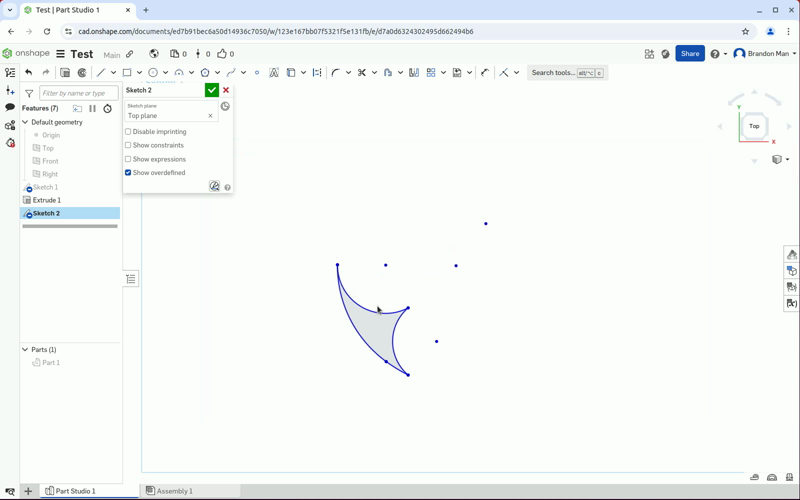
scroll(6)
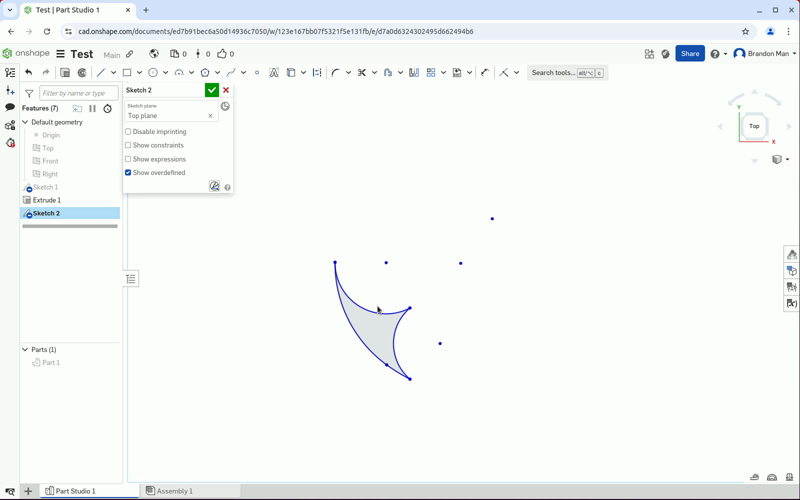
scroll(6)
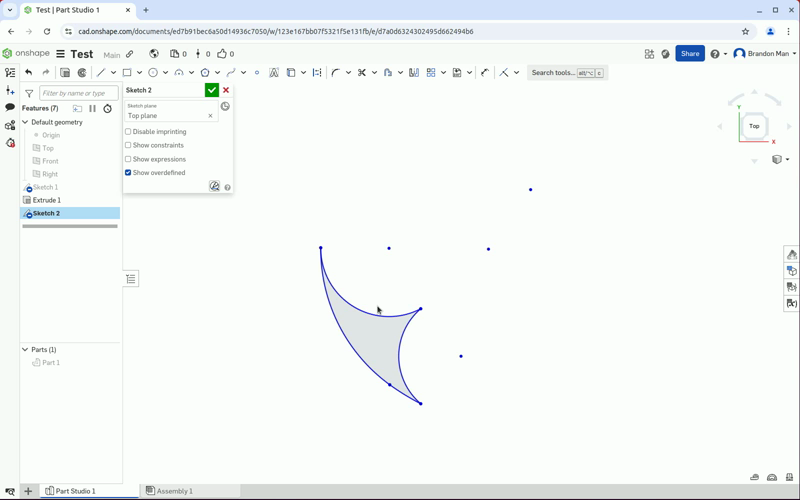
scroll(6)
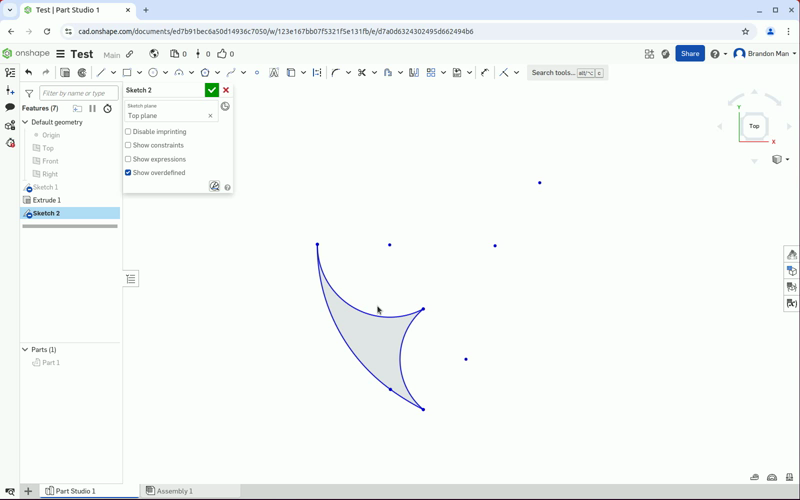
scroll(6)
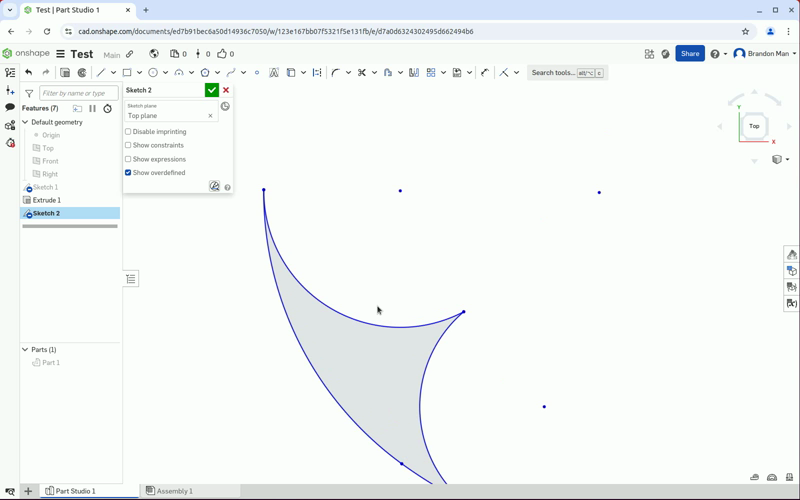
scroll(6)
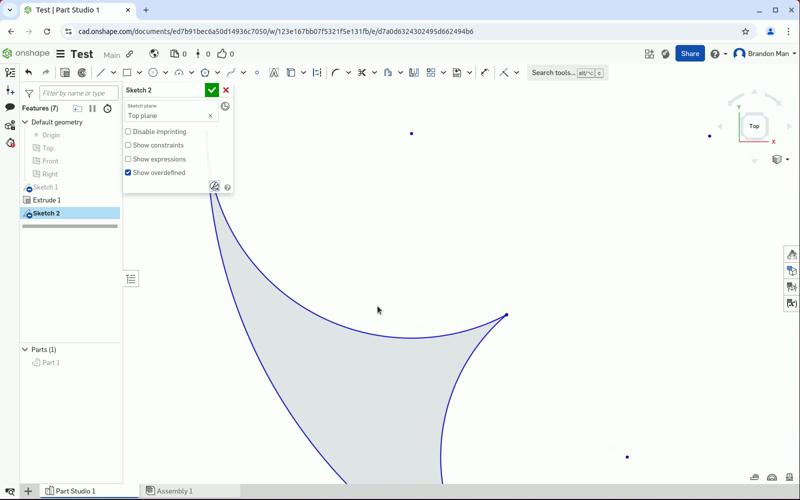
scroll(6)
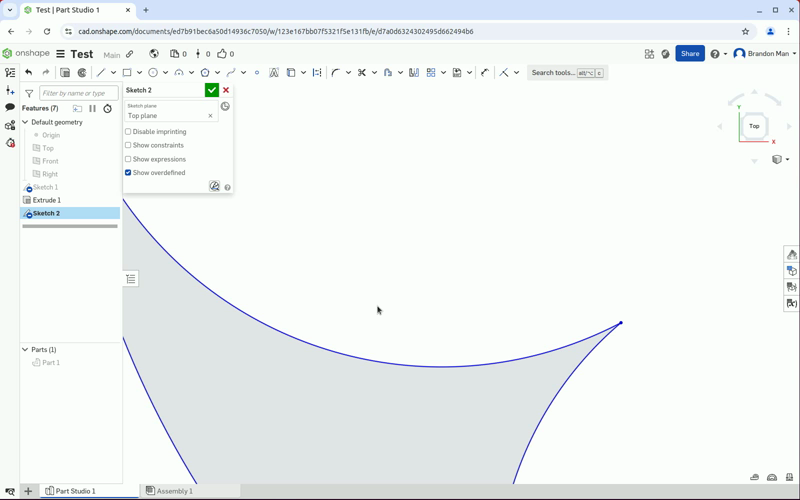
click(377, 305)
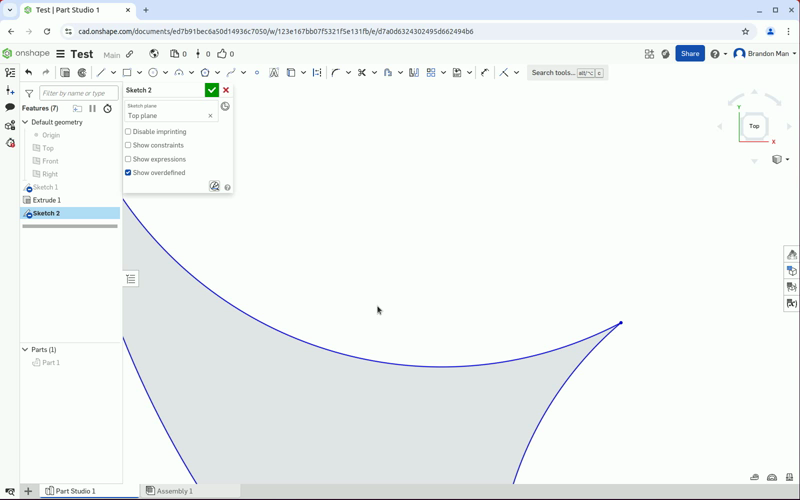
scroll(-6)
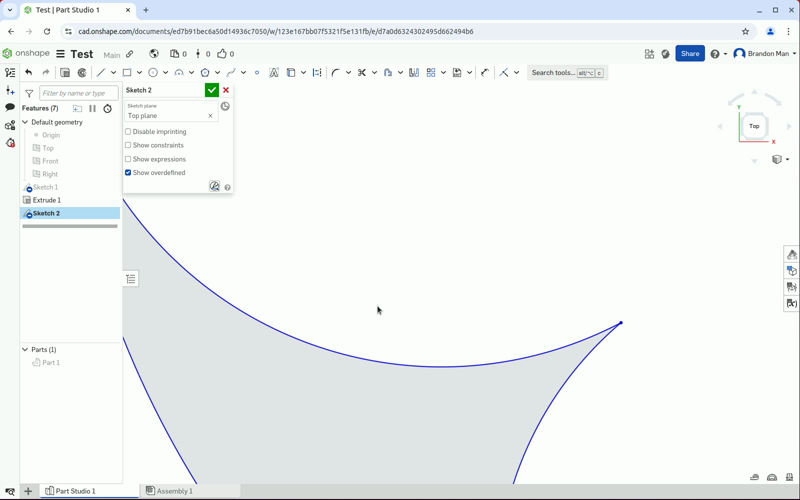
scroll(-6)
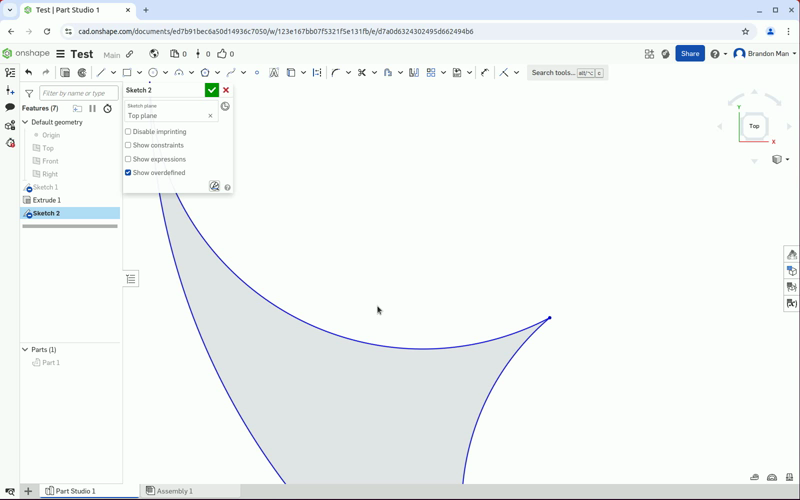
scroll(-6)
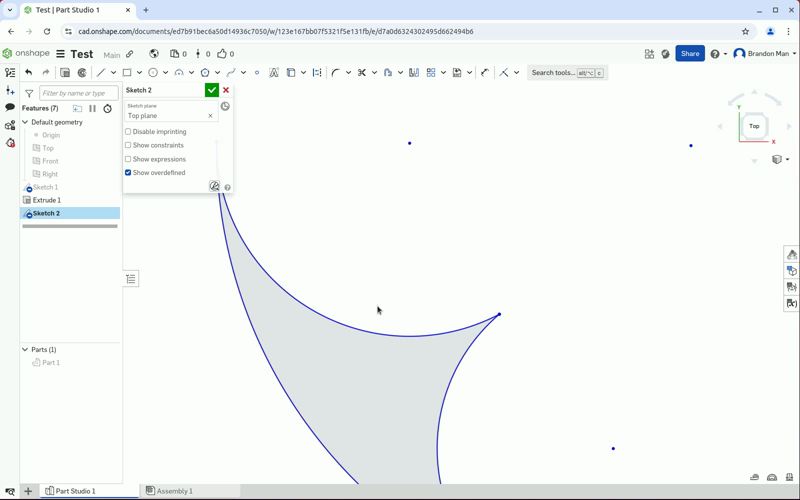
scroll(-6)
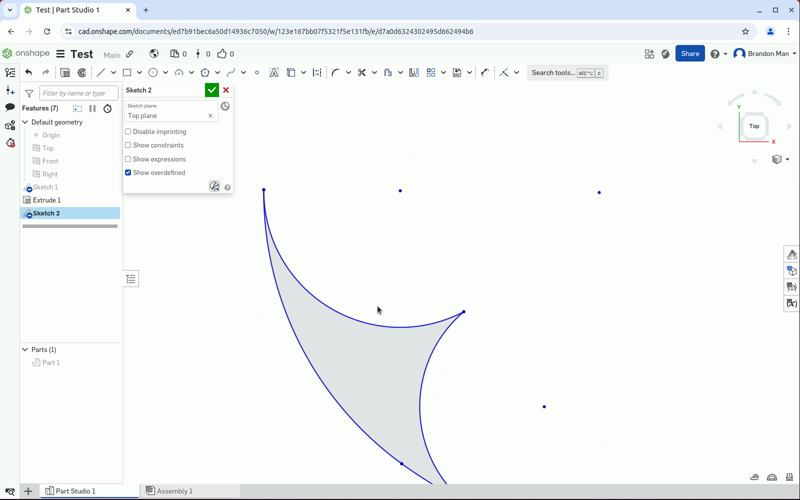
scroll(-6)
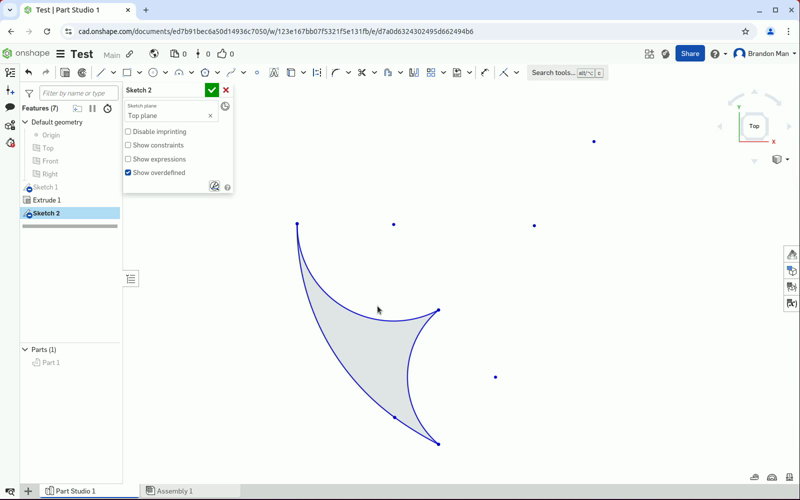
scroll(-6)
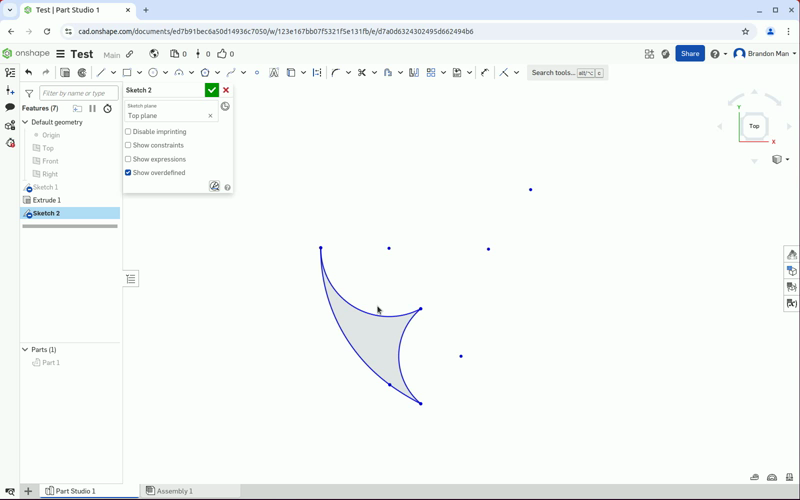
scroll(-6)
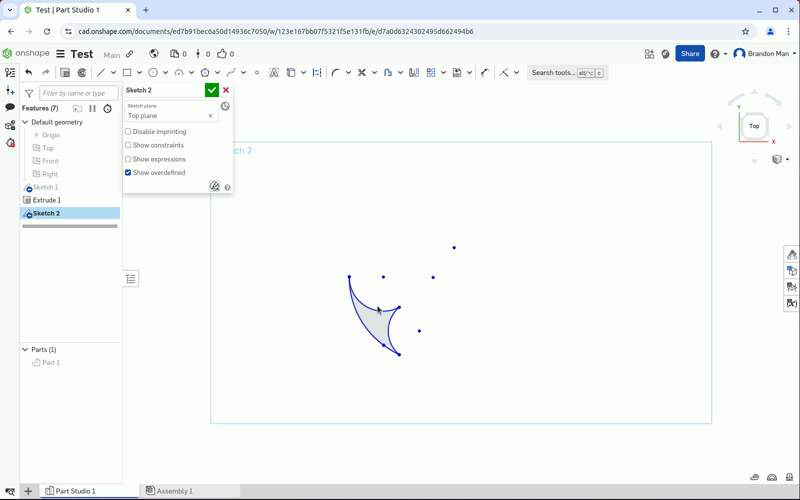
mouse_move(73, 352)
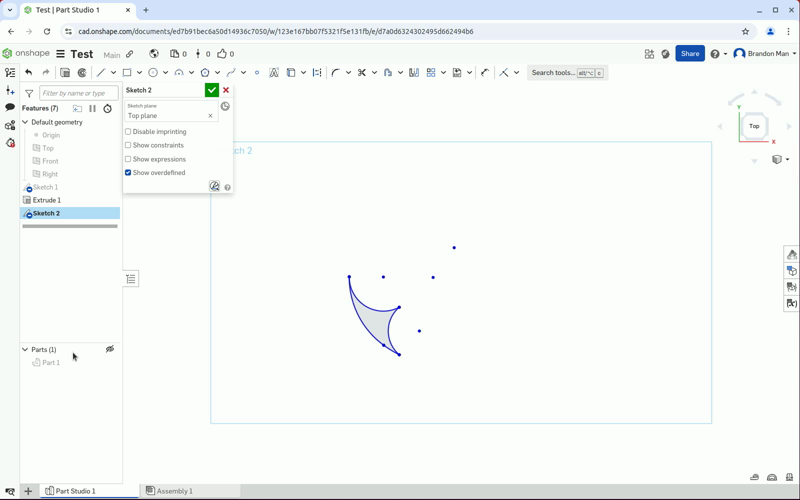
key(shift+y)
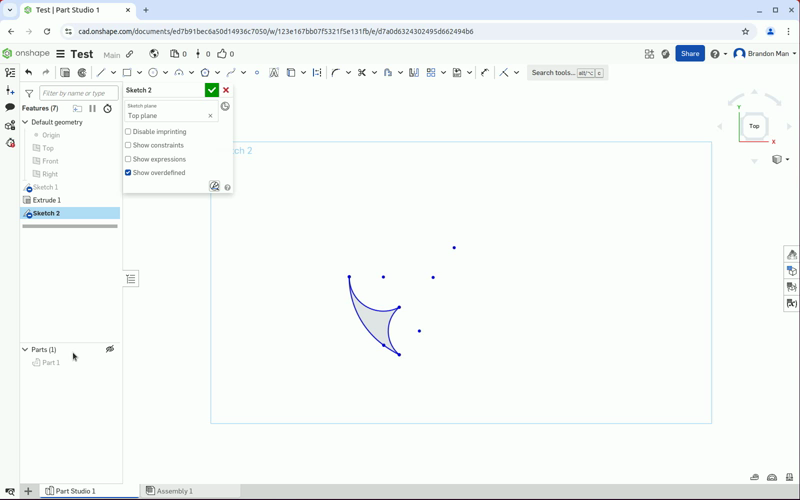
key(shift+e)
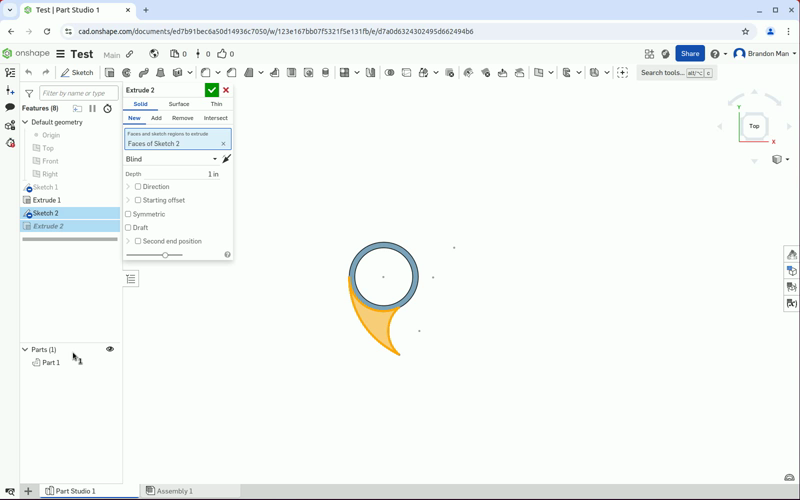
mouse_move(143, 106)
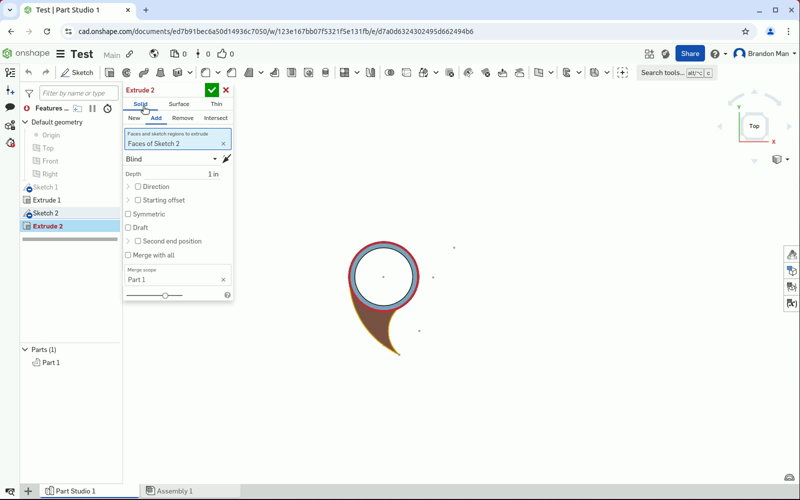
click(143, 106)
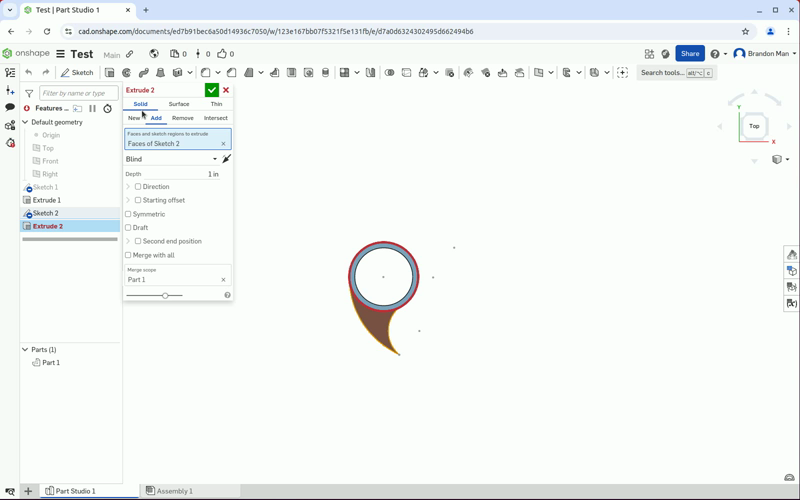
mouse_move(137, 120)
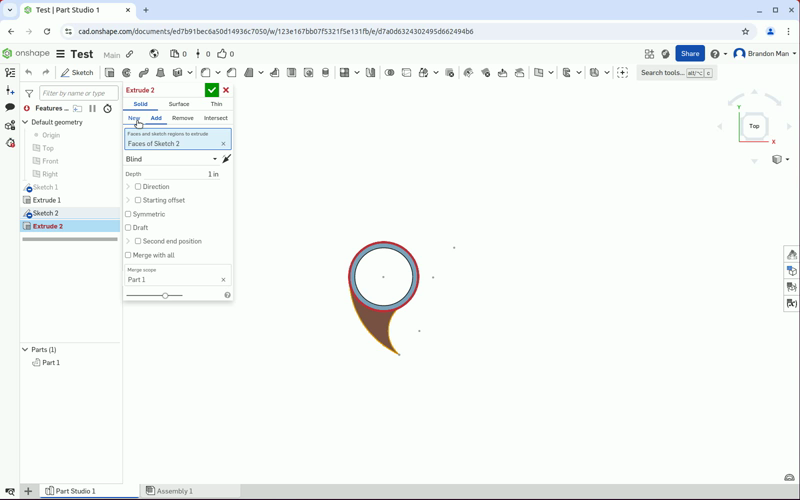
click(137, 120)
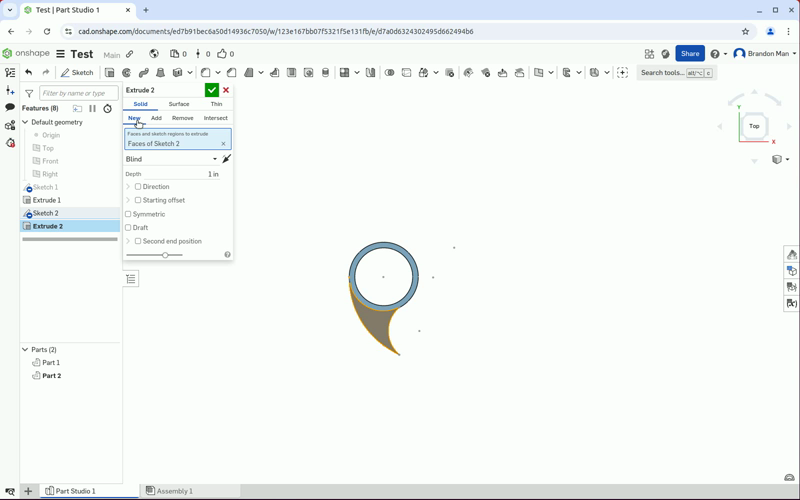
key(tab, 4)
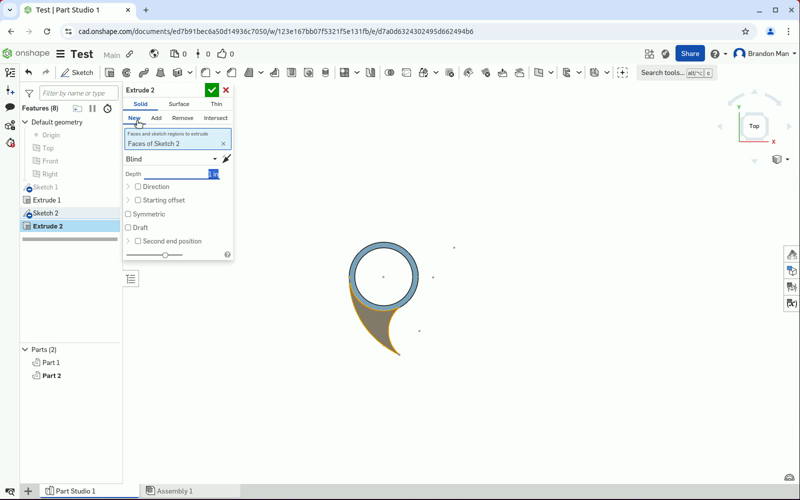
text(3.851)
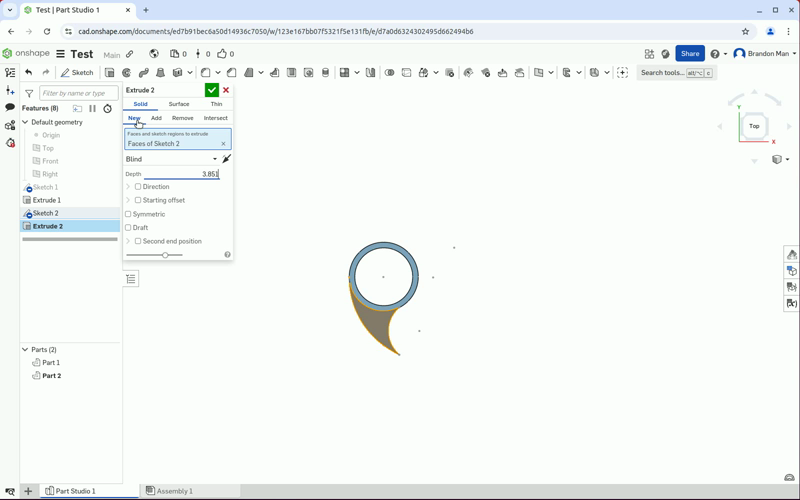
key(enter)
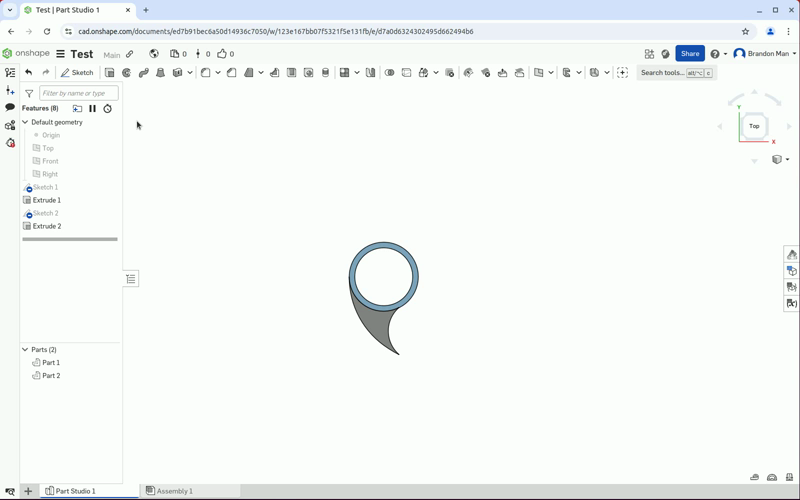
key(shift+h)
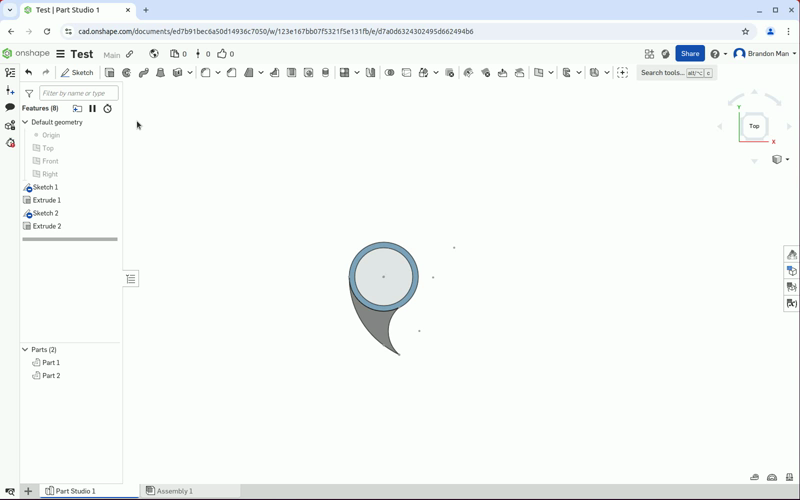
key(shift+h)
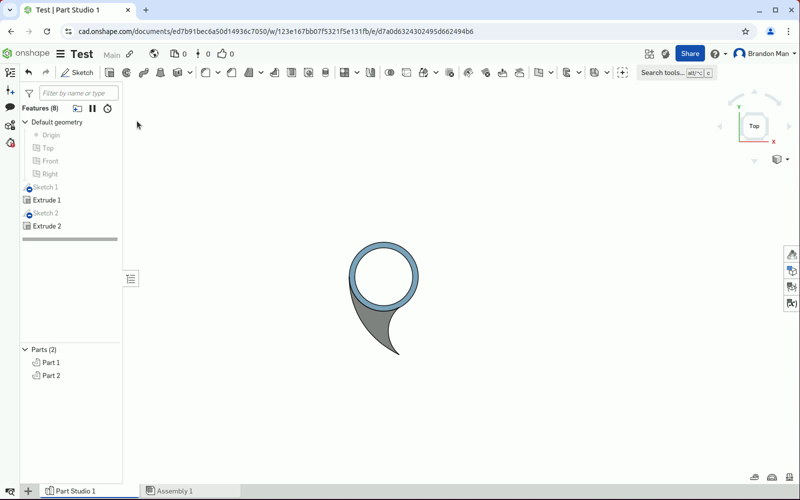
mouse_move(73, 189)
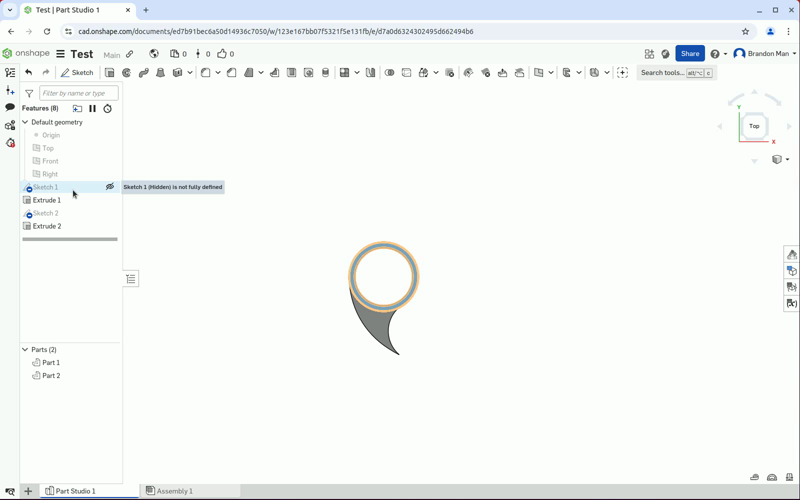
click(73, 189)
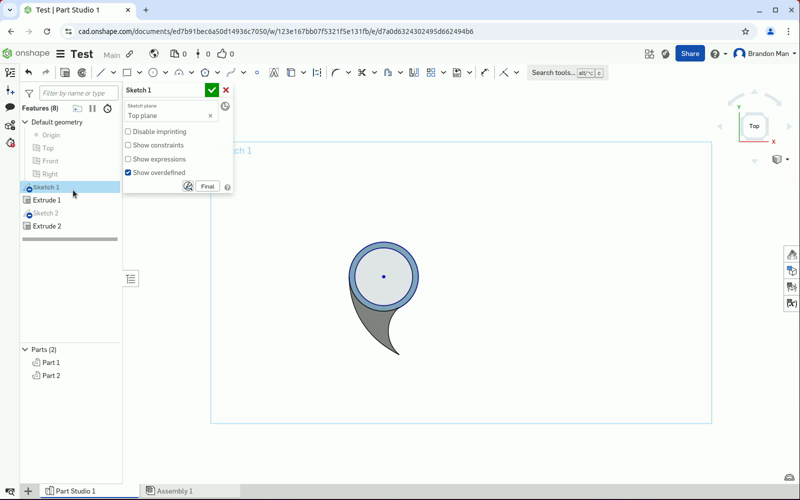
mouse_move(229, 92)
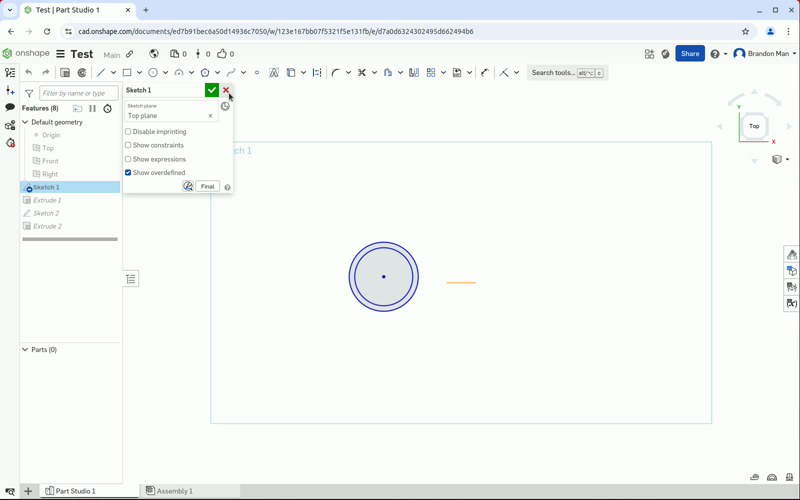
click(229, 92)
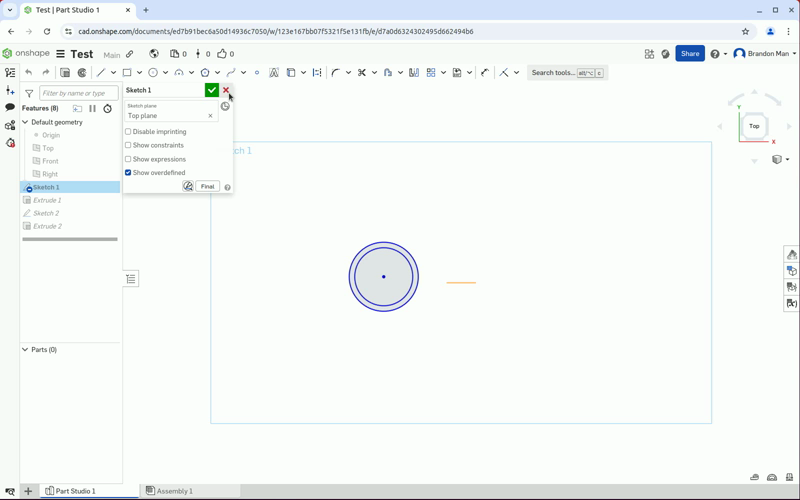
key(shift+s)
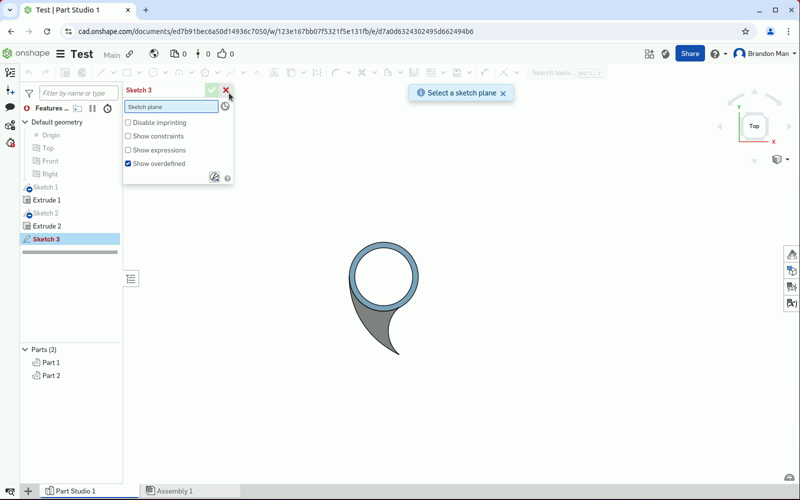
mouse_move(73, 150)
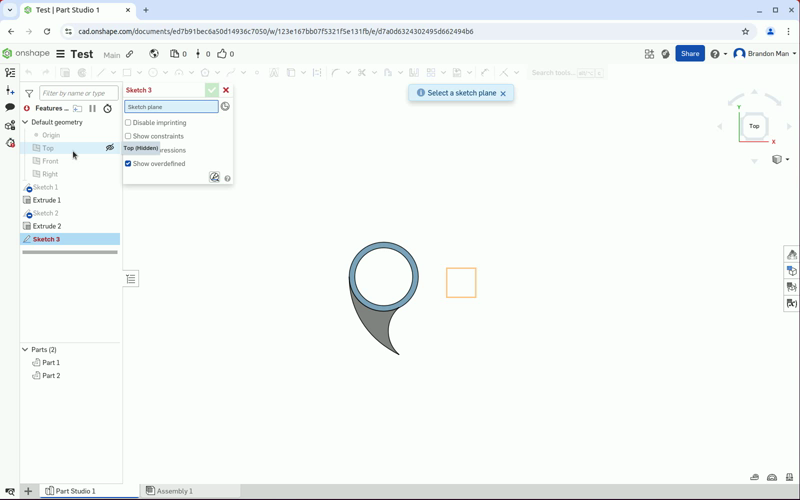
click(73, 150)
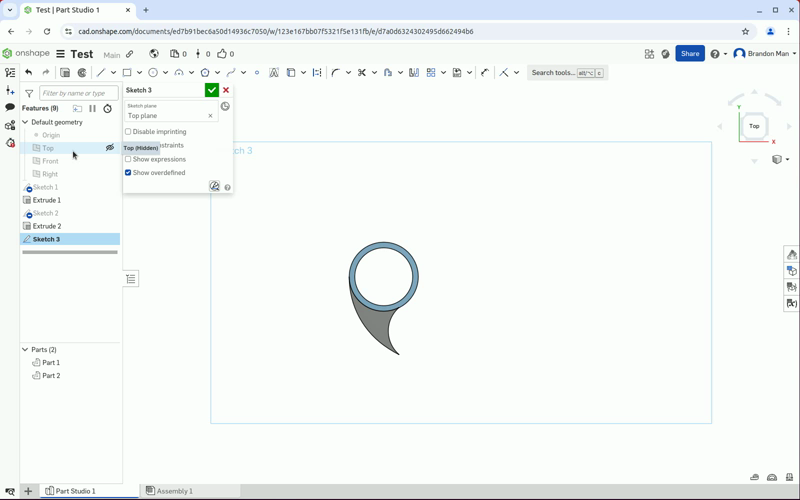
mouse_move(73, 352)
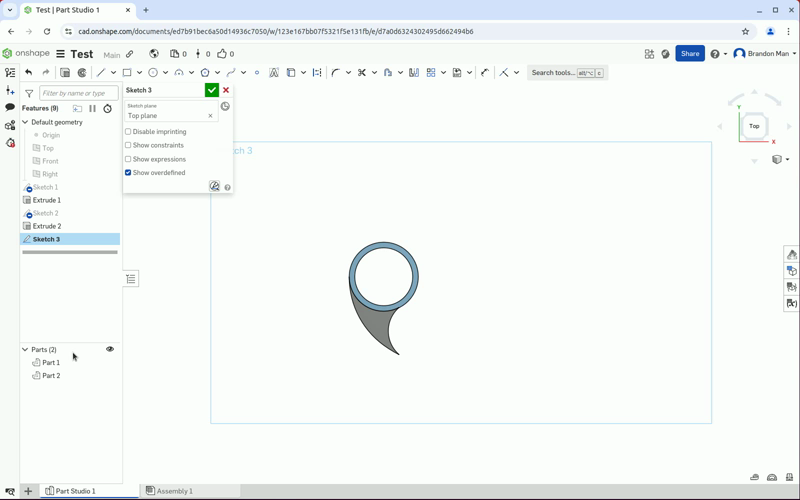
key(y)
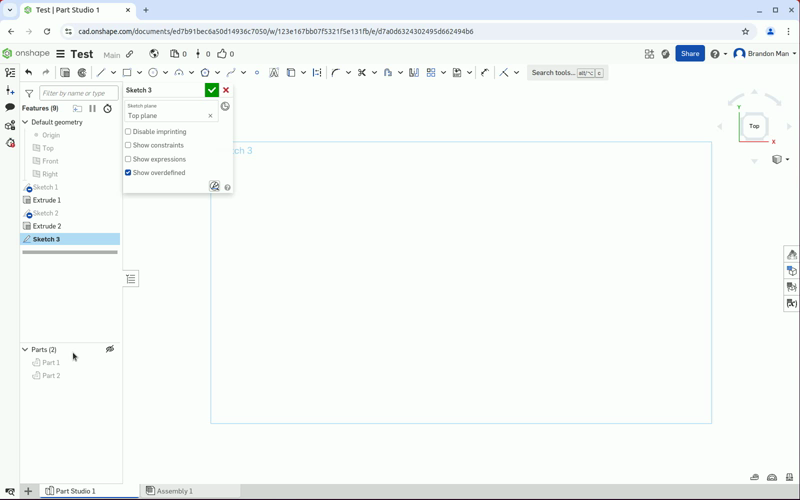
key(a)
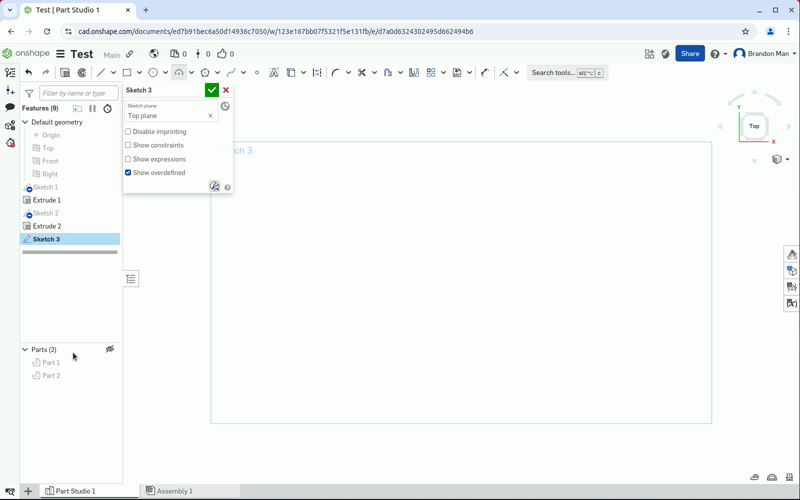
key_down(shift)
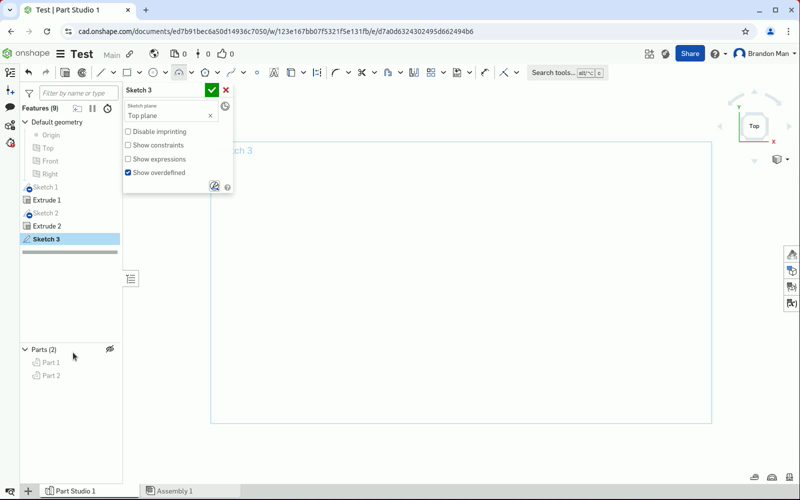
mouse_move(406, 300)
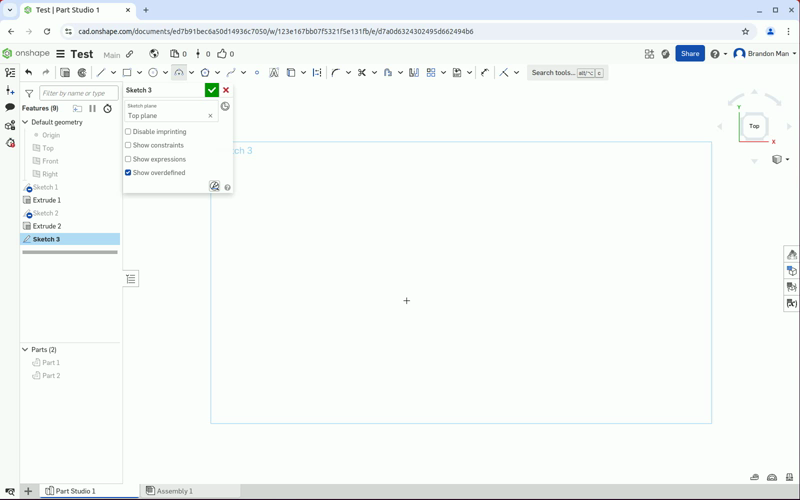
click(406, 300)
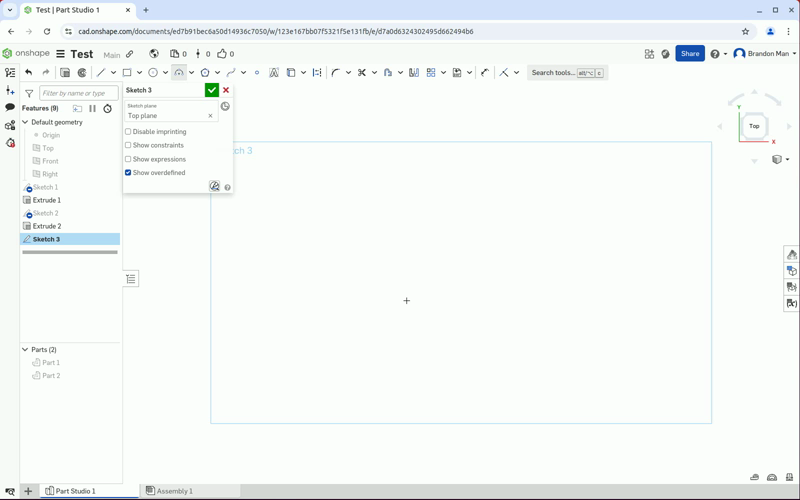
key_up(shift)
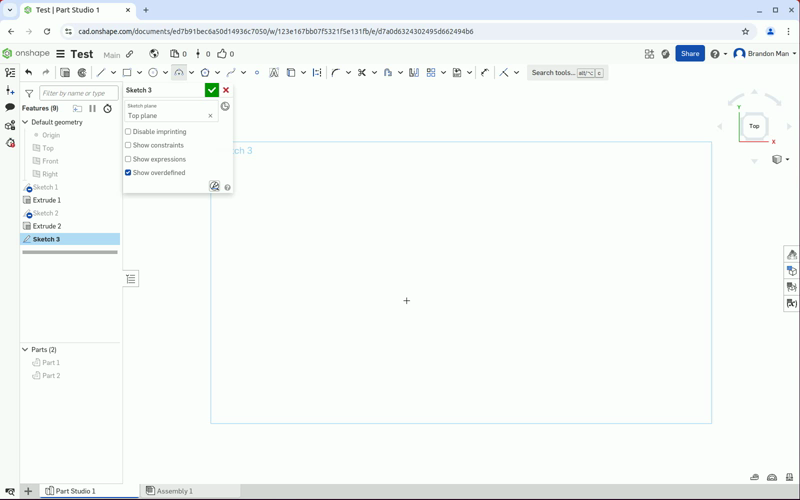
key_down(shift)
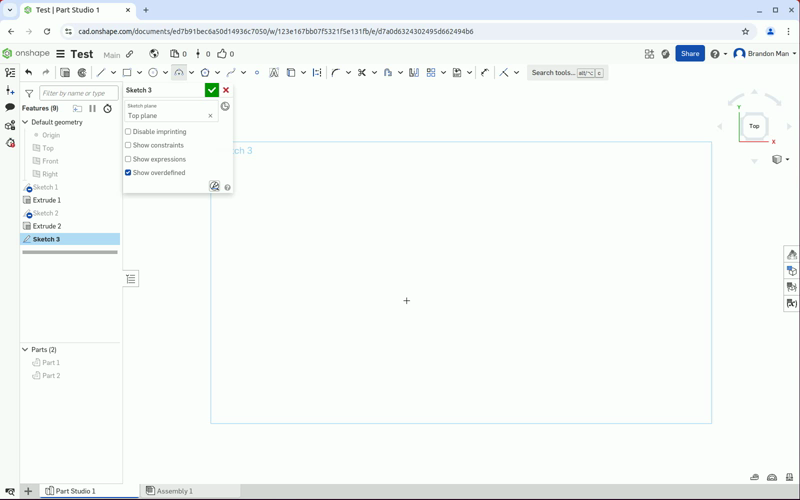
mouse_move(431, 300)
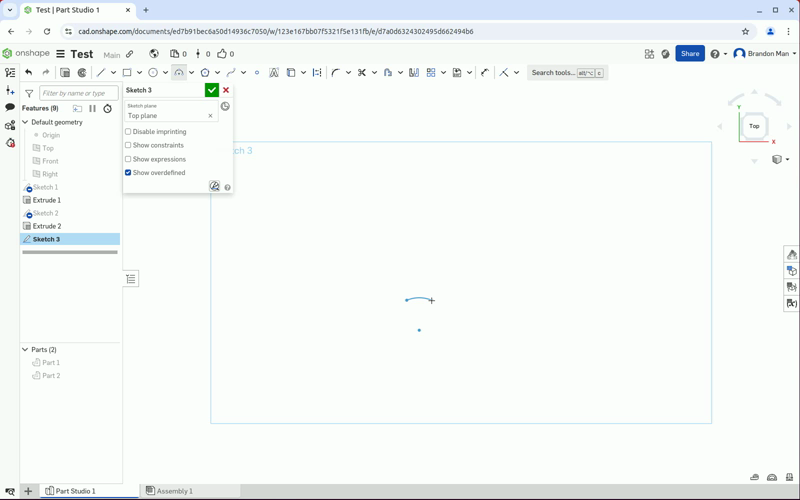
click(431, 300)
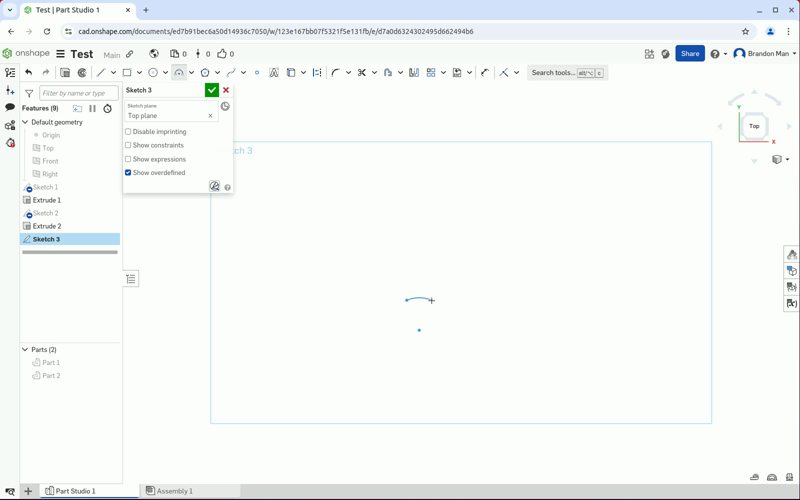
mouse_move(419, 297)
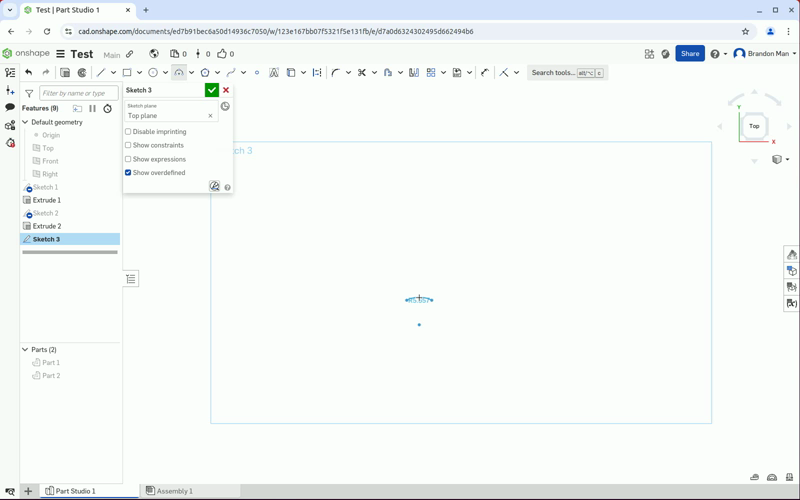
click(419, 297)
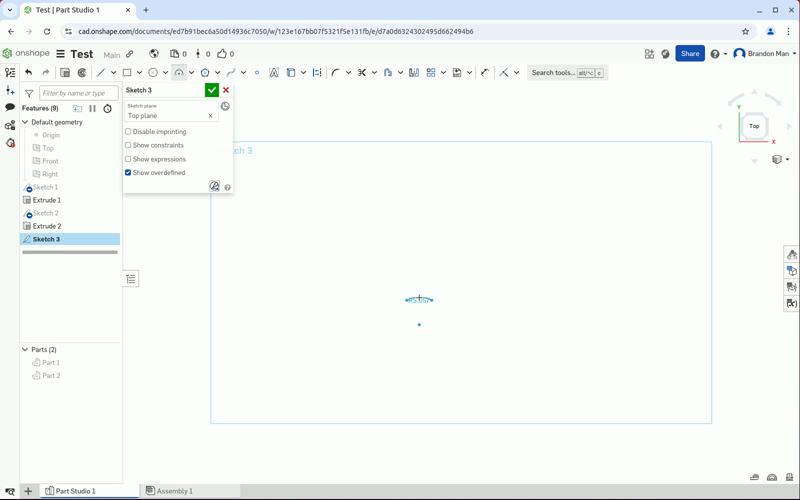
key_up(shift)
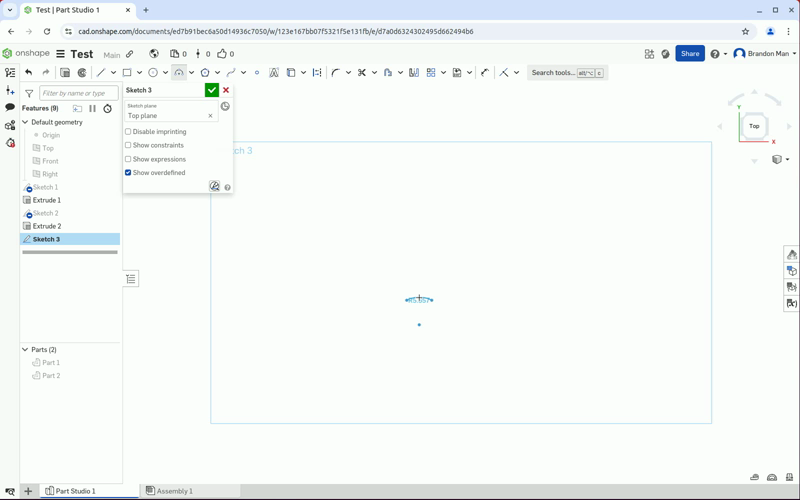
mouse_move(431, 300)
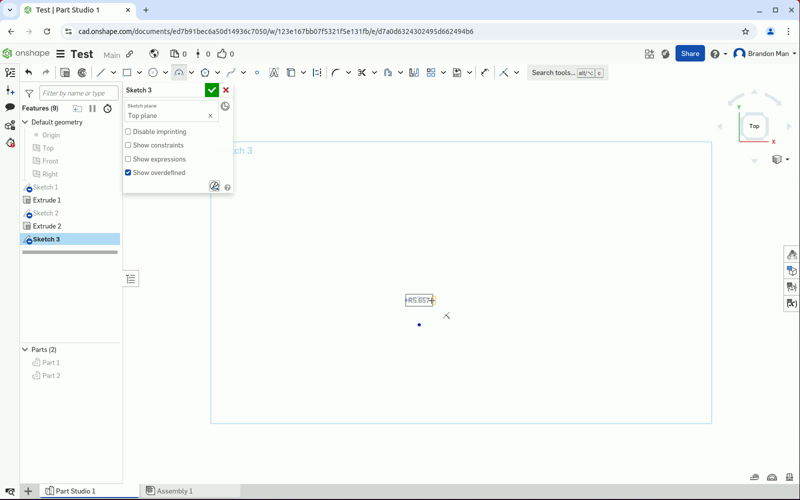
click(431, 300)
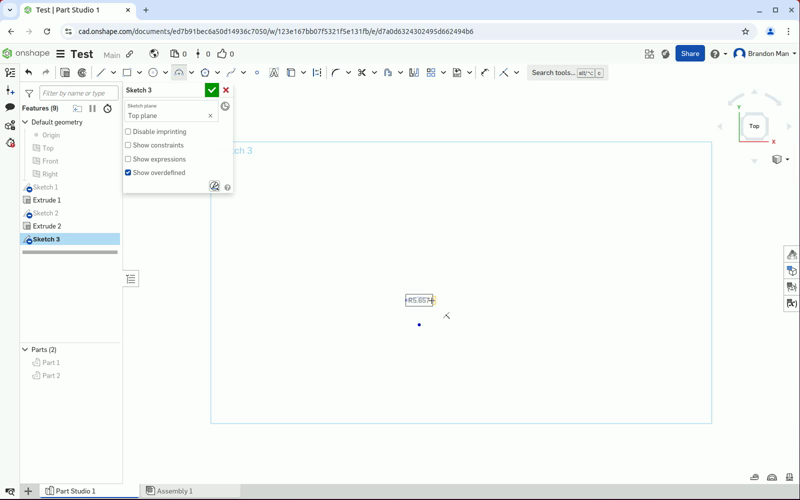
key_down(shift)
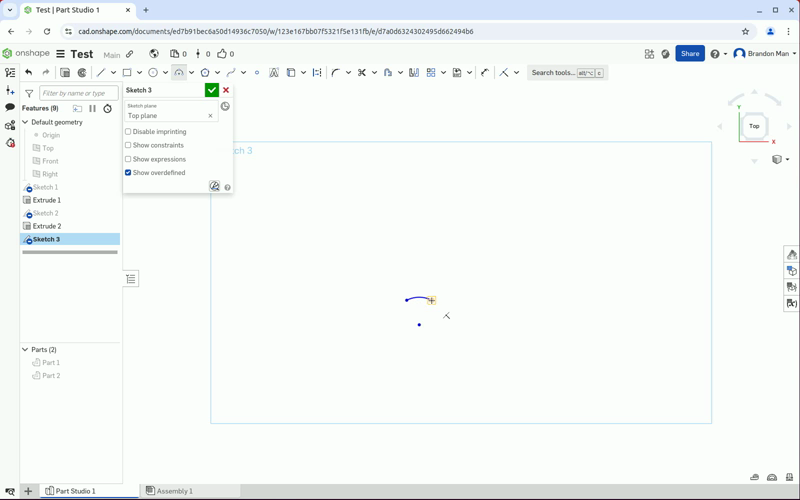
mouse_move(428, 257)
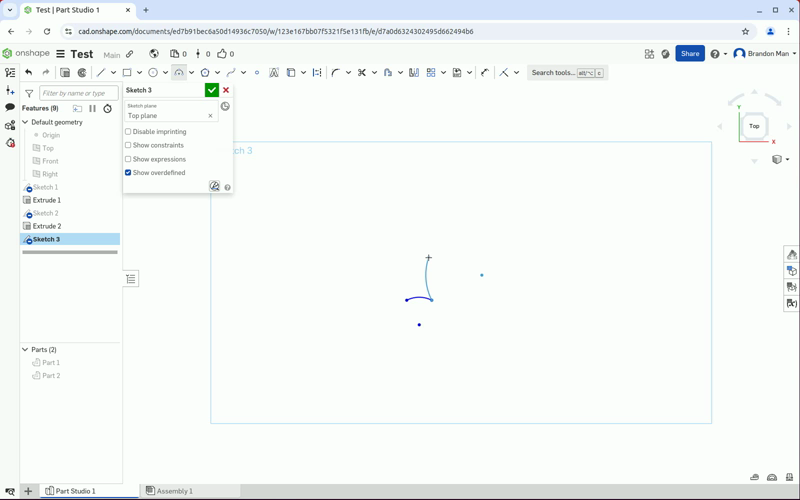
click(428, 257)
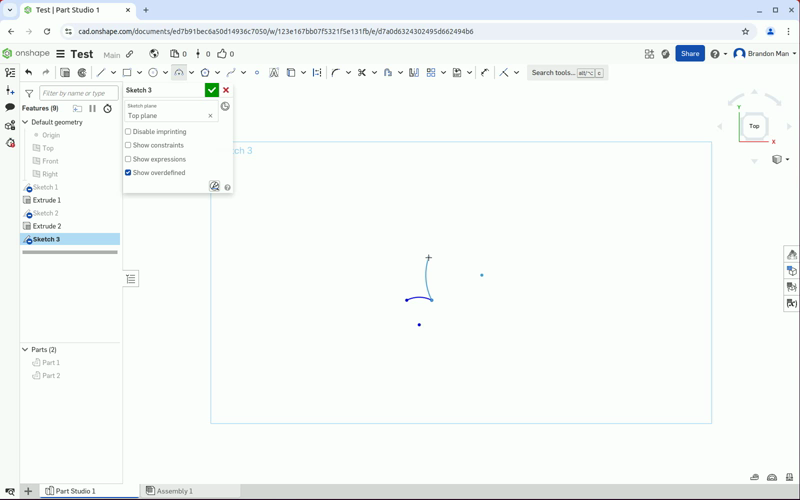
mouse_move(422, 279)
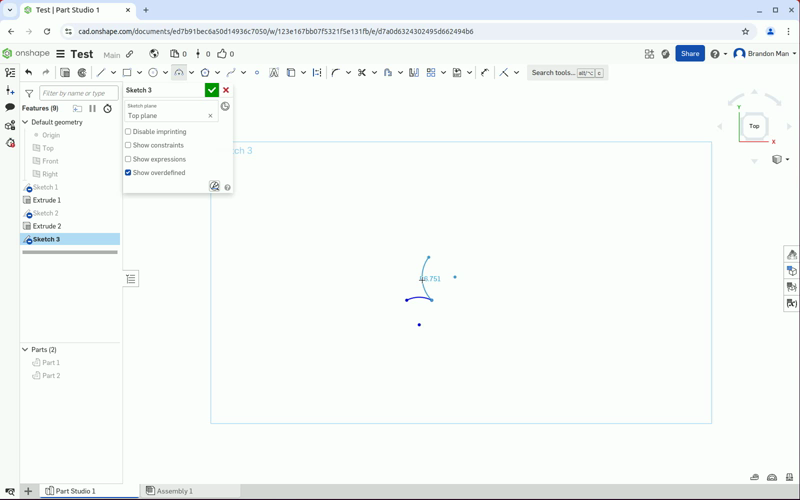
click(422, 279)
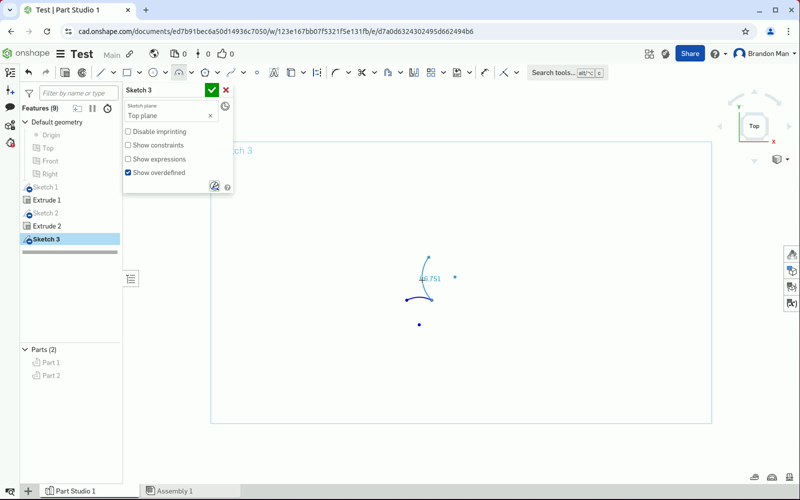
key_up(shift)
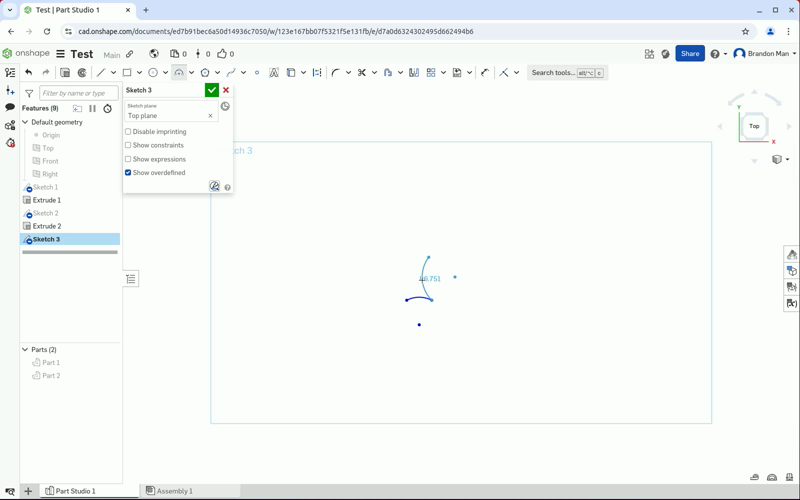
mouse_move(428, 257)
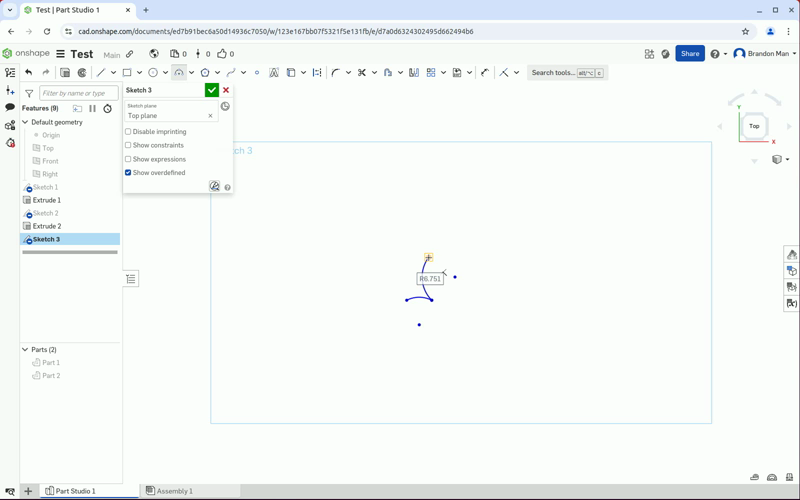
click(428, 257)
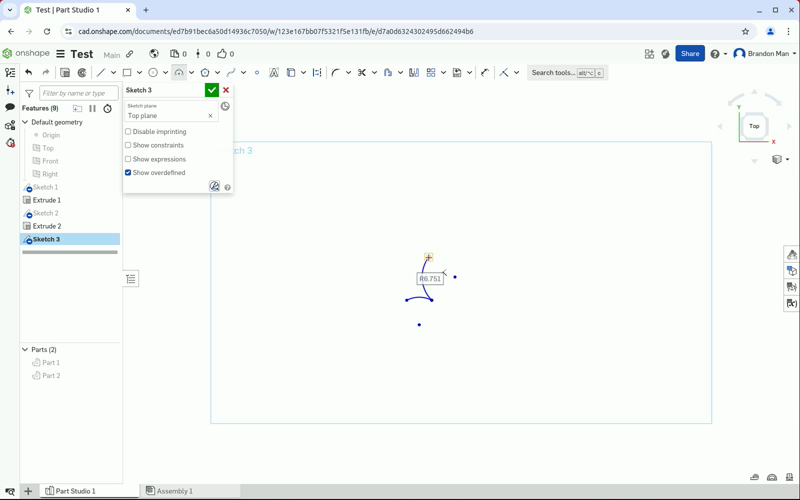
key_down(shift)
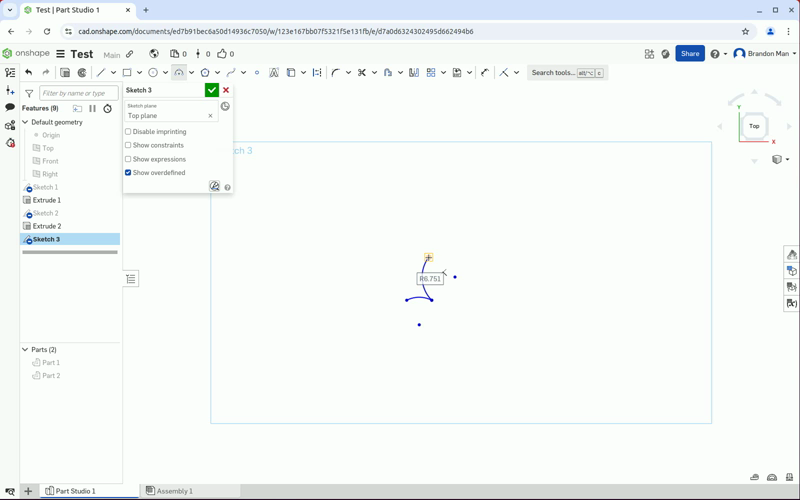
mouse_move(410, 257)
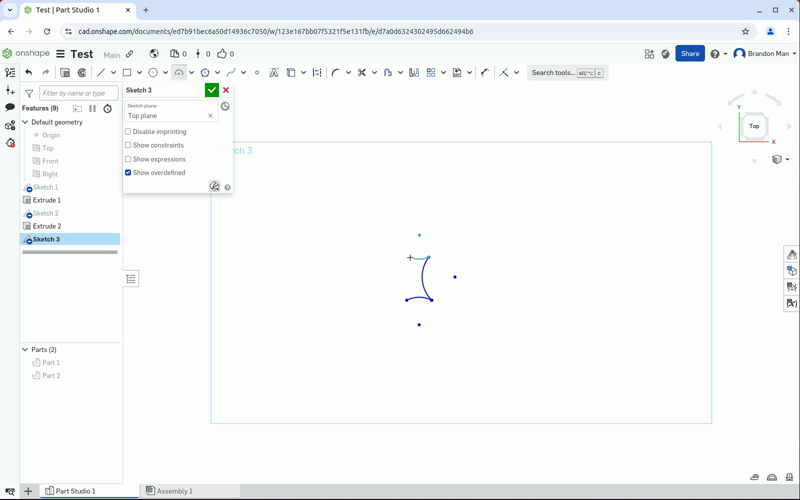
click(410, 257)
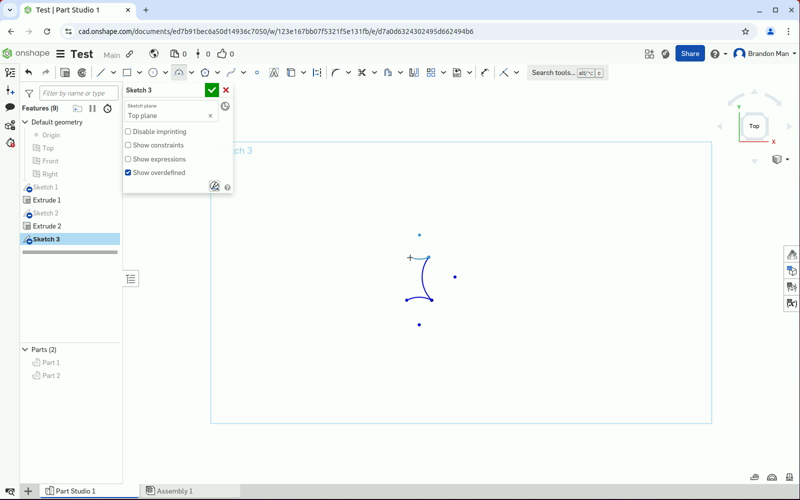
mouse_move(419, 259)
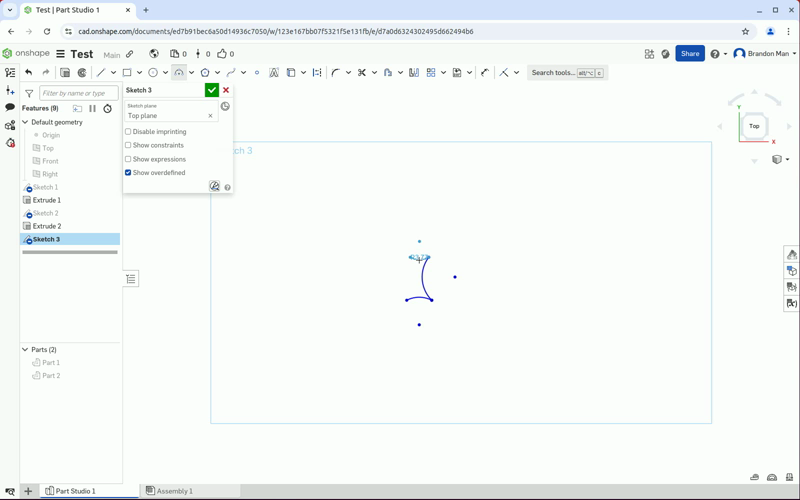
click(419, 259)
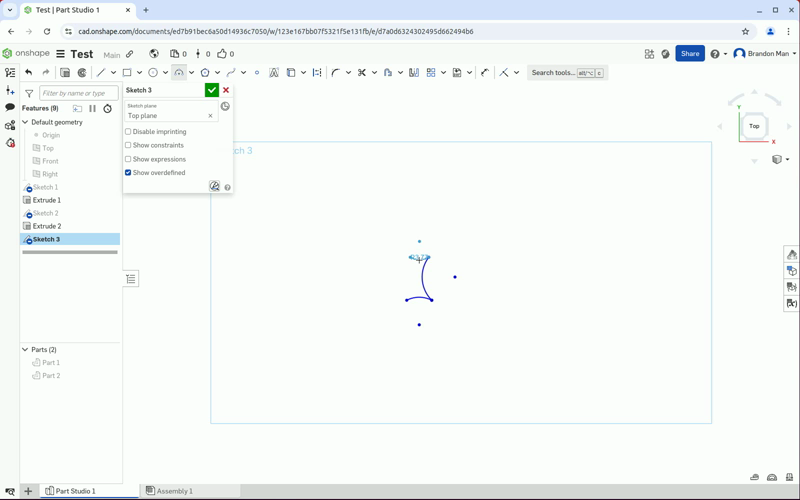
key_up(shift)
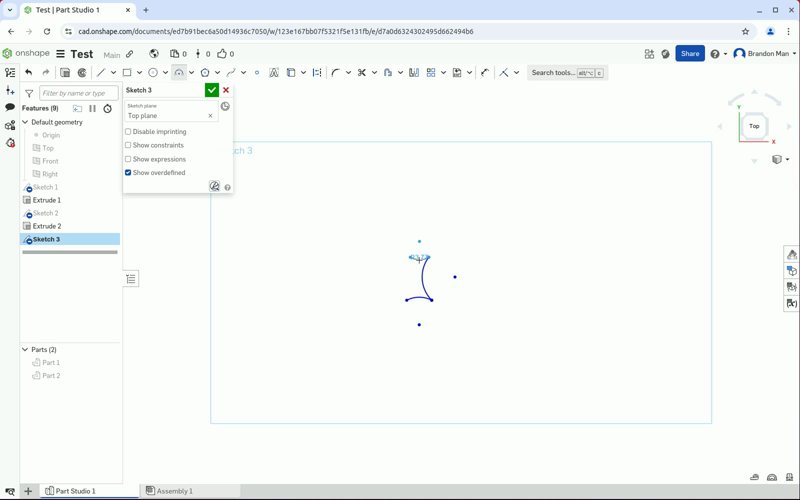
mouse_move(410, 257)
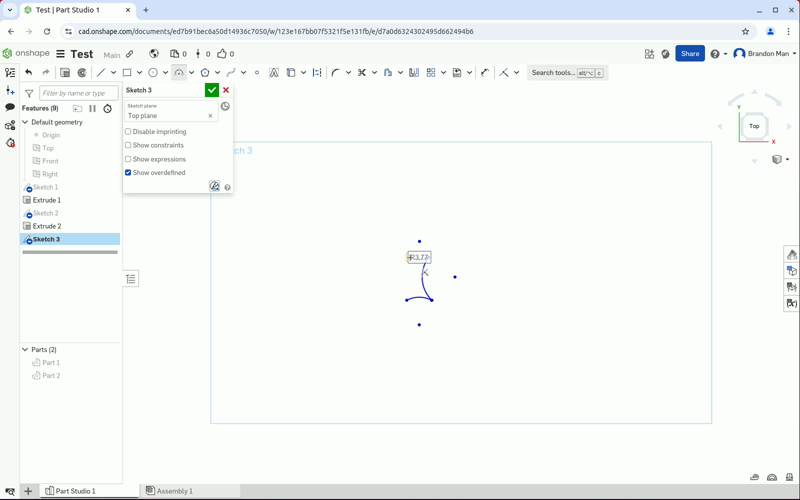
click(410, 257)
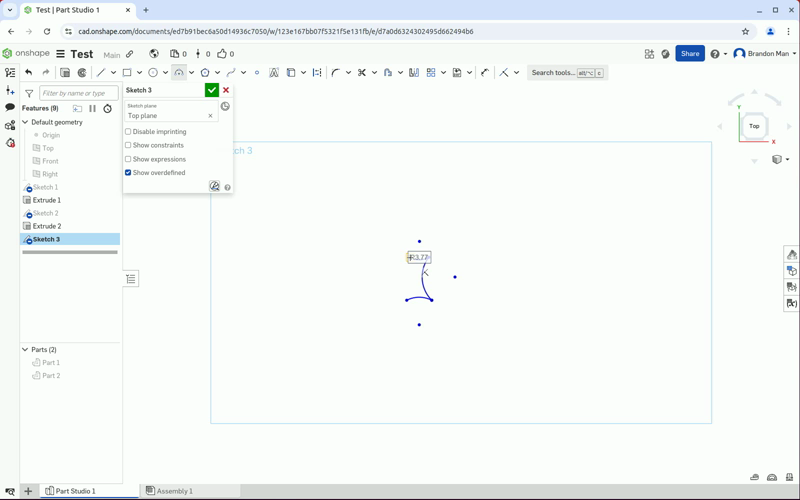
mouse_move(406, 300)
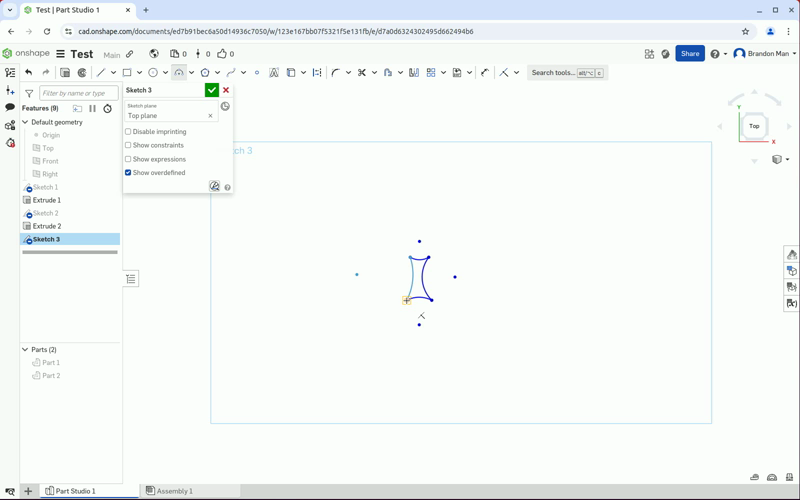
click(406, 300)
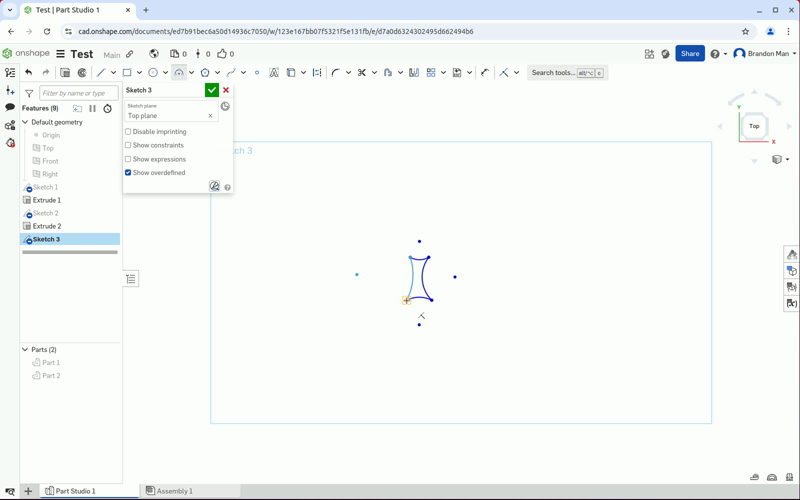
key_down(shift)
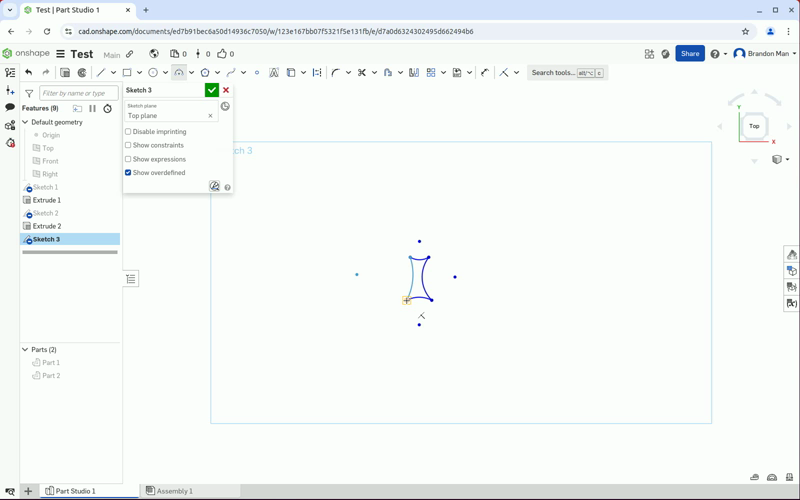
mouse_move(416, 279)
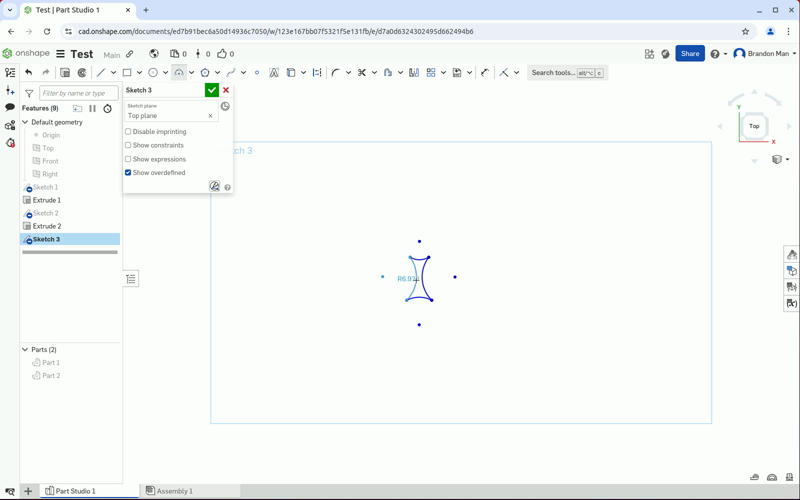
click(416, 279)
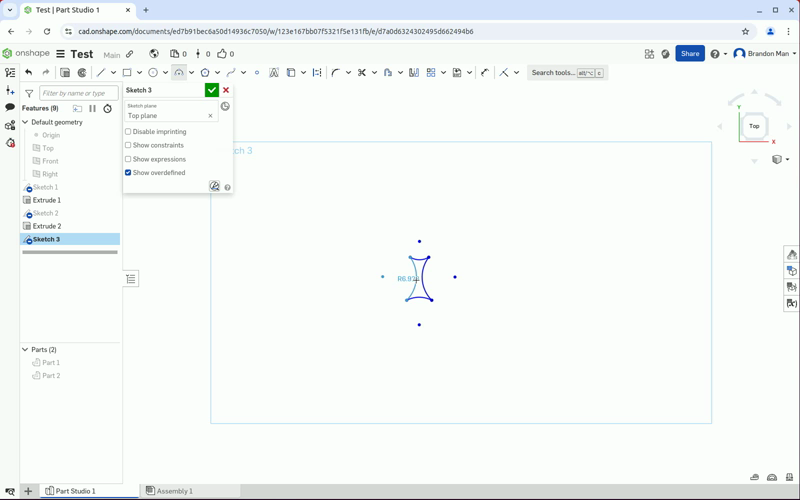
key_up(shift)
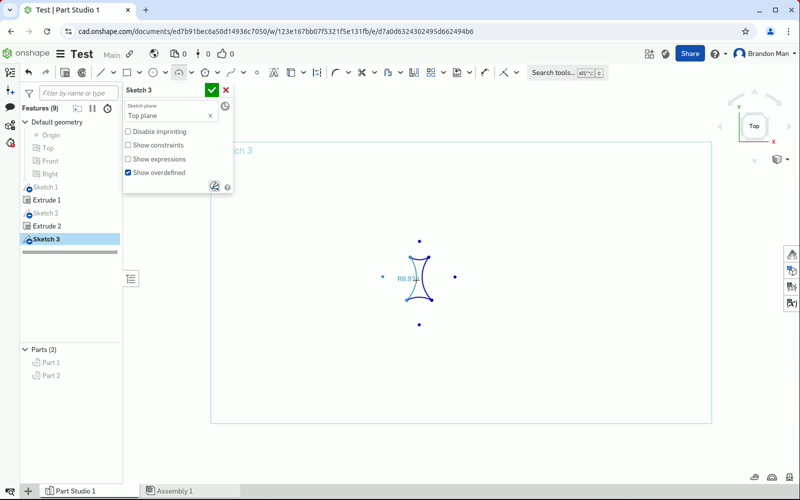
key(esc)
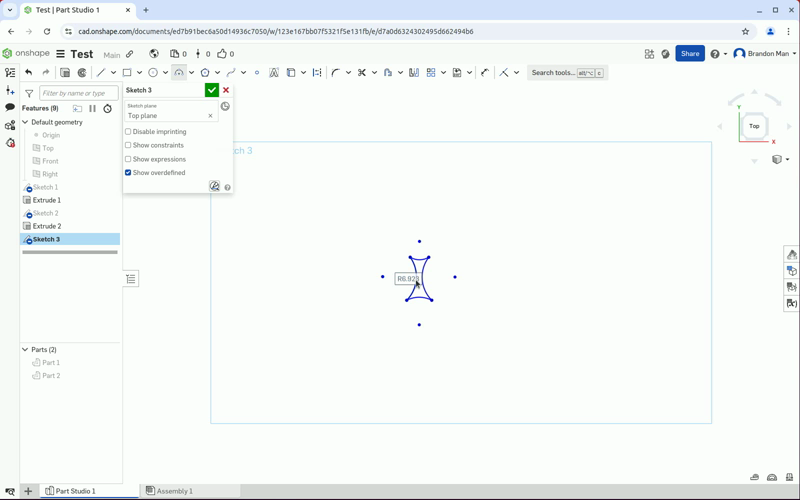
mouse_move(417, 267)
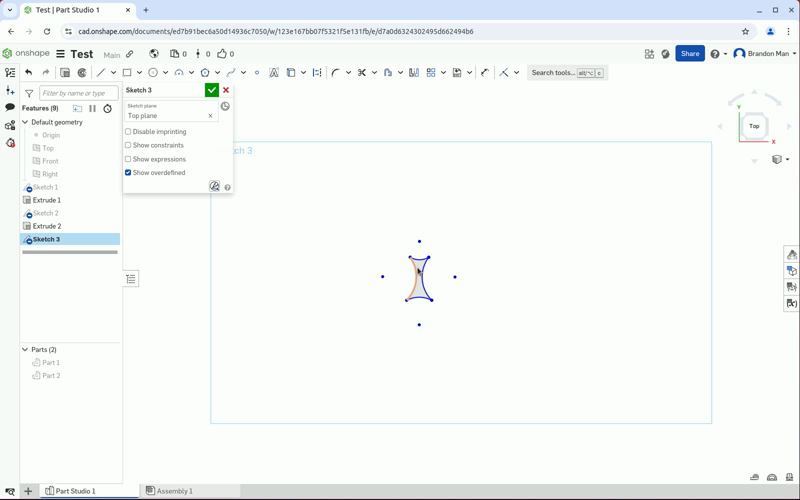
scroll(6)
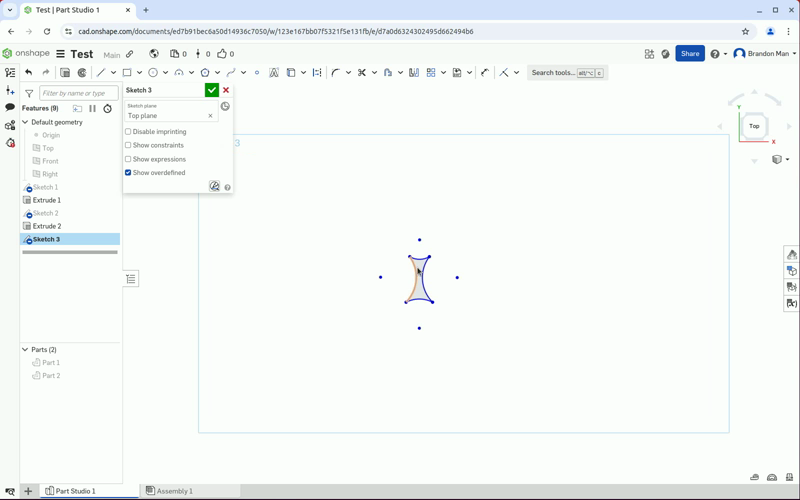
scroll(6)
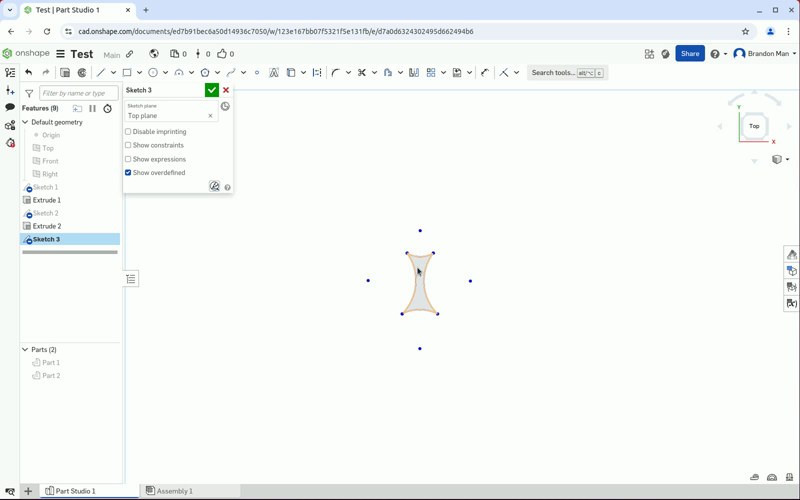
scroll(6)
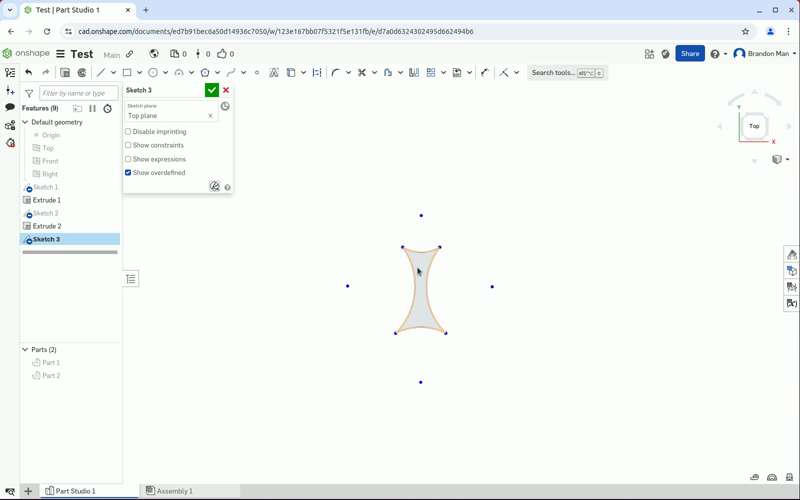
scroll(6)
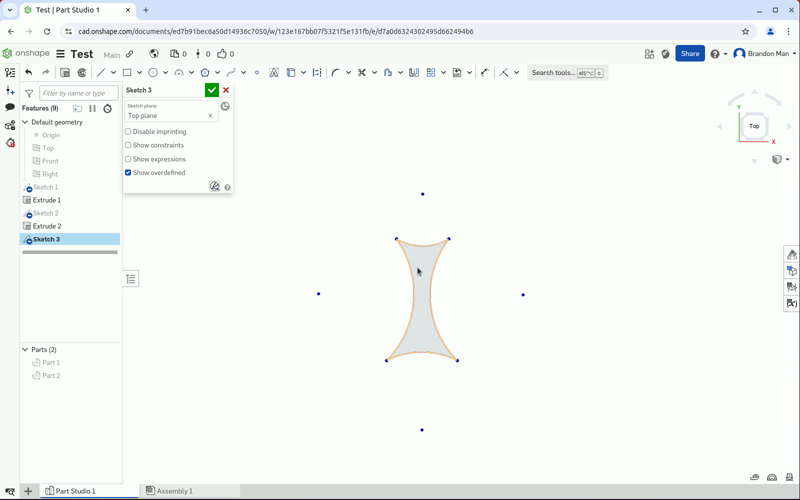
scroll(6)
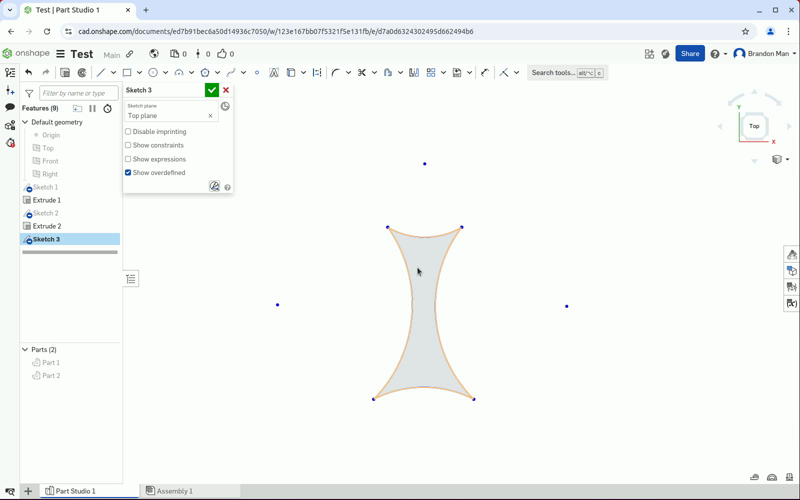
scroll(6)
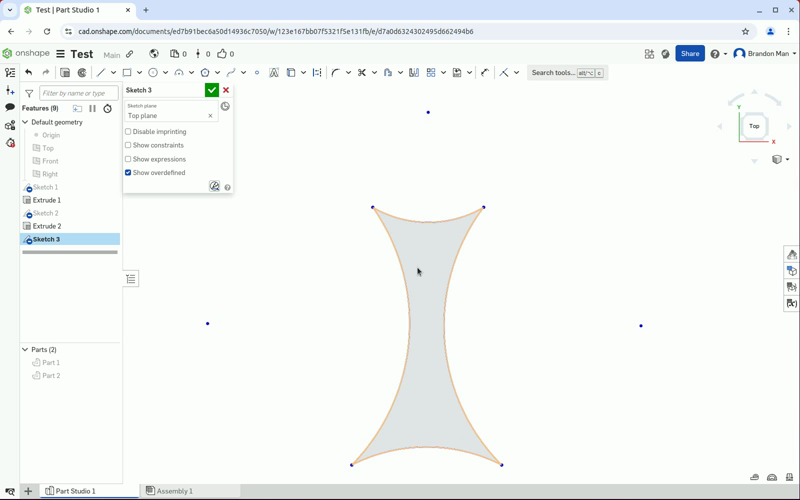
scroll(6)
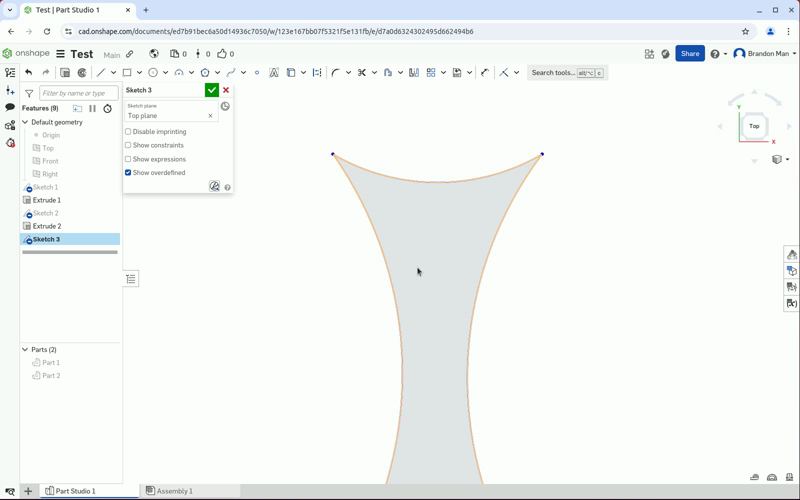
click(417, 267)
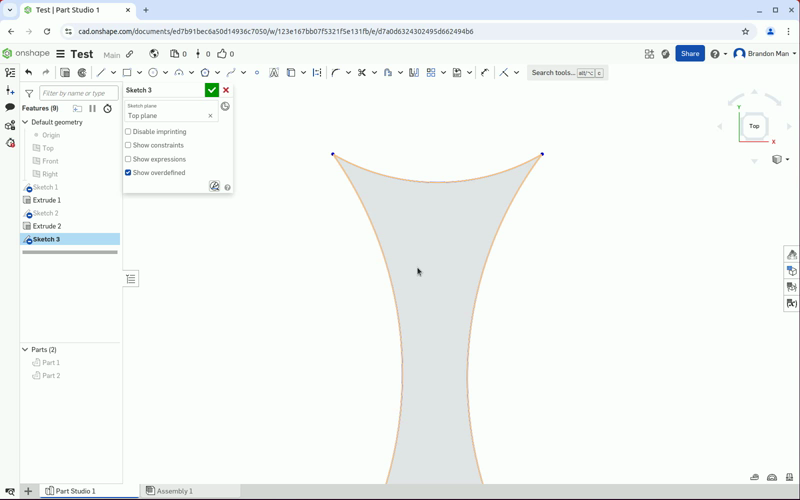
scroll(-6)
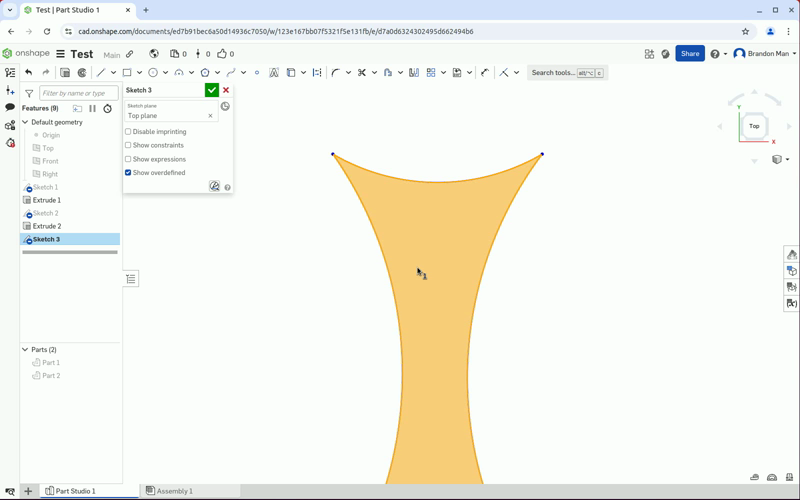
scroll(-6)
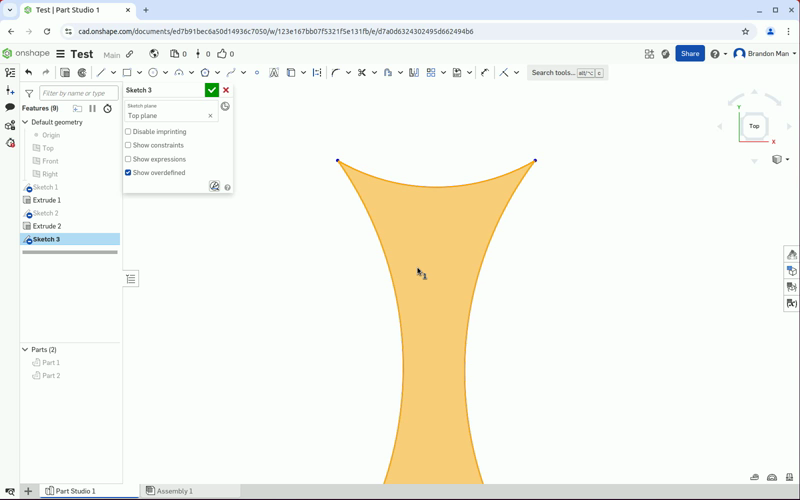
scroll(-6)
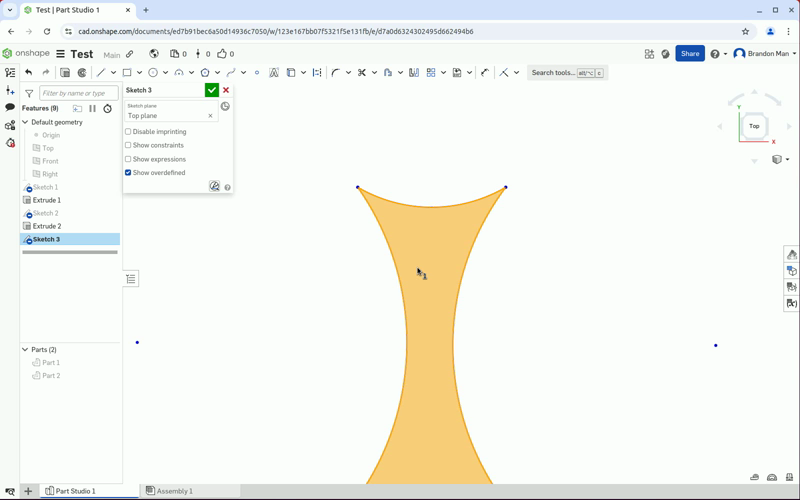
scroll(-6)
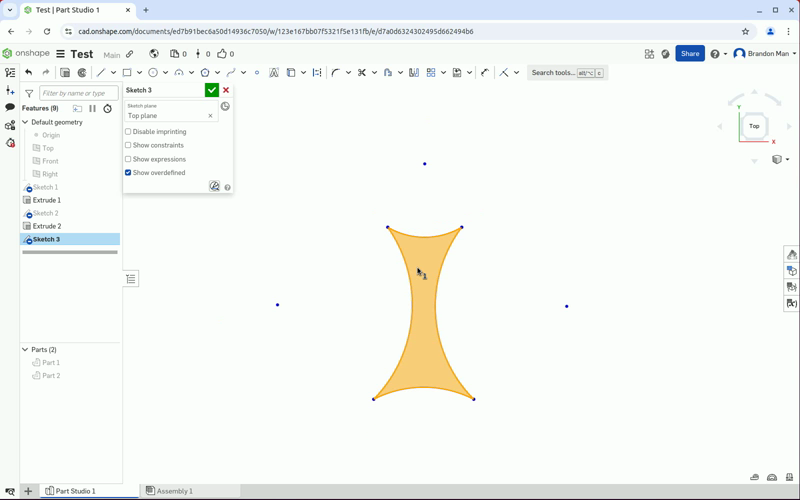
scroll(-6)
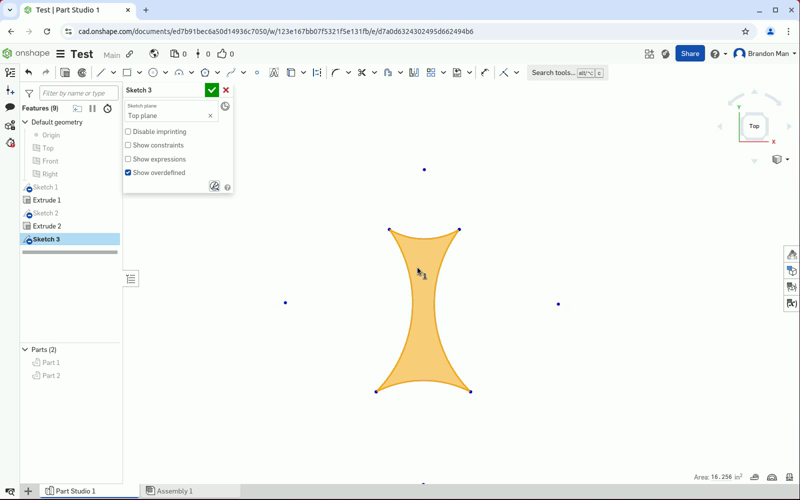
scroll(-6)
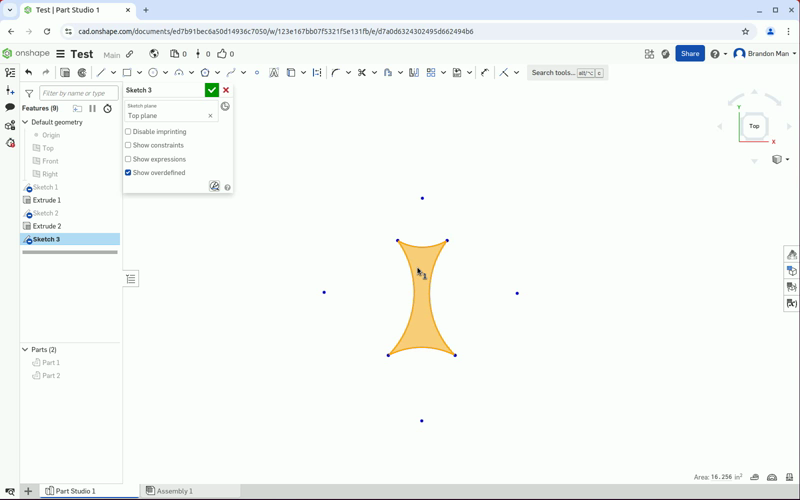
scroll(-6)
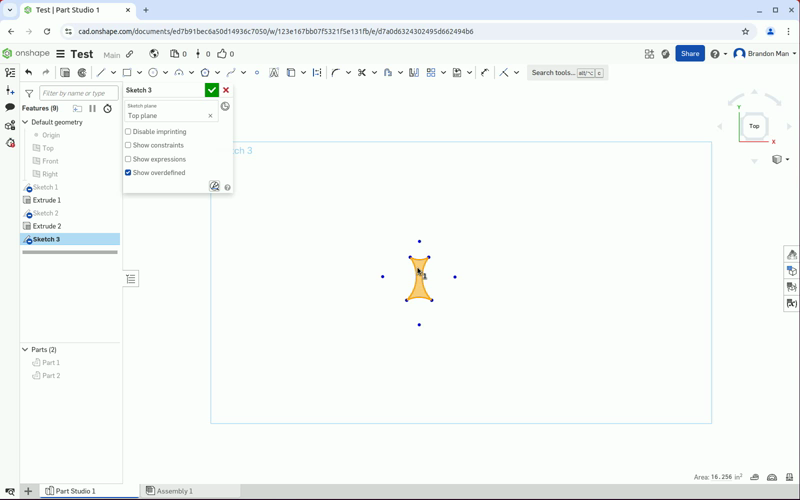
mouse_move(73, 352)
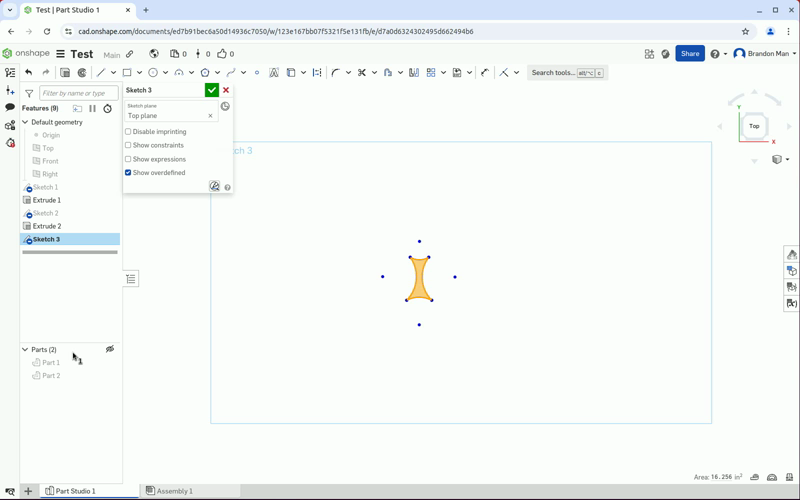
key(shift+y)
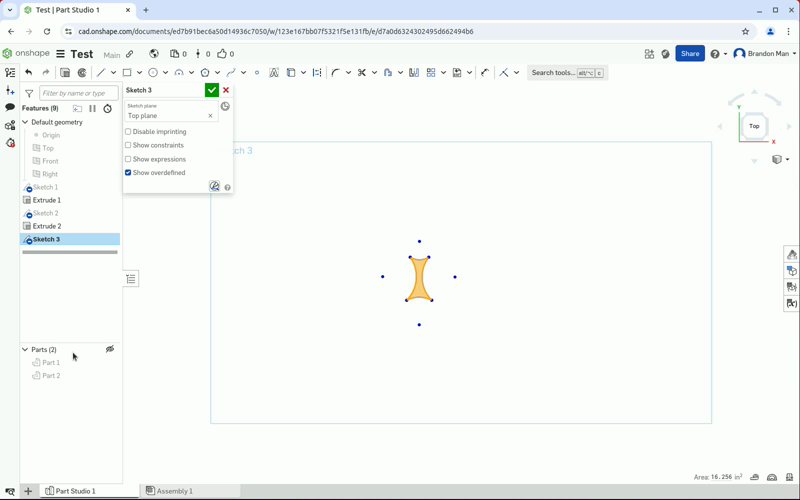
key(shift+e)
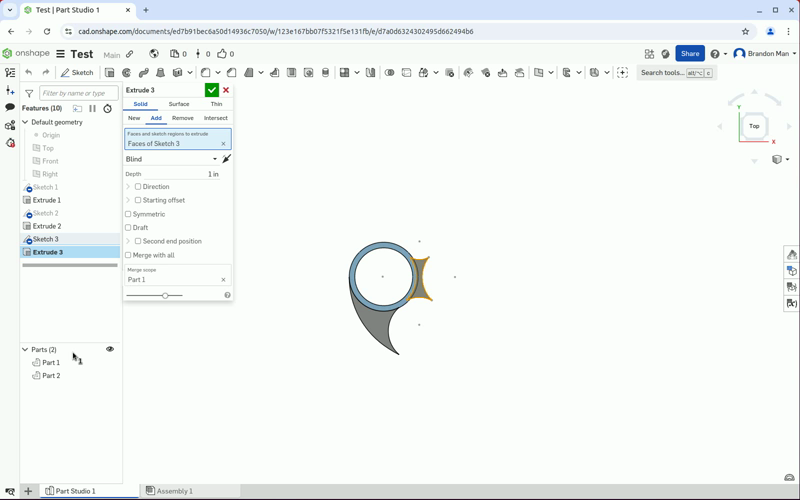
mouse_move(143, 106)
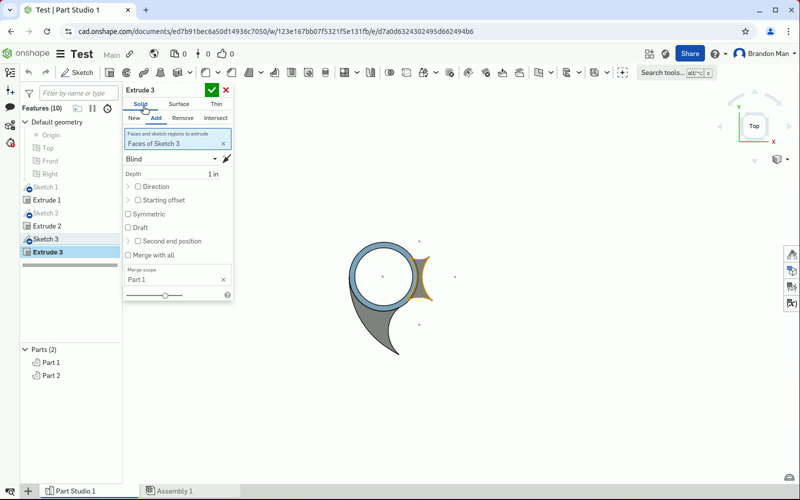
click(143, 106)
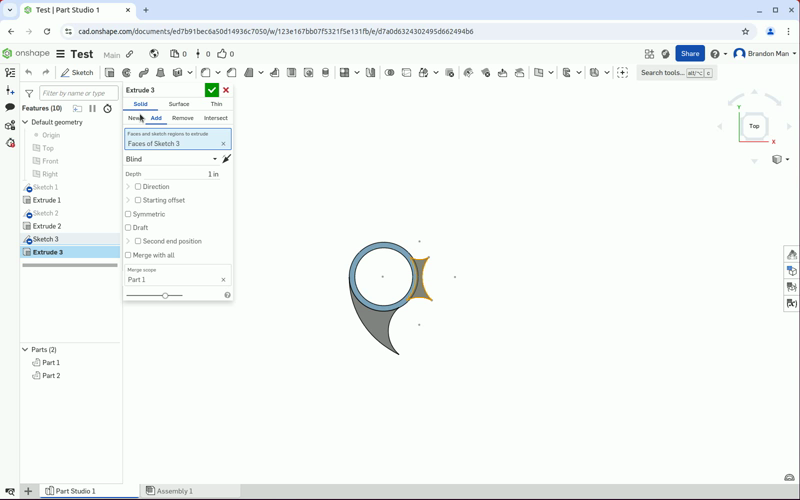
mouse_move(137, 120)
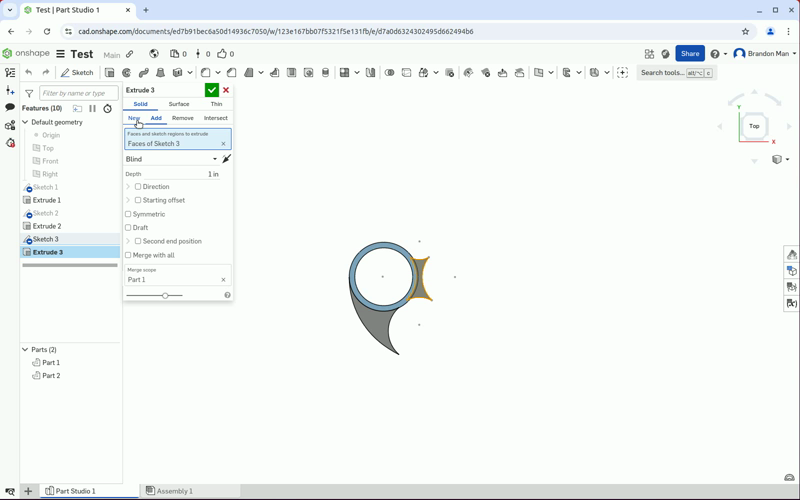
click(137, 120)
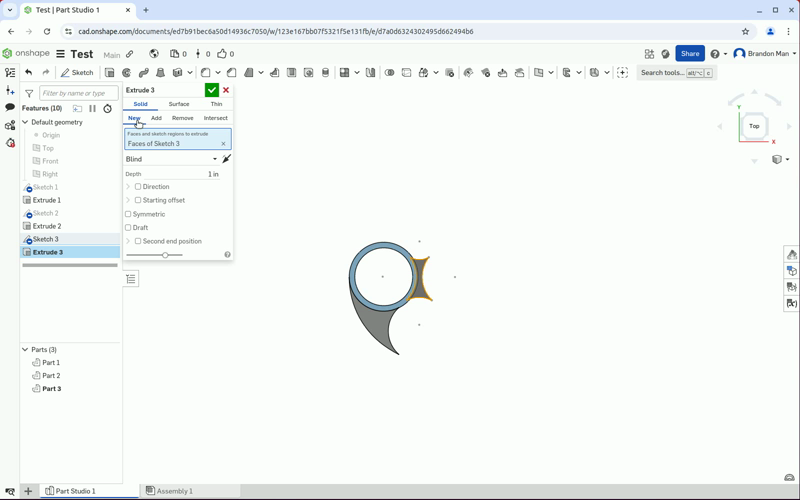
key(tab, 4)
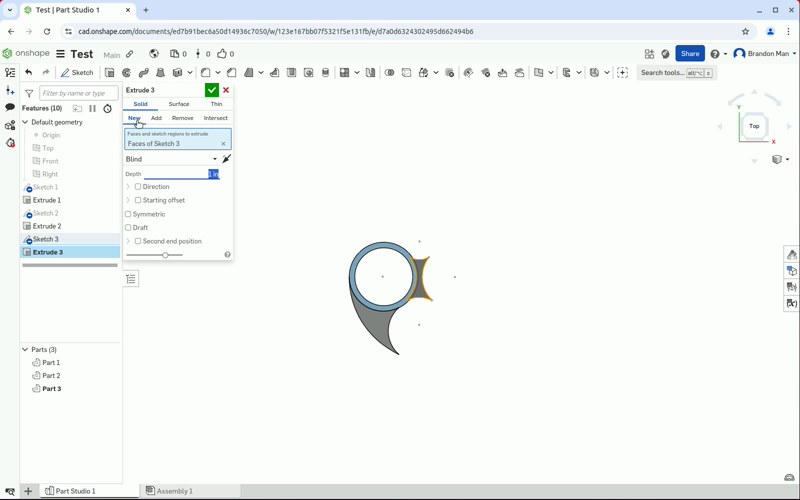
text(3.851)
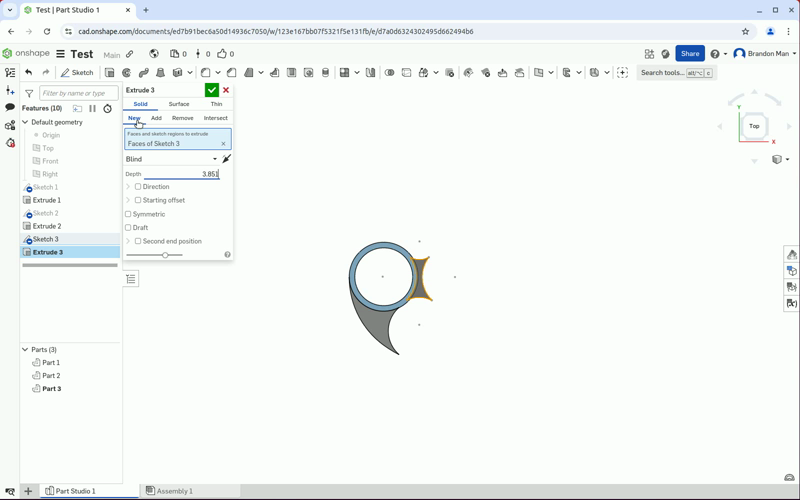
key(enter)
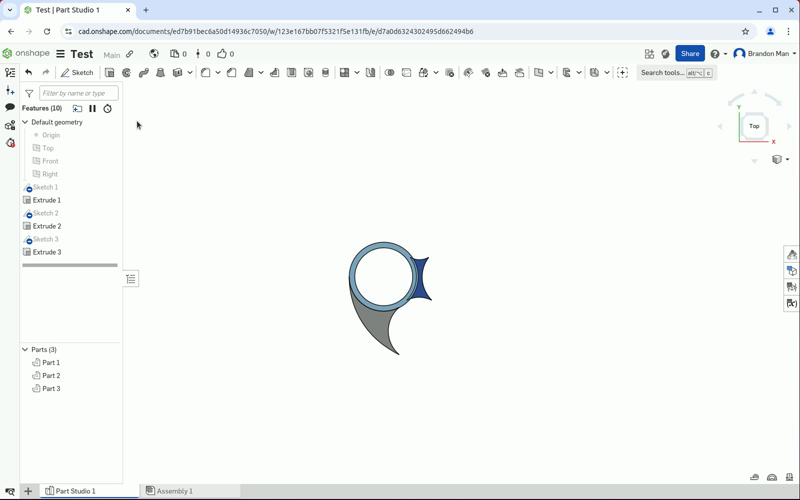
key(shift+h)
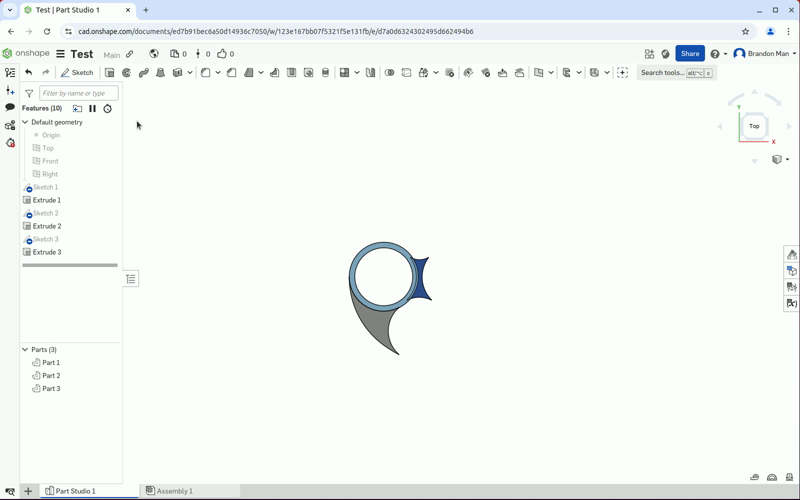
key(shift+h)
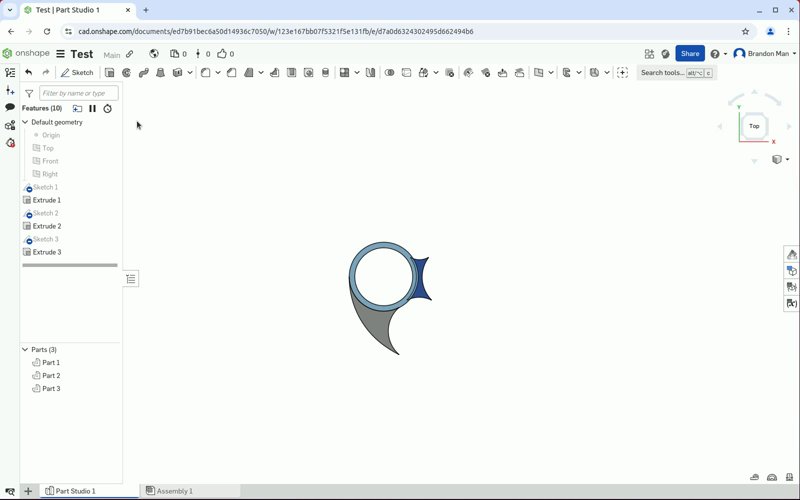
mouse_move(73, 189)
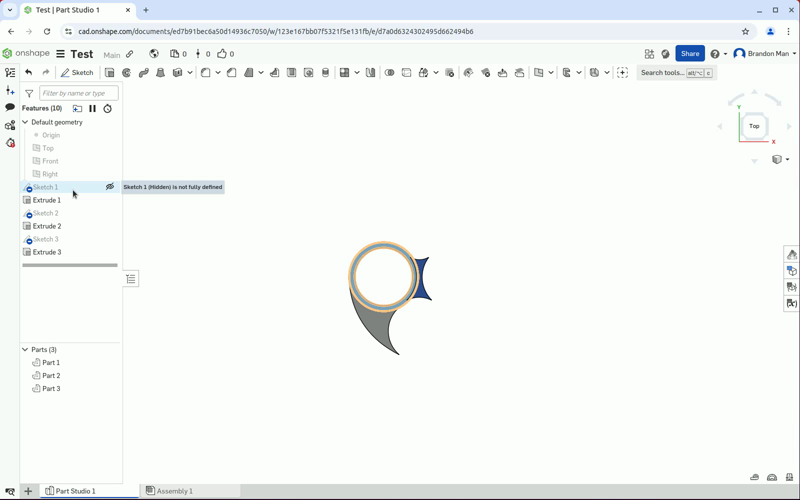
click(73, 189)
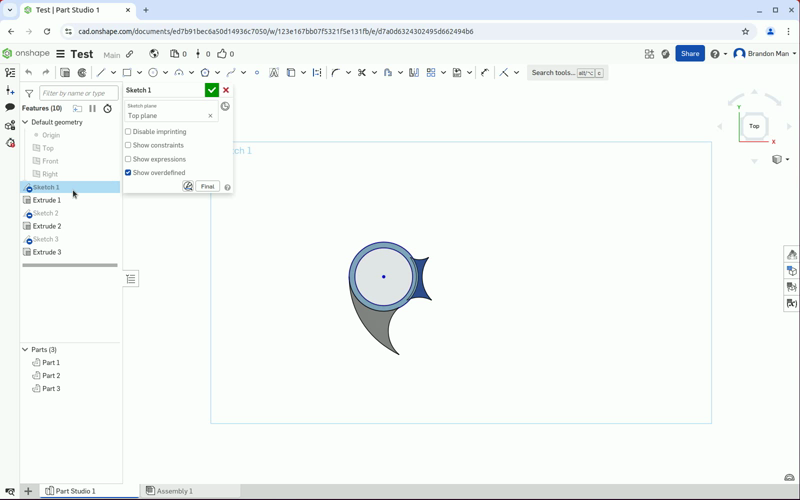
mouse_move(229, 92)
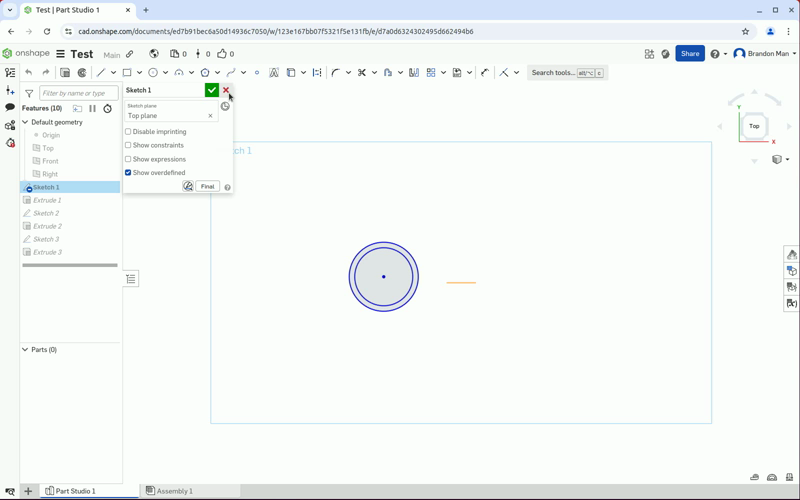
click(229, 92)
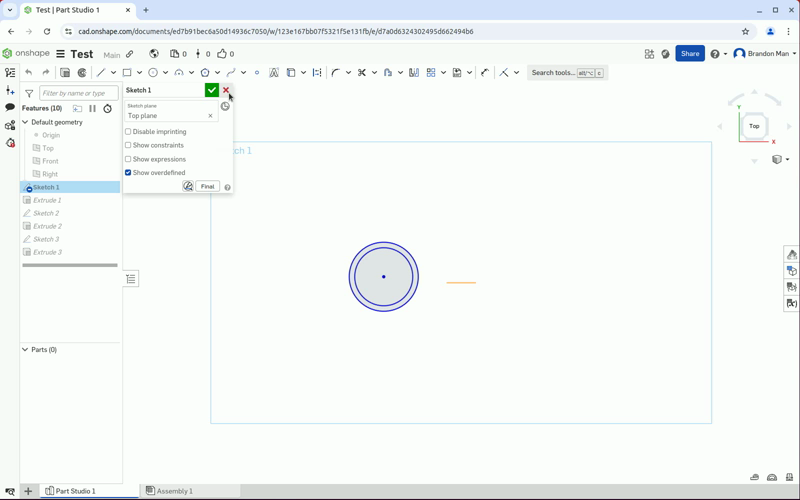
key(shift+s)
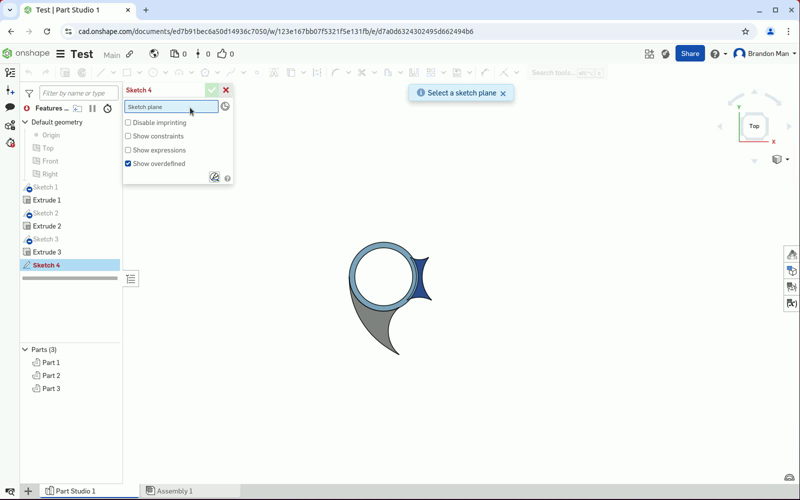
mouse_move(73, 150)
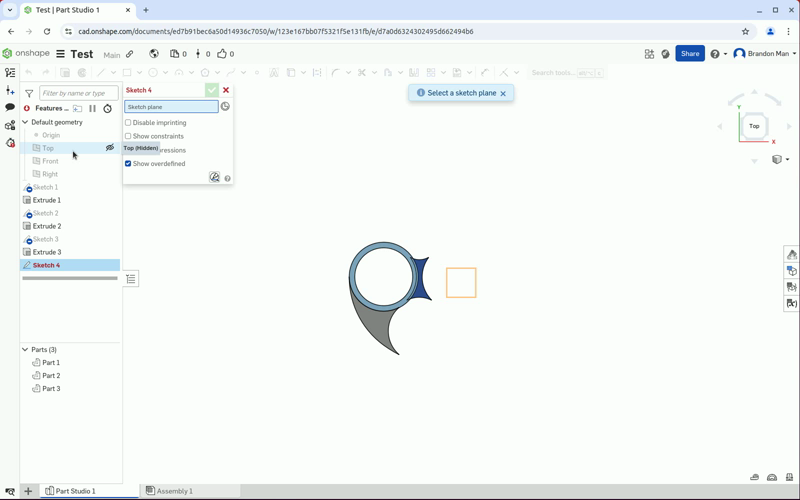
click(73, 150)
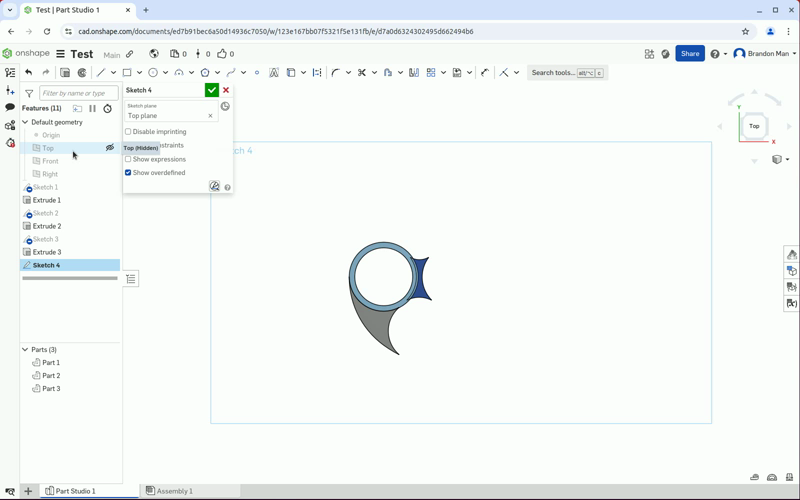
mouse_move(73, 352)
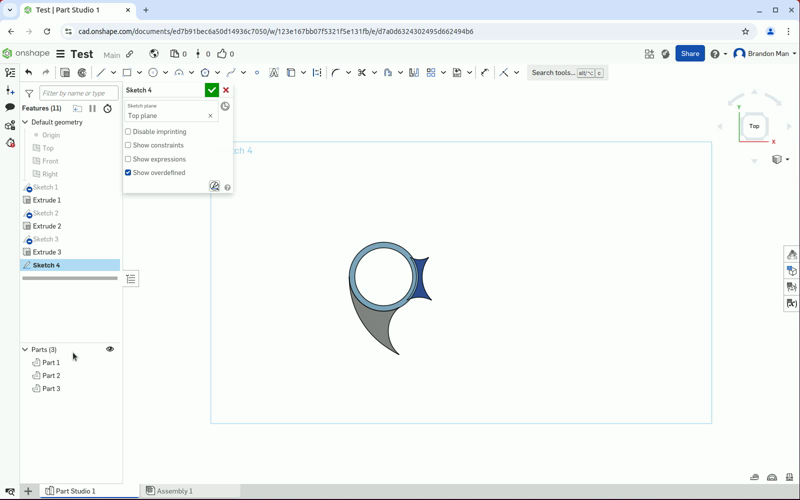
key(y)
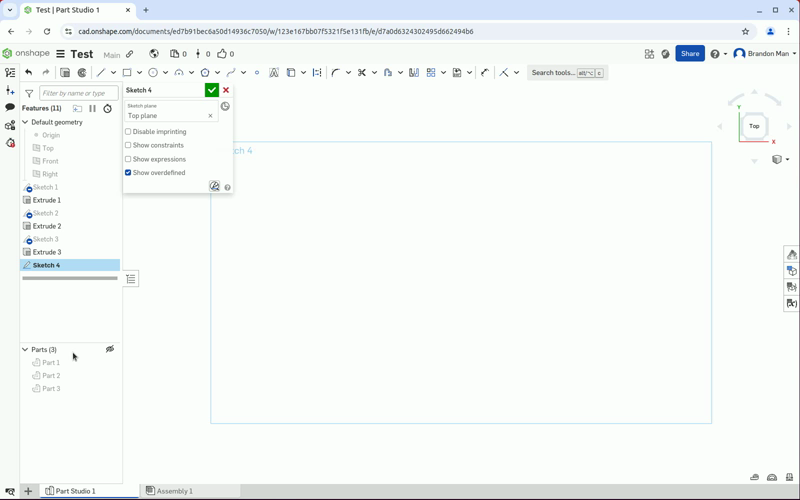
key(c)
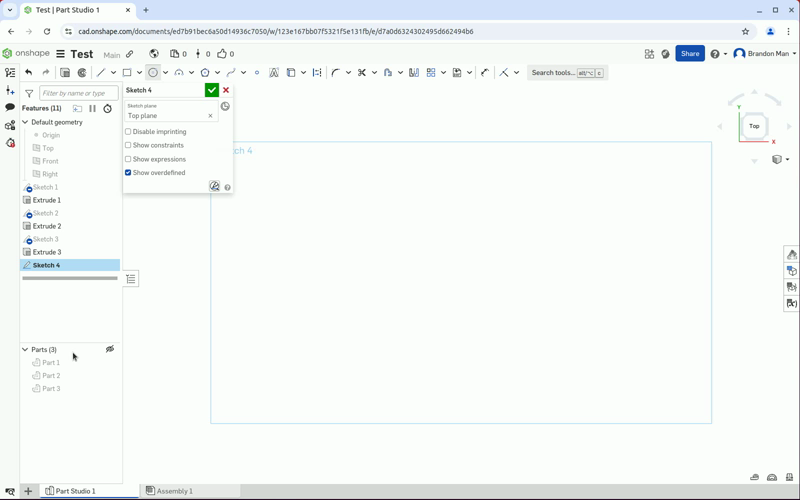
key_down(shift)
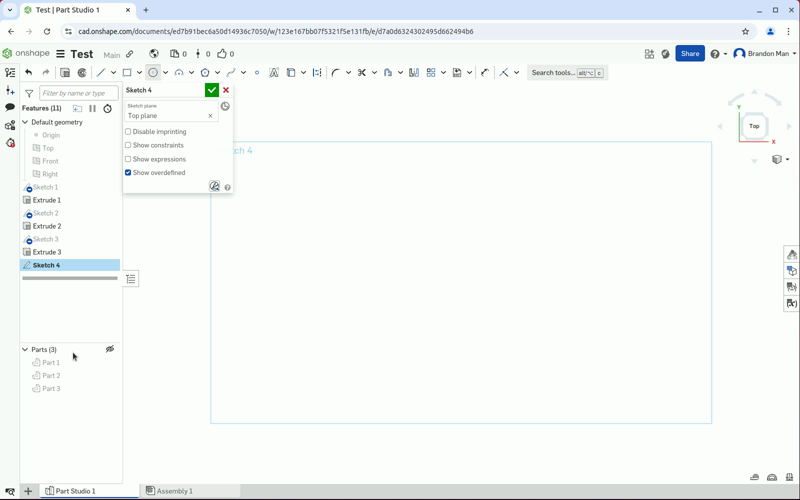
mouse_move(457, 276)
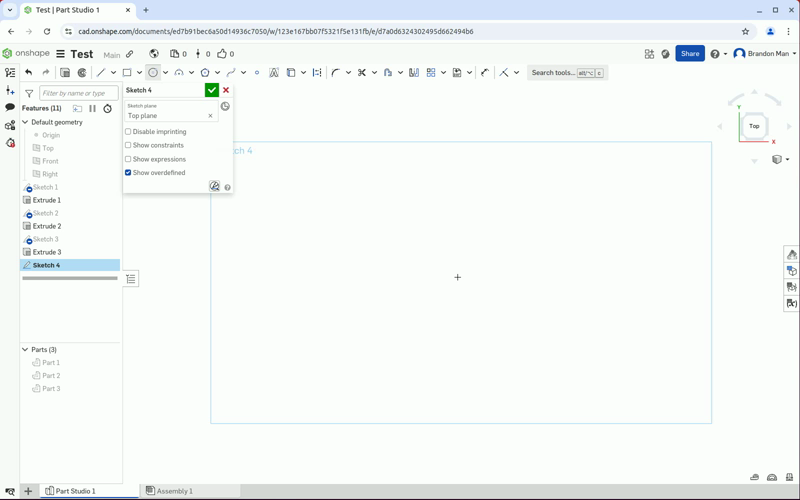
click(457, 276)
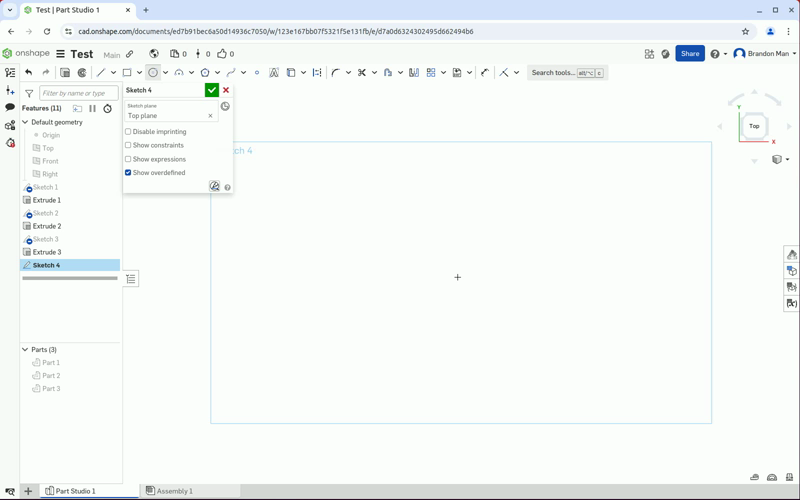
key_up(shift)
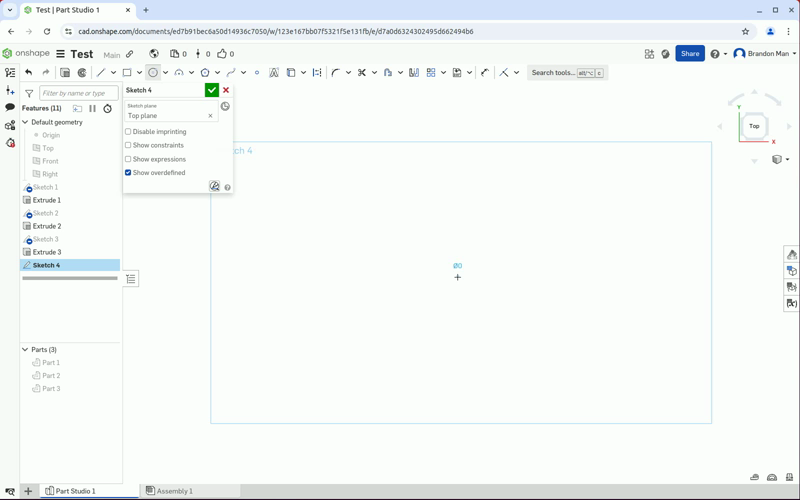
mouse_move(492, 276)
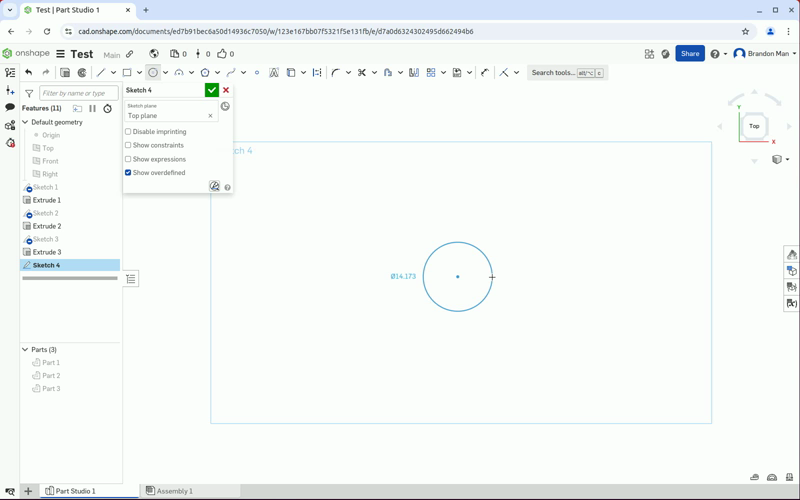
click(492, 276)
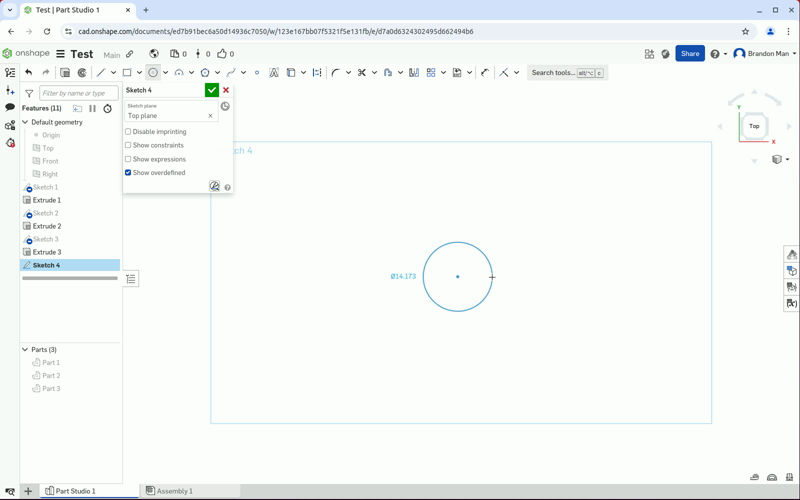
key(esc)
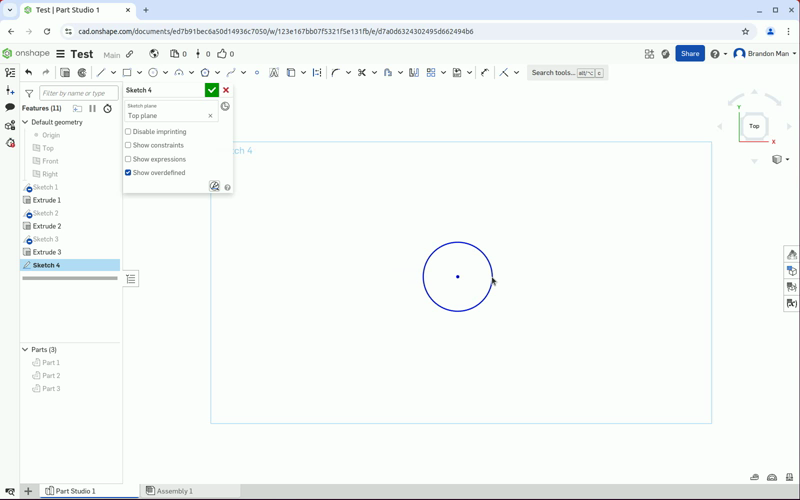
key(c)
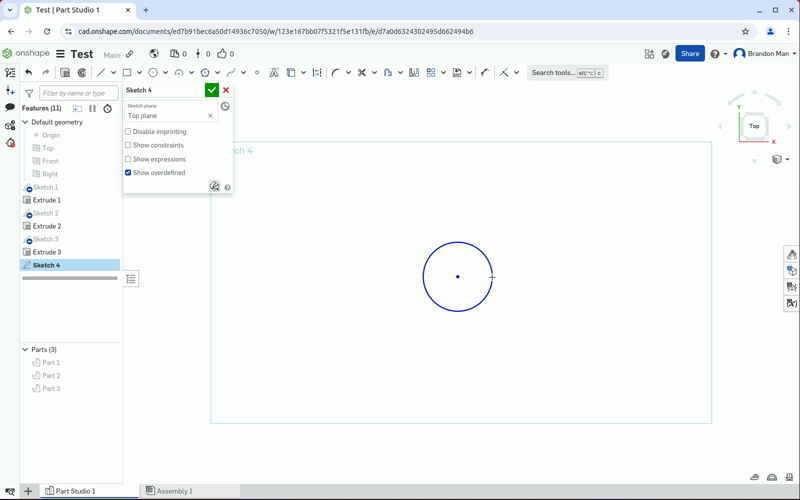
key_down(shift)
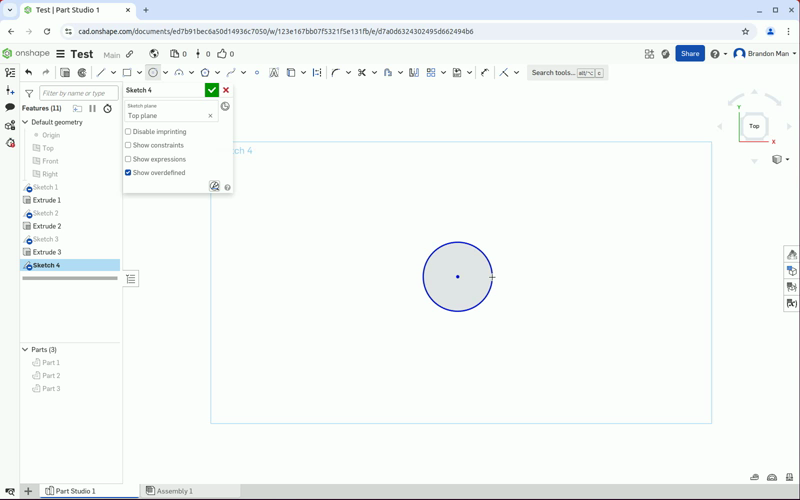
mouse_move(457, 276)
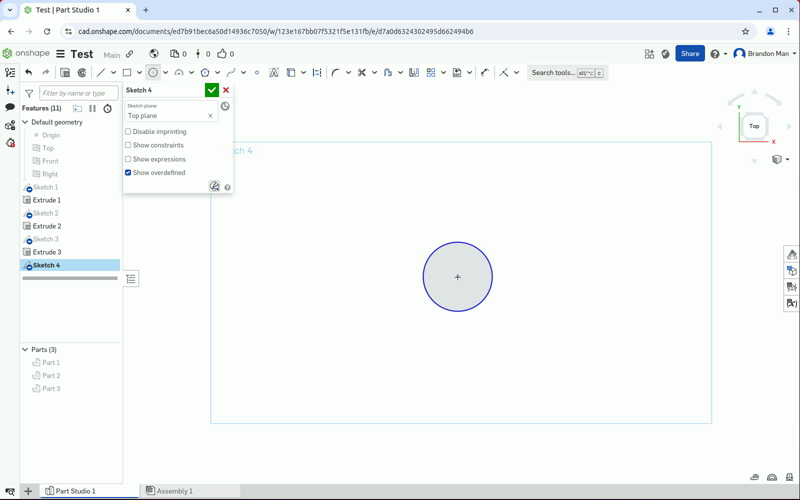
click(457, 276)
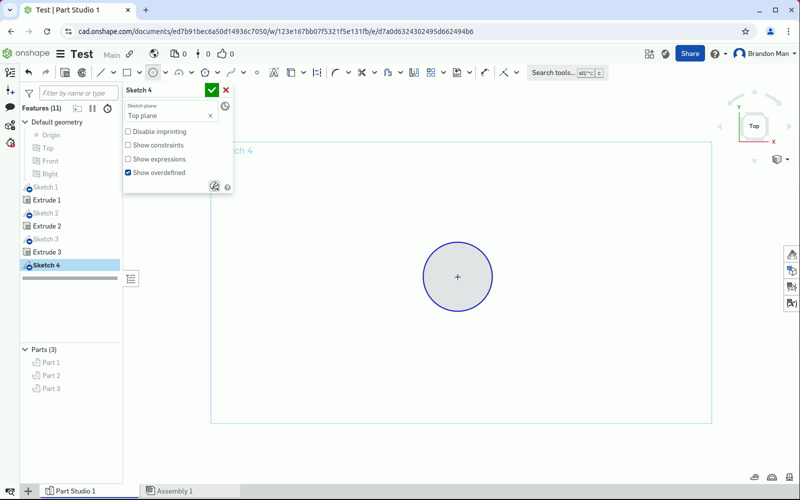
key_up(shift)
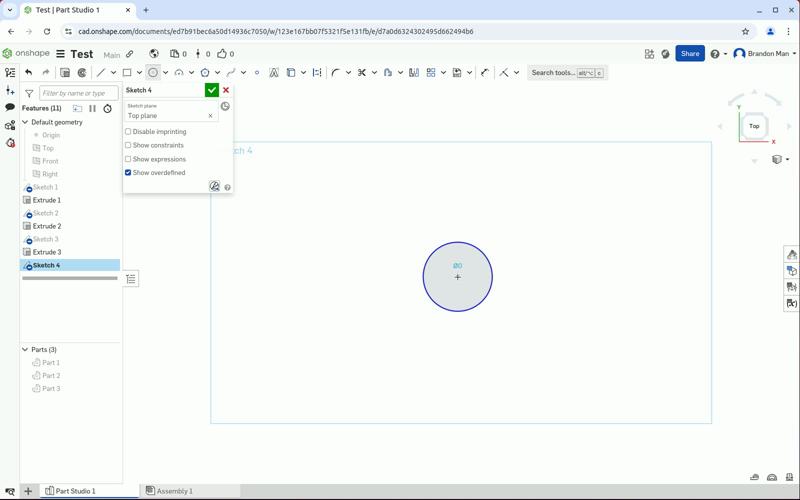
mouse_move(486, 276)
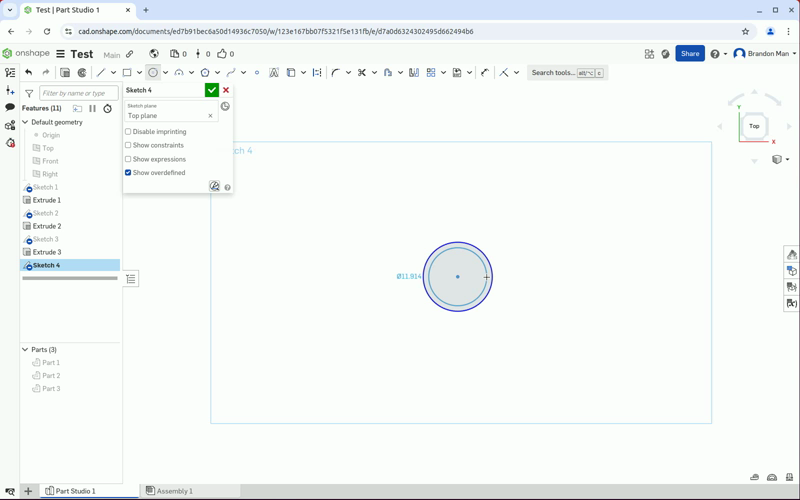
click(486, 276)
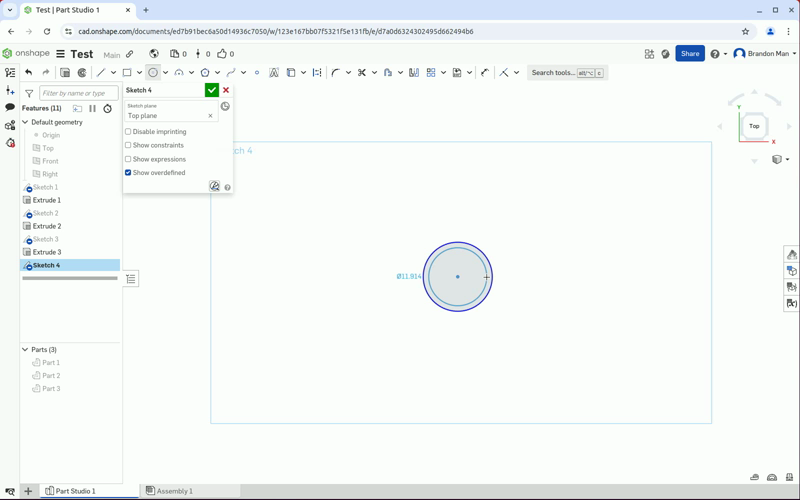
key(esc)
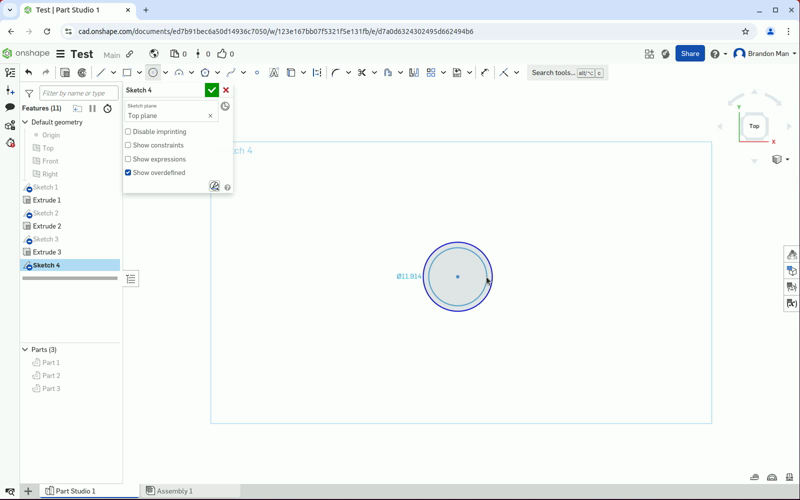
mouse_move(479, 250)
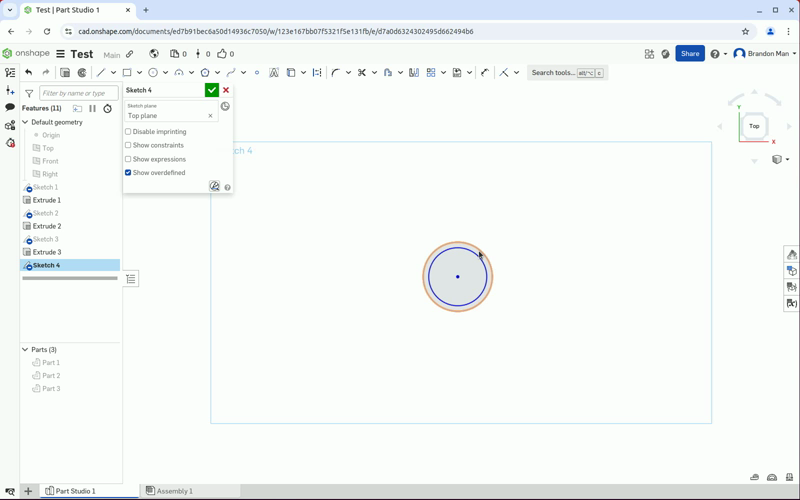
scroll(6)
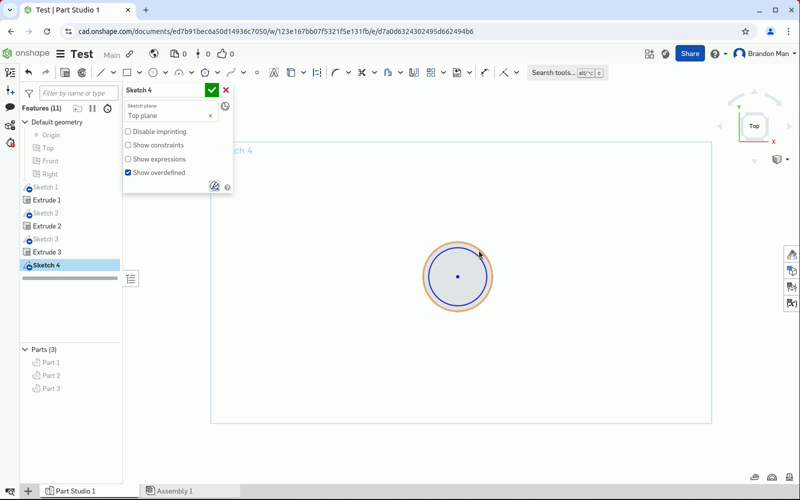
scroll(6)
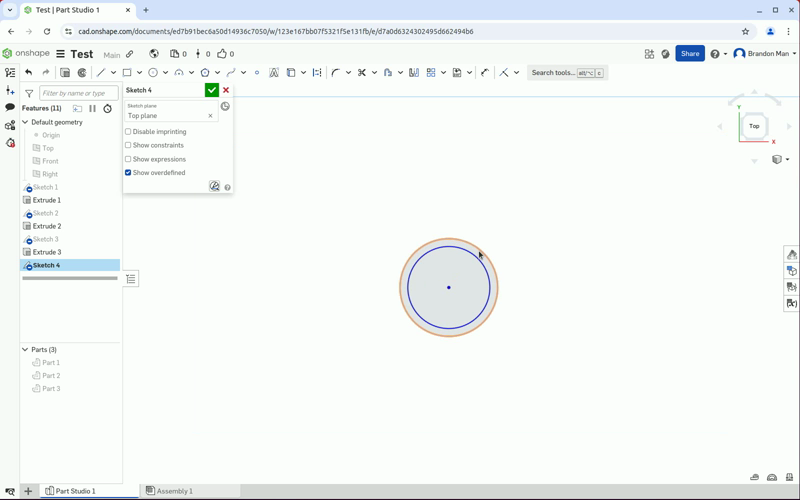
scroll(6)
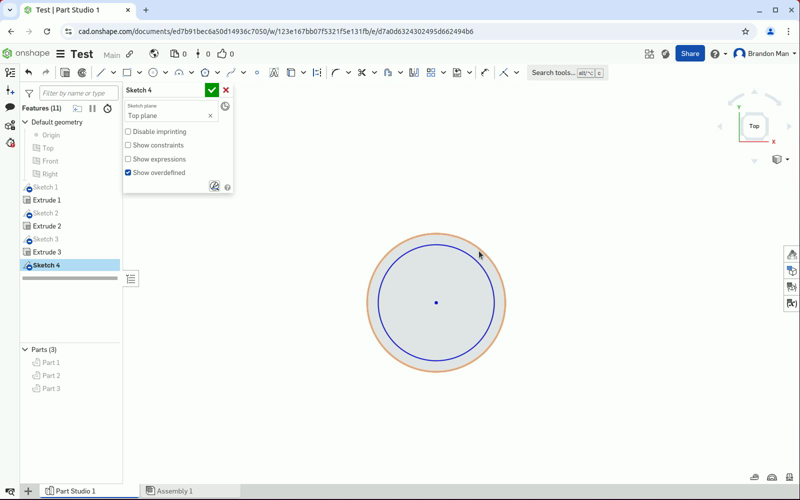
scroll(6)
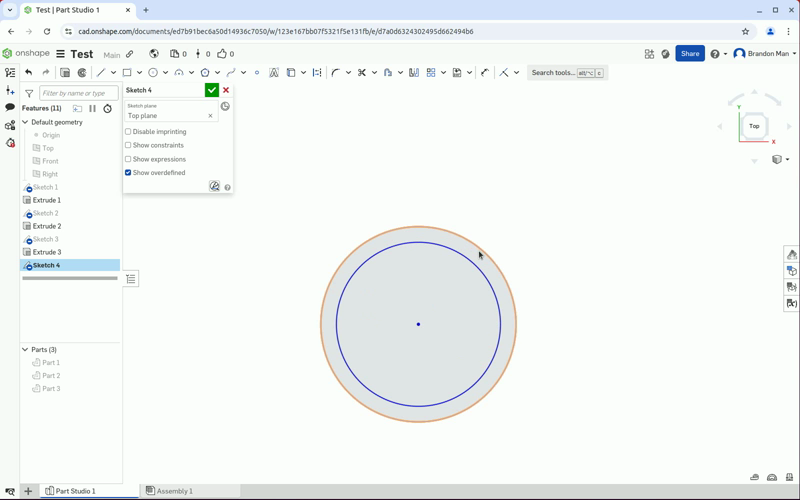
scroll(6)
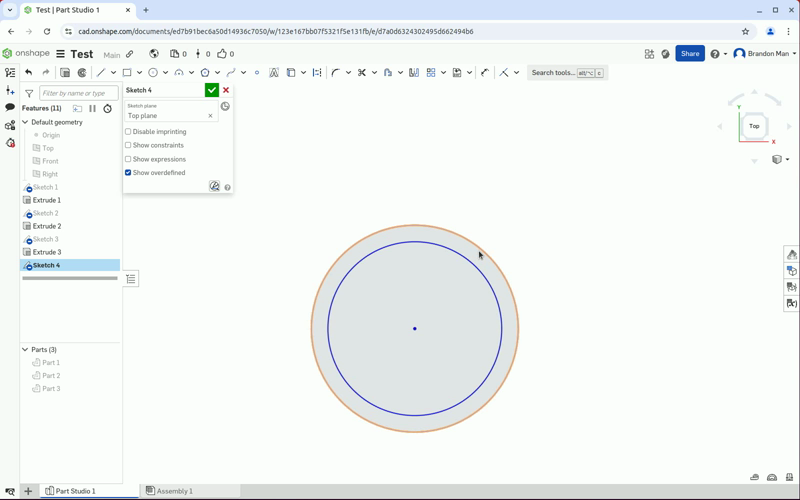
scroll(6)
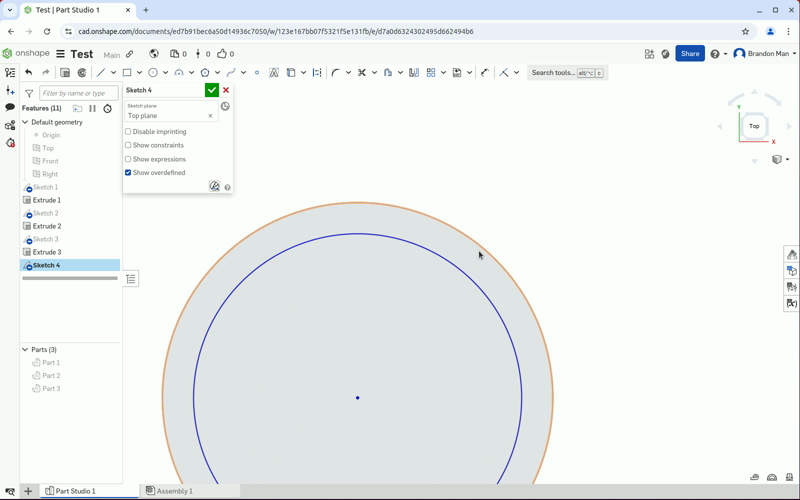
scroll(6)
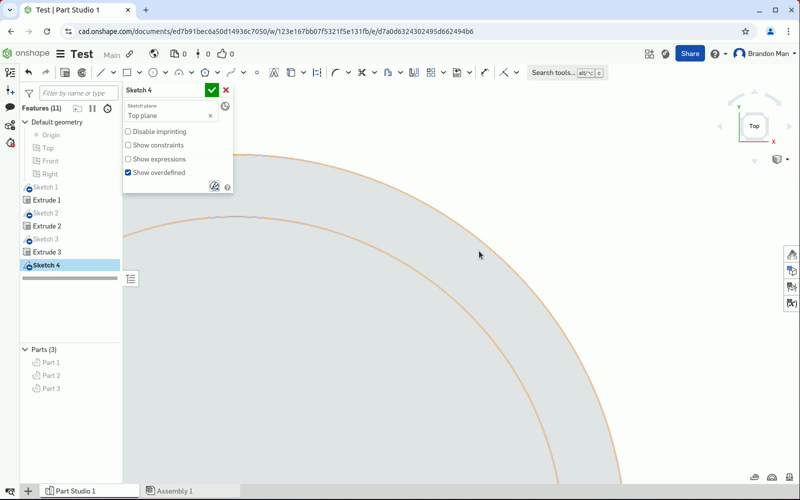
click(479, 250)
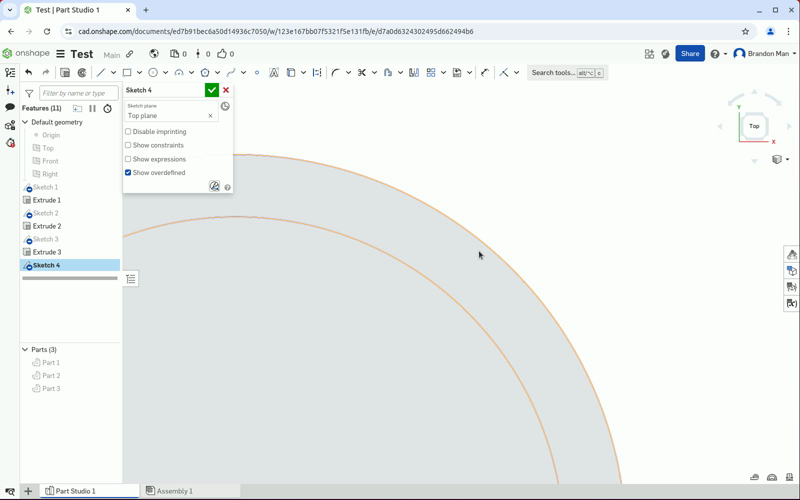
scroll(-6)
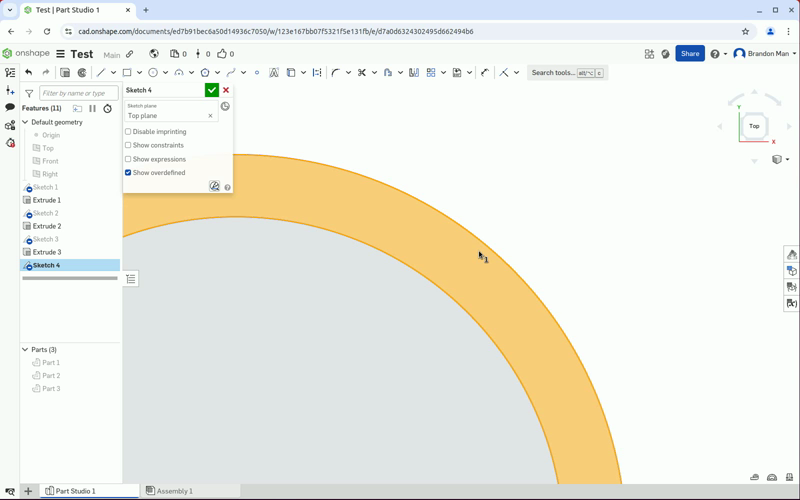
scroll(-6)
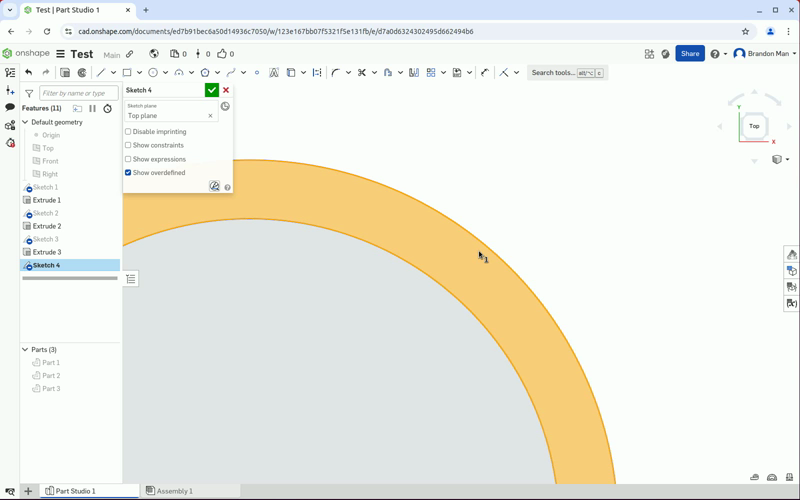
scroll(-6)
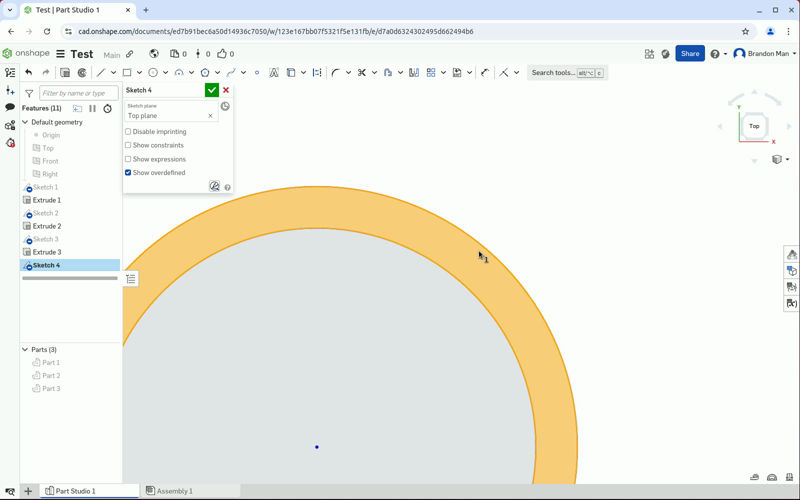
scroll(-6)
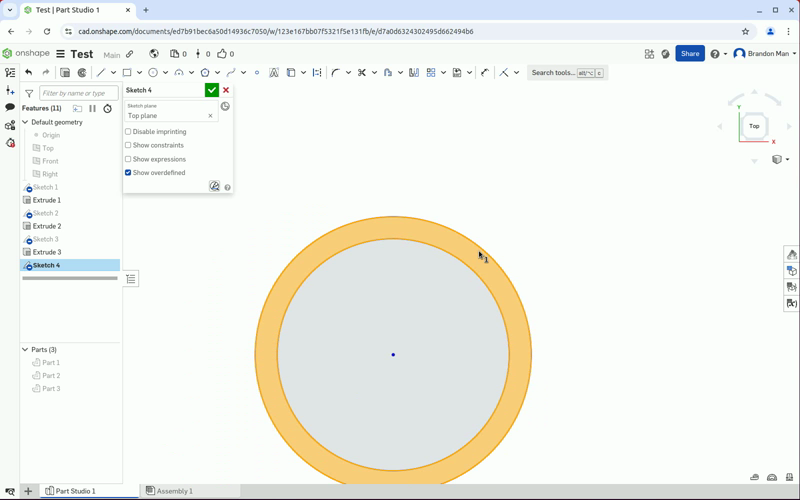
scroll(-6)
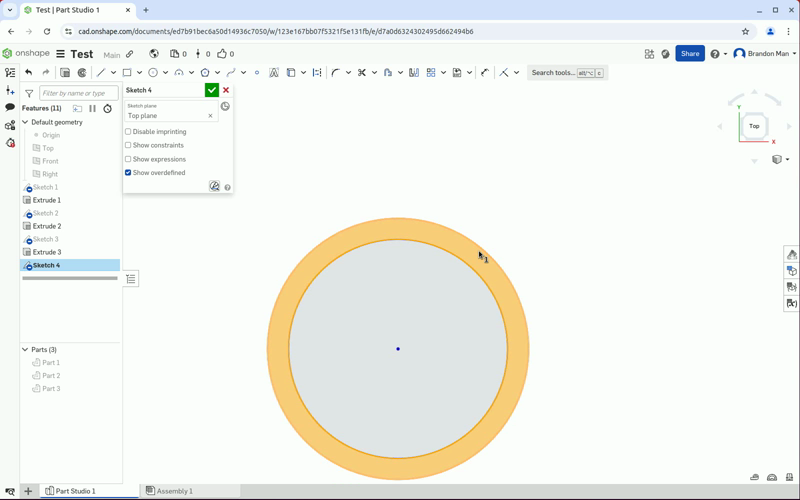
scroll(-6)
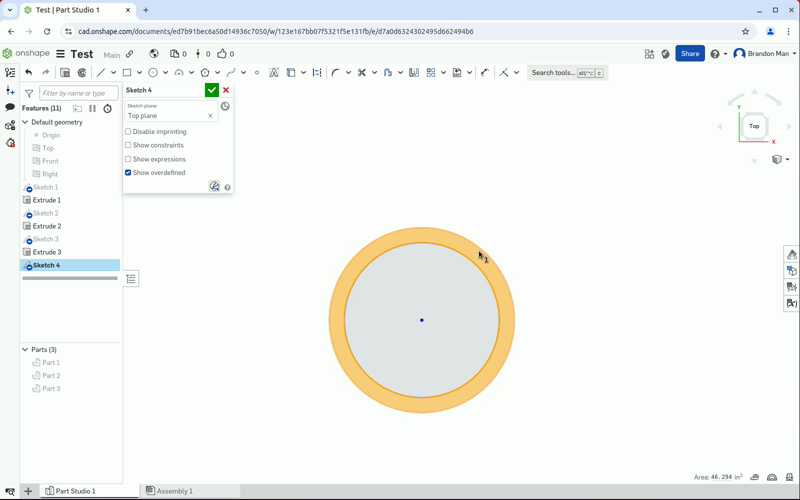
scroll(-6)
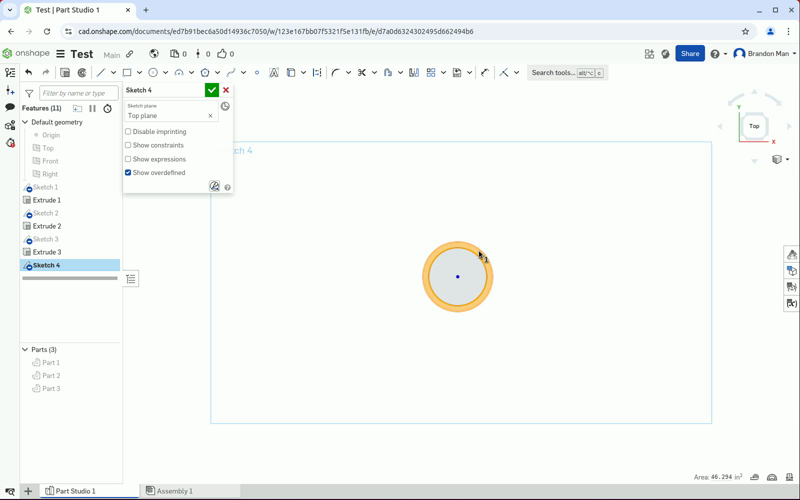
mouse_move(73, 352)
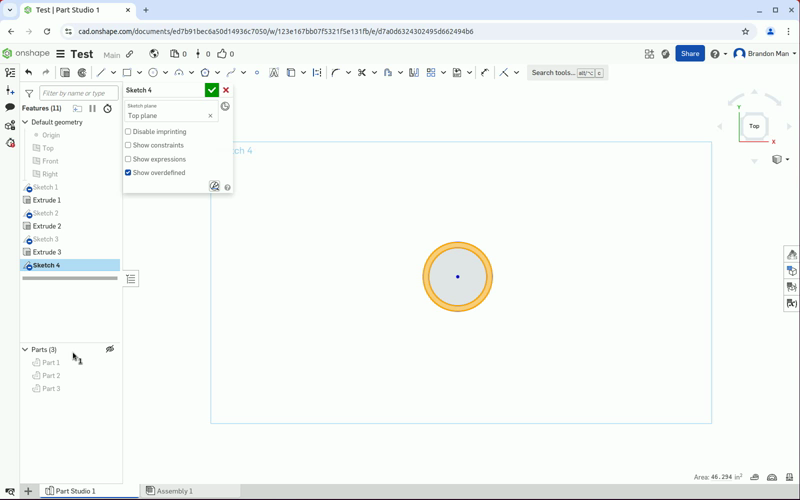
key(shift+y)
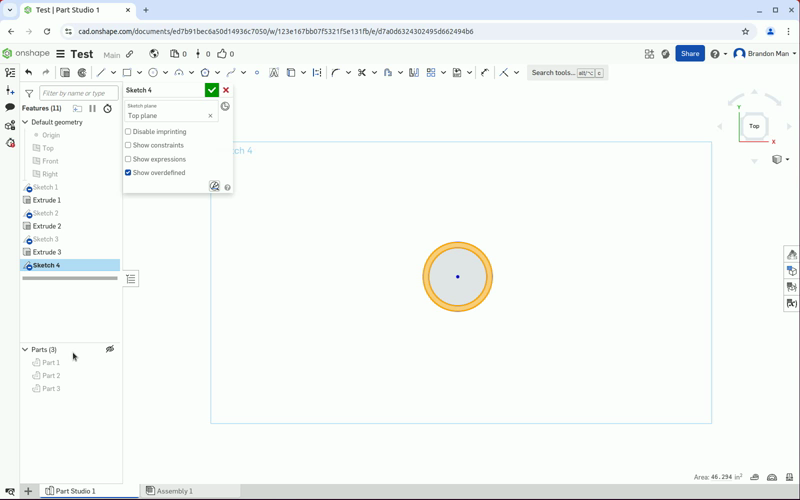
key(shift+e)
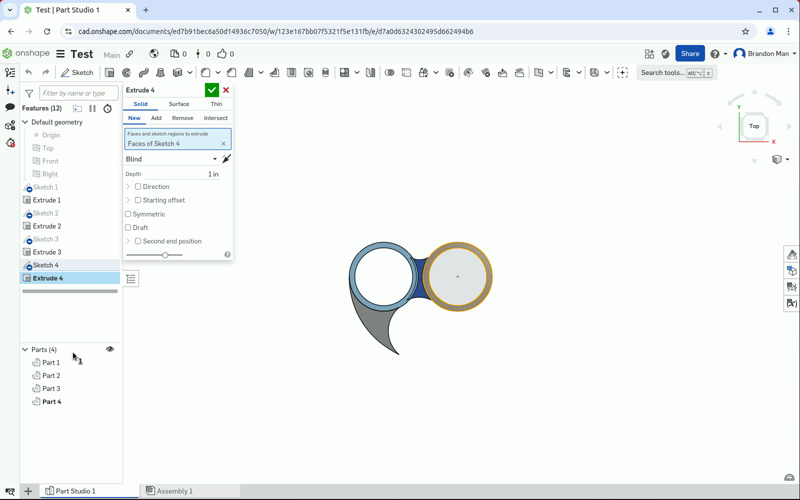
mouse_move(143, 106)
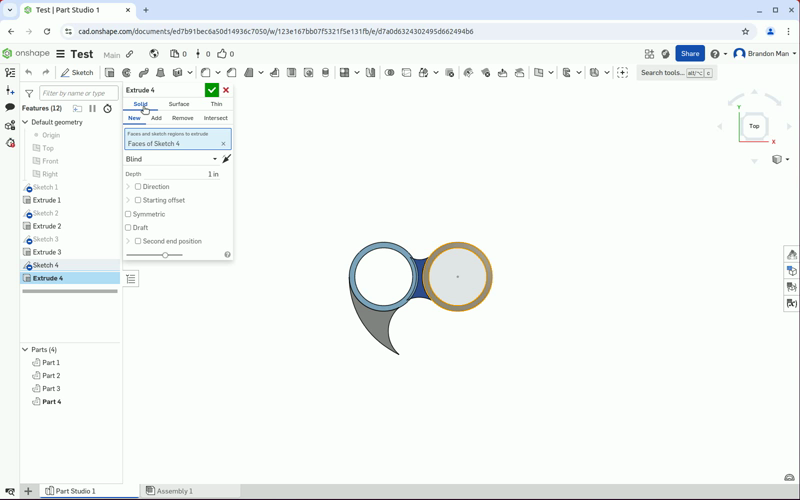
click(143, 106)
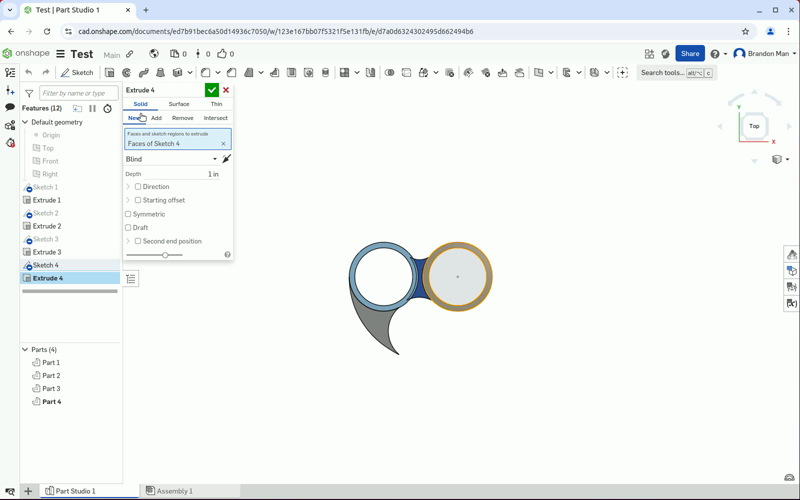
mouse_move(137, 120)
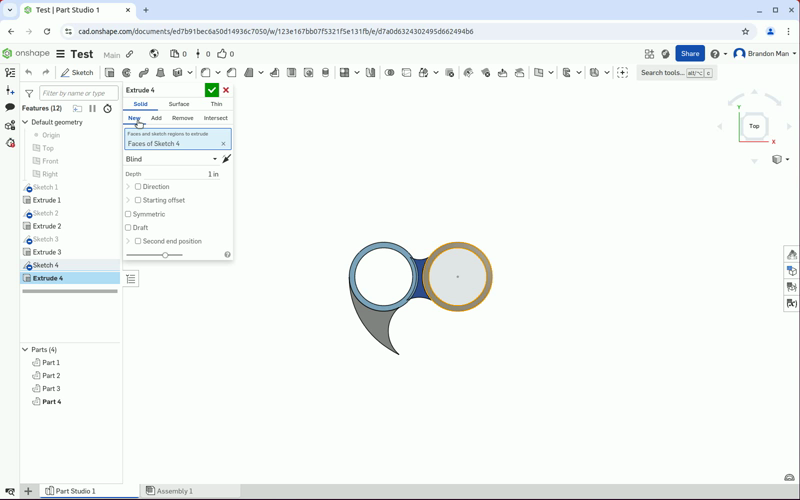
click(137, 120)
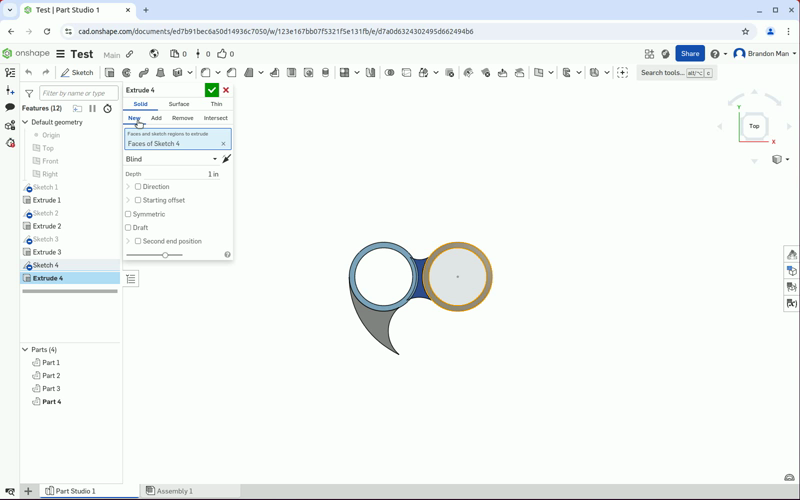
key(tab, 4)
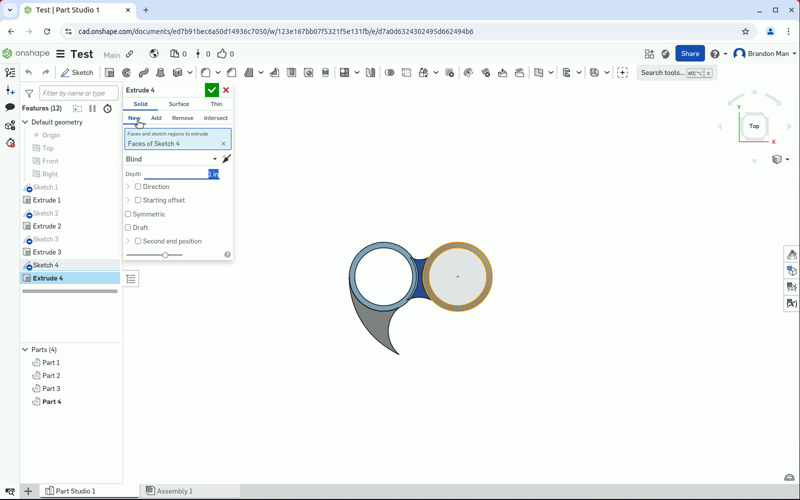
text(3.851)
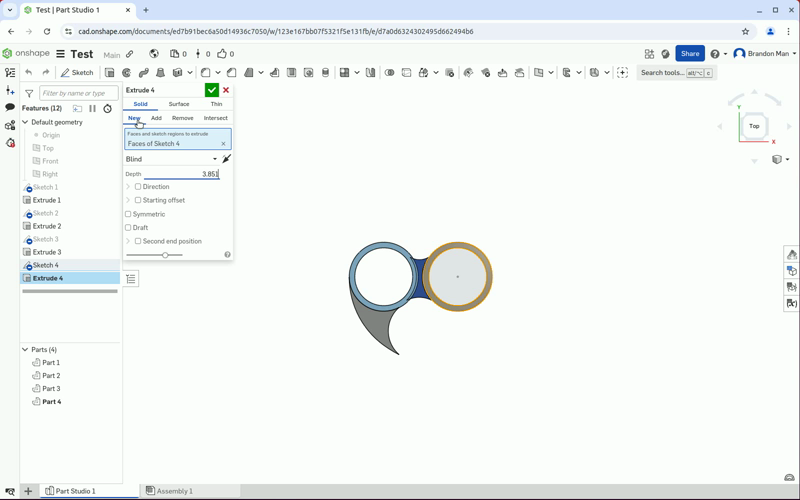
key(enter)
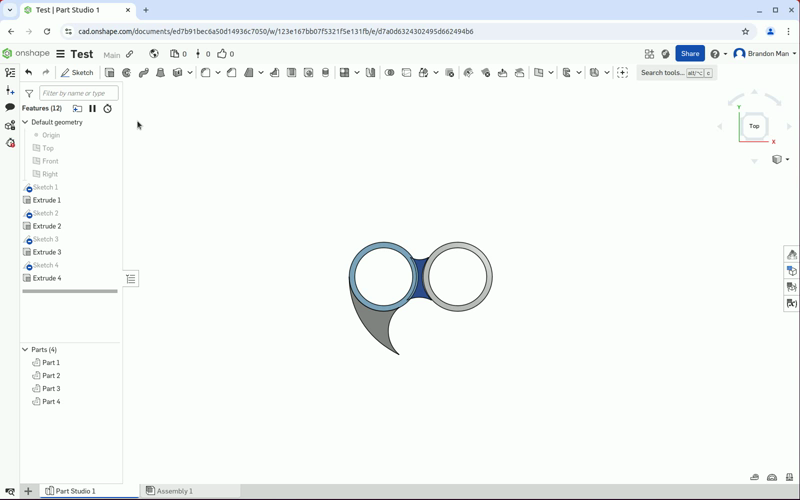
key(shift+h)
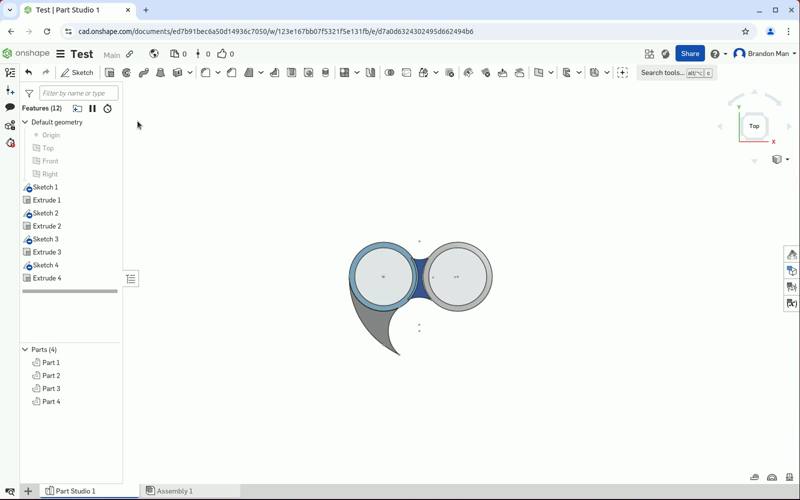
key(shift+h)
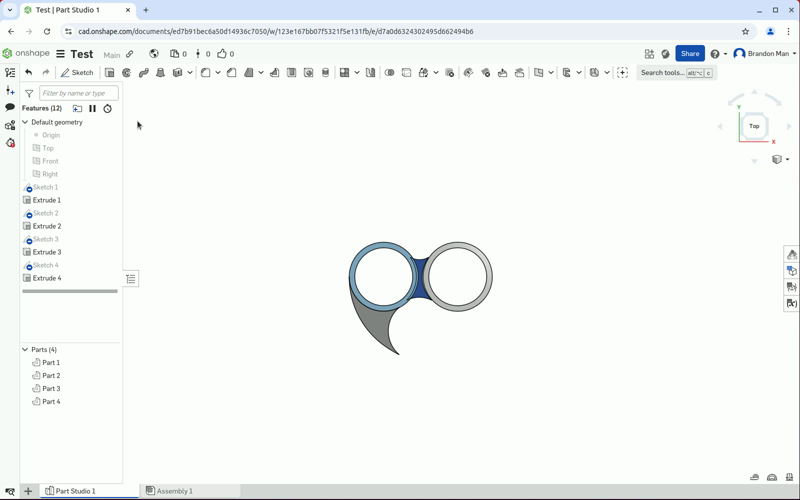
mouse_move(73, 189)
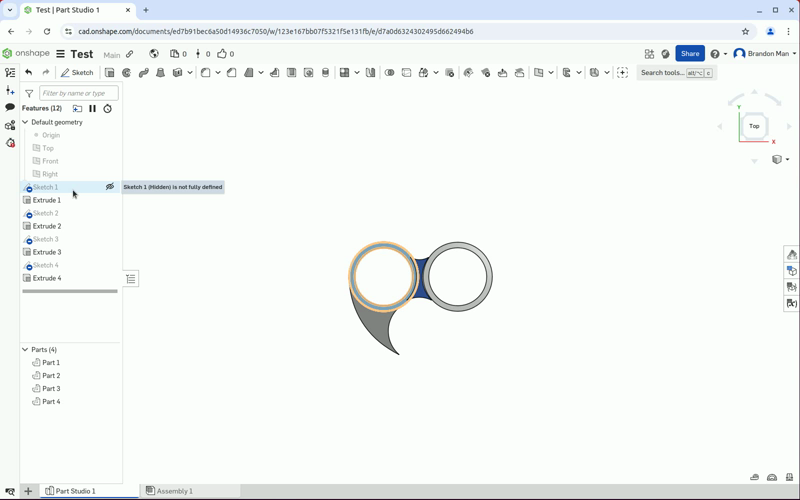
click(73, 189)
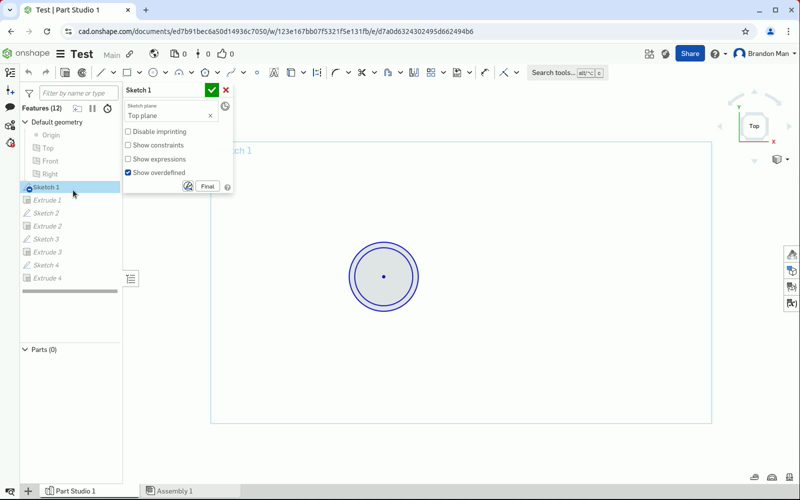
mouse_move(229, 92)
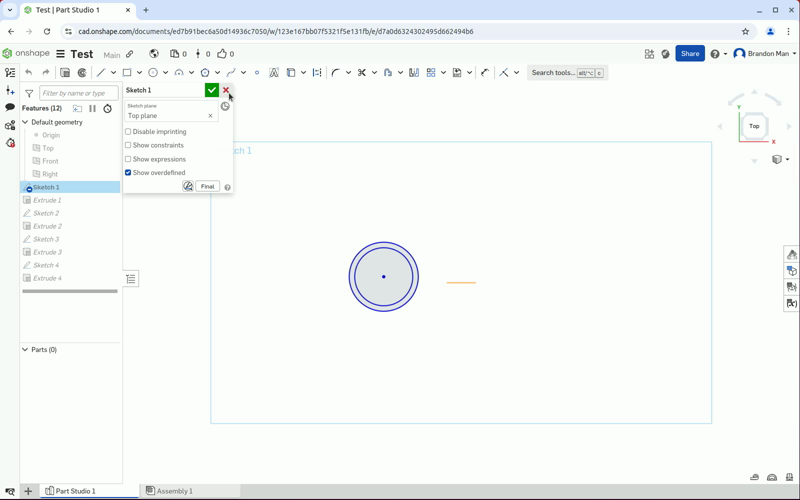
click(229, 92)
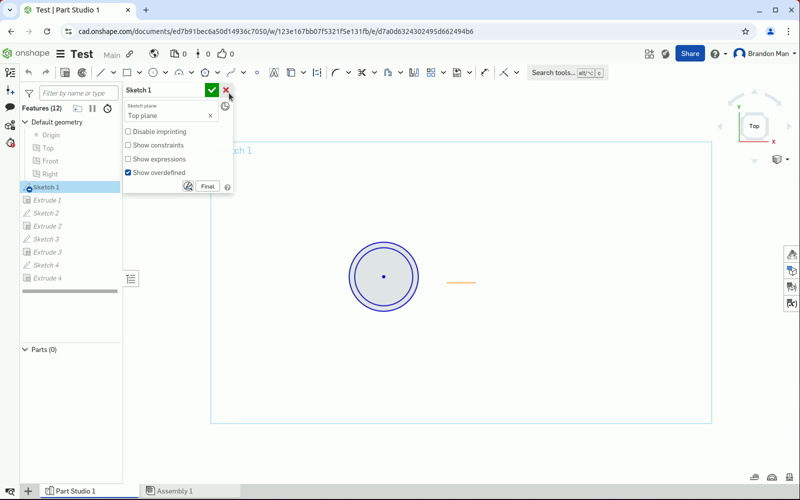
key(shift+s)
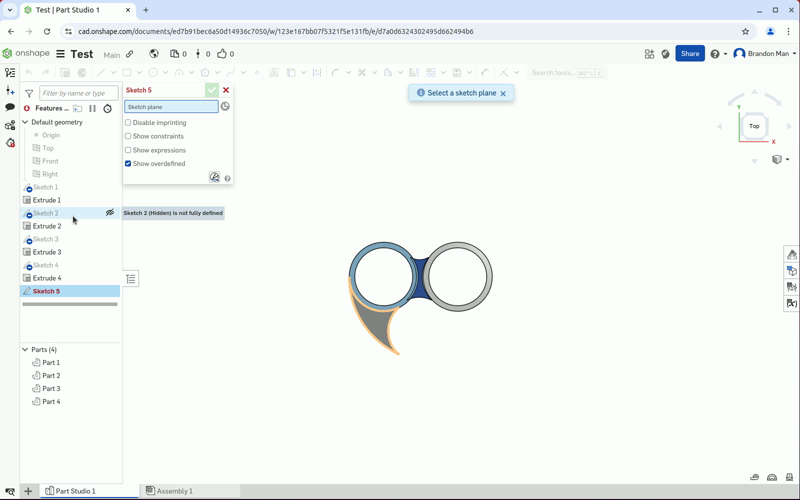
scroll(3)
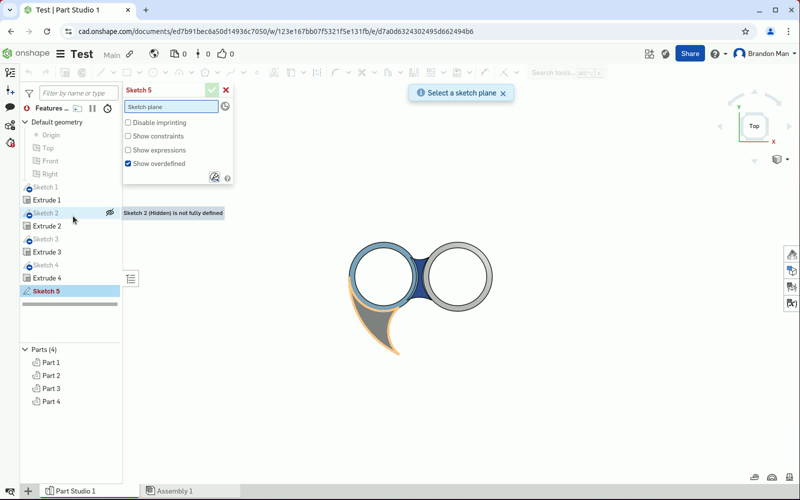
mouse_move(73, 150)
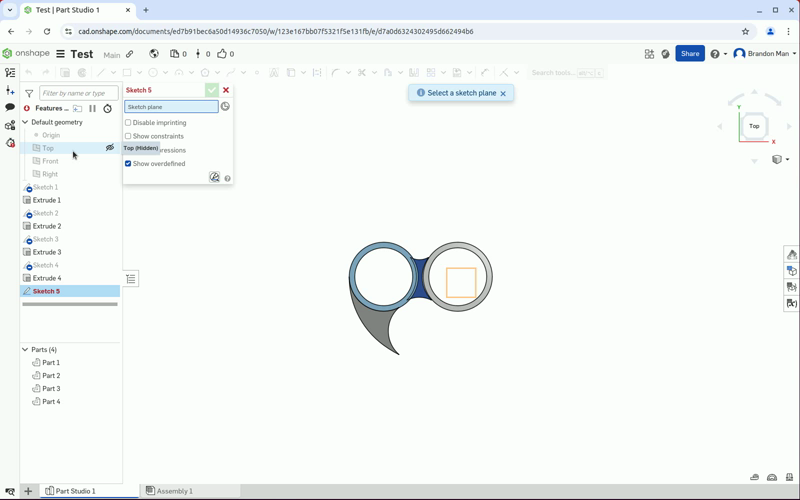
click(73, 150)
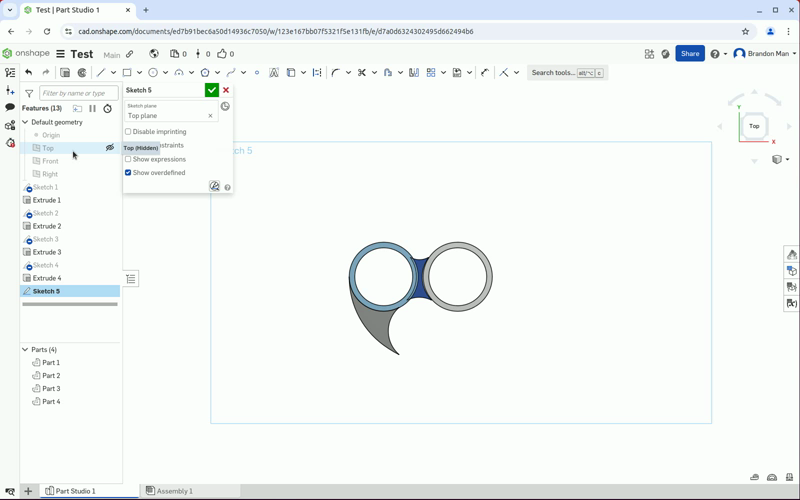
mouse_move(73, 352)
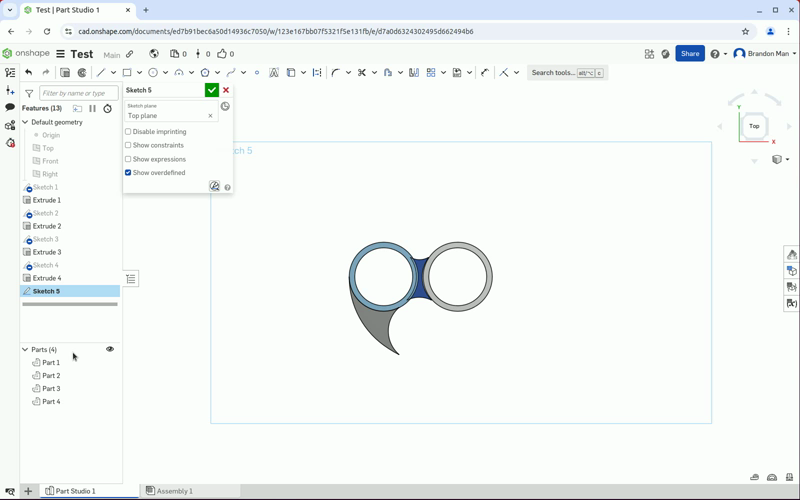
key(y)
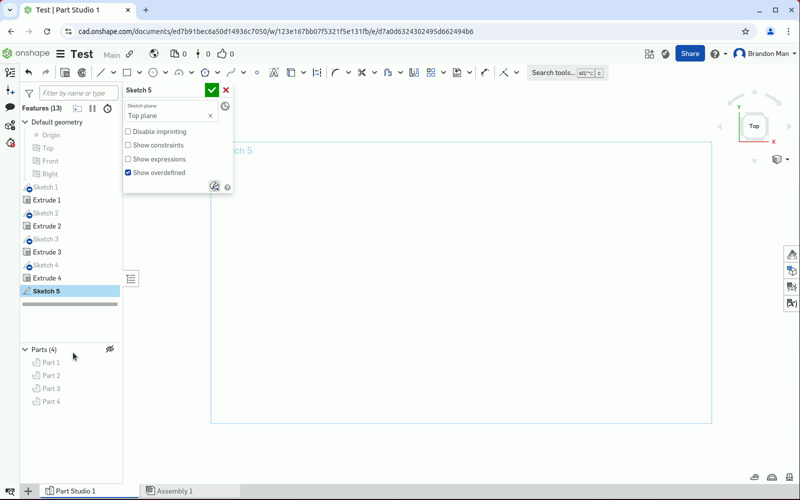
key(a)
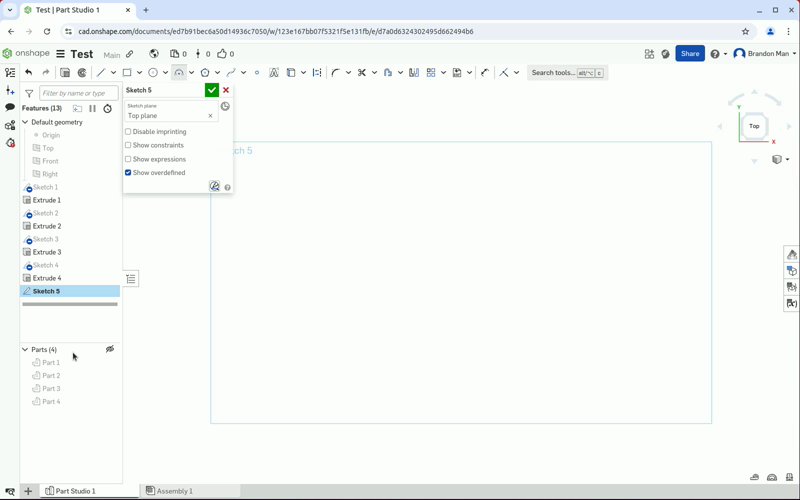
key_down(shift)
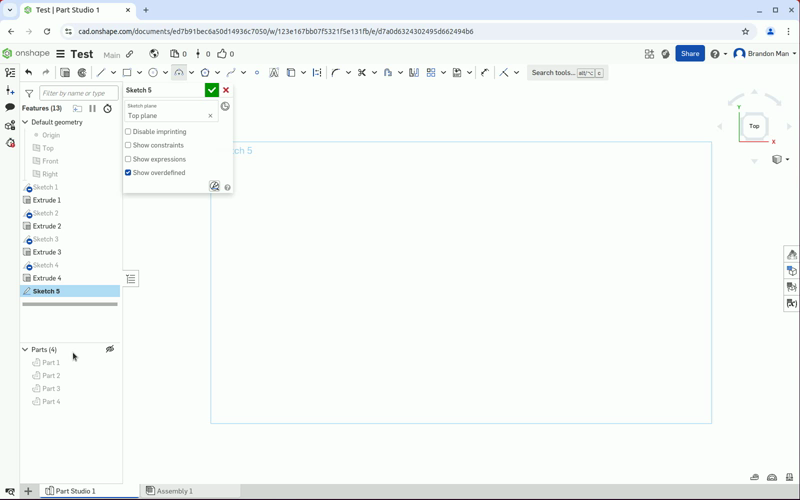
mouse_move(480, 300)
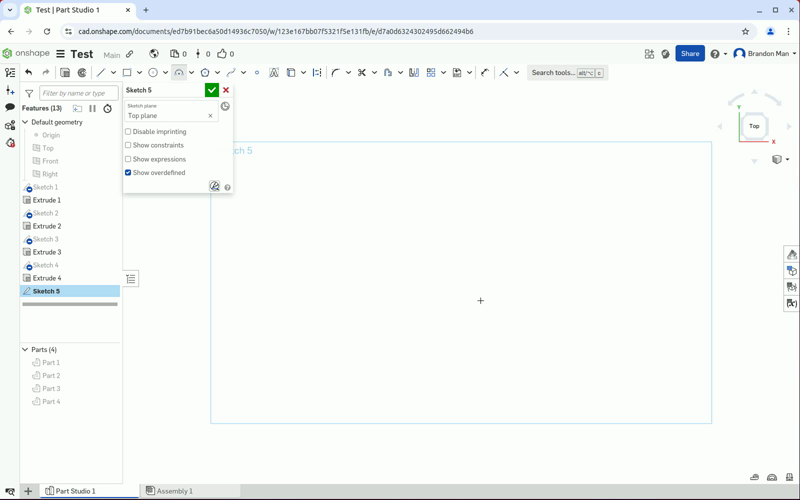
click(480, 300)
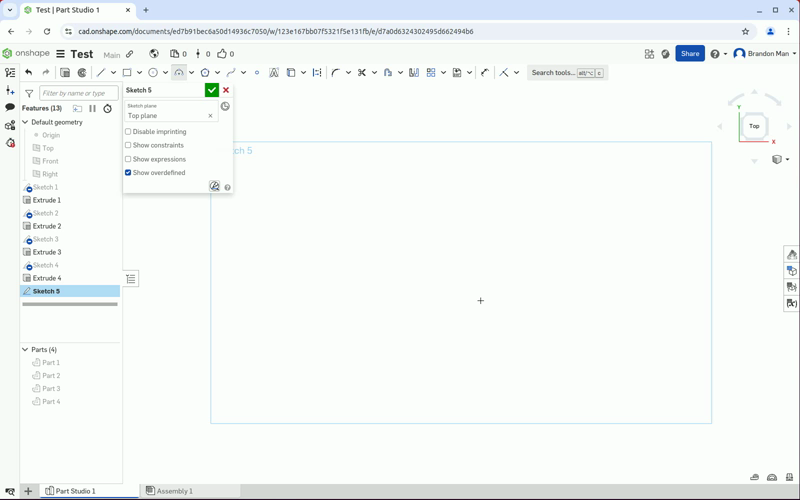
key_up(shift)
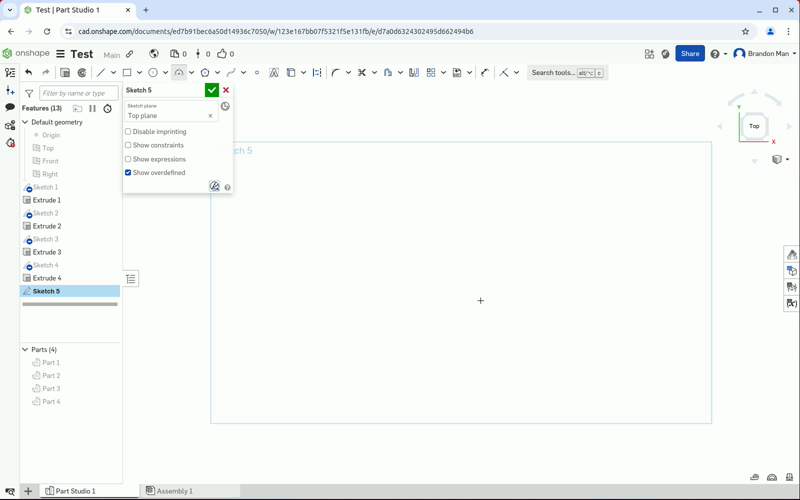
key_down(shift)
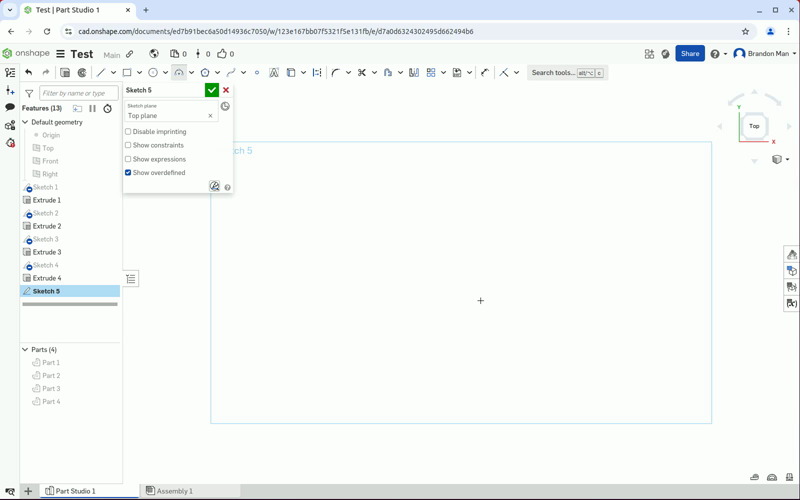
mouse_move(514, 300)
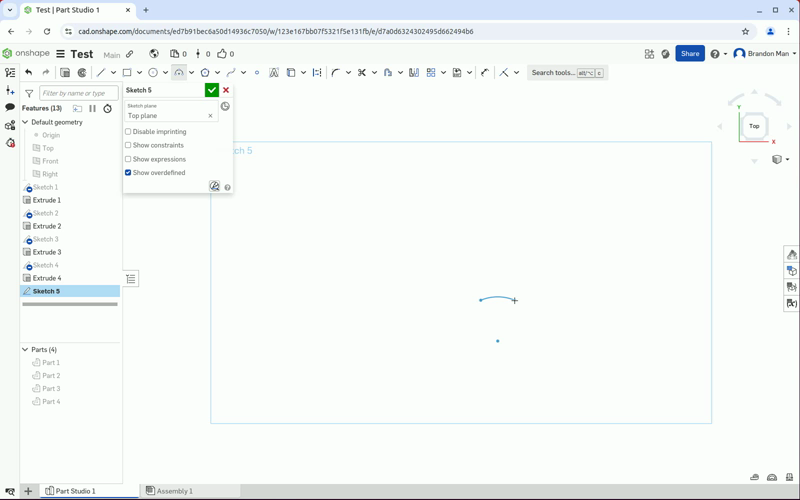
click(514, 300)
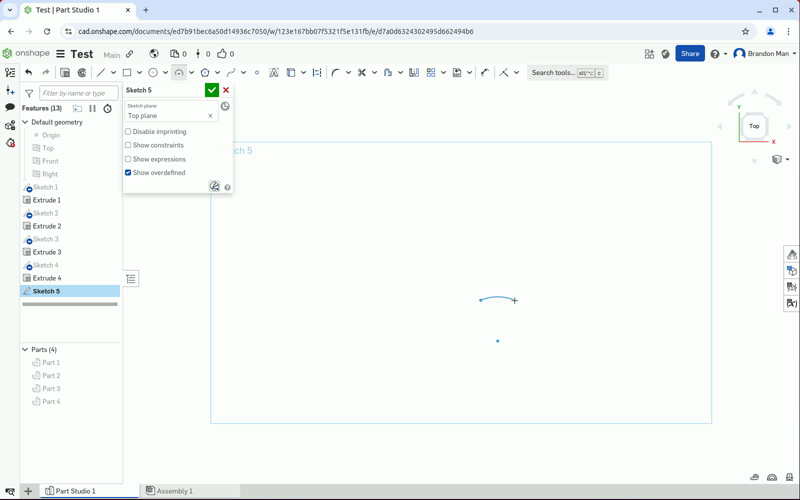
mouse_move(497, 293)
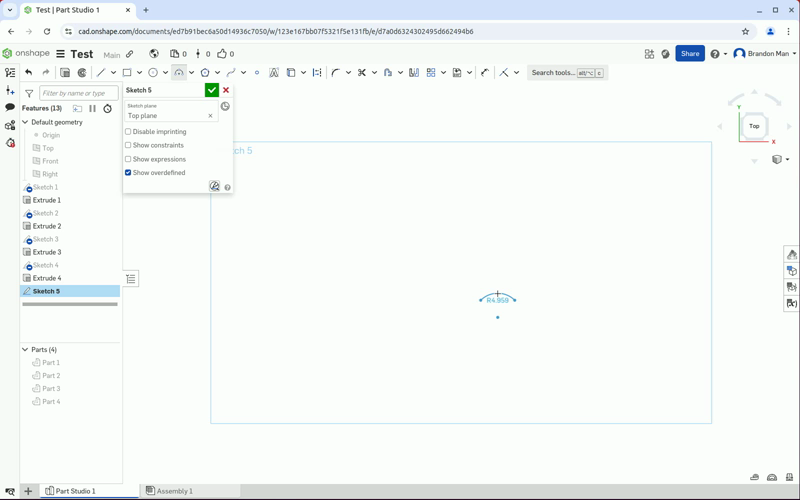
click(497, 293)
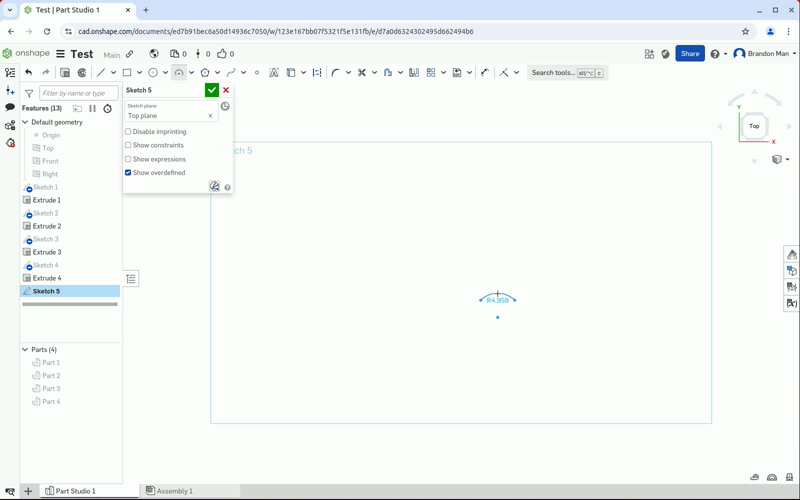
key_up(shift)
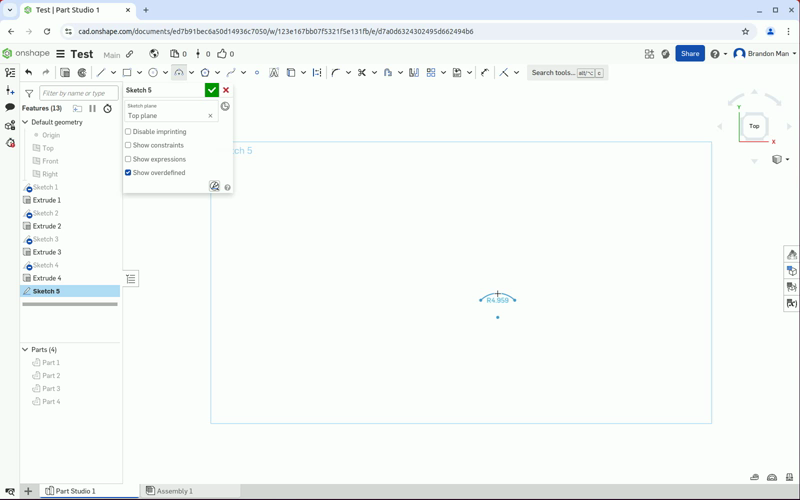
mouse_move(514, 300)
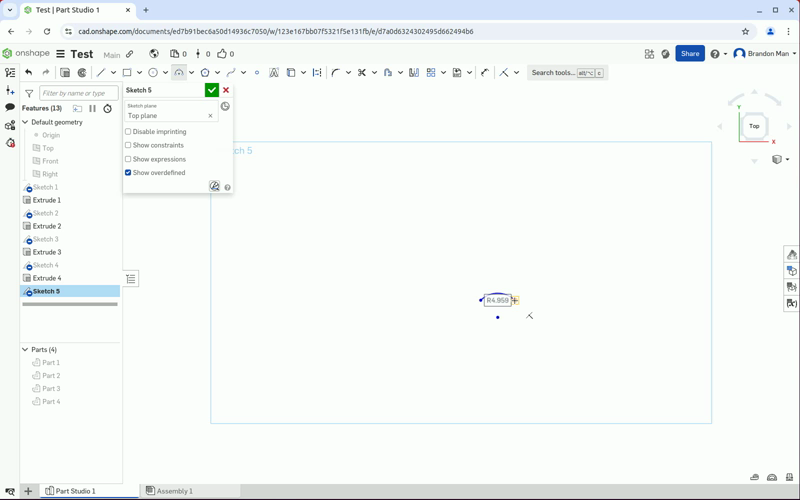
click(514, 300)
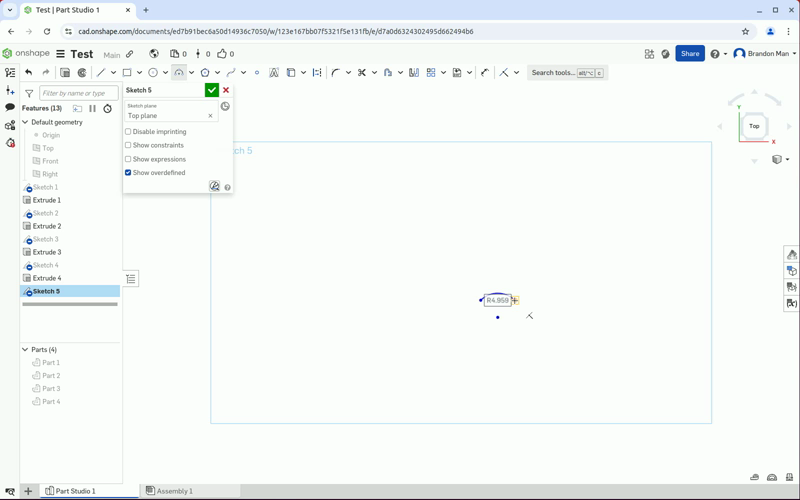
key_down(shift)
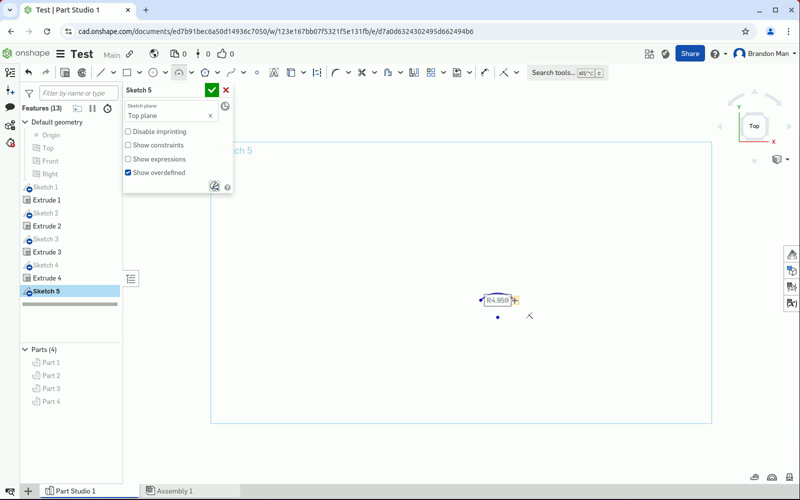
mouse_move(511, 257)
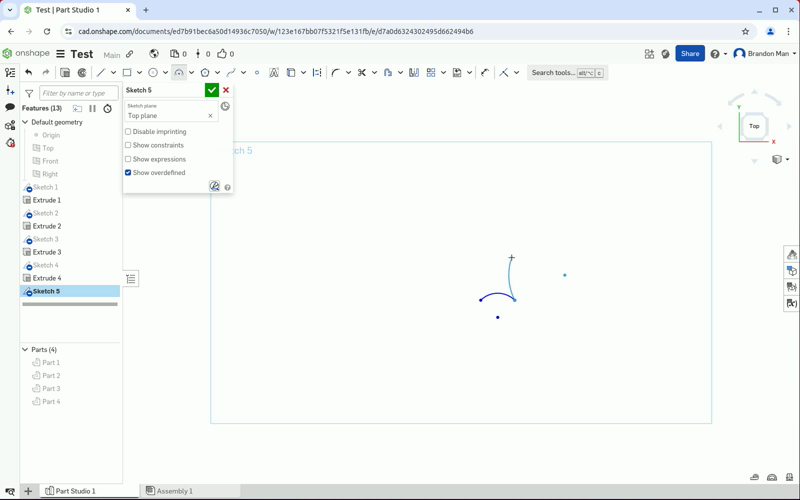
click(511, 257)
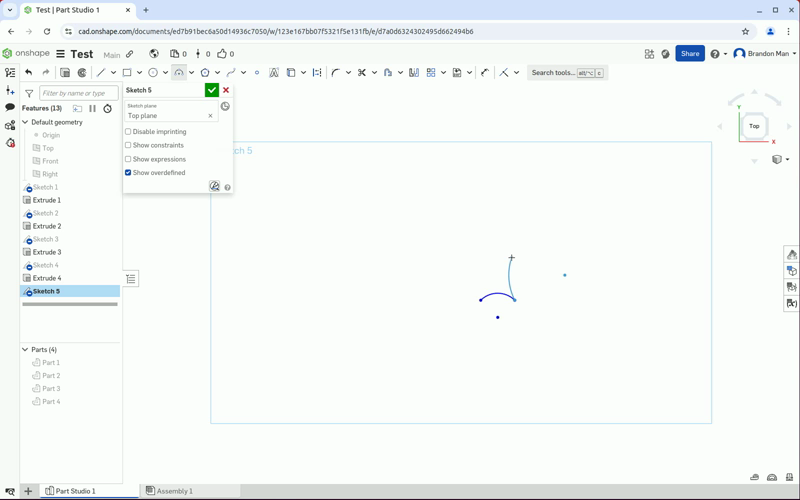
mouse_move(505, 279)
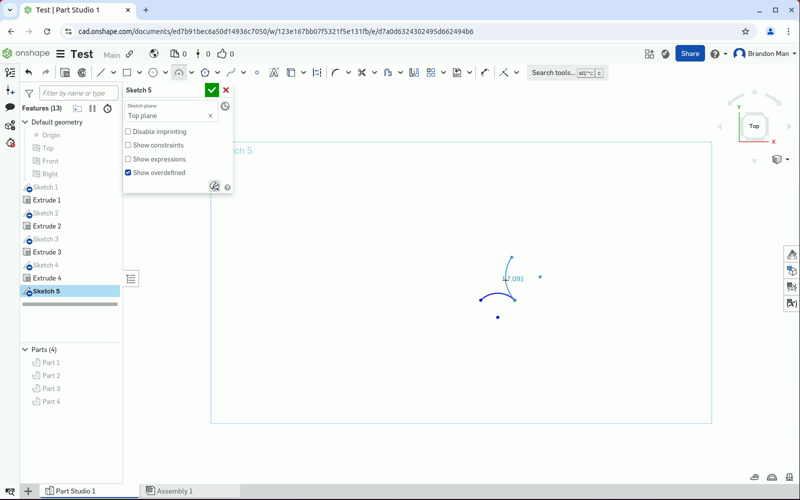
click(505, 279)
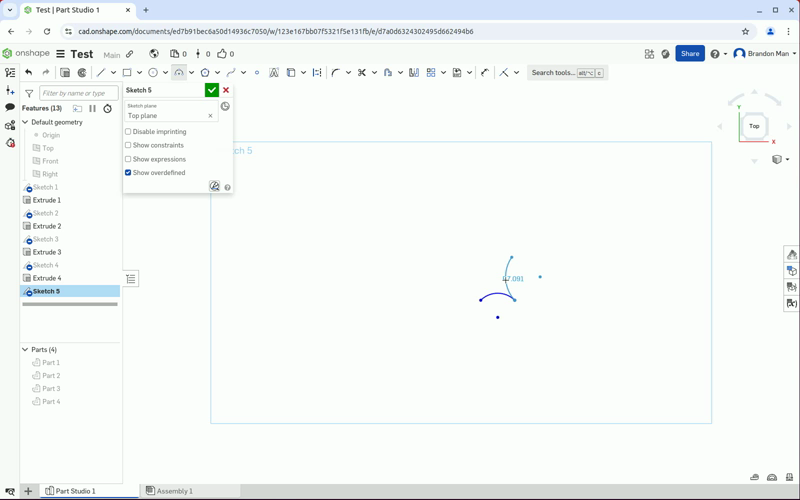
key_up(shift)
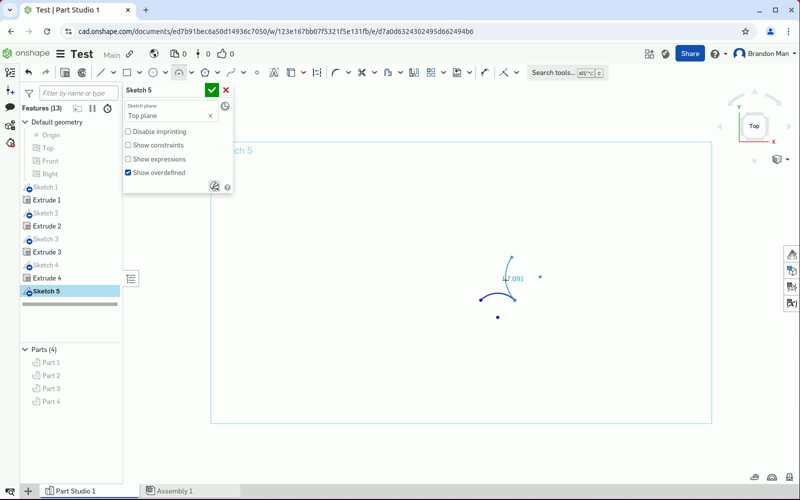
mouse_move(511, 257)
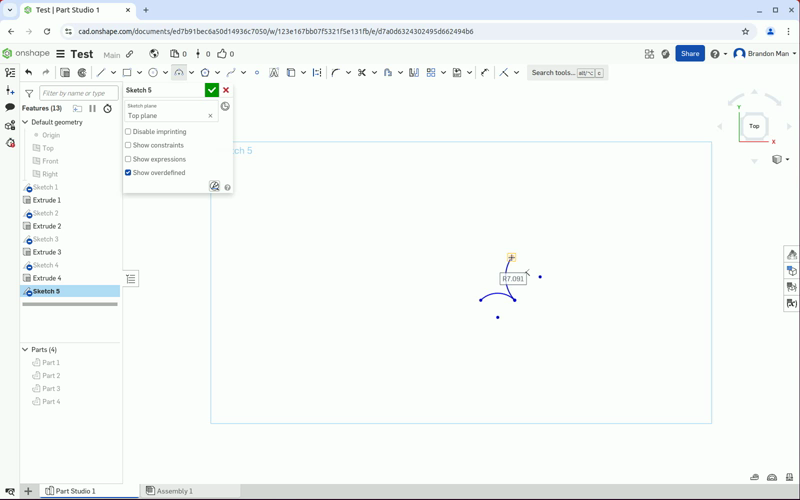
click(511, 257)
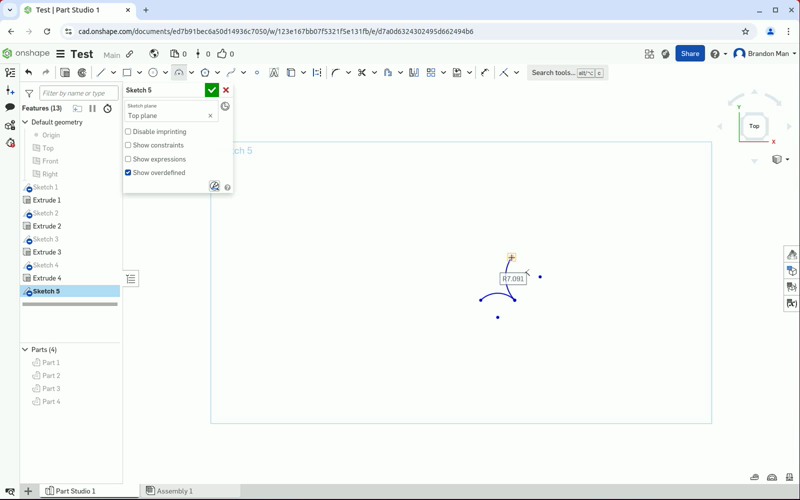
key_down(shift)
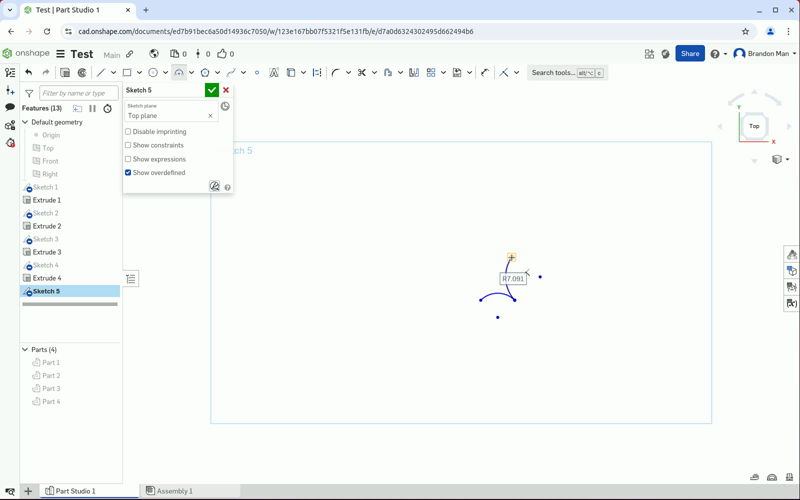
mouse_move(483, 257)
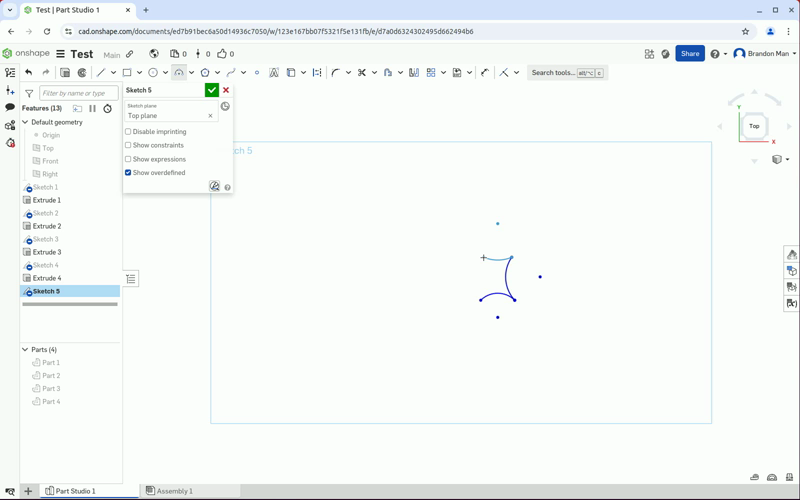
click(483, 257)
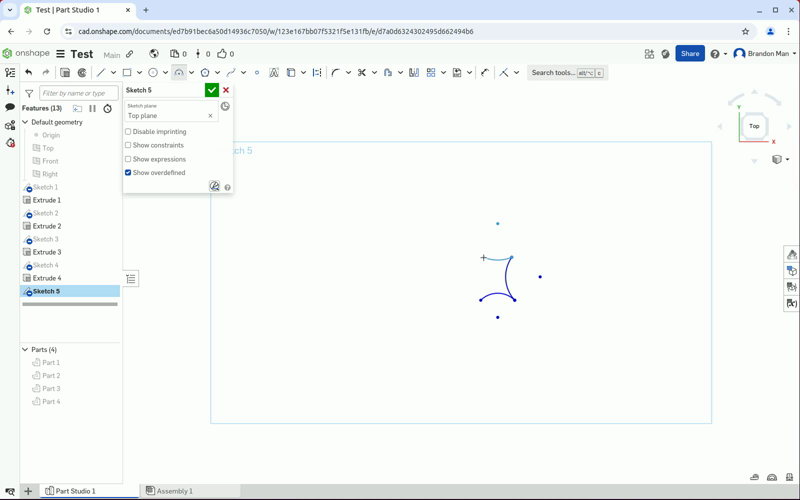
mouse_move(498, 262)
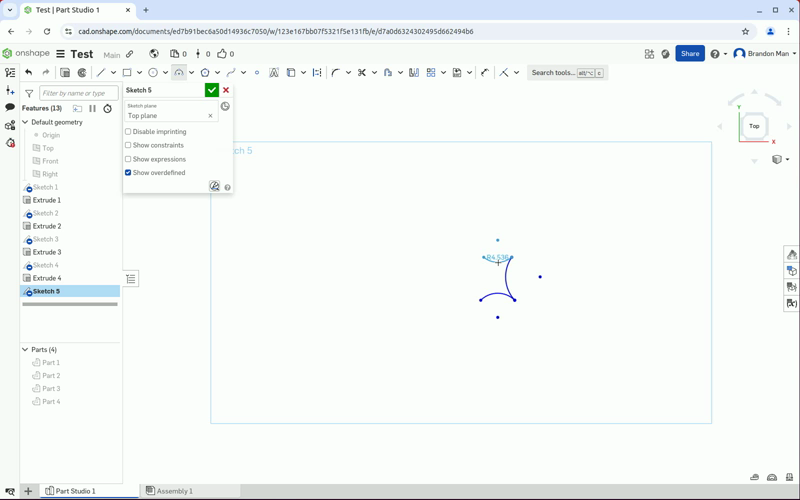
click(498, 262)
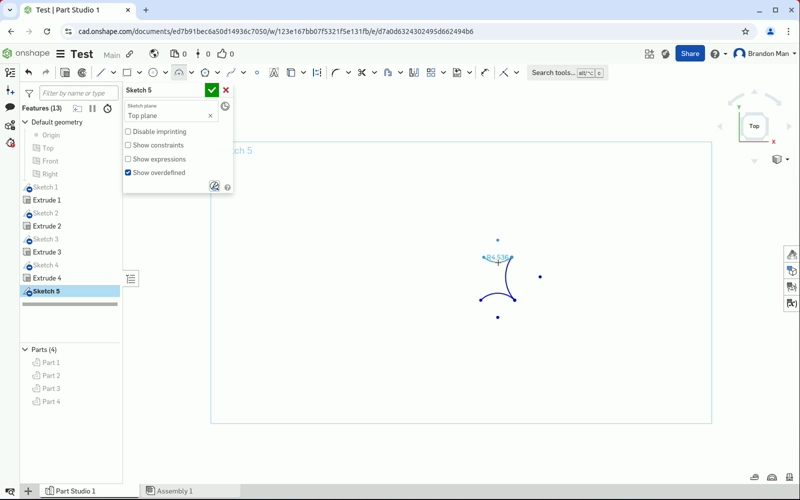
key_up(shift)
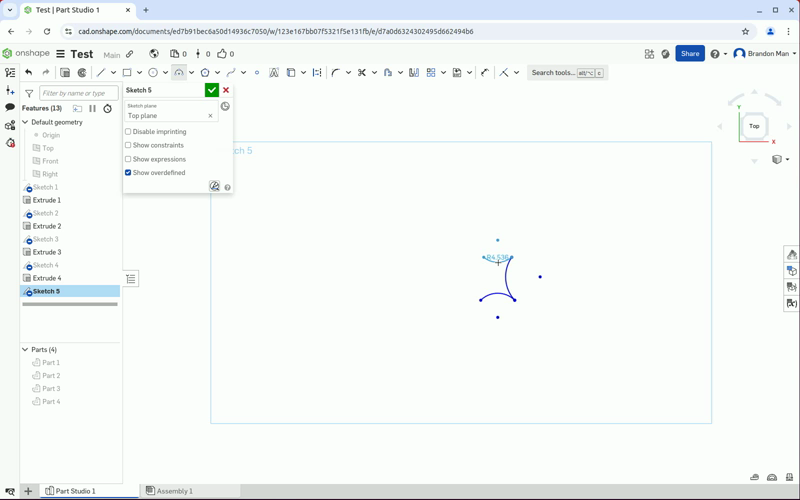
mouse_move(483, 257)
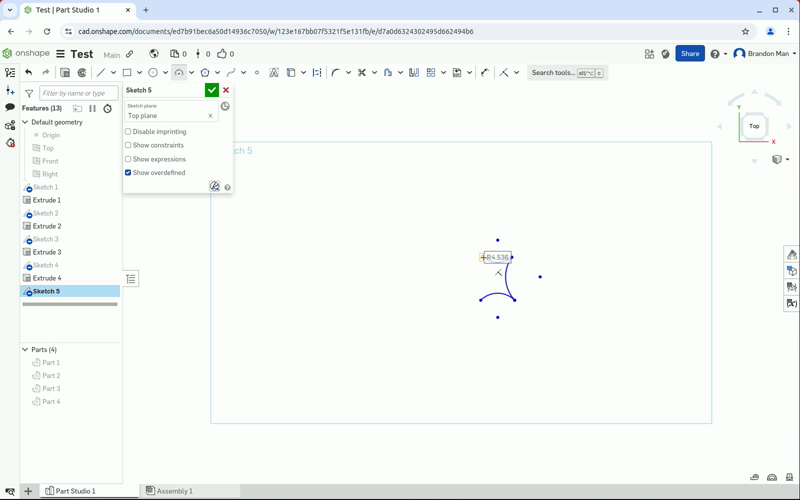
click(483, 257)
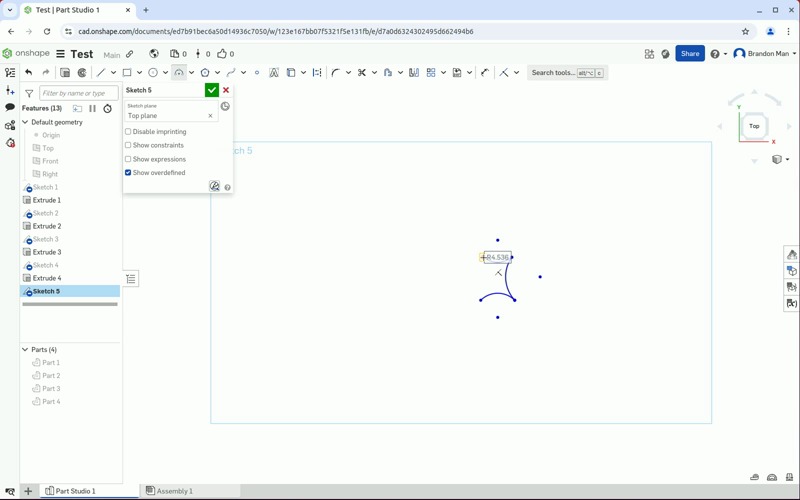
mouse_move(480, 300)
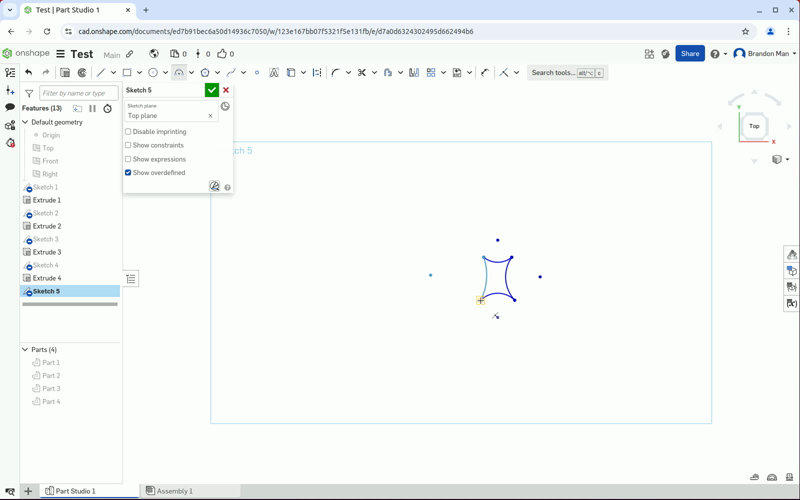
click(480, 300)
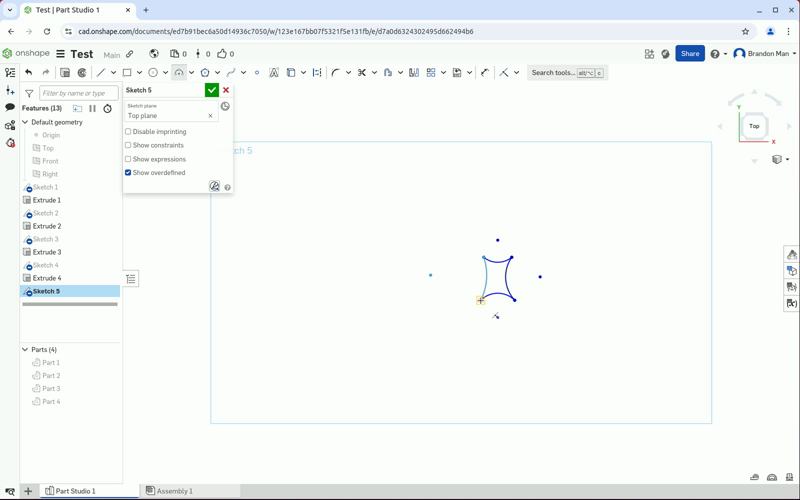
key_down(shift)
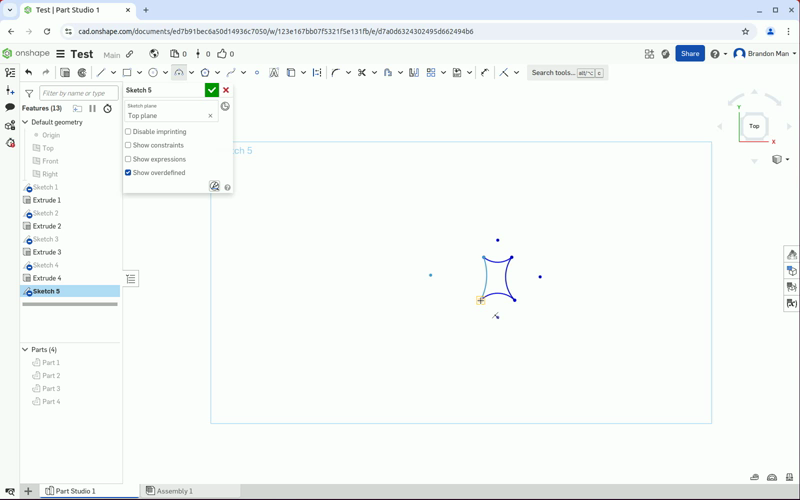
mouse_move(489, 279)
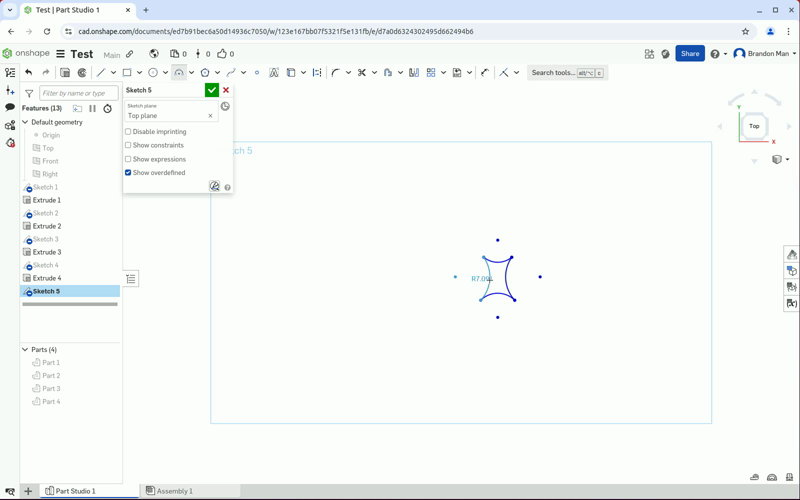
click(489, 279)
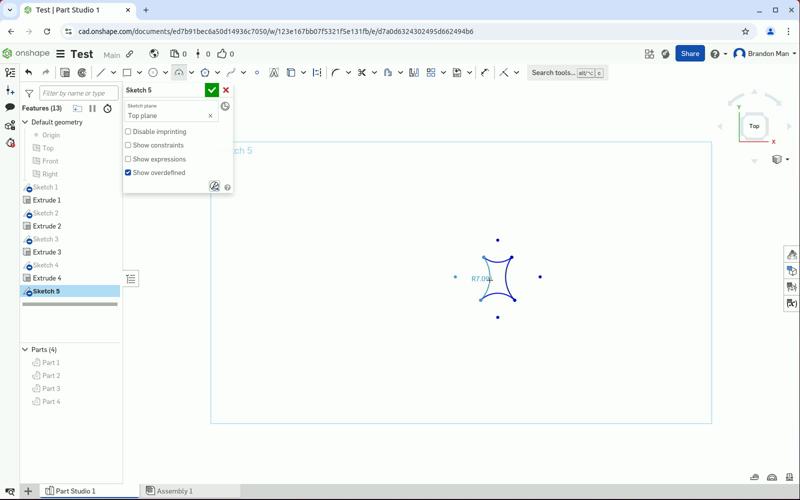
key_up(shift)
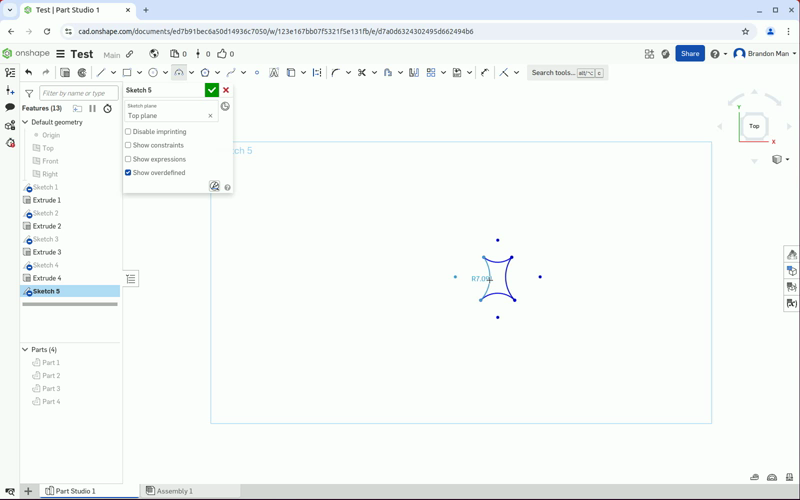
key(esc)
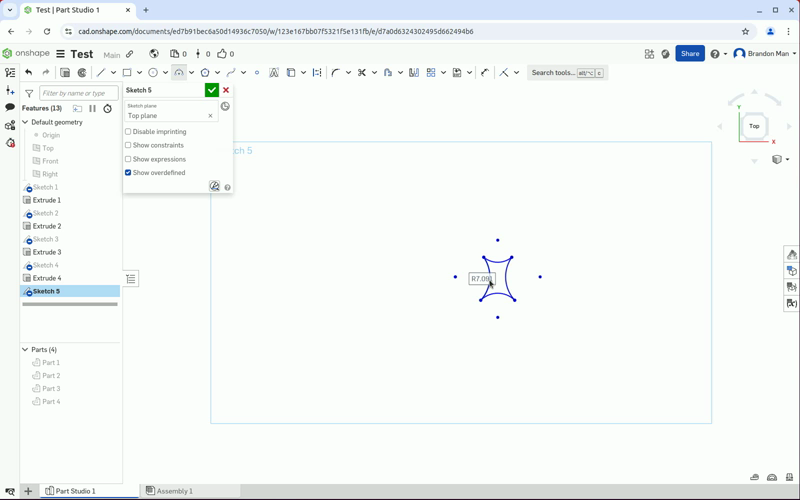
mouse_move(501, 273)
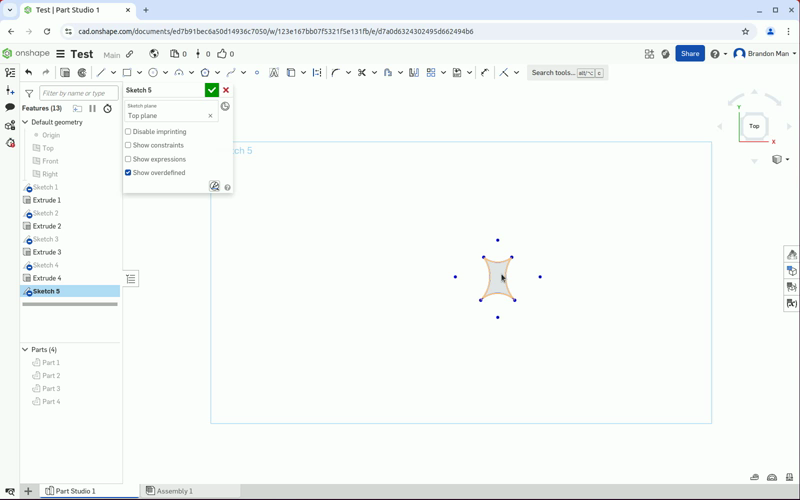
scroll(6)
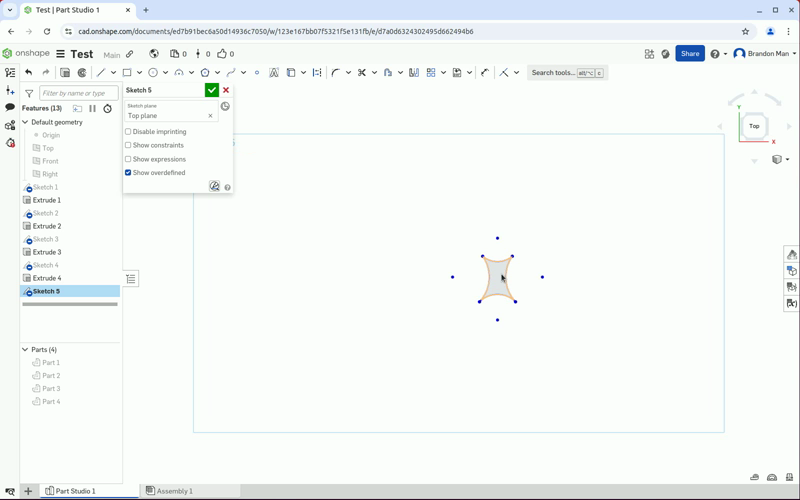
scroll(6)
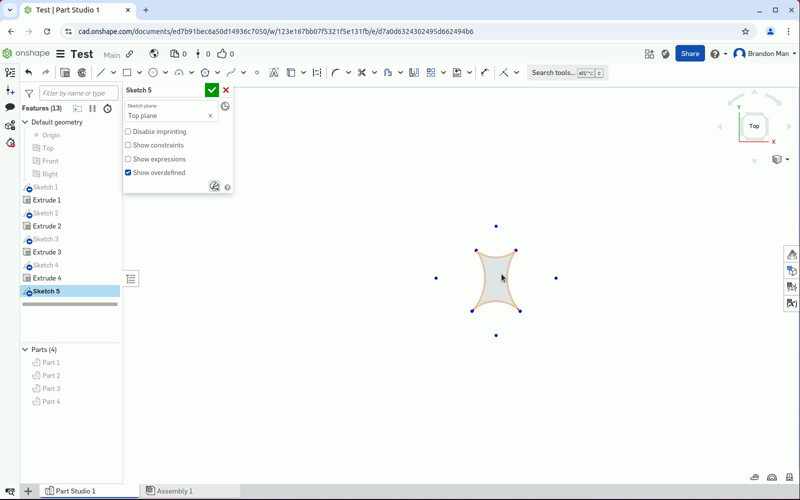
scroll(6)
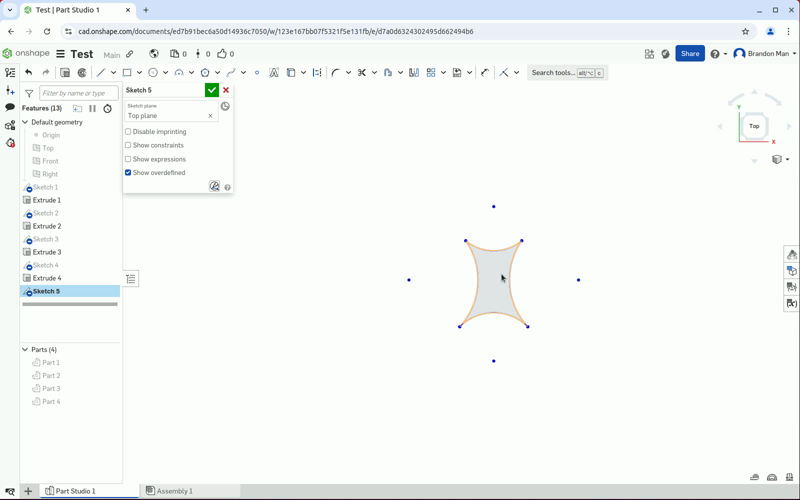
scroll(6)
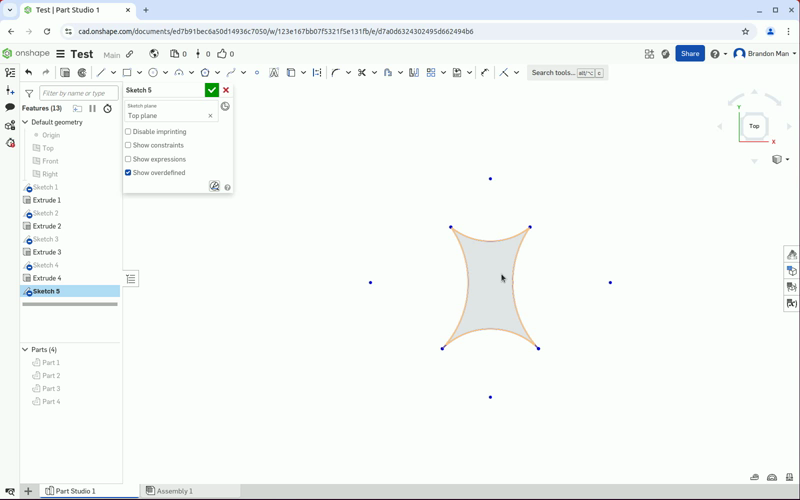
scroll(6)
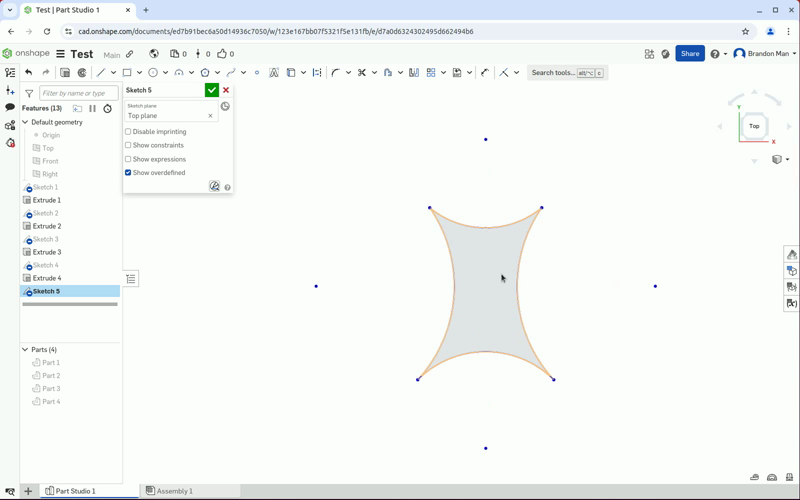
scroll(6)
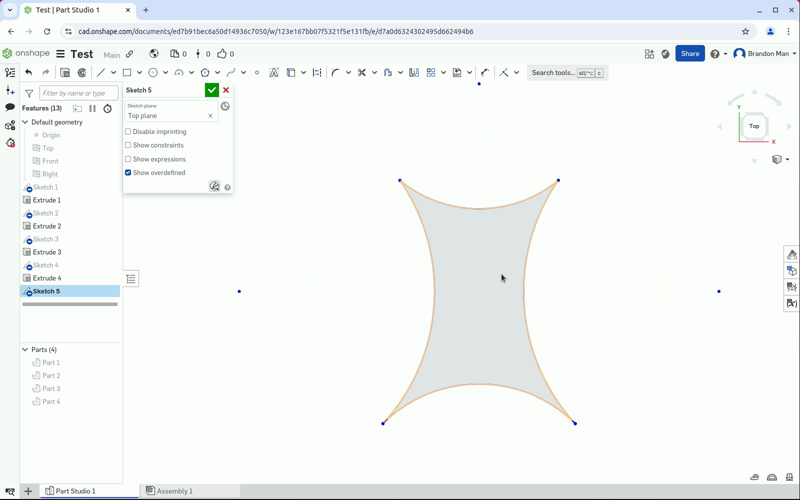
scroll(6)
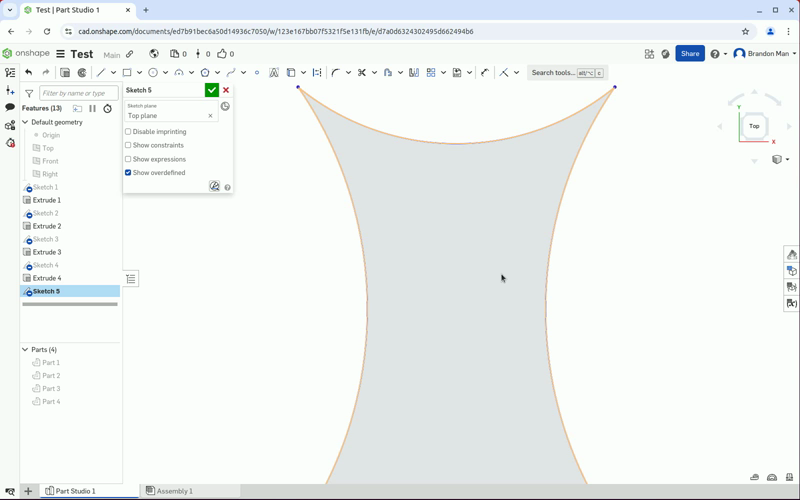
click(501, 273)
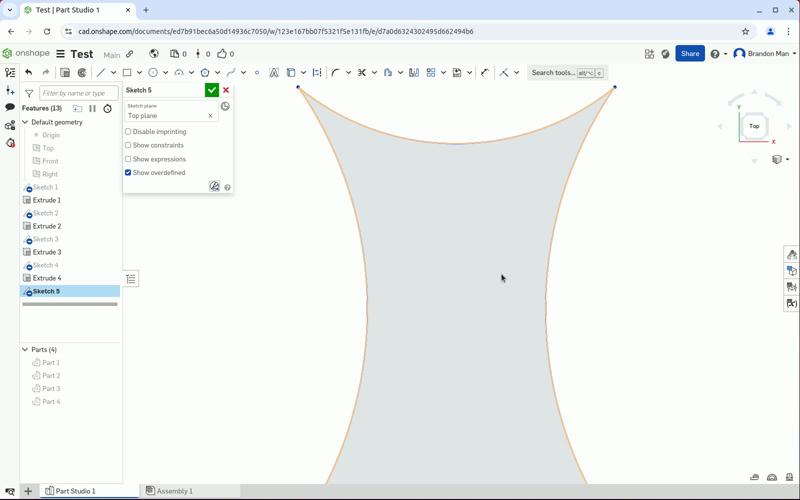
scroll(-6)
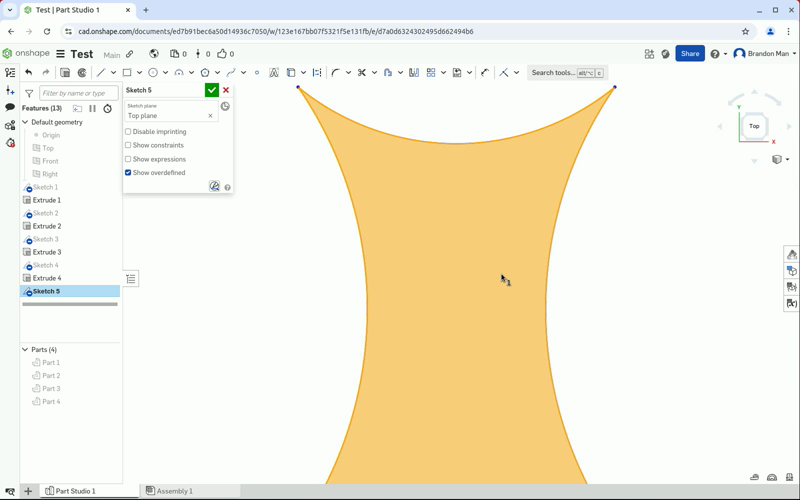
scroll(-6)
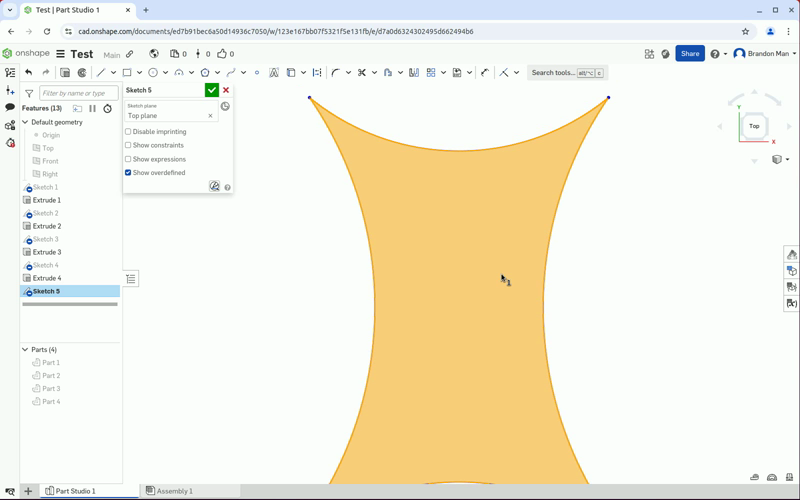
scroll(-6)
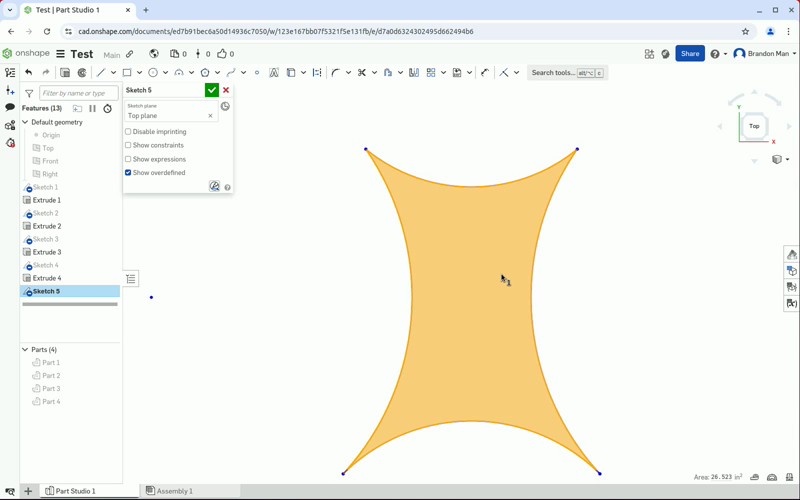
scroll(-6)
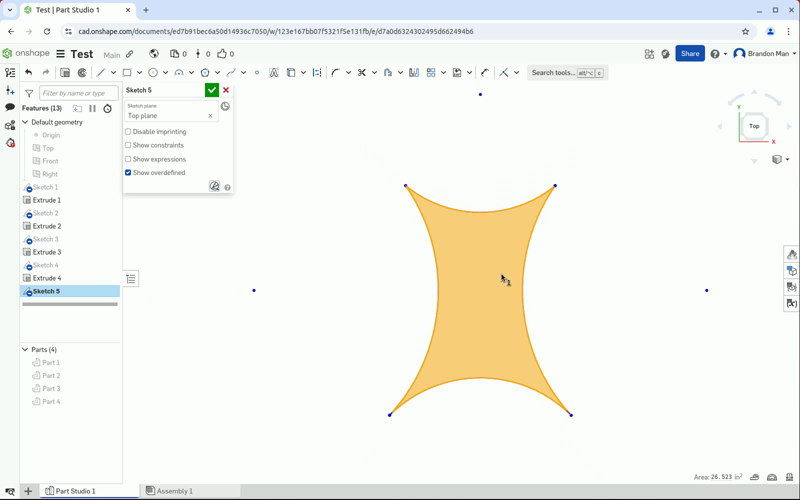
scroll(-6)
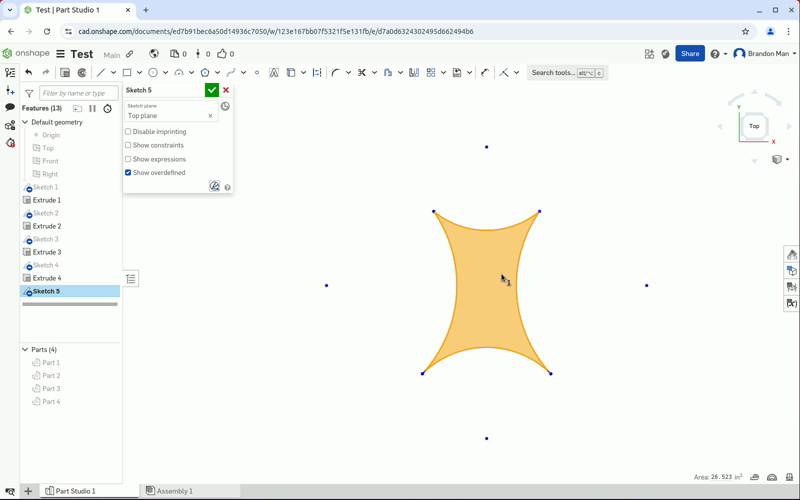
scroll(-6)
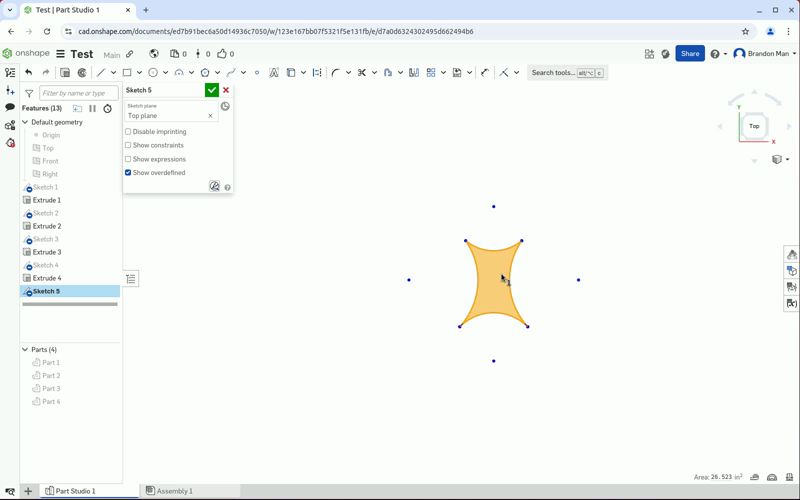
scroll(-6)
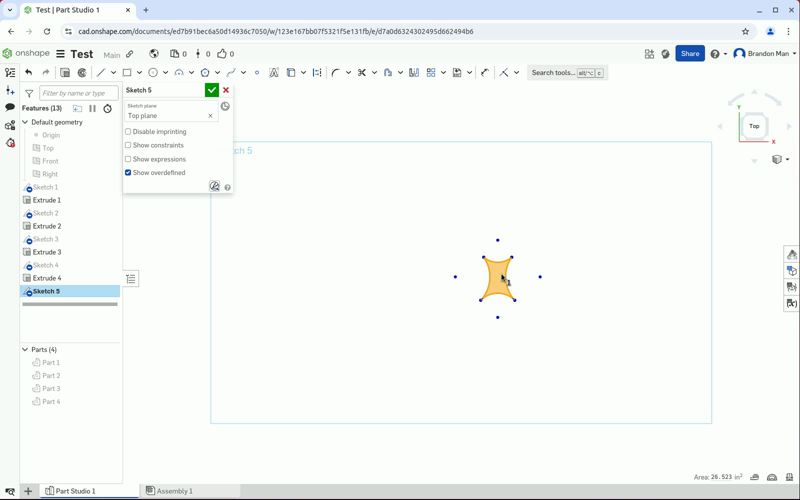
mouse_move(73, 352)
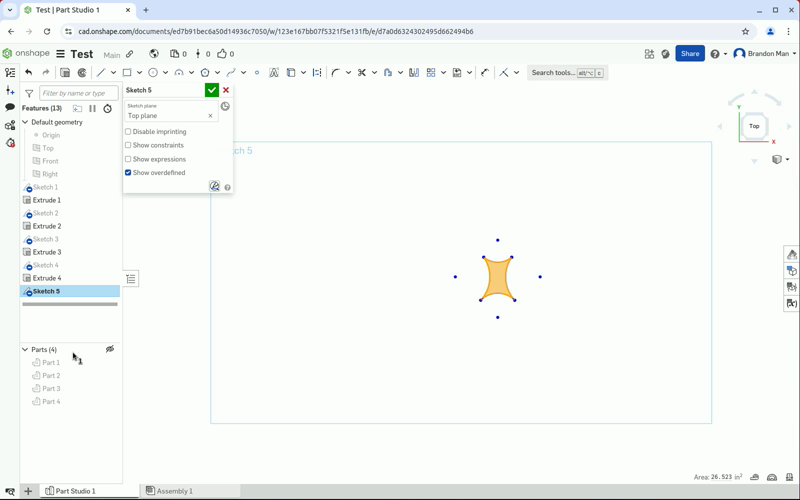
key(shift+y)
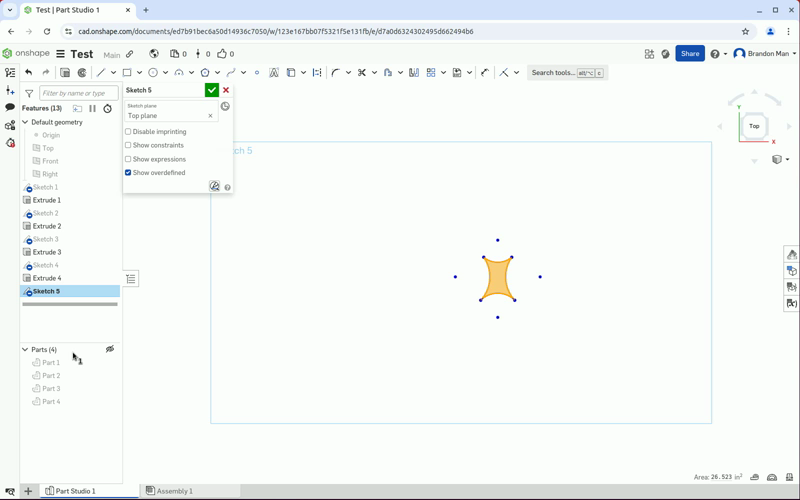
key(shift+e)
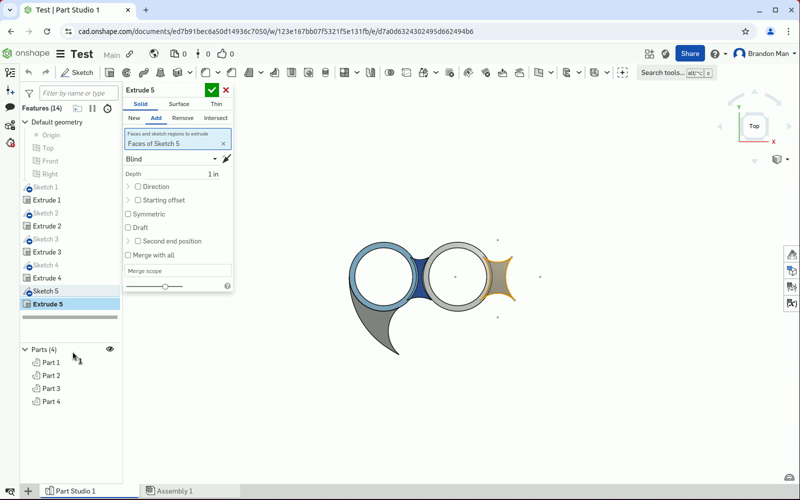
mouse_move(143, 106)
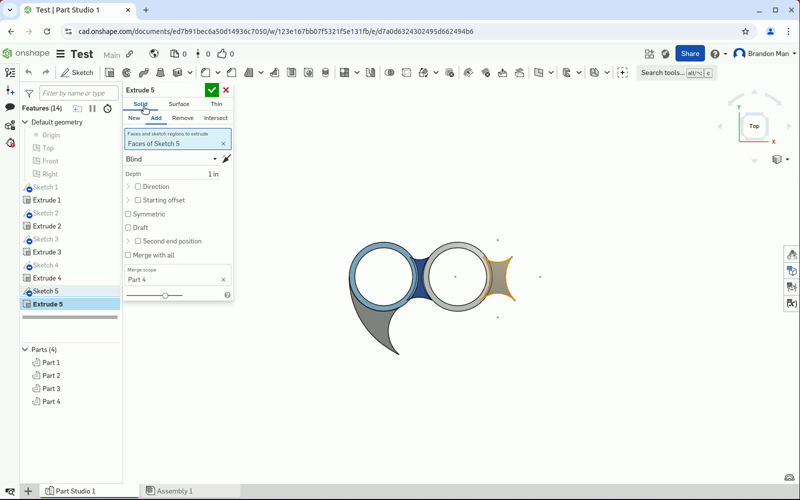
click(143, 106)
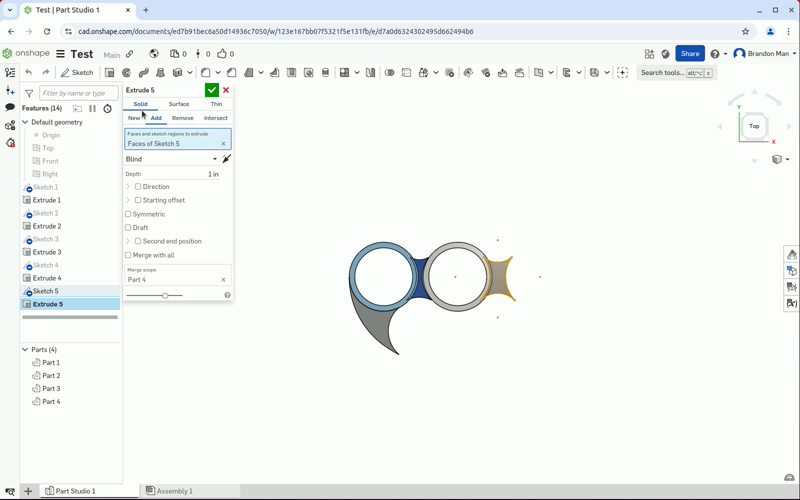
mouse_move(137, 120)
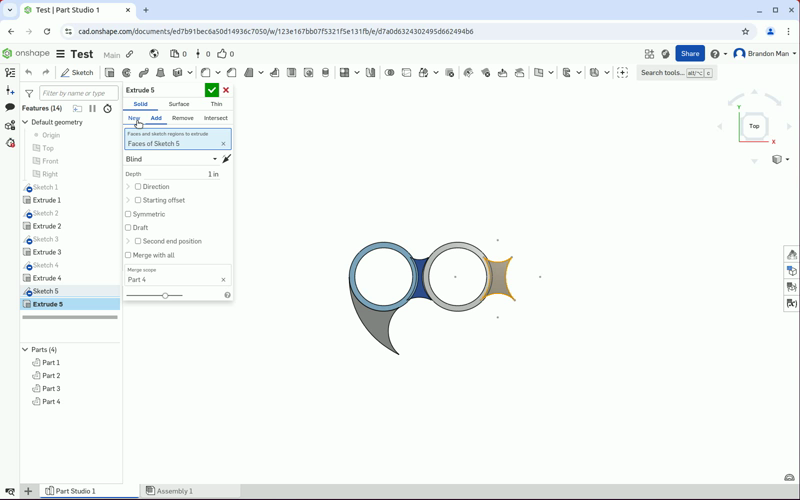
click(137, 120)
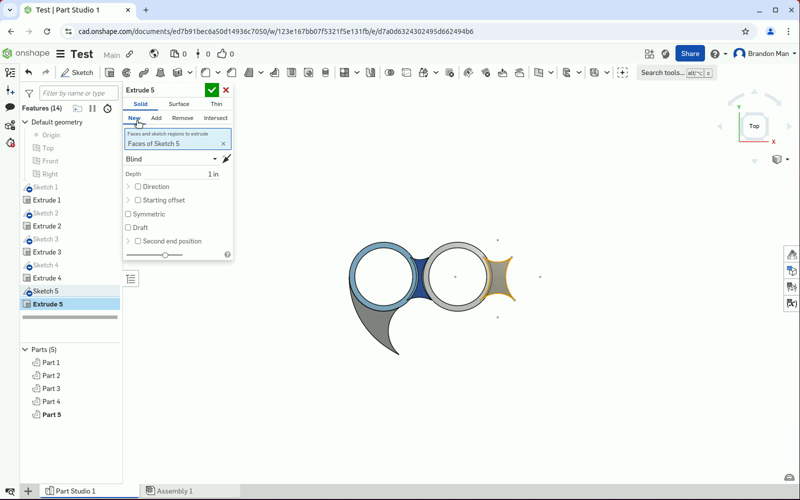
key(tab, 4)
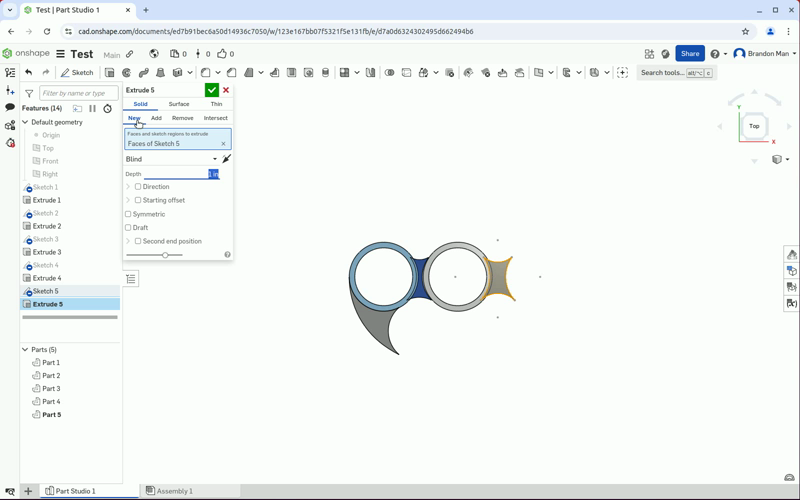
text(3.851)
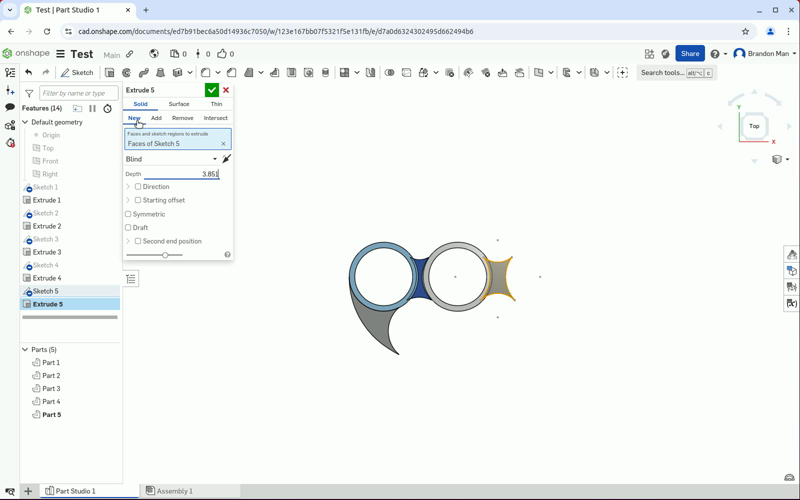
key(enter)
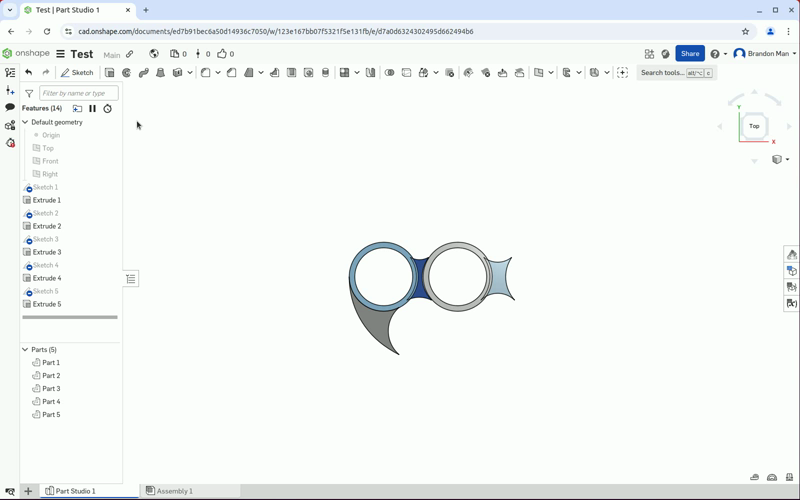
key(shift+h)
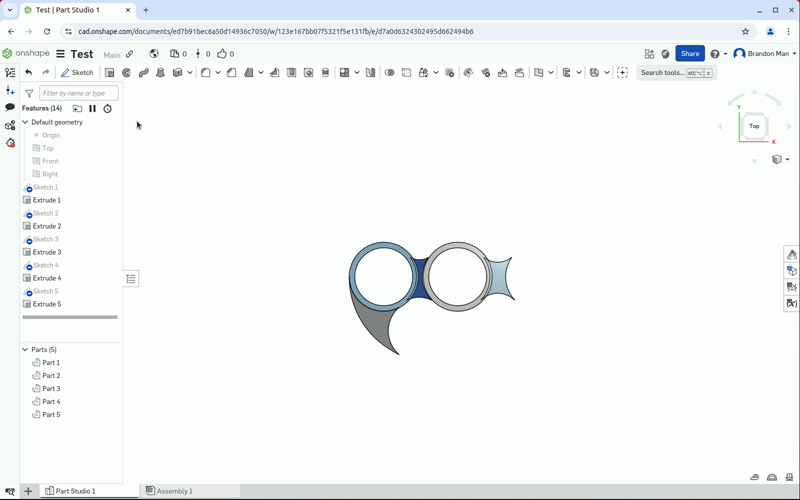
key(shift+h)
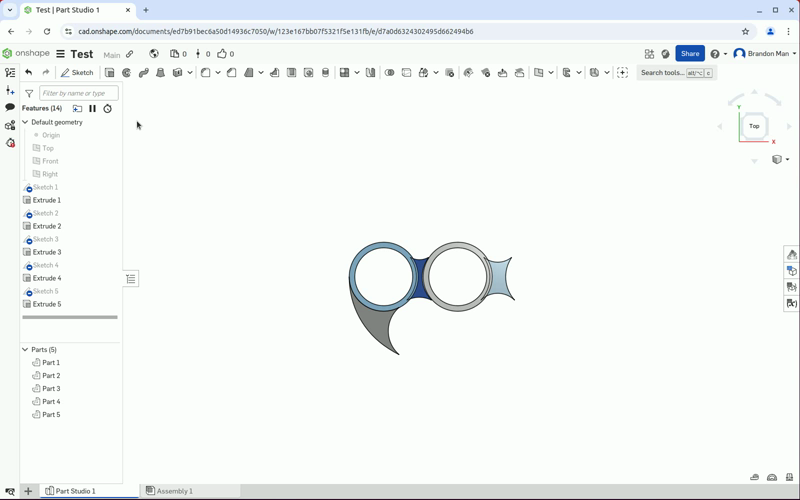
mouse_move(73, 189)
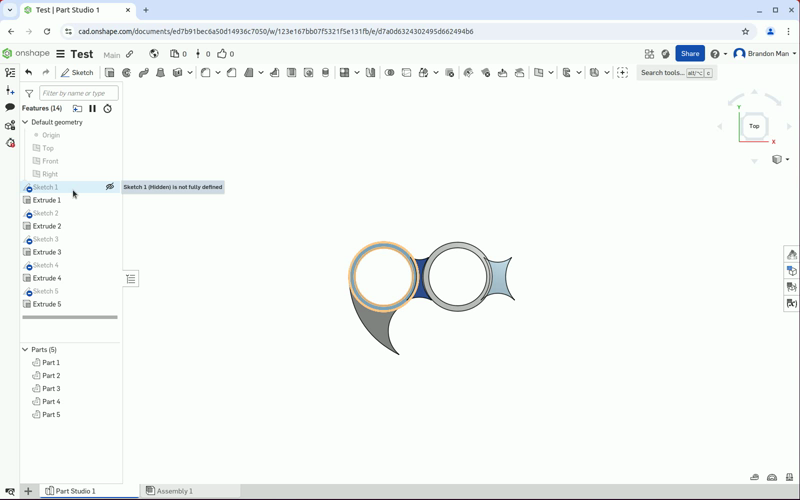
click(73, 189)
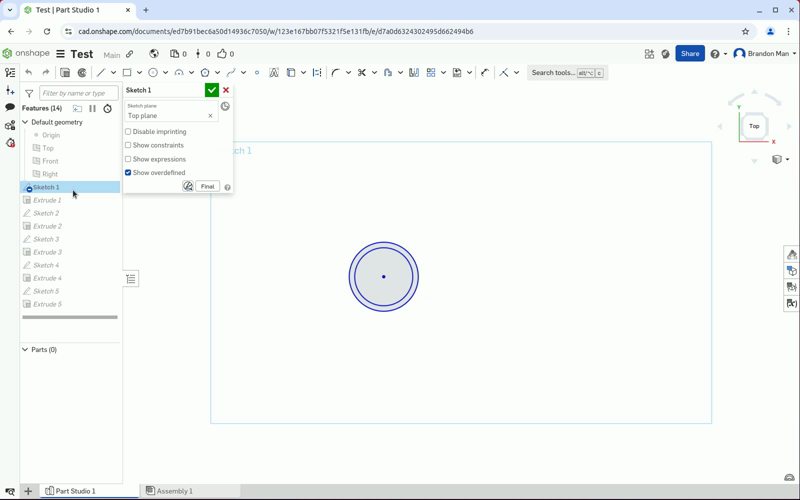
mouse_move(229, 92)
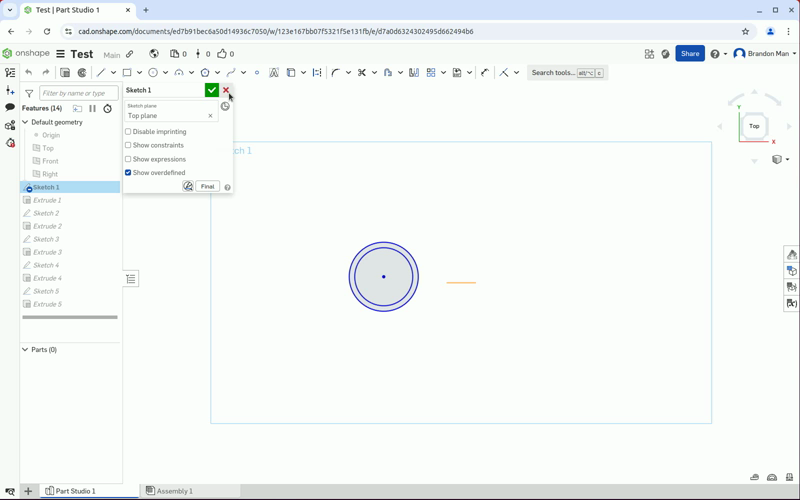
click(229, 92)
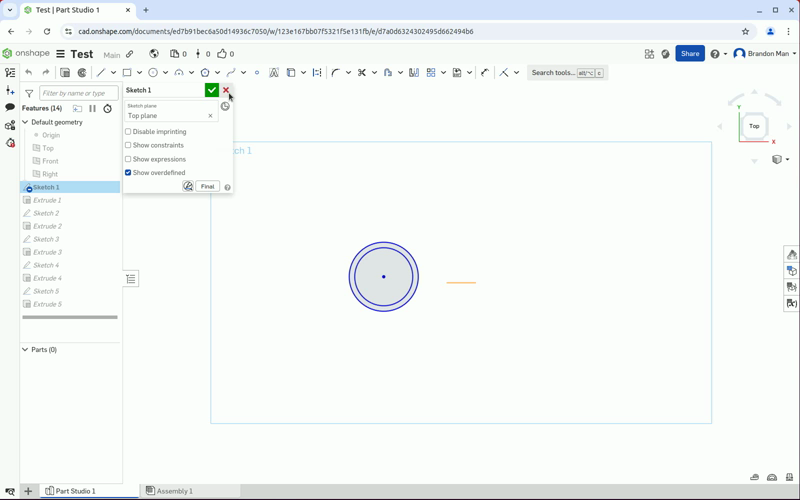
key(shift+s)
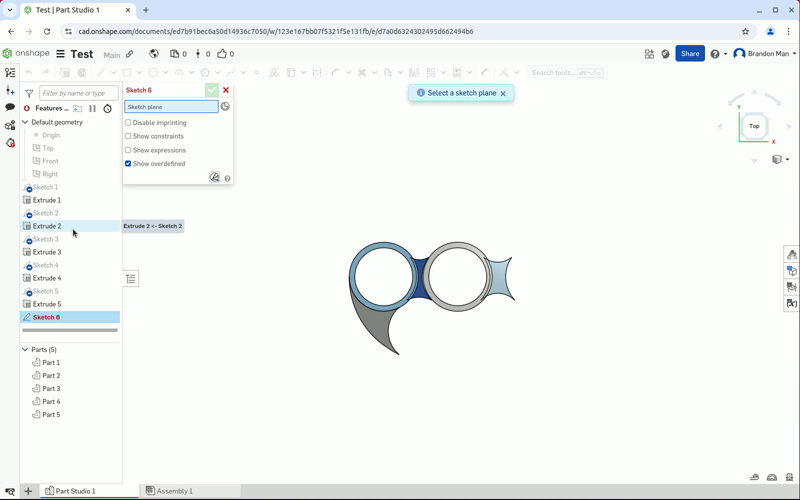
scroll(3)
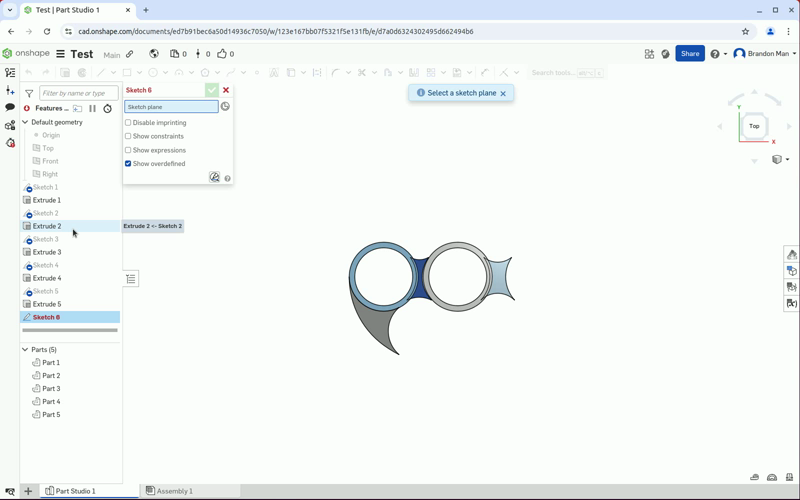
mouse_move(73, 150)
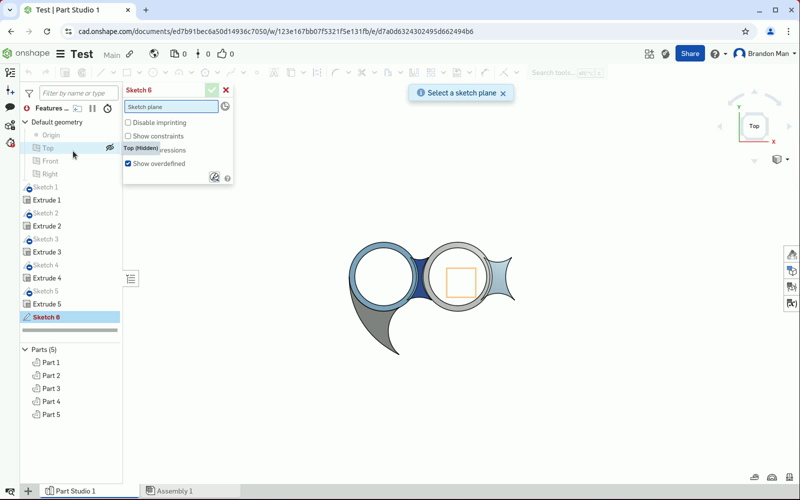
click(73, 150)
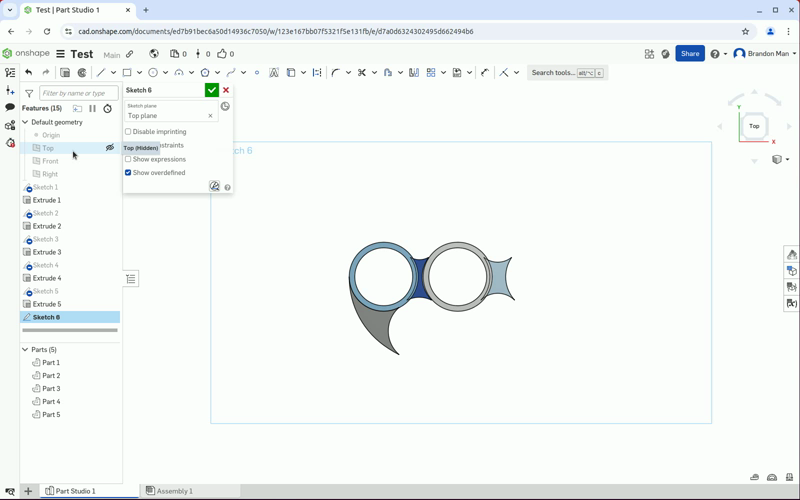
mouse_move(73, 352)
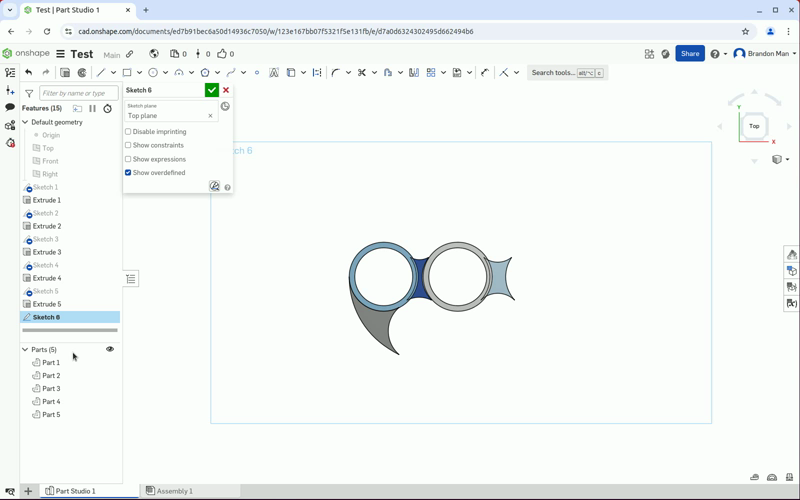
key(y)
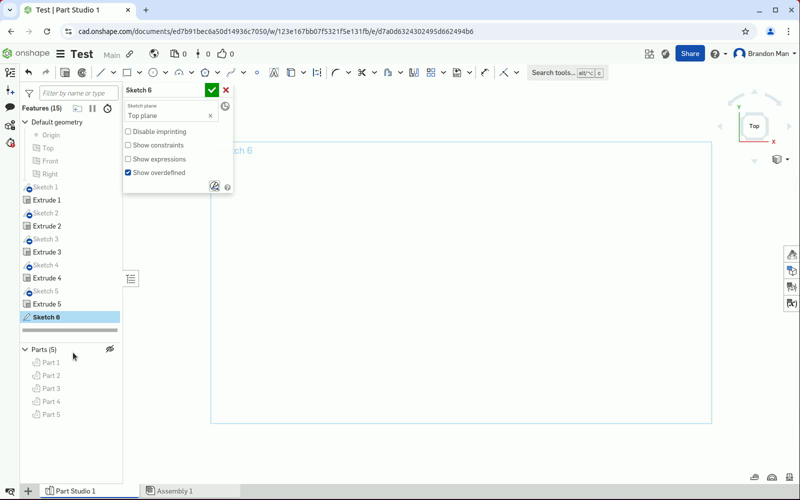
key(a)
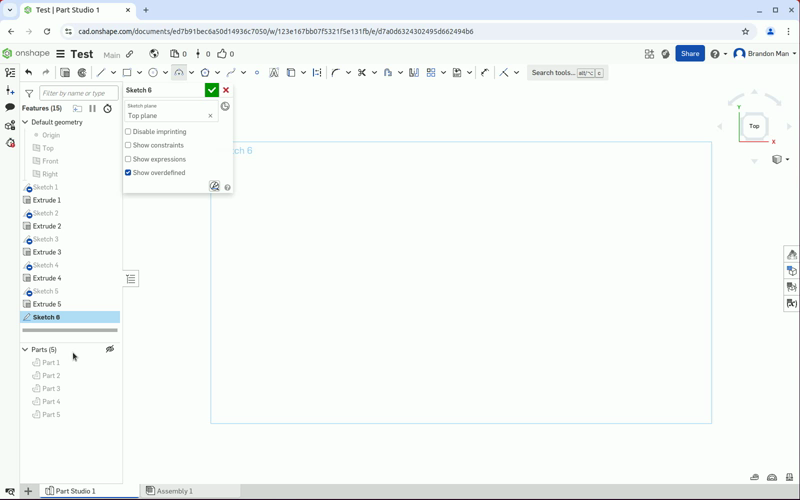
key_down(shift)
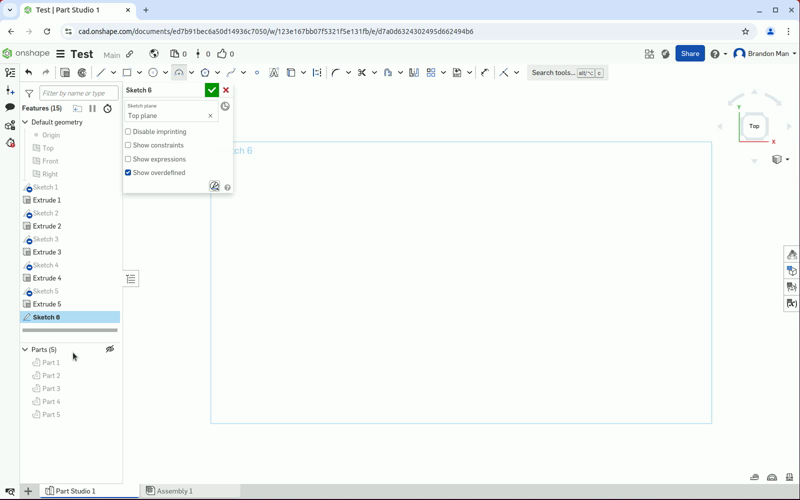
mouse_move(573, 277)
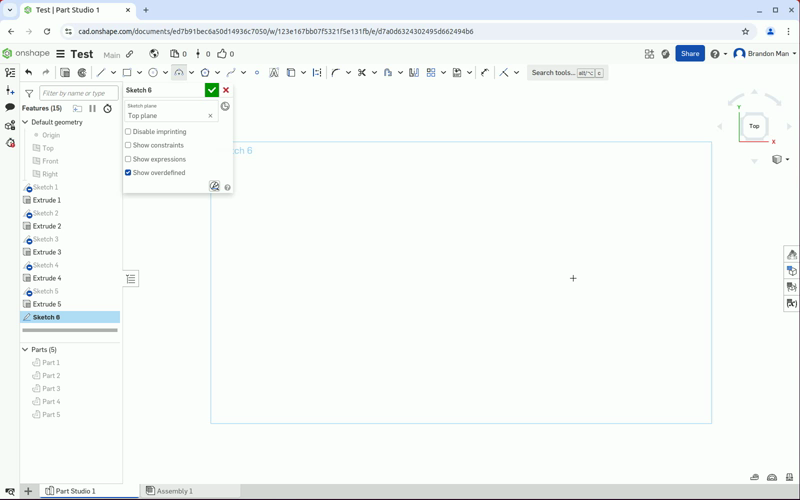
click(573, 277)
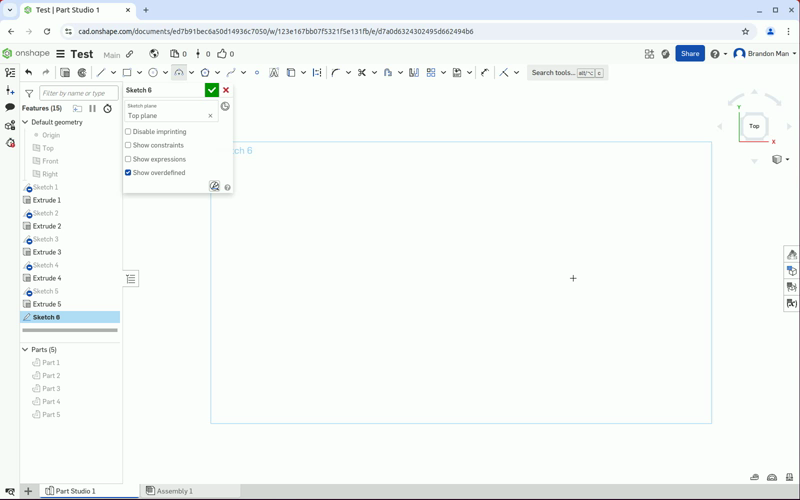
key_up(shift)
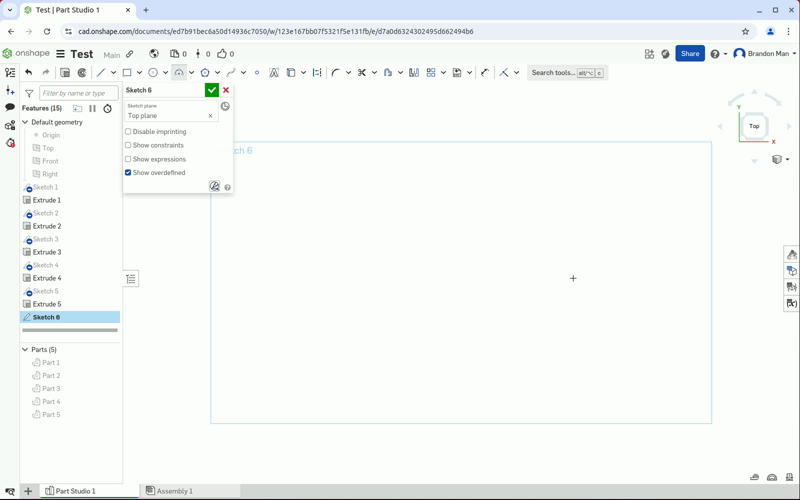
key_down(shift)
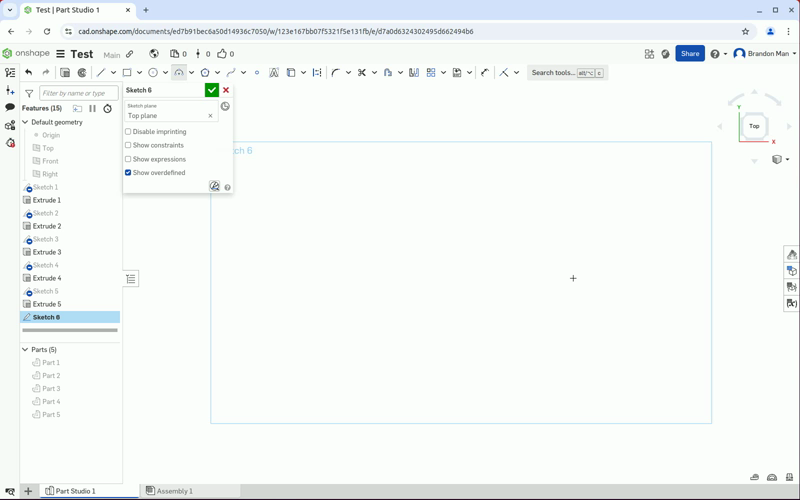
mouse_move(573, 272)
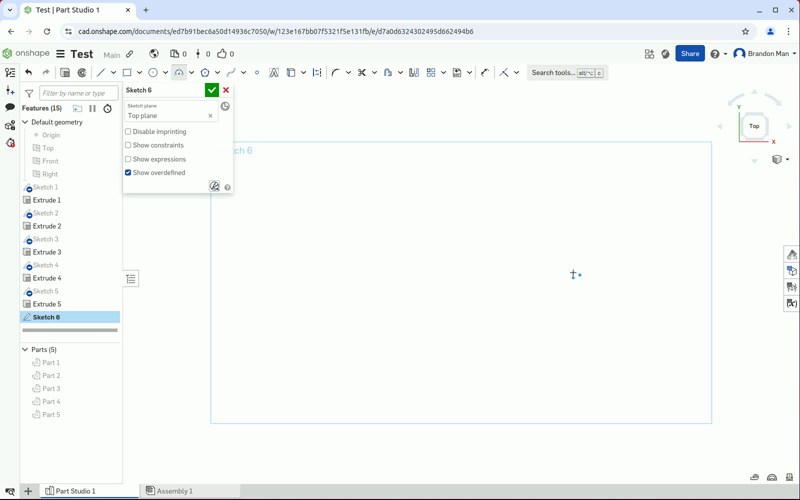
scroll(6)
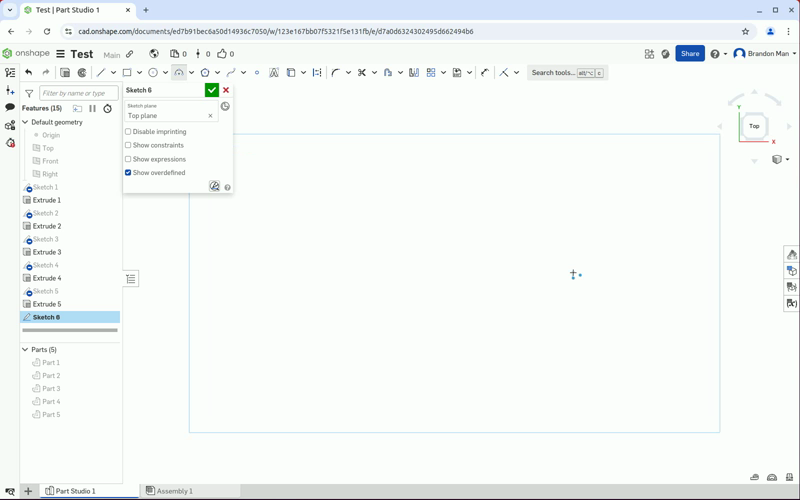
scroll(6)
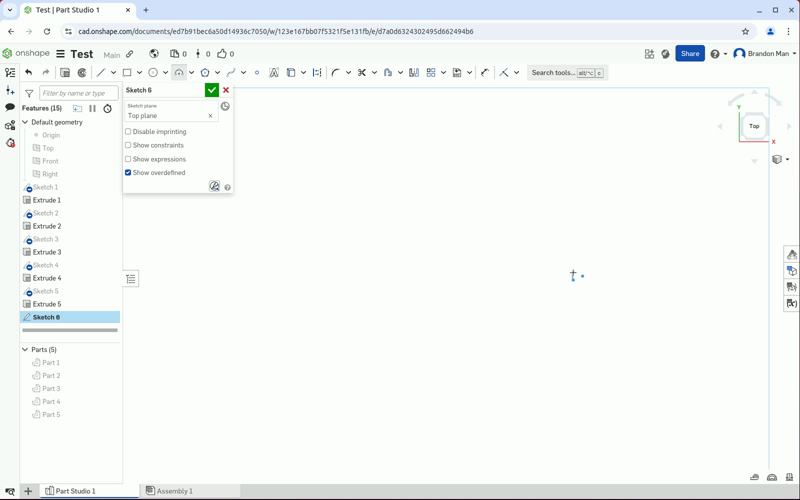
scroll(6)
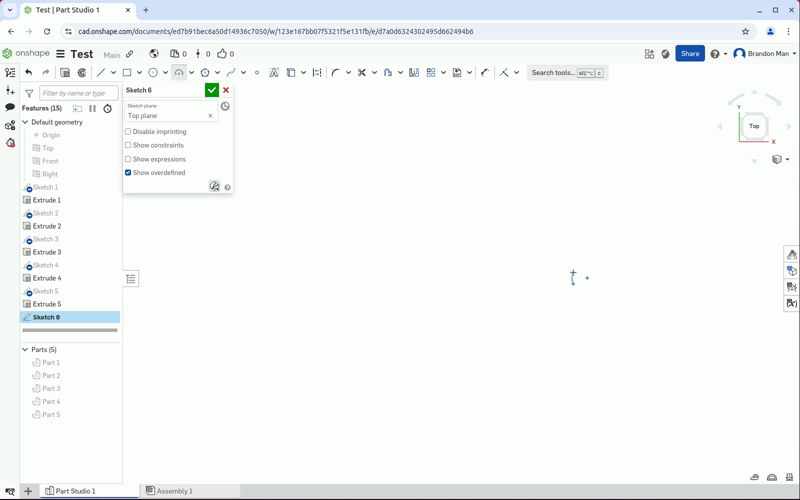
scroll(6)
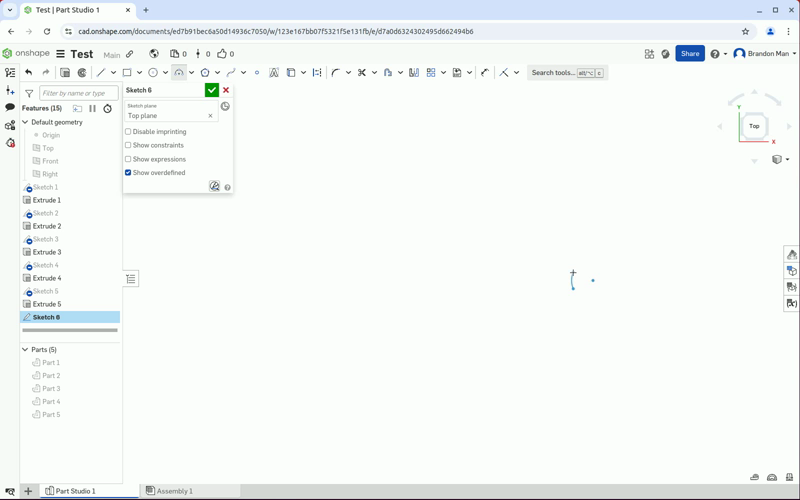
scroll(6)
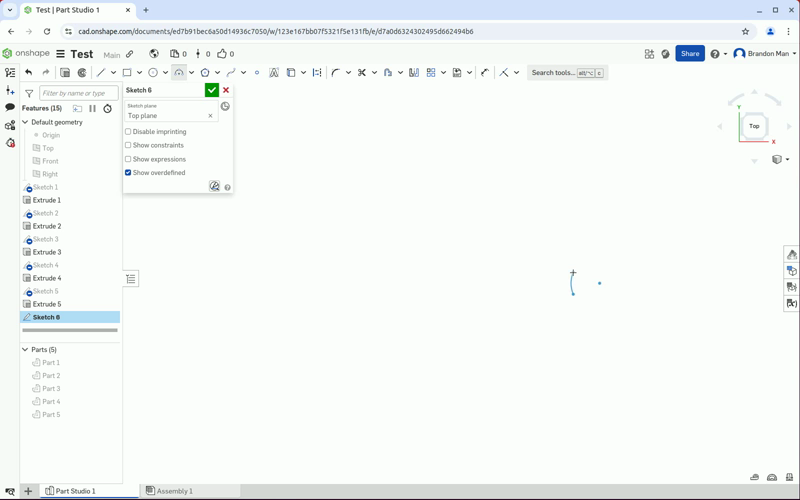
scroll(6)
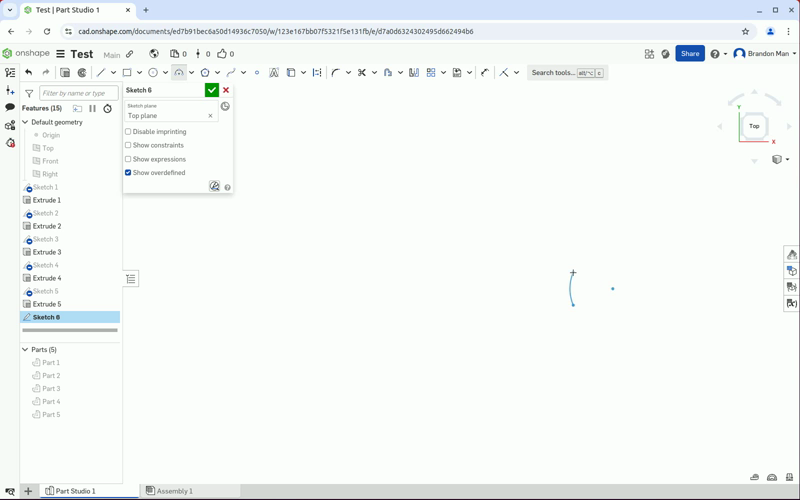
scroll(6)
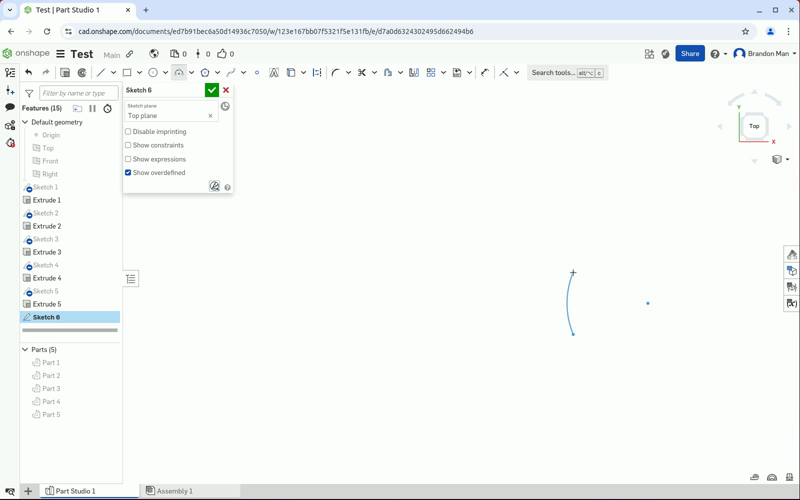
click(573, 272)
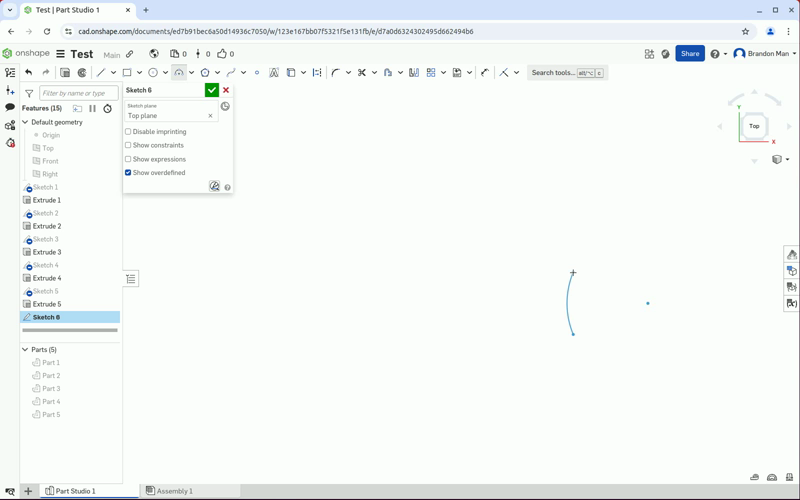
scroll(-6)
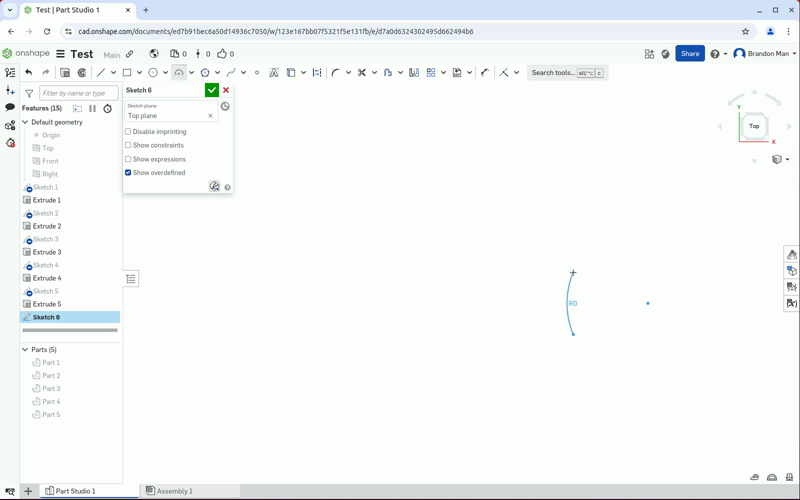
scroll(-6)
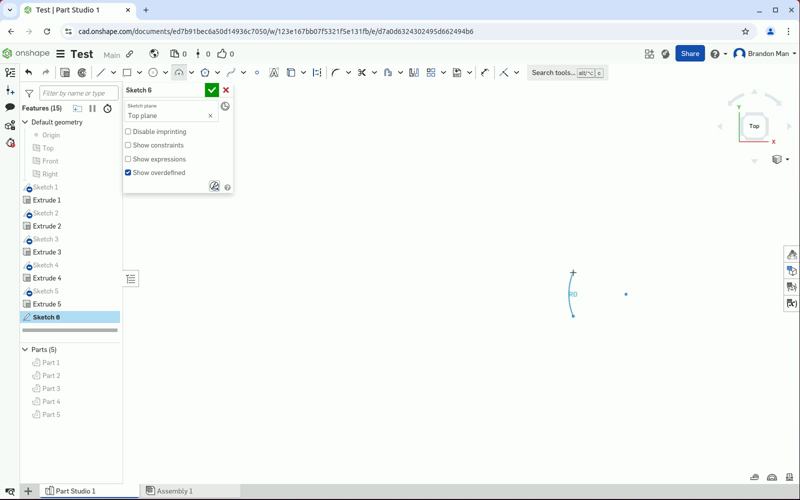
scroll(-6)
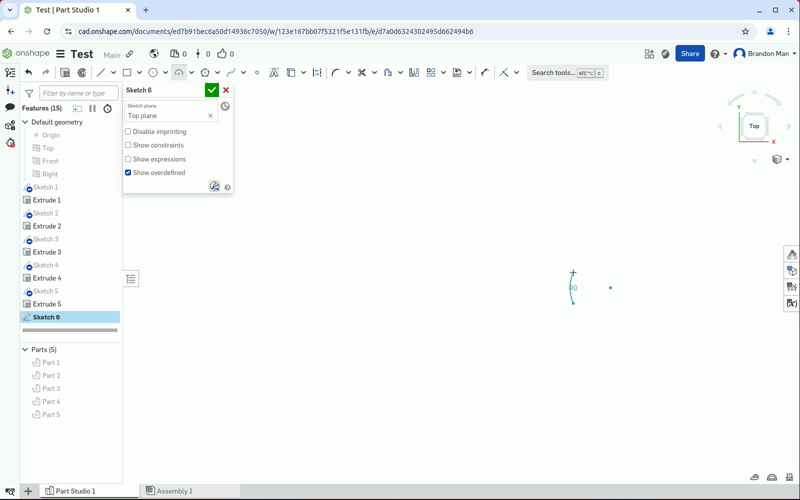
scroll(-6)
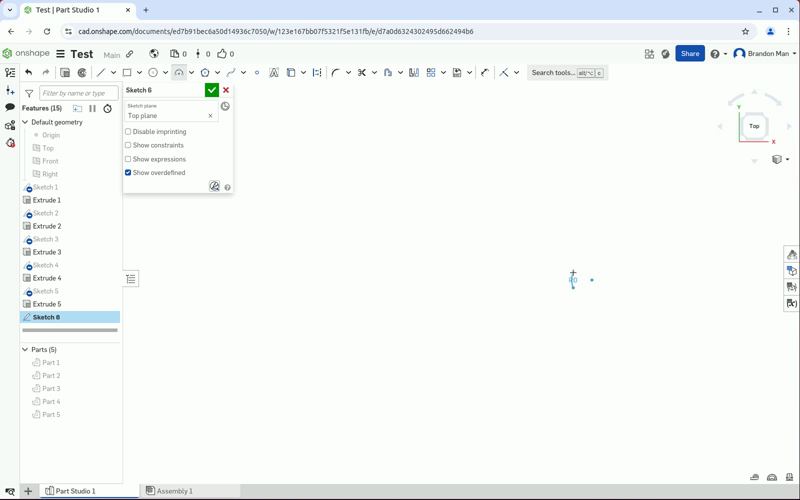
scroll(-6)
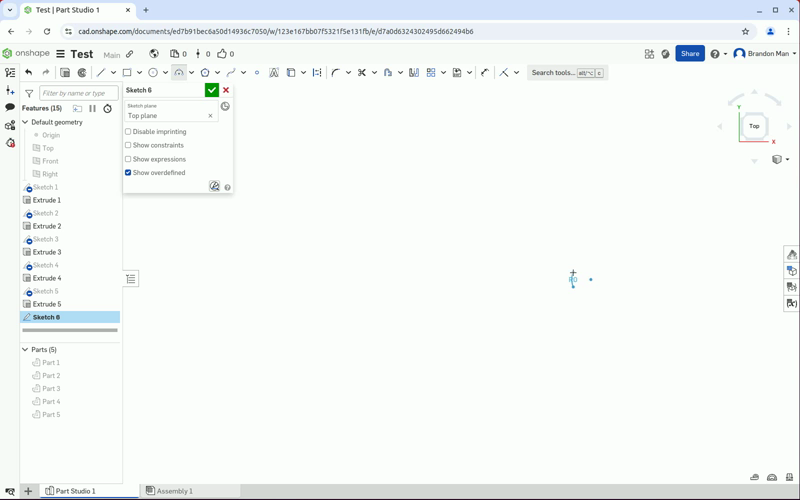
scroll(-6)
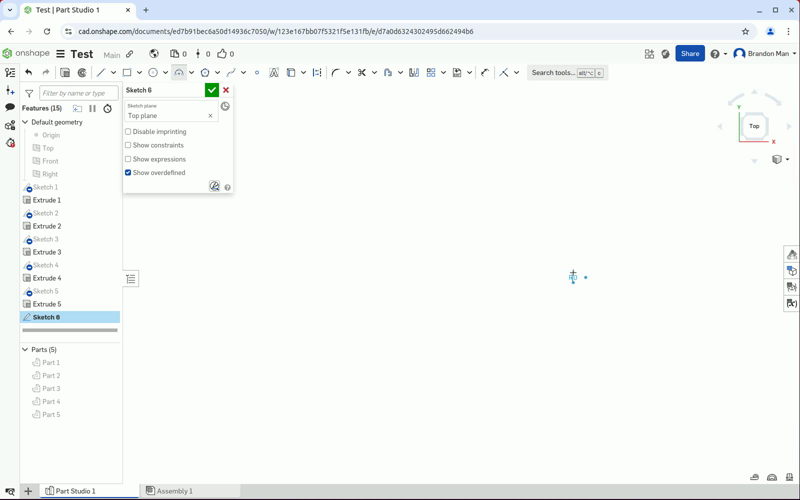
scroll(-6)
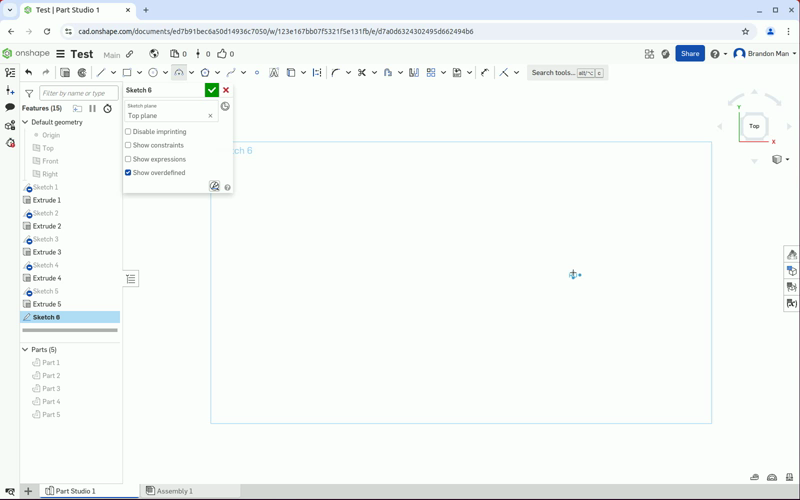
mouse_move(573, 274)
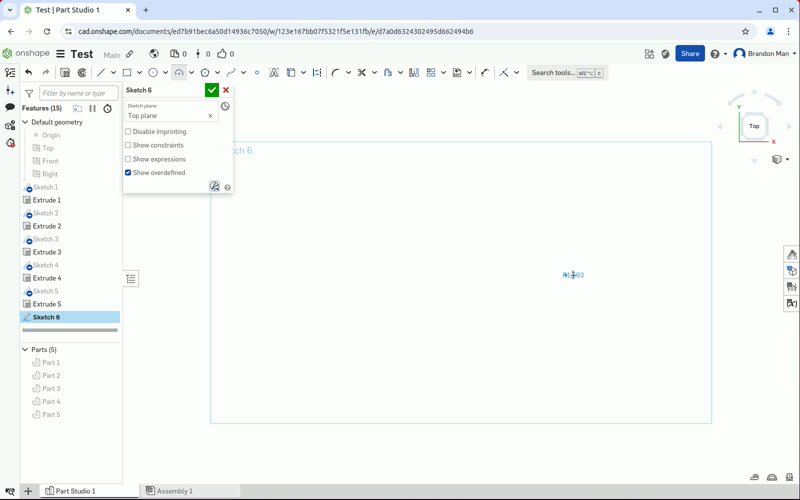
scroll(6)
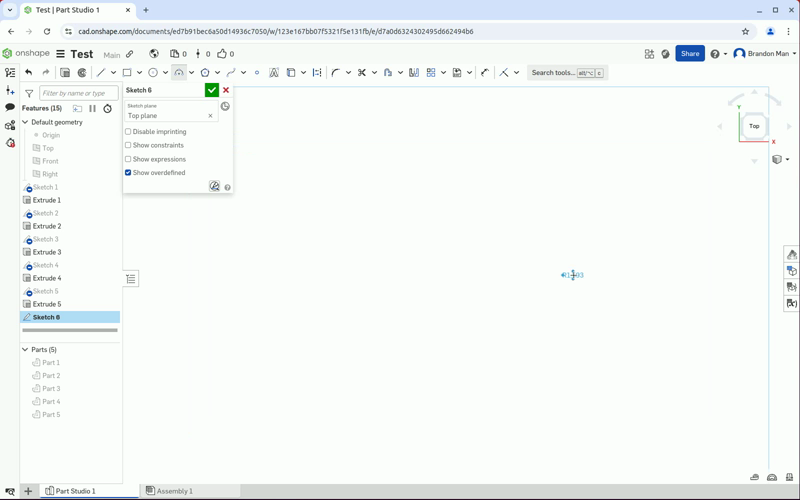
scroll(6)
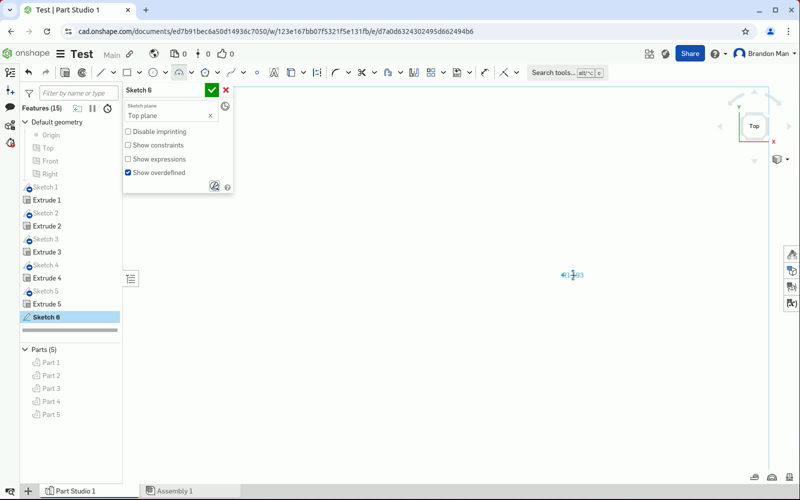
scroll(6)
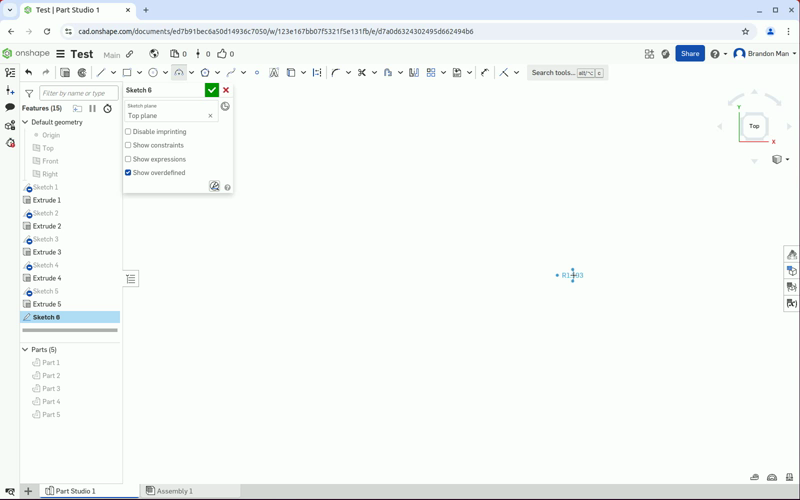
scroll(6)
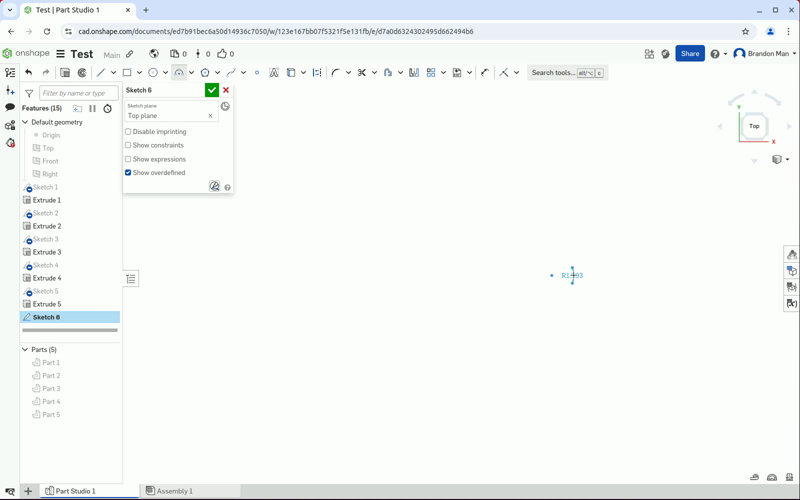
scroll(6)
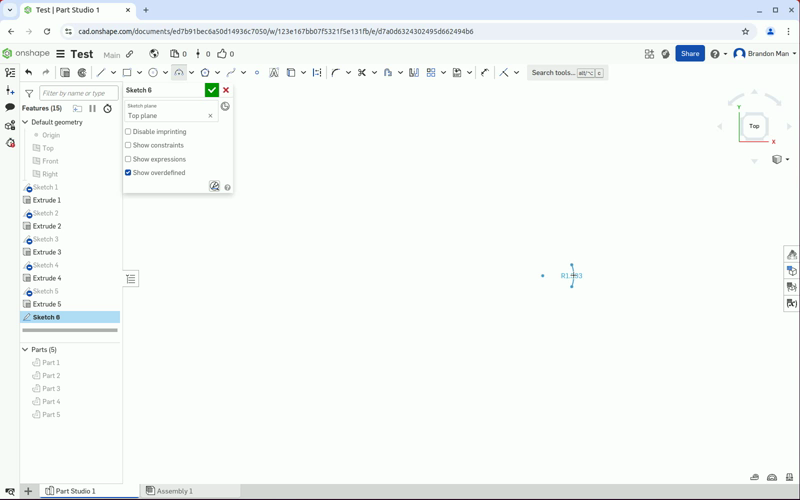
scroll(6)
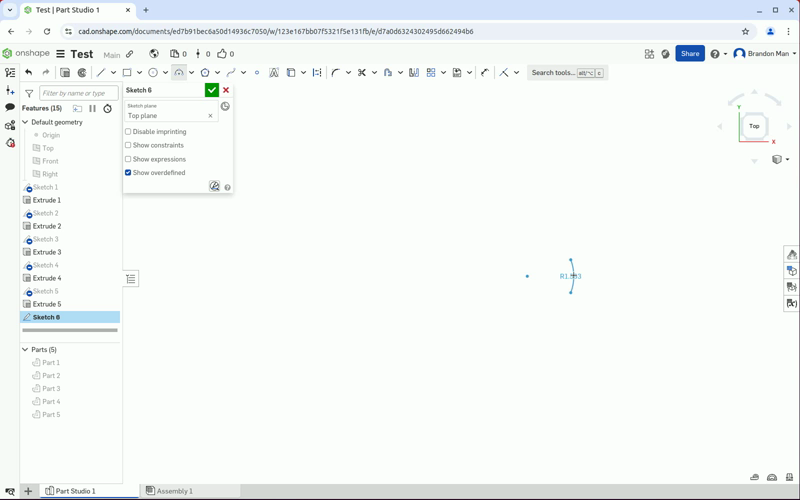
scroll(6)
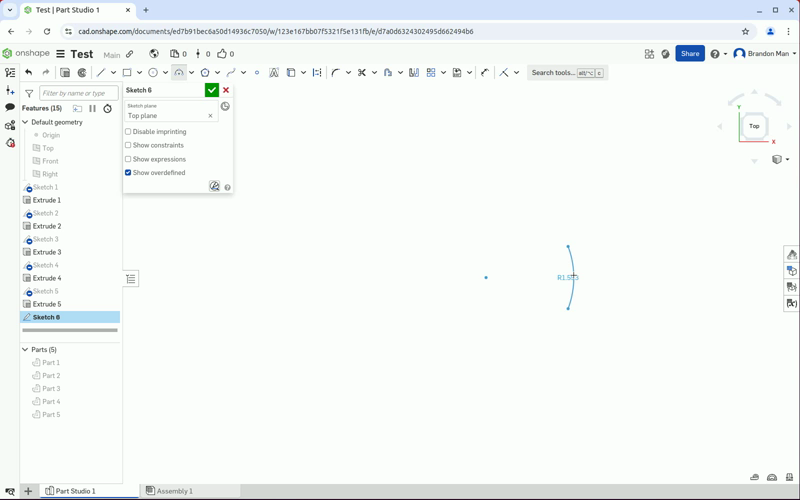
click(573, 274)
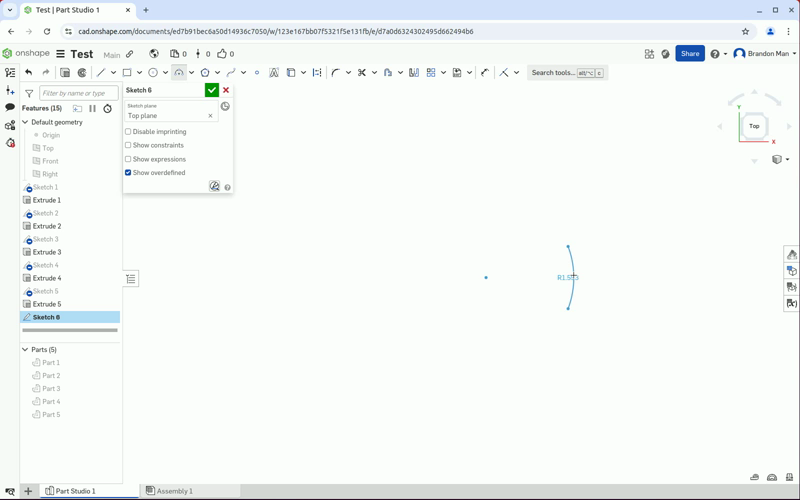
scroll(-6)
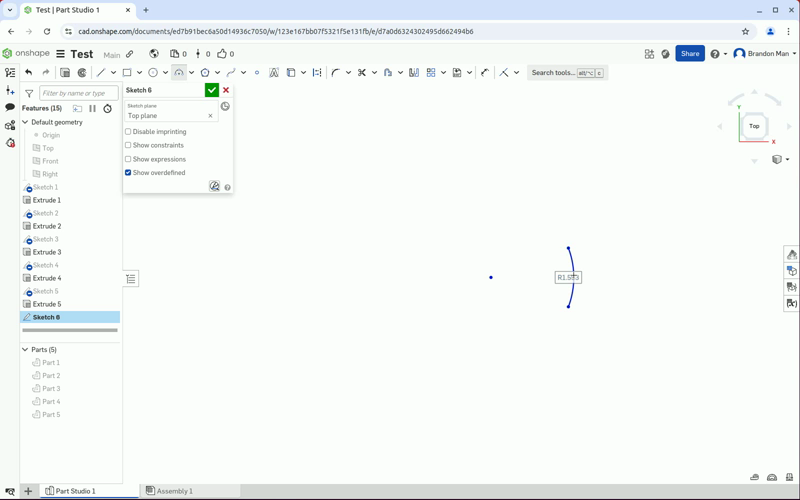
scroll(-6)
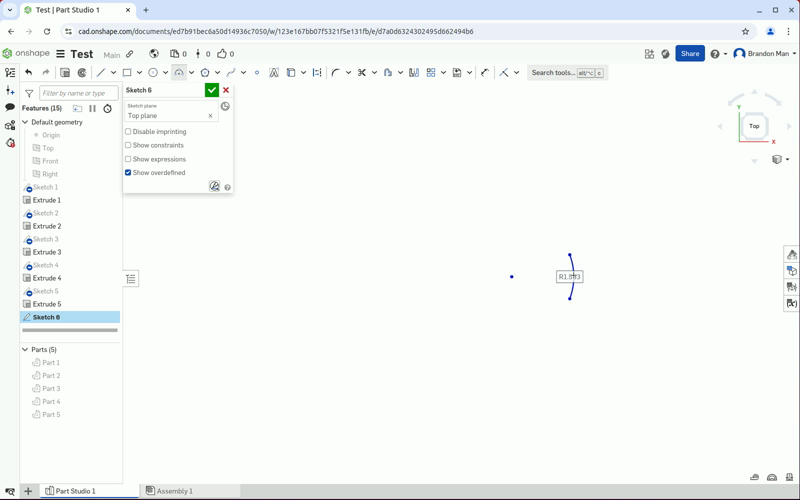
scroll(-6)
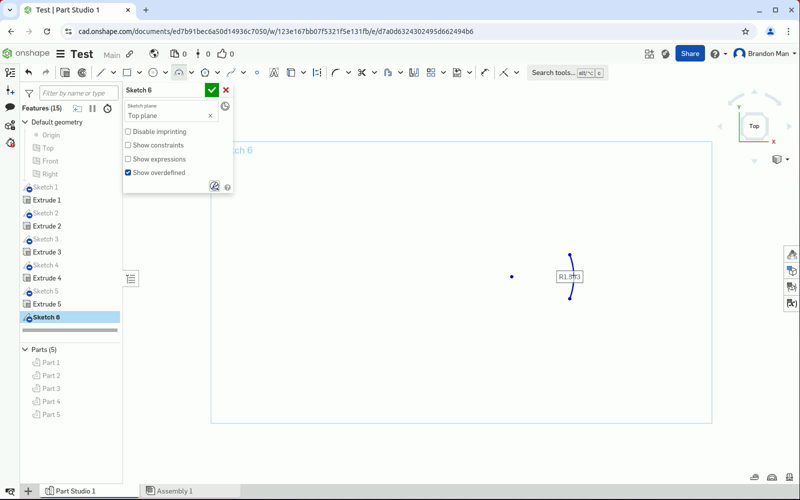
scroll(-6)
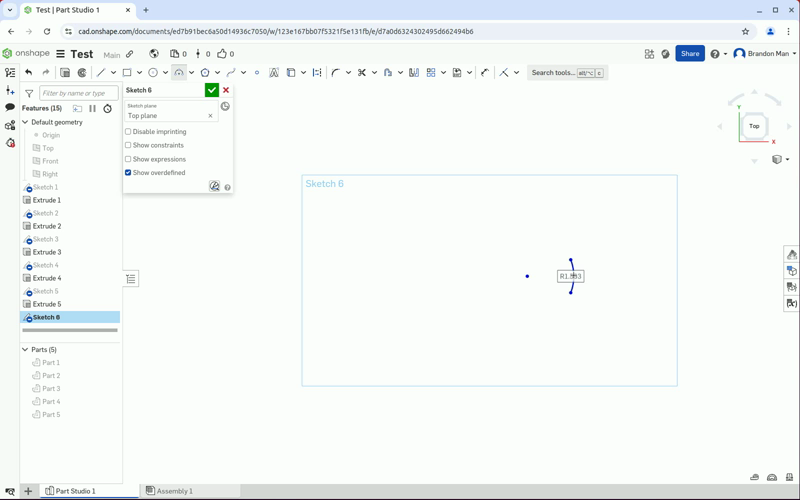
scroll(-6)
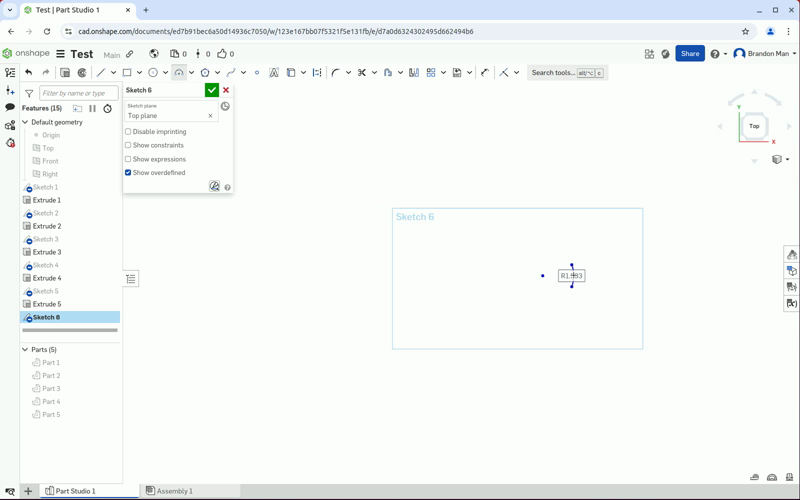
scroll(-6)
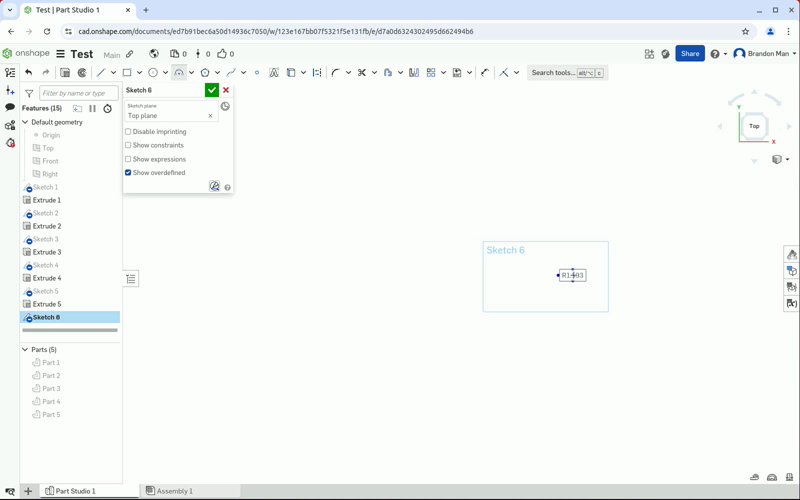
scroll(-6)
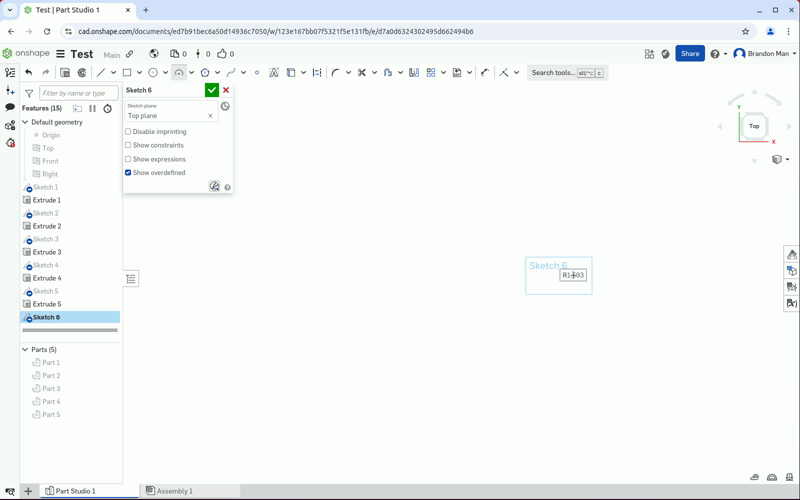
key_up(shift)
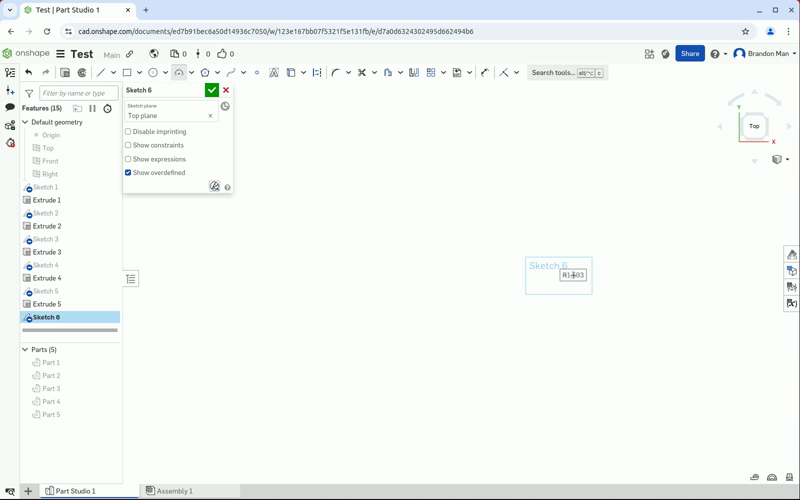
mouse_move(573, 272)
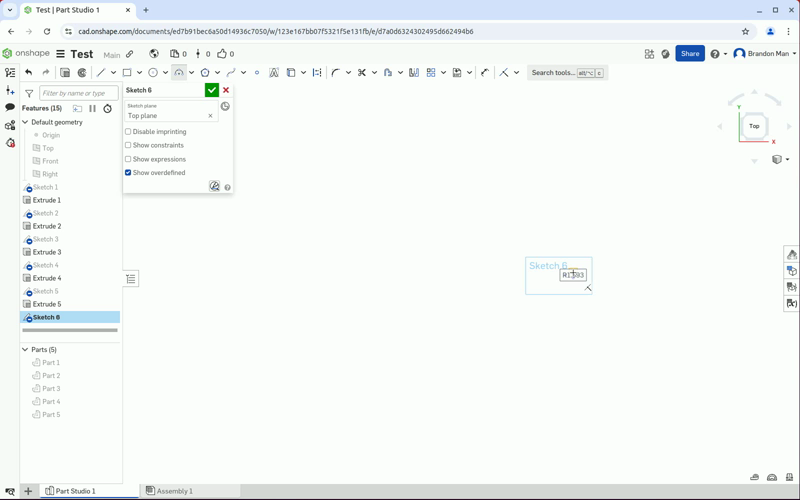
scroll(6)
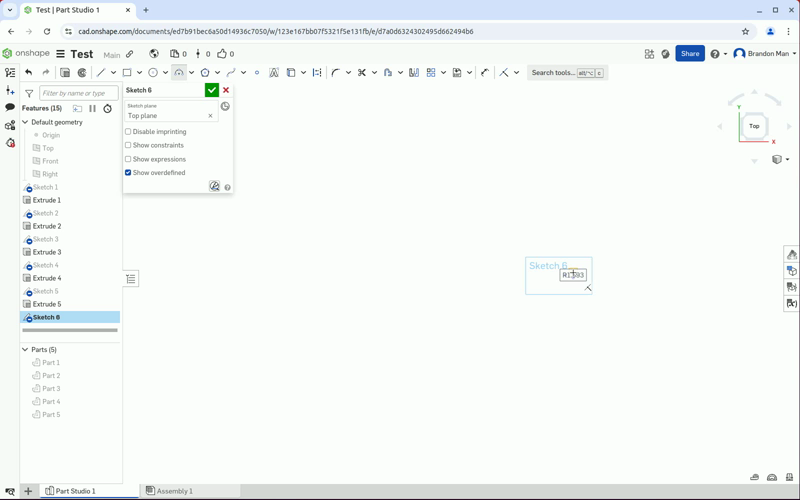
scroll(6)
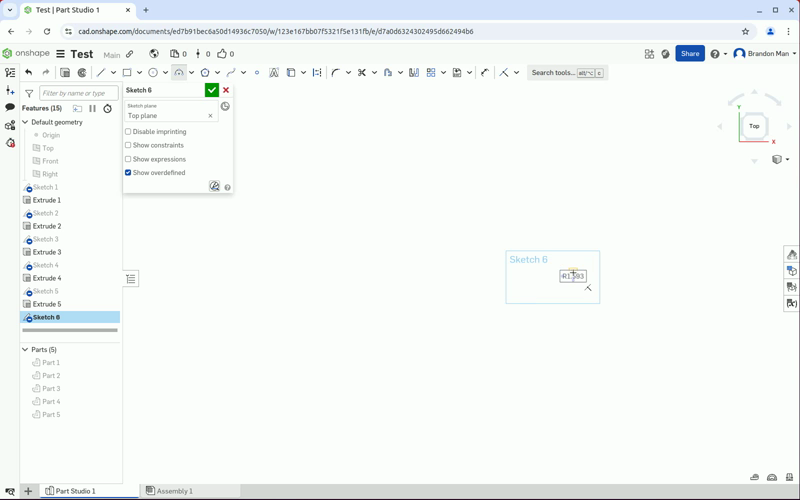
scroll(6)
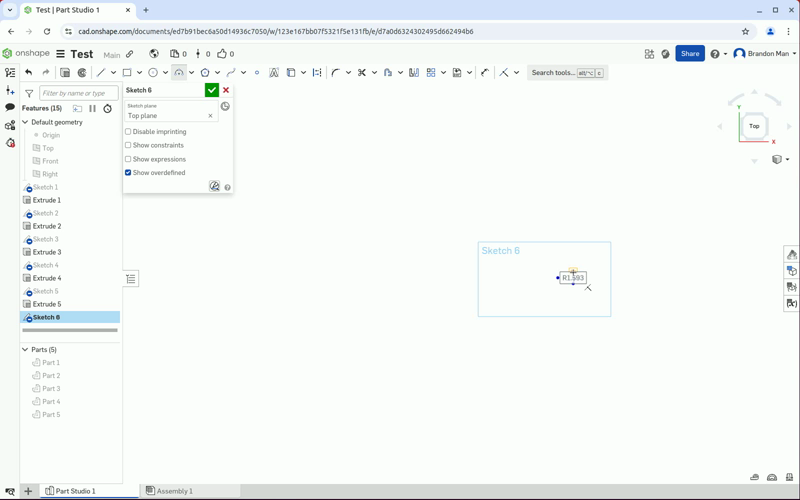
scroll(6)
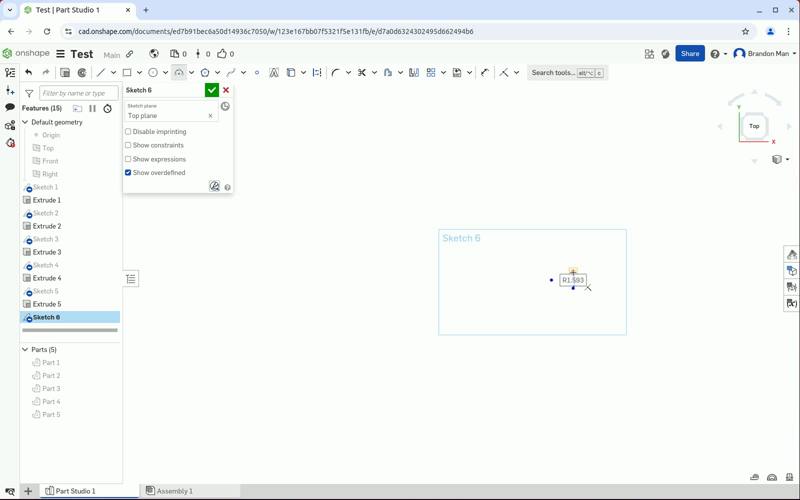
scroll(6)
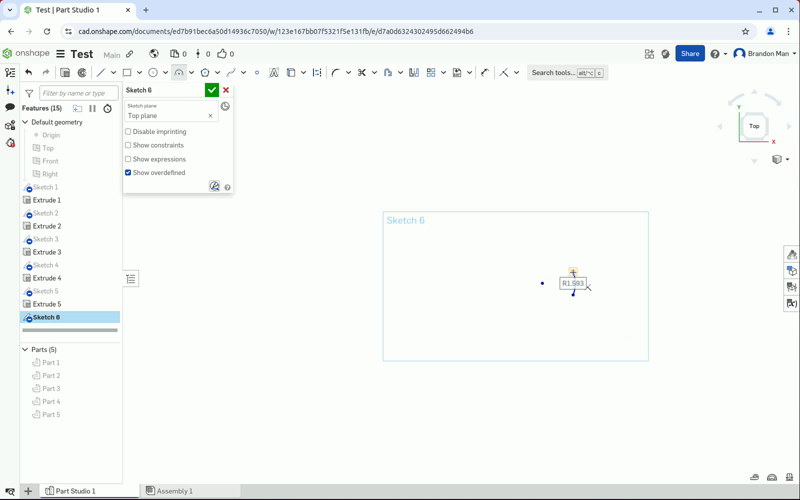
scroll(6)
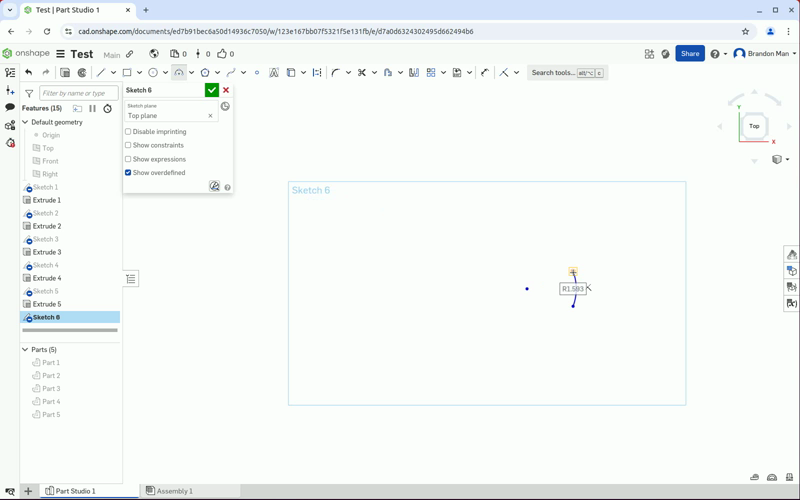
scroll(6)
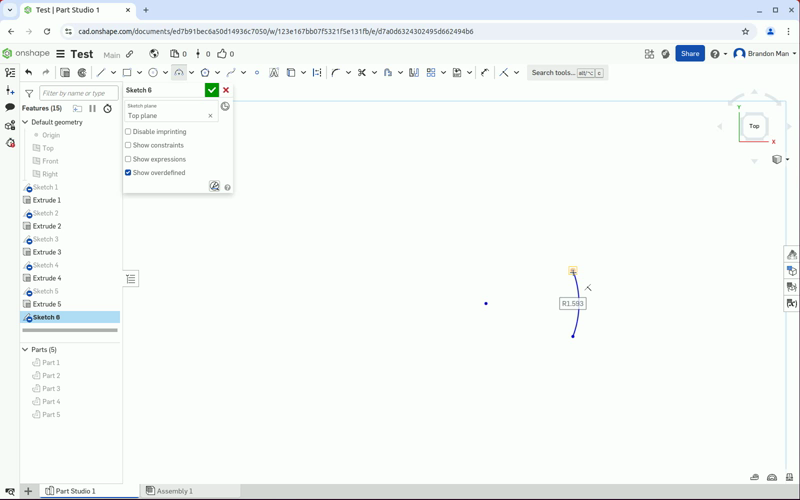
click(573, 272)
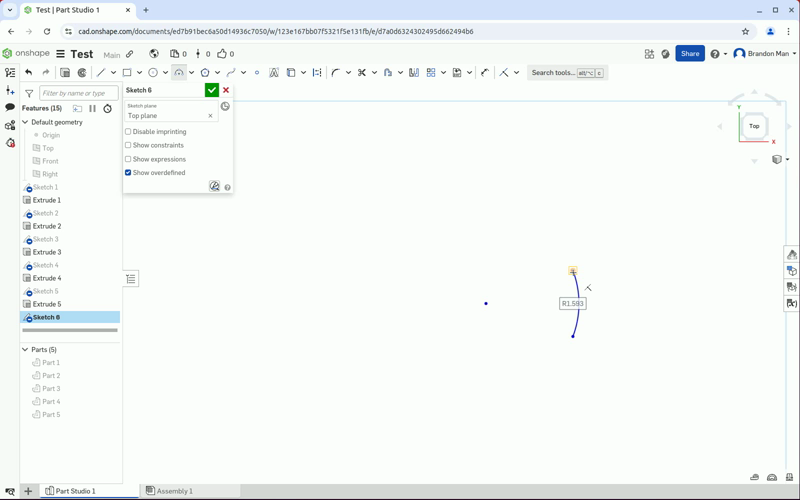
scroll(-6)
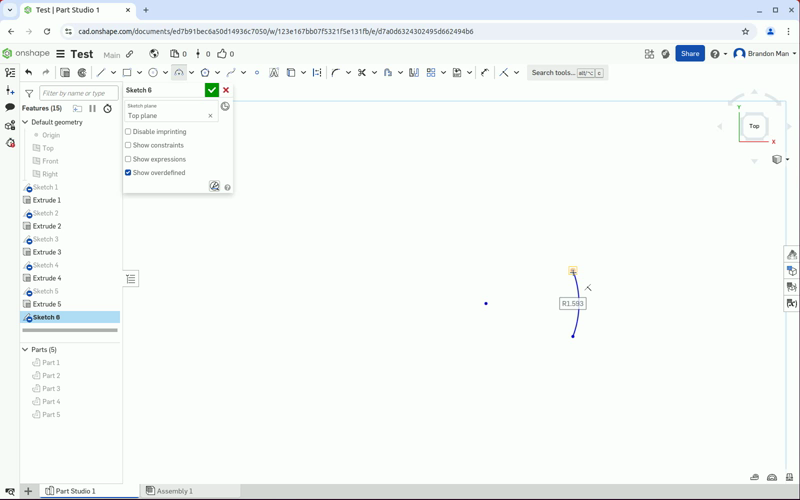
scroll(-6)
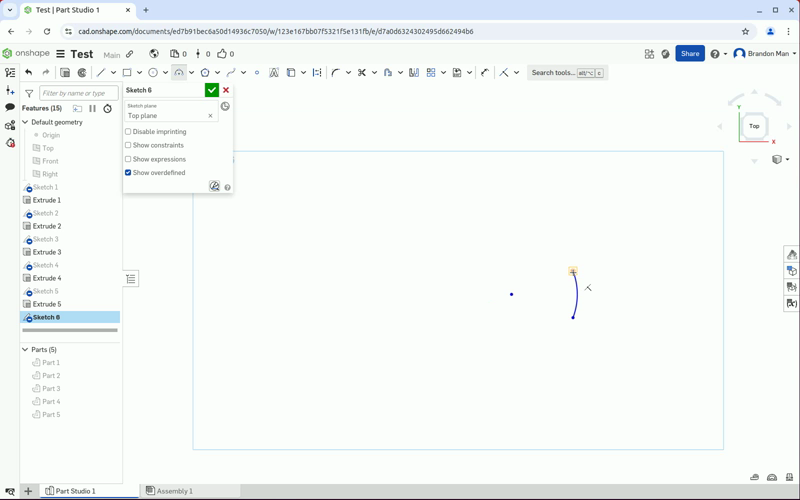
scroll(-6)
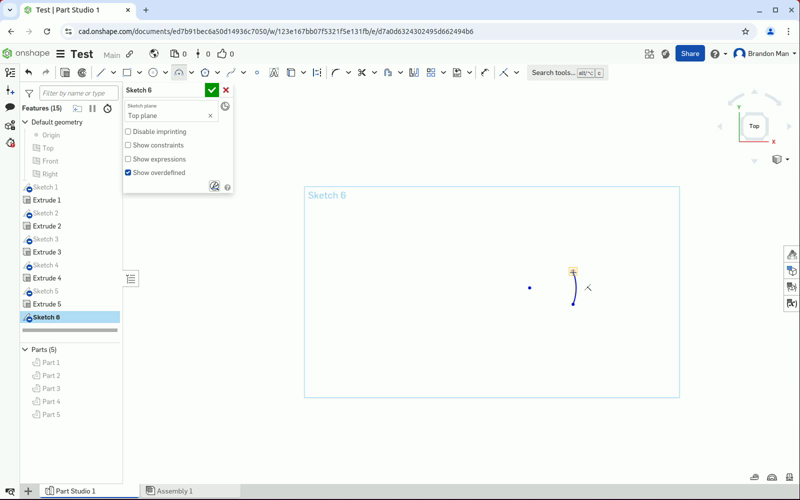
scroll(-6)
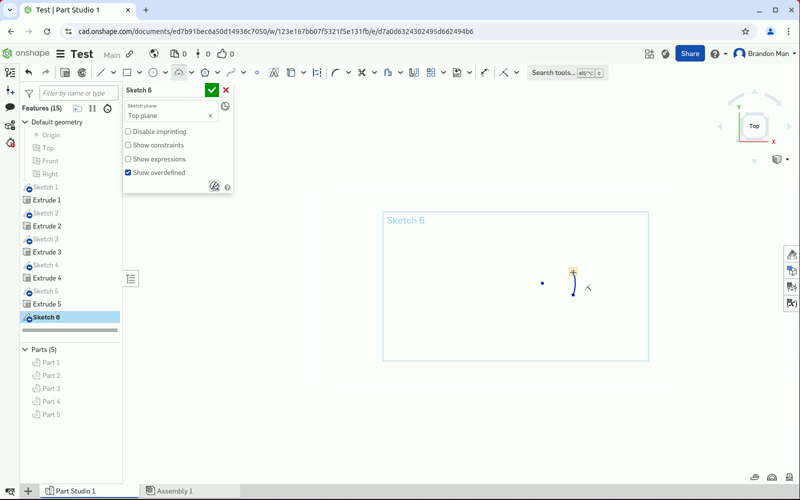
scroll(-6)
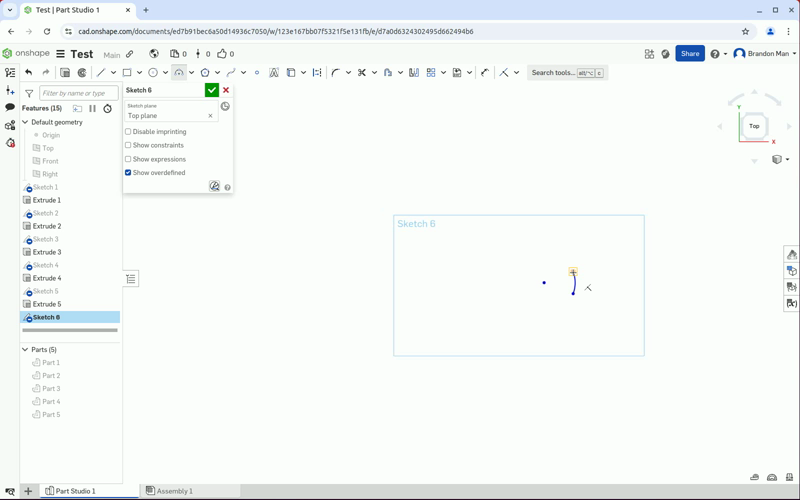
scroll(-6)
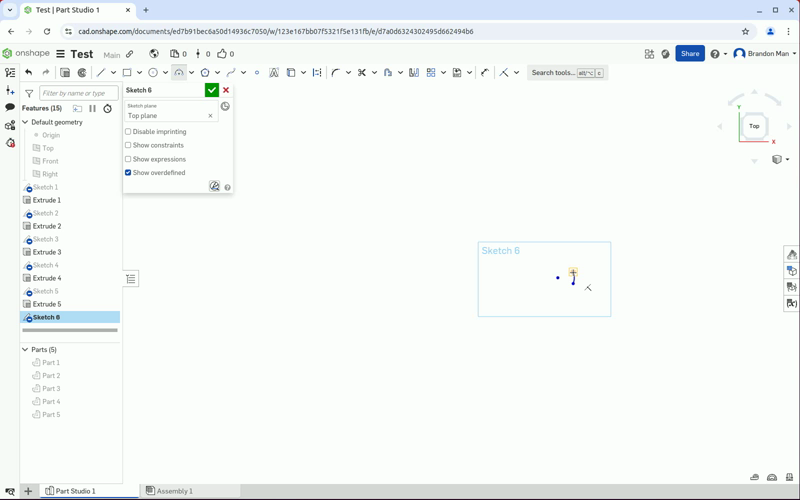
scroll(-6)
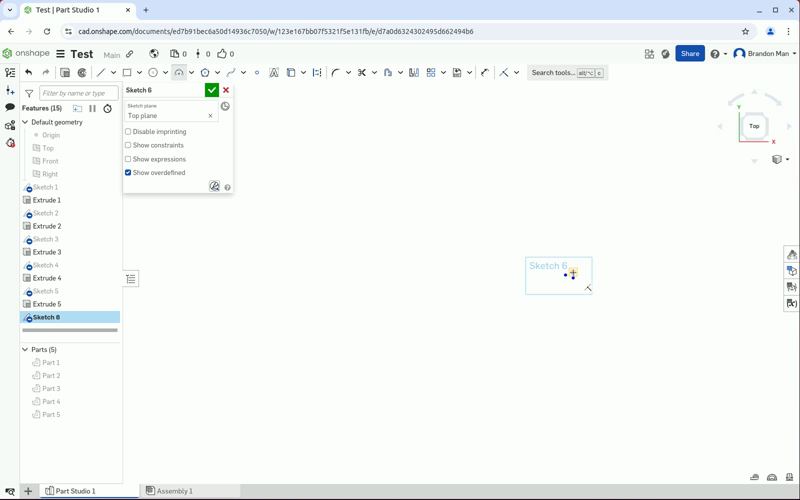
mouse_move(573, 277)
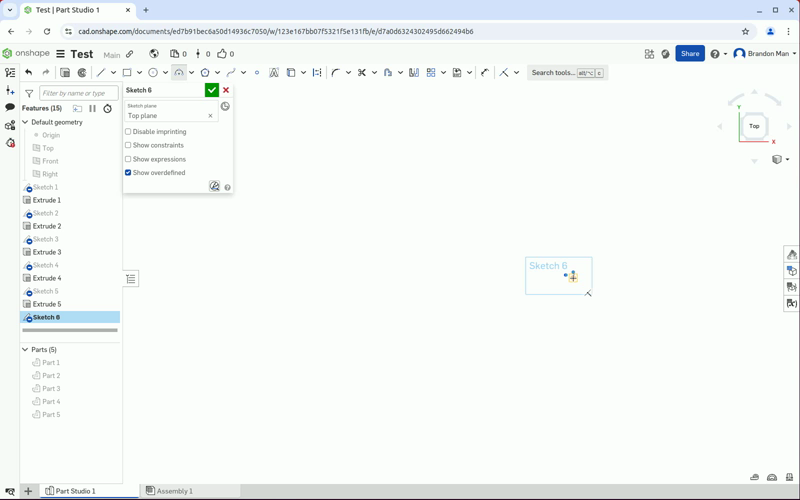
scroll(6)
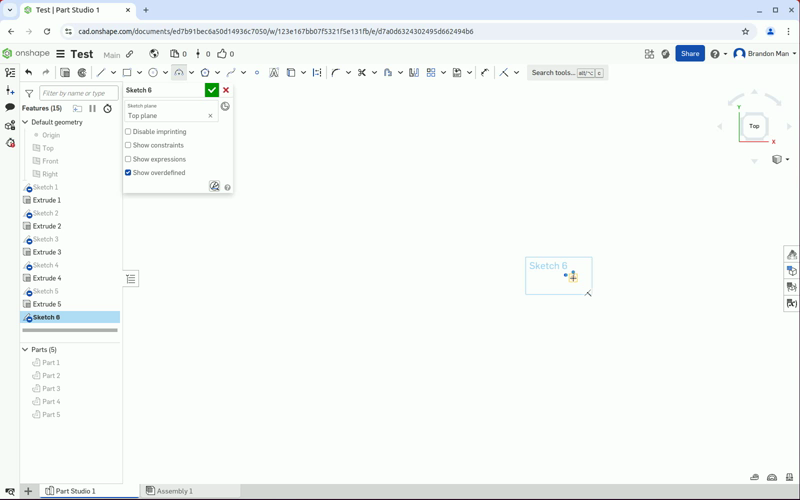
scroll(6)
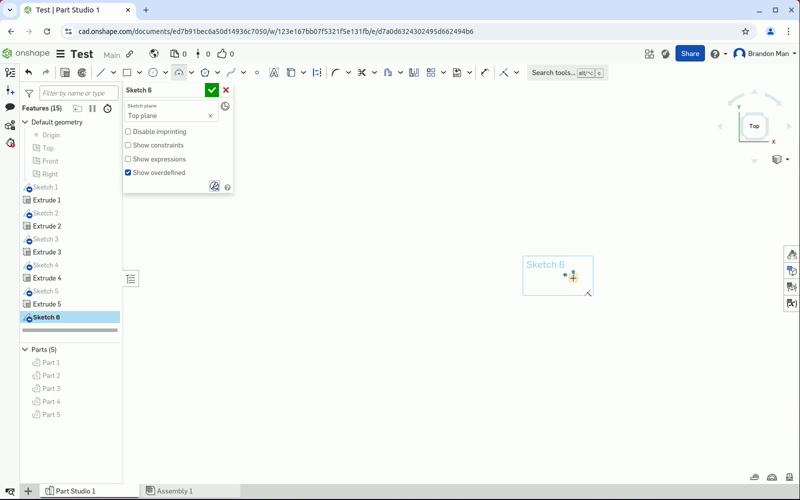
scroll(6)
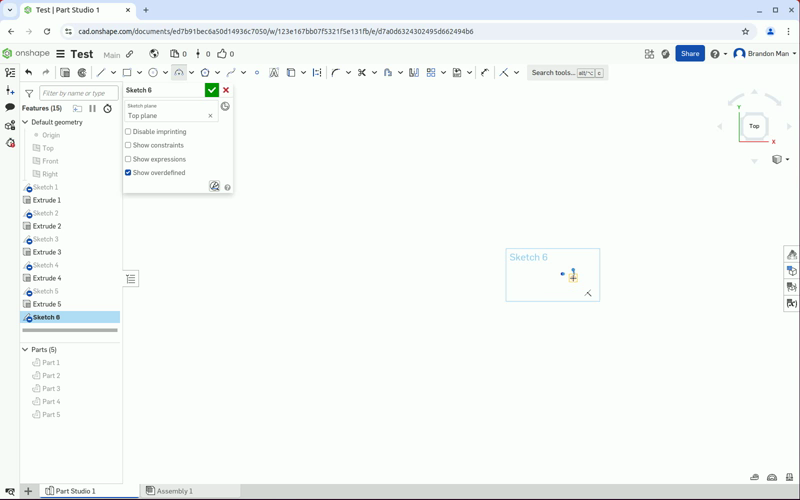
scroll(6)
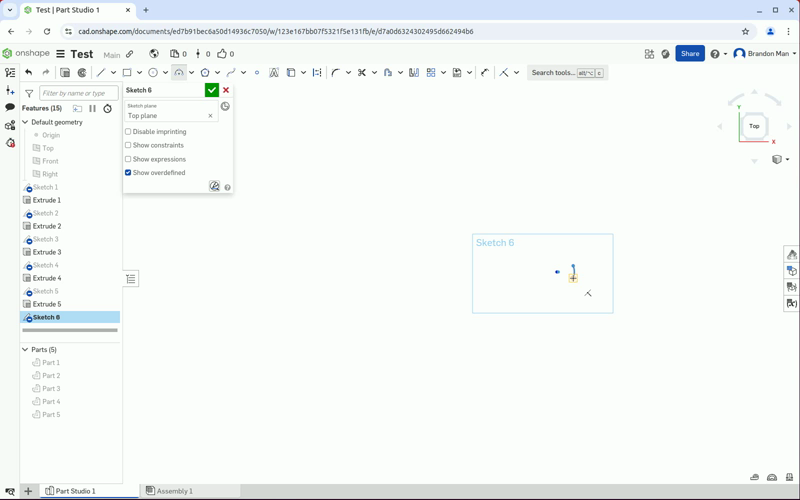
scroll(6)
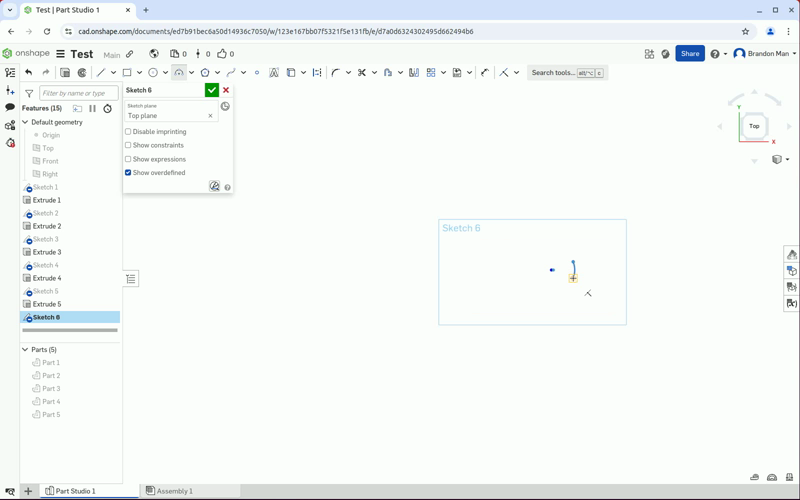
scroll(6)
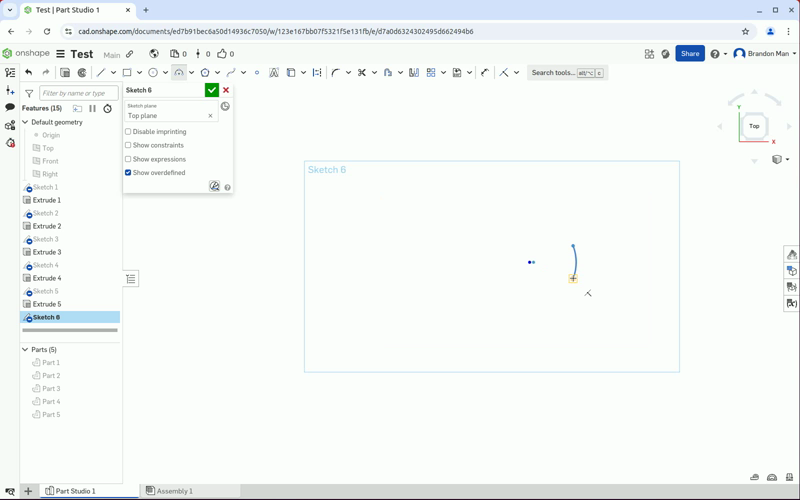
scroll(6)
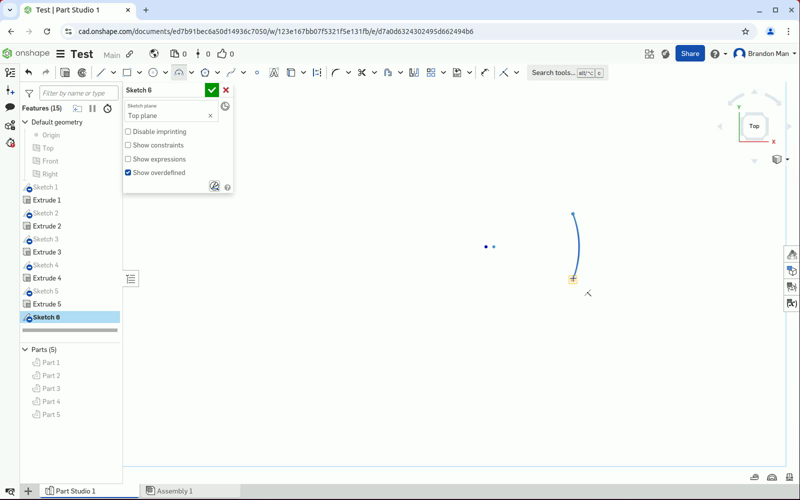
click(573, 277)
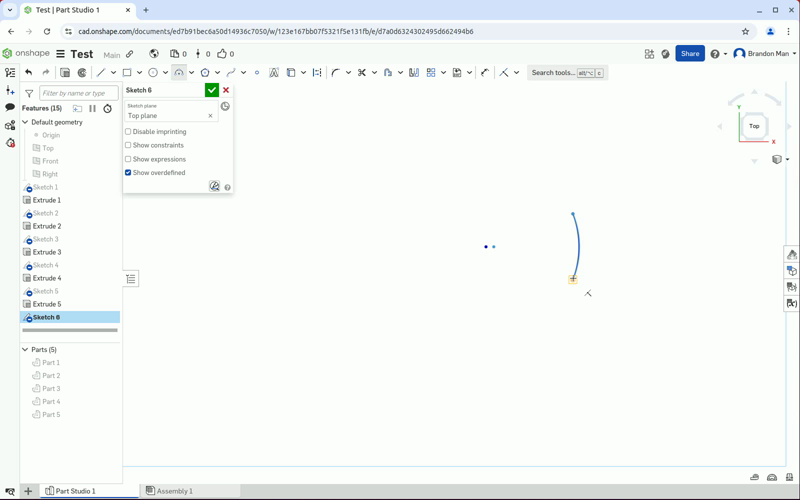
scroll(-6)
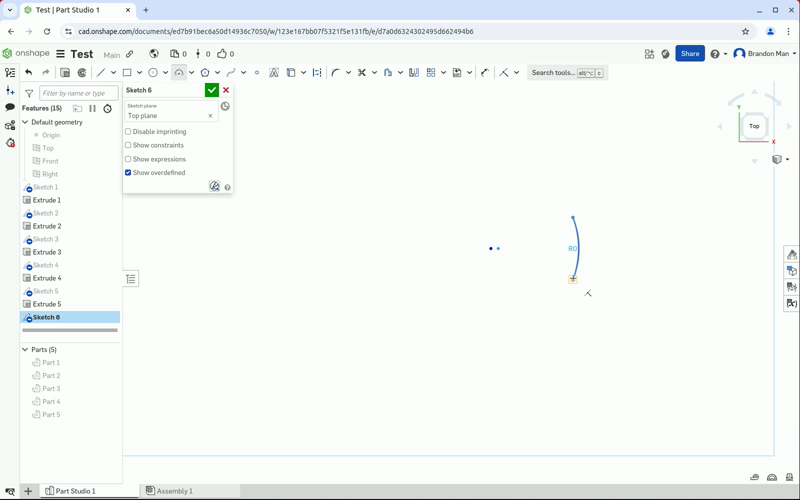
scroll(-6)
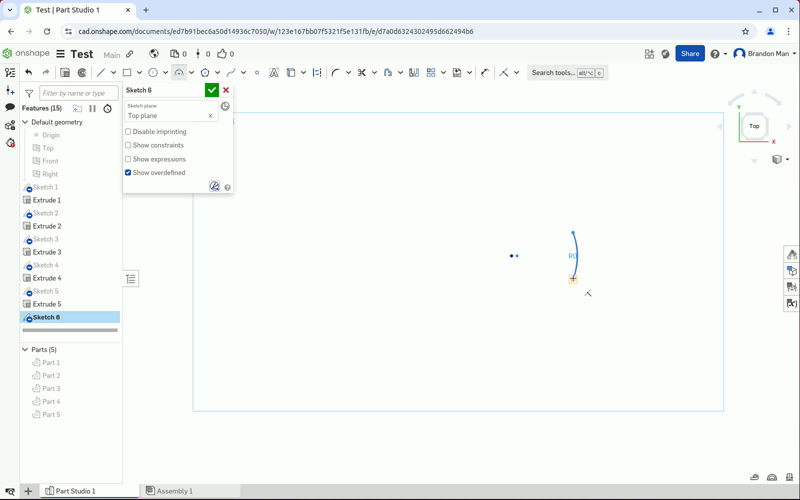
scroll(-6)
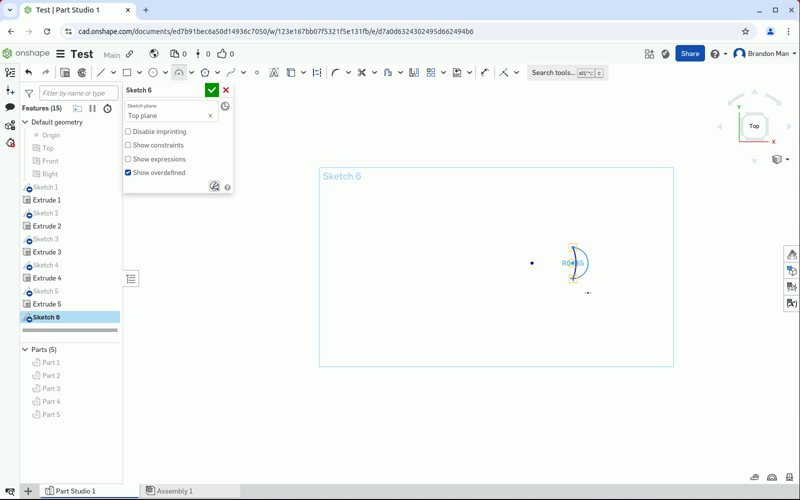
scroll(-6)
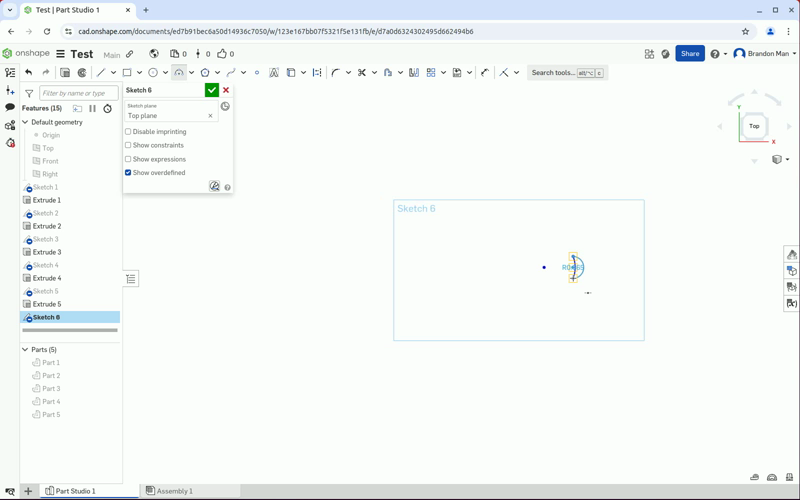
scroll(-6)
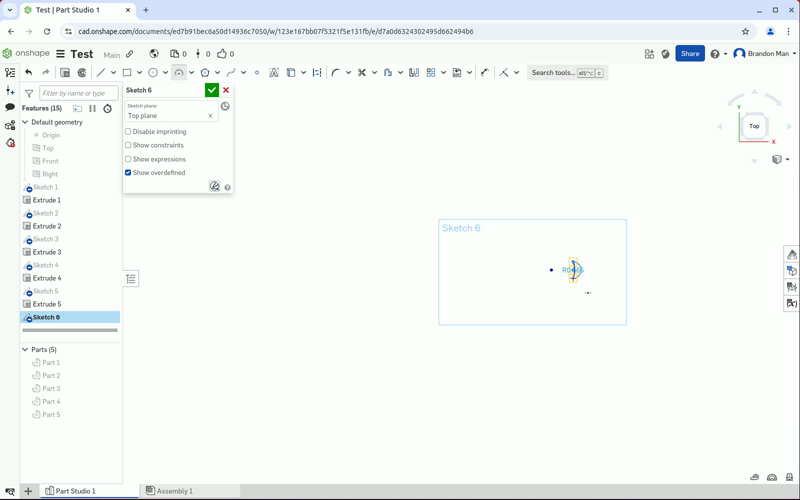
scroll(-6)
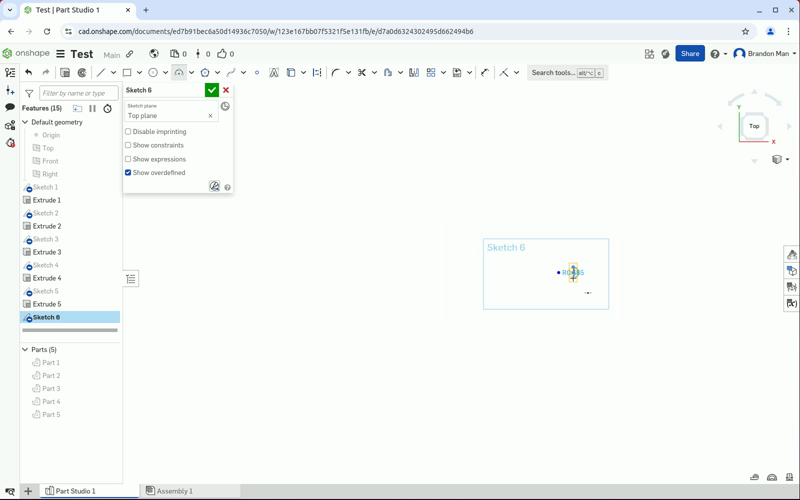
scroll(-6)
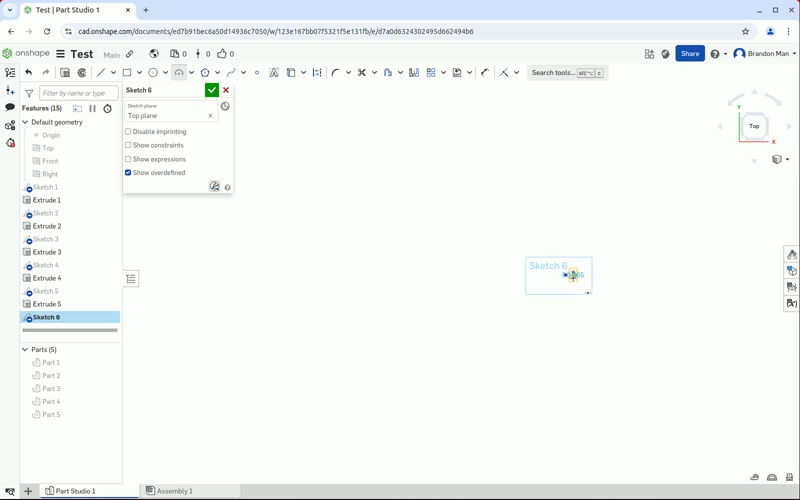
key_down(shift)
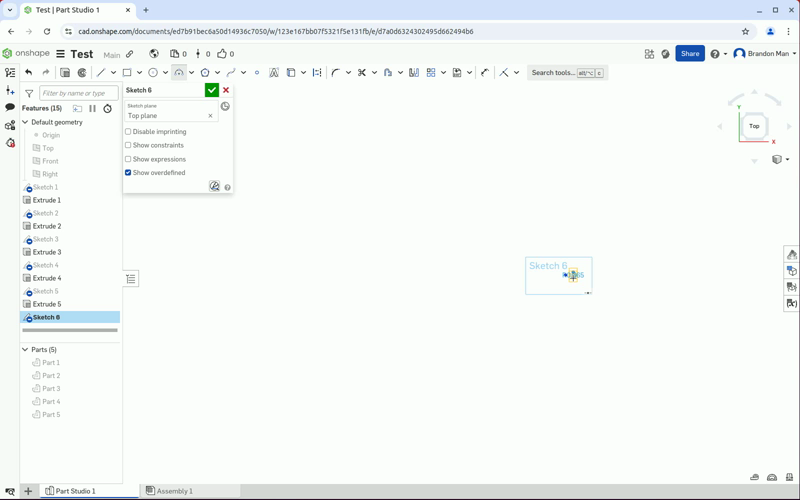
mouse_move(506, 274)
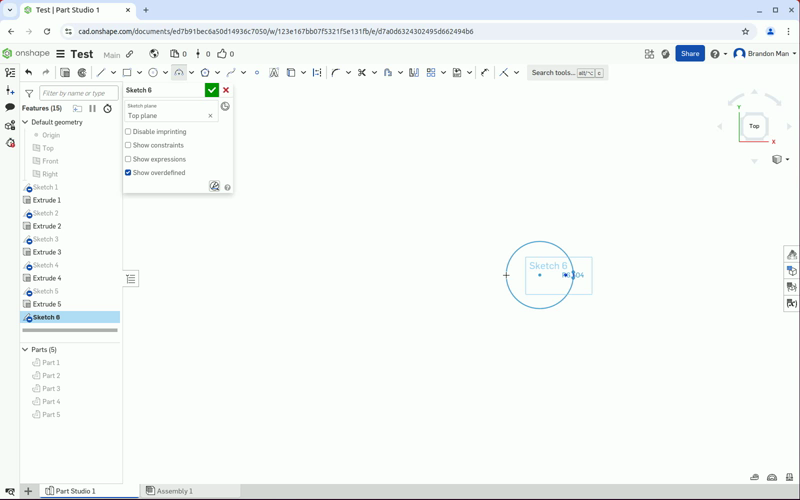
scroll(6)
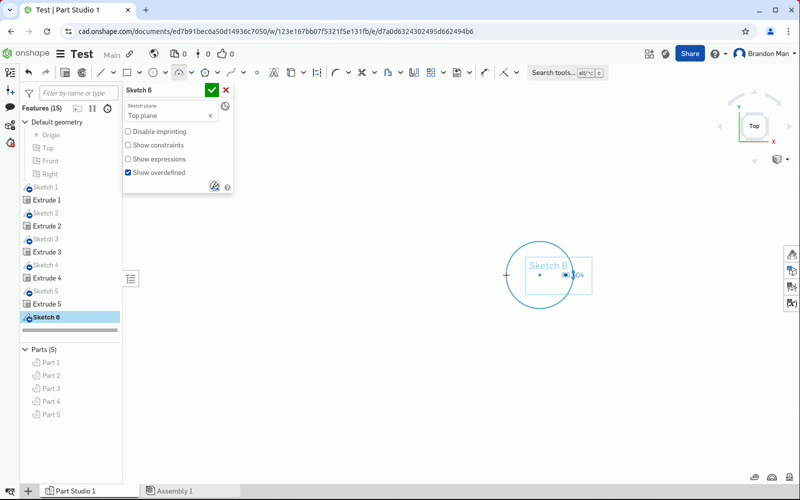
scroll(6)
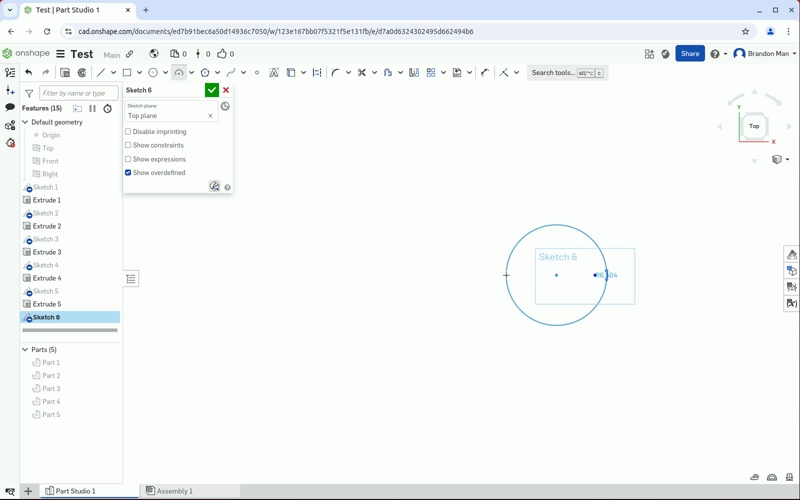
scroll(6)
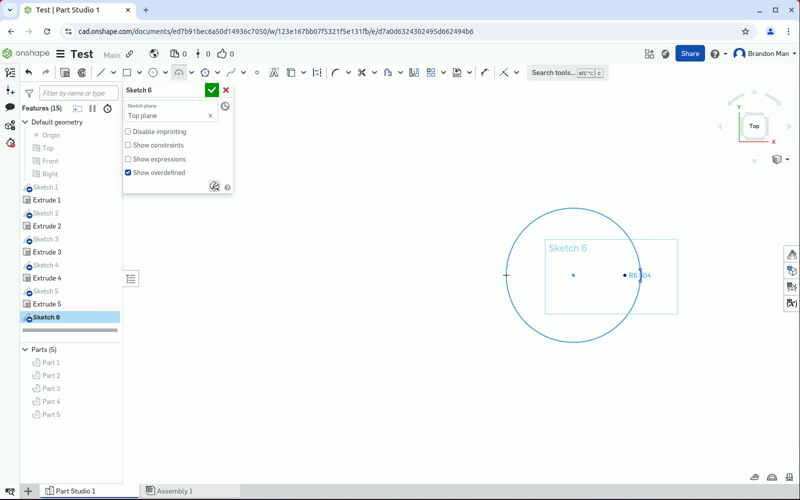
scroll(6)
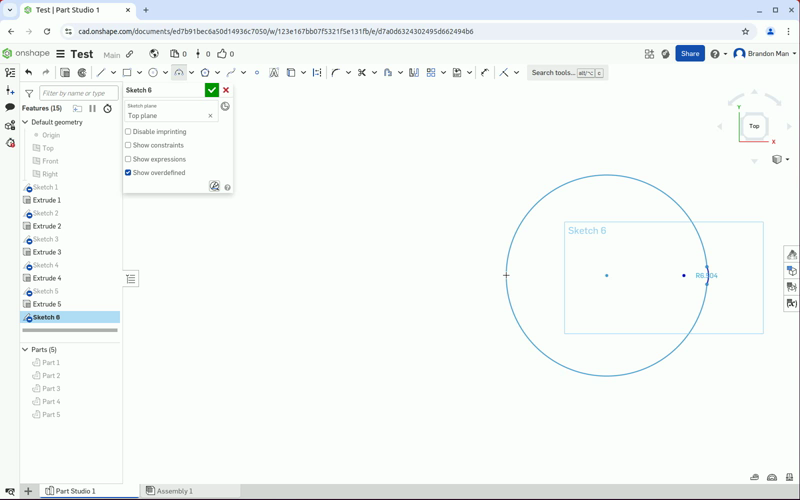
scroll(6)
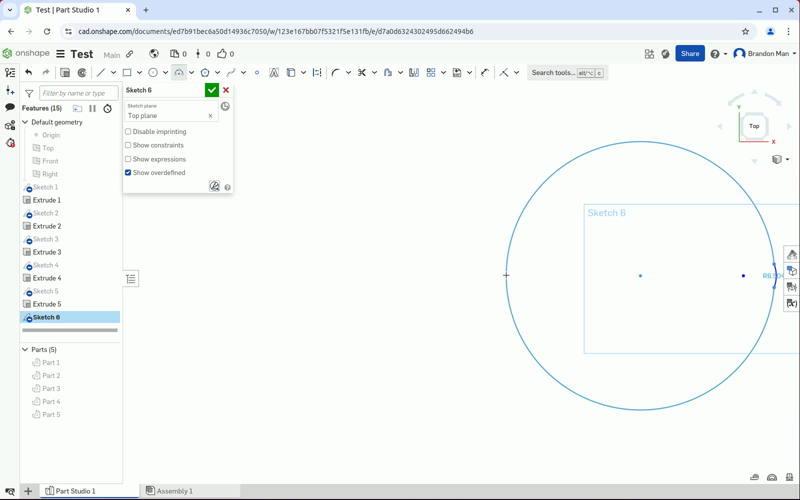
scroll(6)
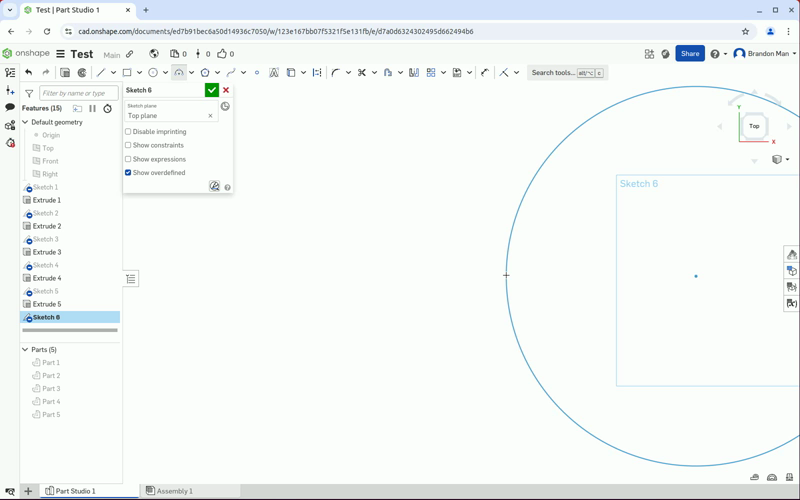
scroll(6)
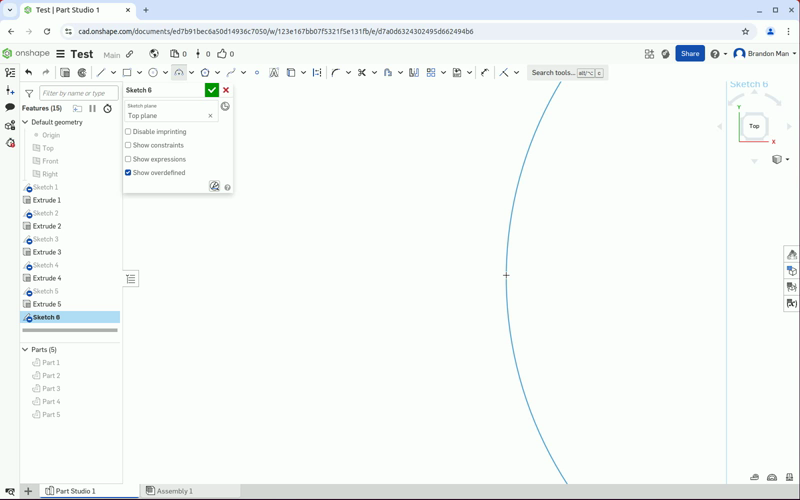
click(506, 274)
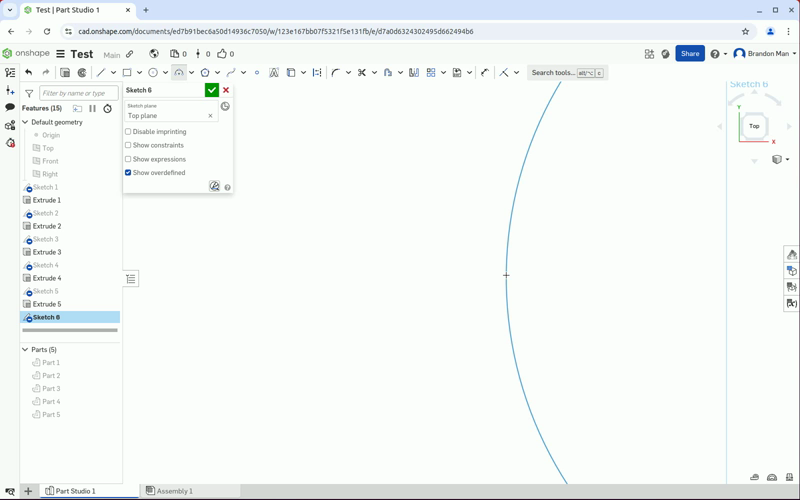
scroll(-6)
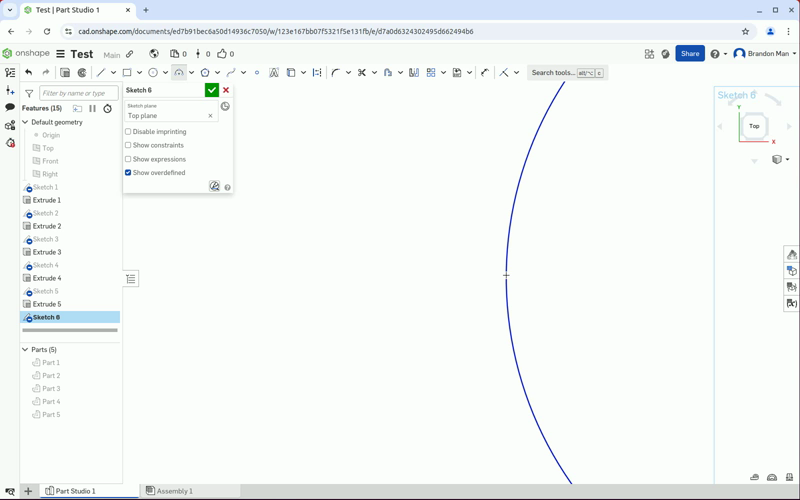
scroll(-6)
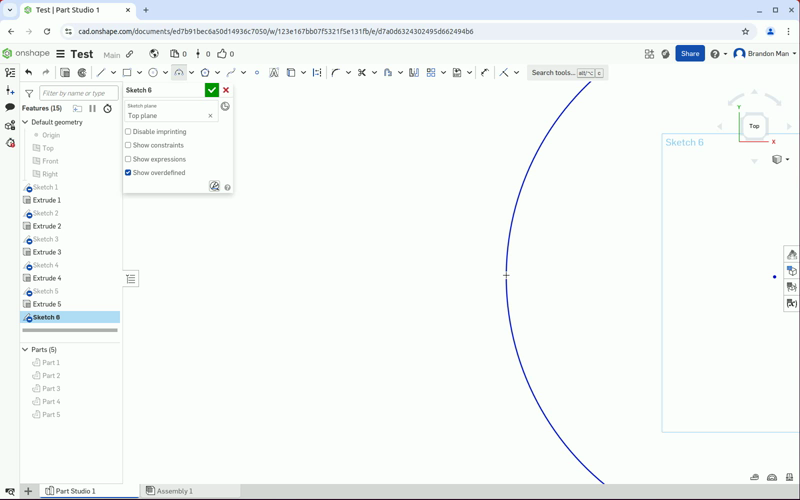
scroll(-6)
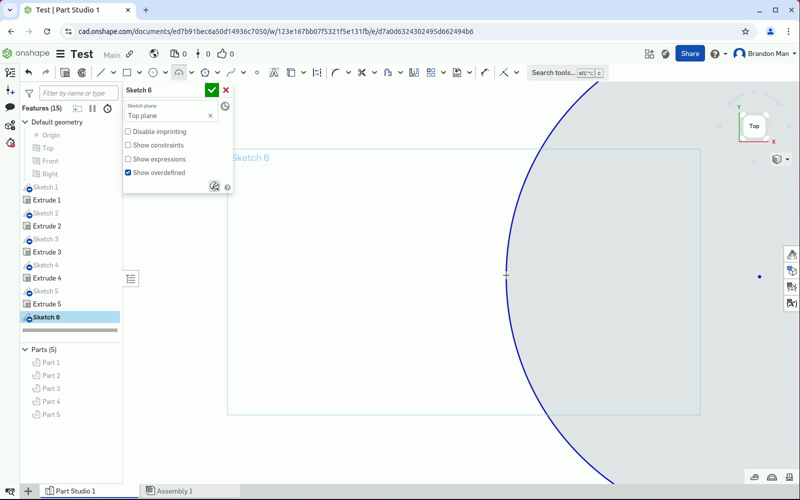
scroll(-6)
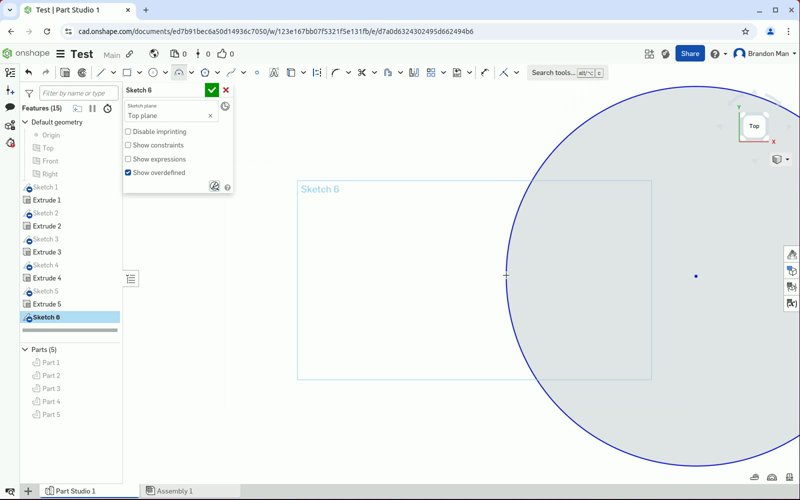
scroll(-6)
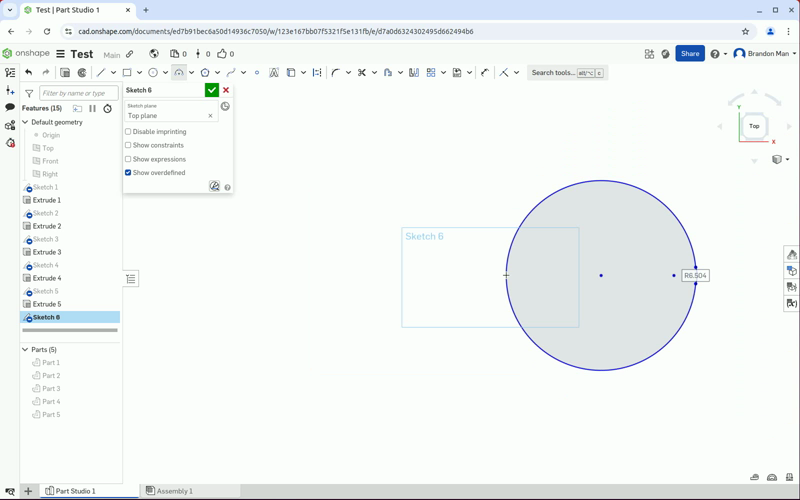
scroll(-6)
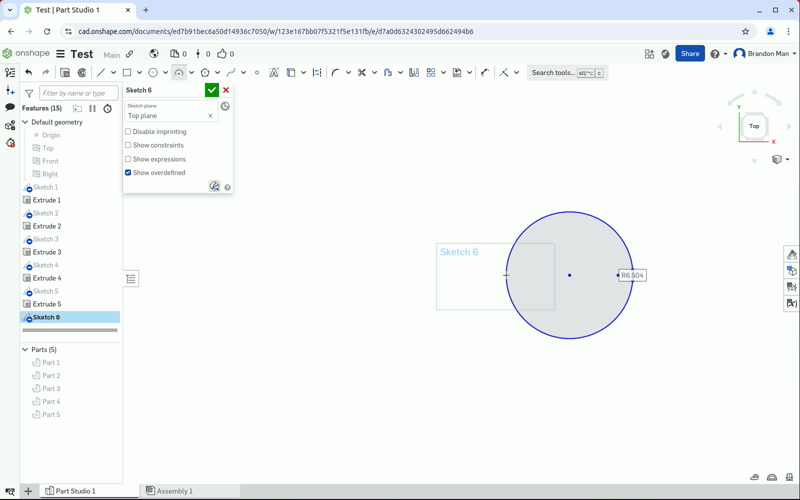
scroll(-6)
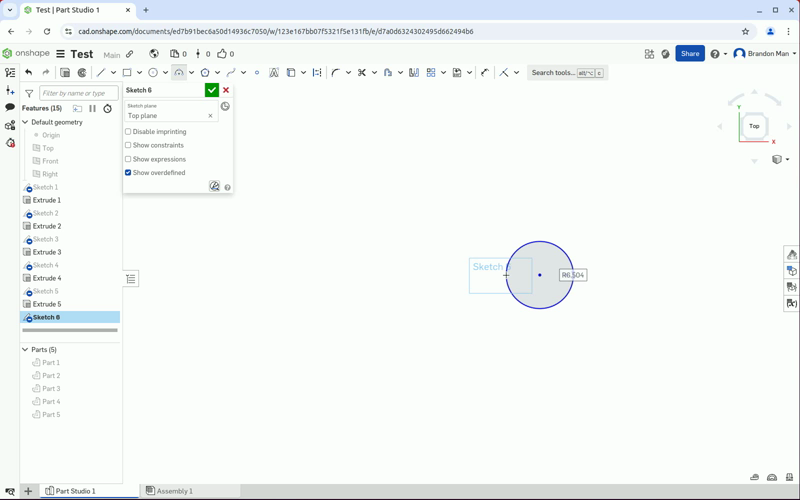
key_up(shift)
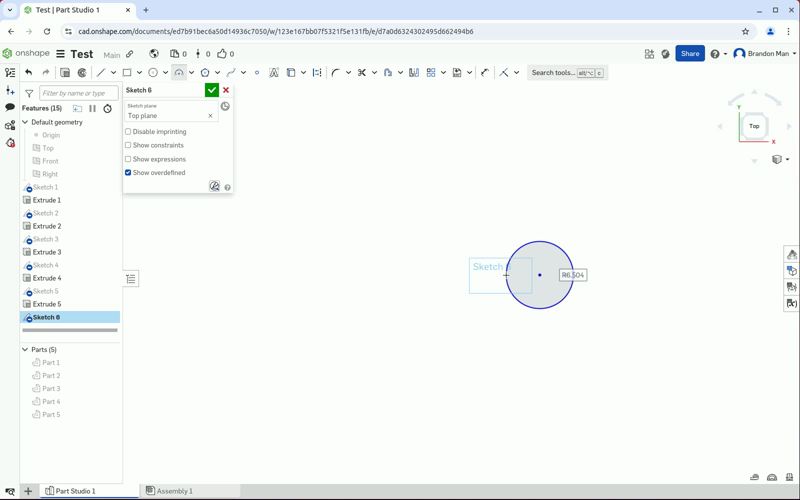
key(esc)
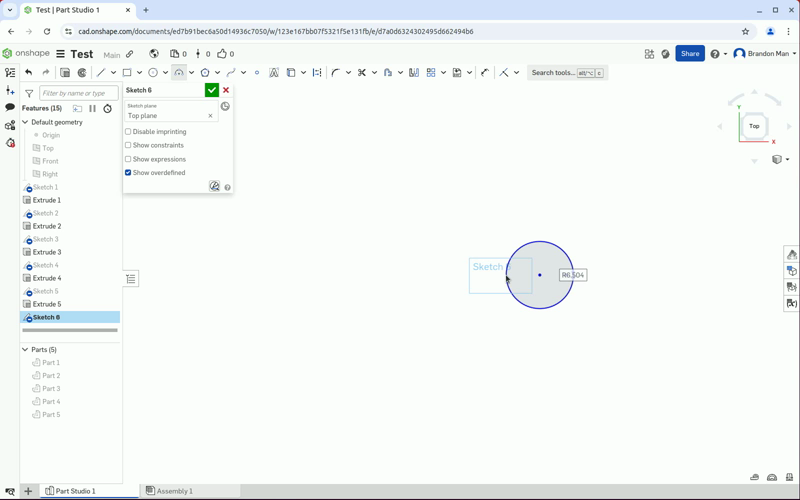
key(c)
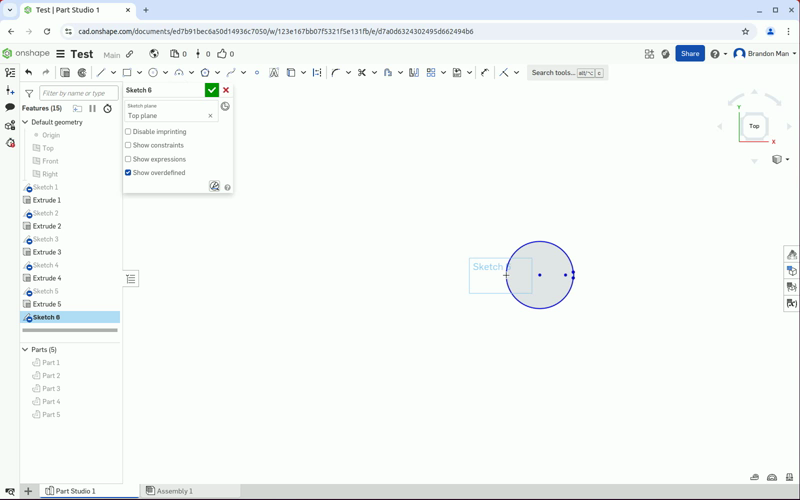
key_down(shift)
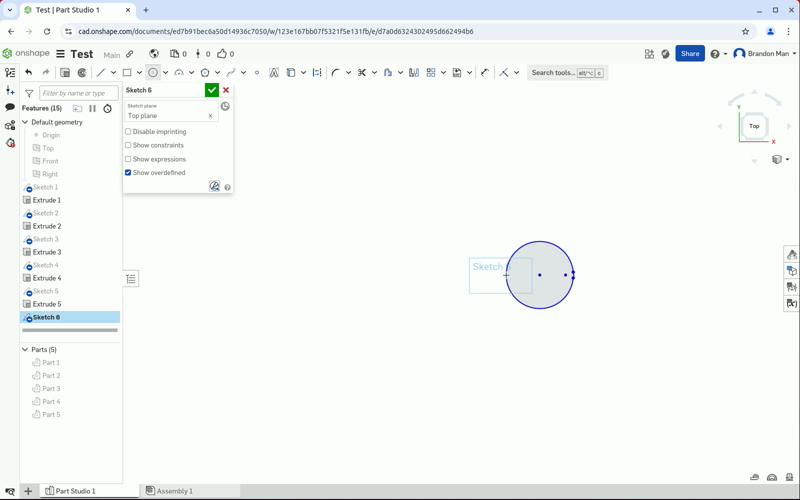
mouse_move(540, 277)
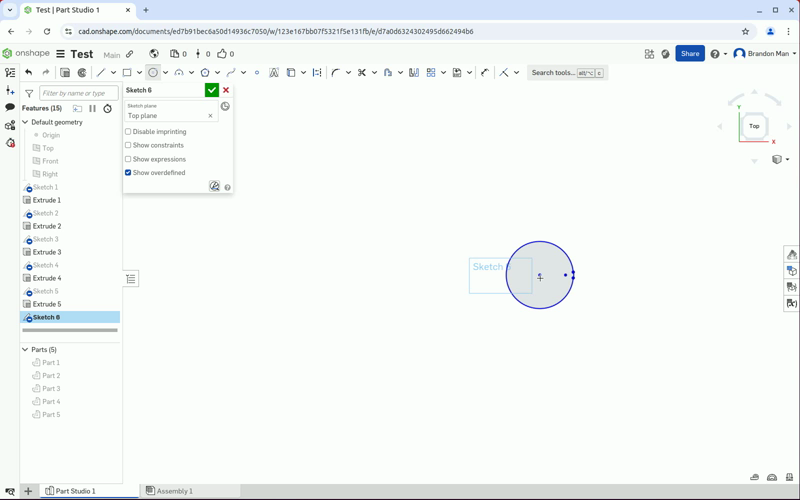
scroll(6)
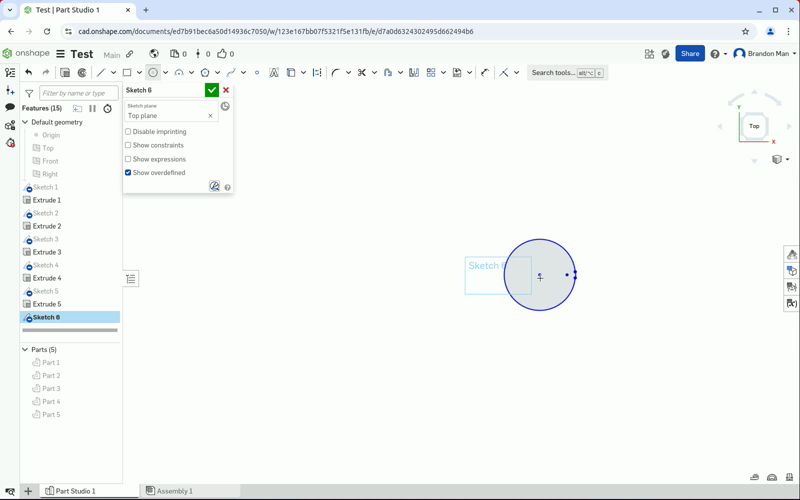
scroll(6)
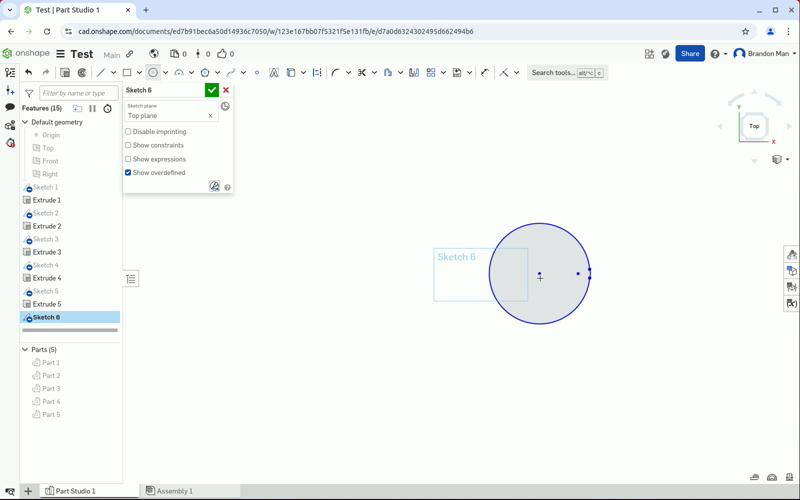
scroll(6)
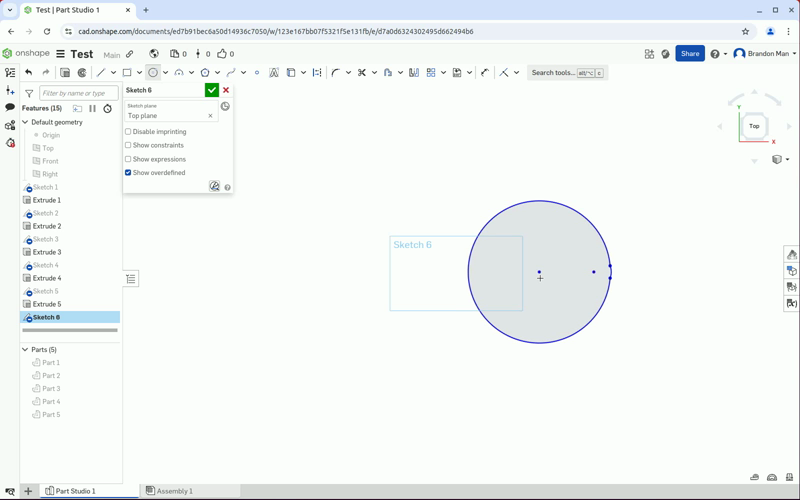
scroll(6)
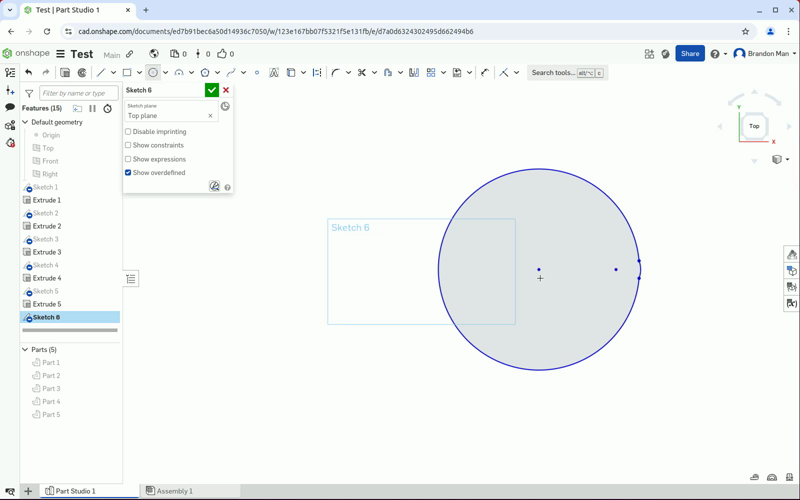
scroll(6)
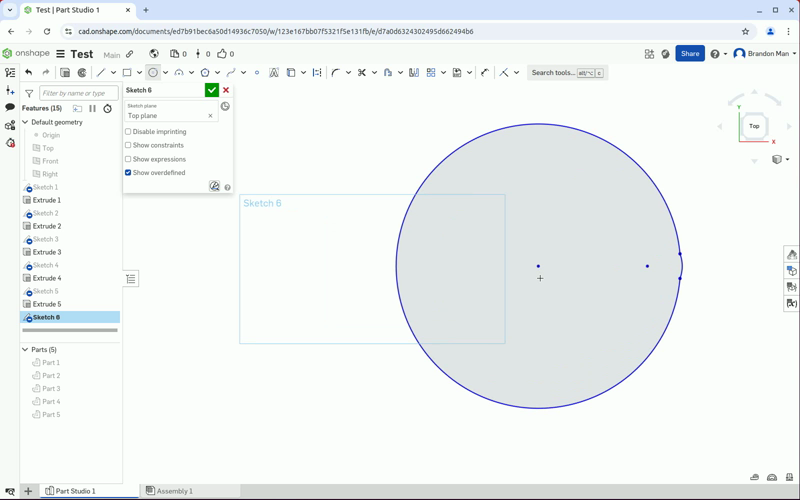
scroll(6)
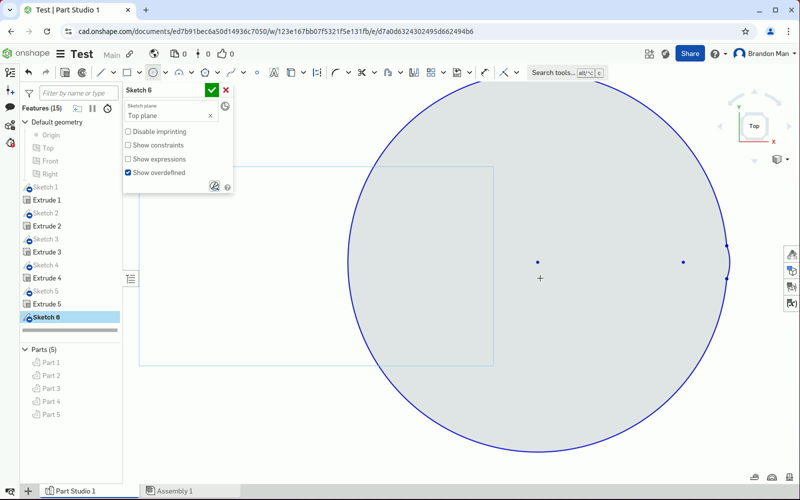
scroll(6)
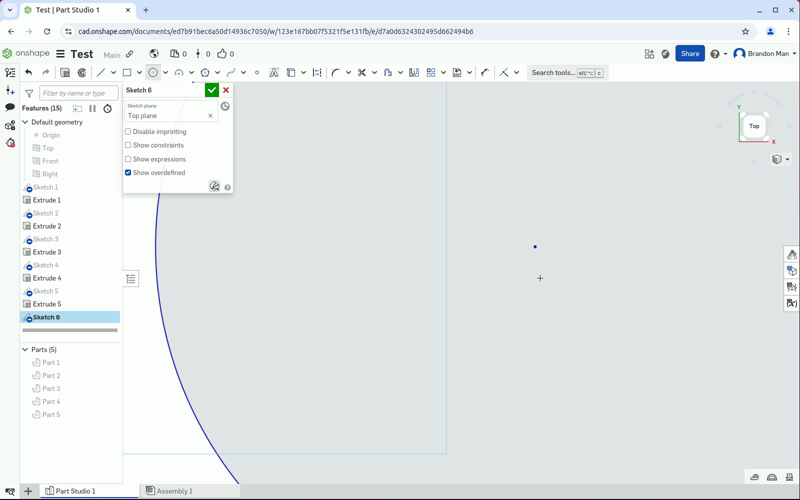
click(540, 277)
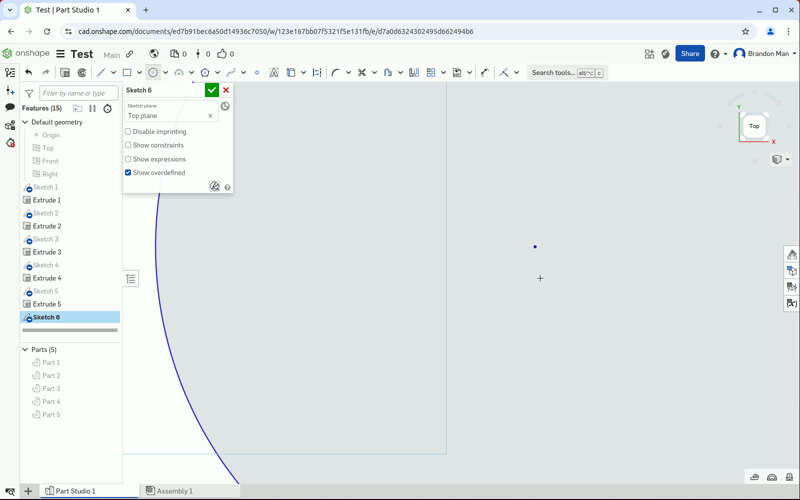
scroll(-6)
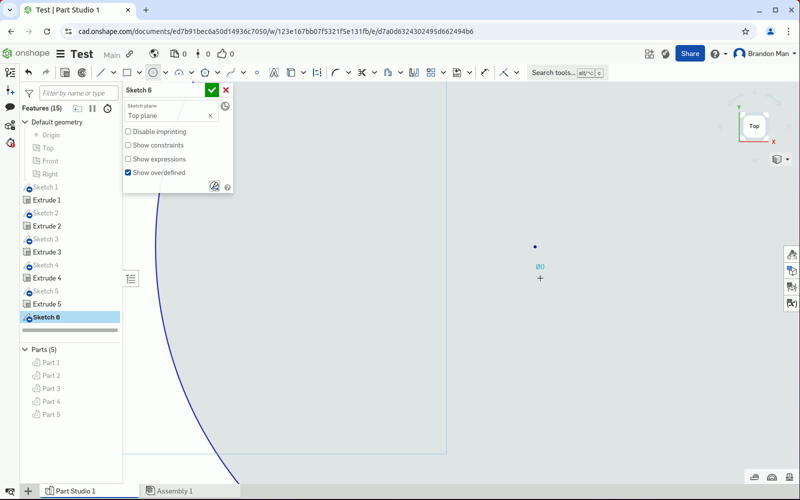
scroll(-6)
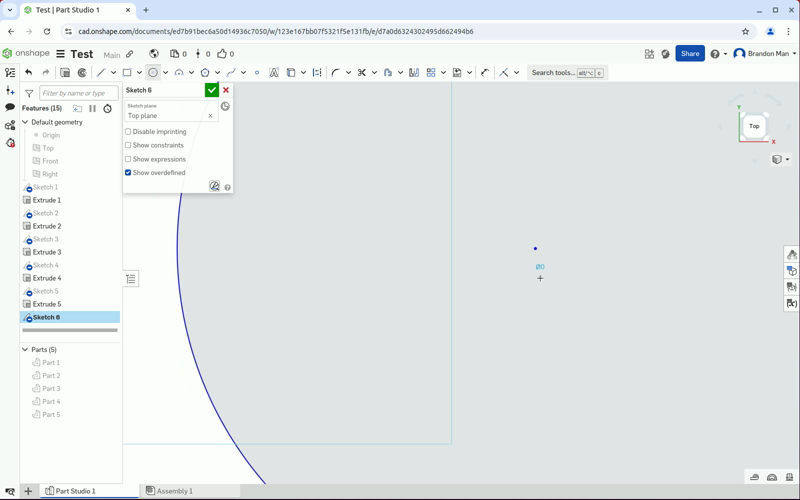
scroll(-6)
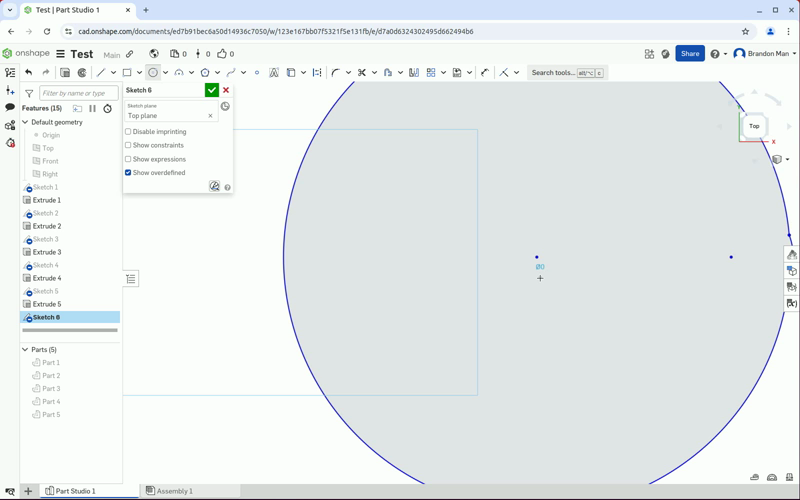
scroll(-6)
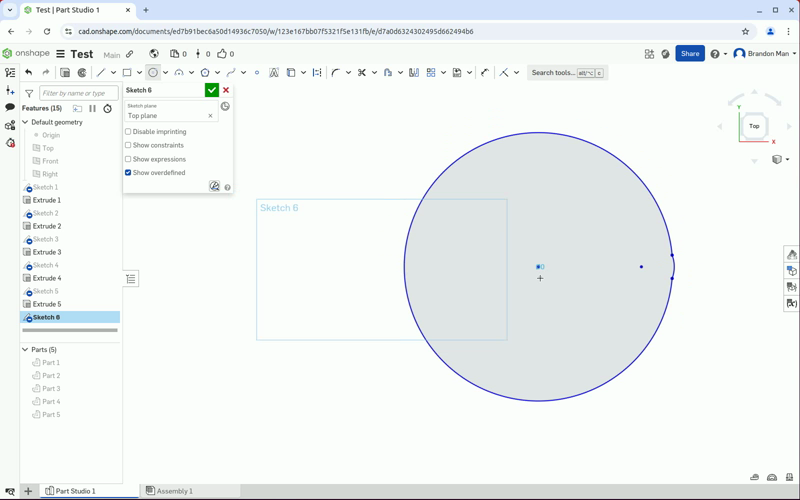
scroll(-6)
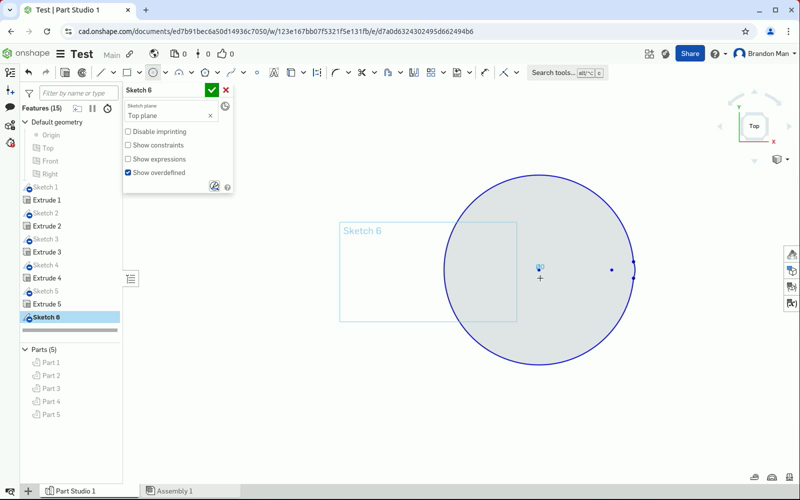
scroll(-6)
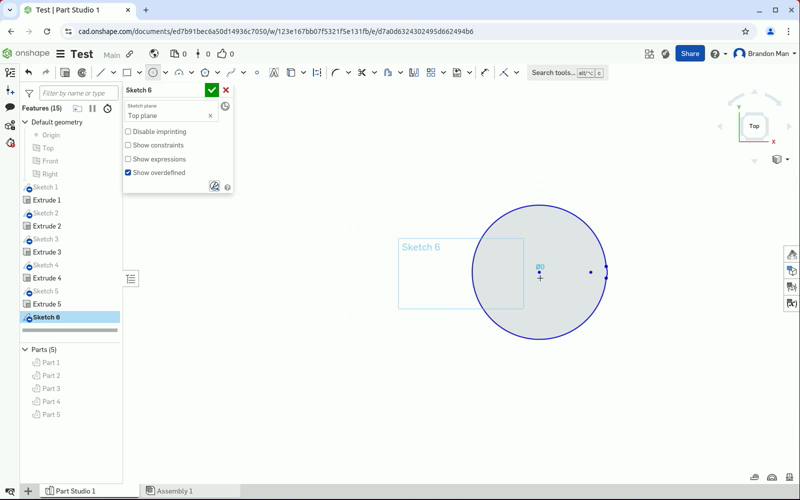
scroll(-6)
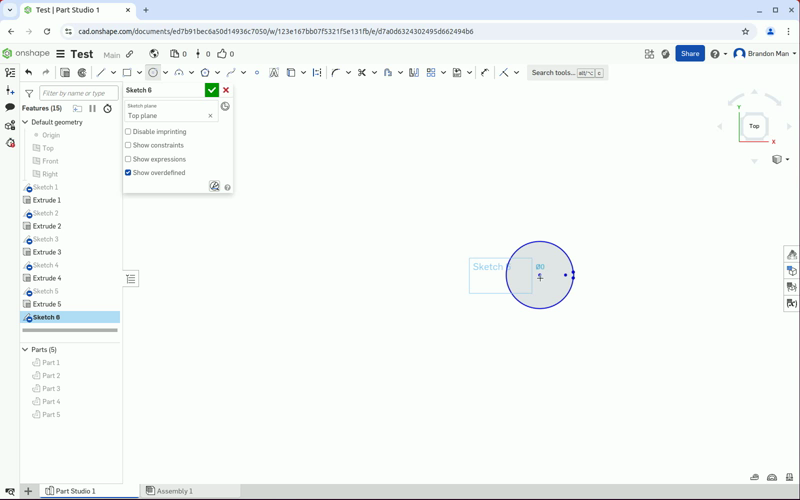
key_up(shift)
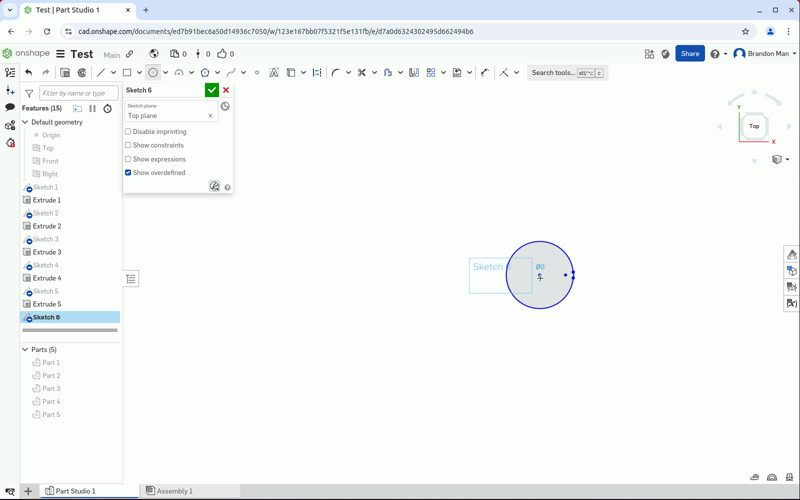
mouse_move(568, 277)
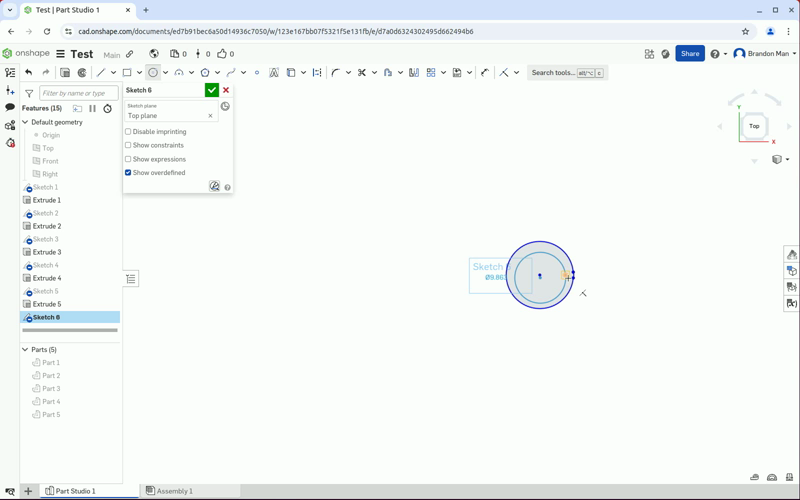
click(568, 277)
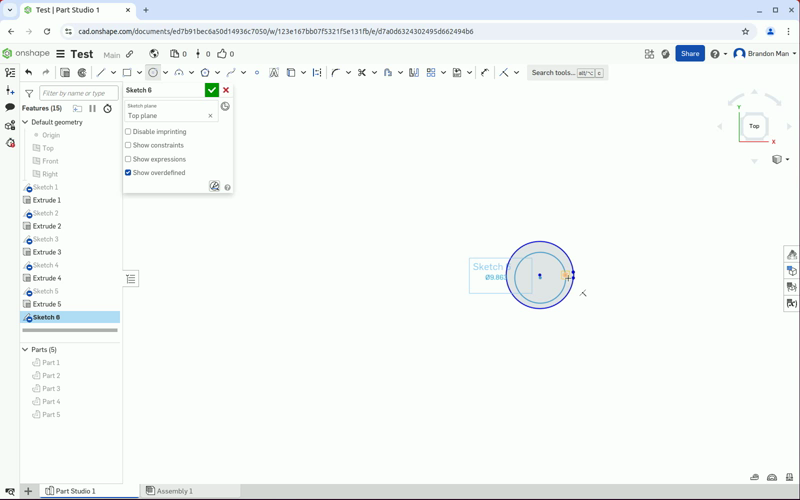
key(esc)
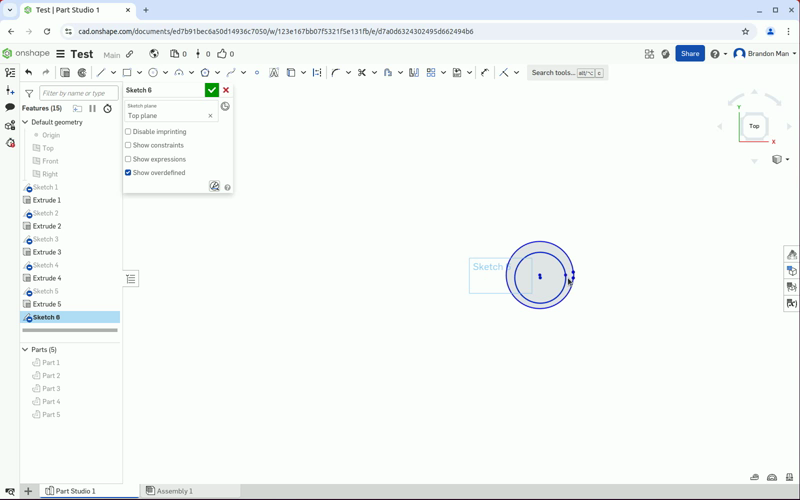
mouse_move(562, 251)
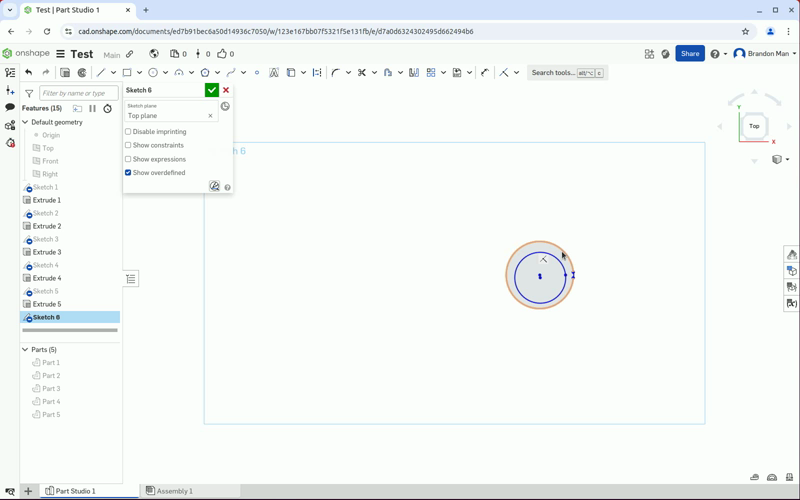
scroll(6)
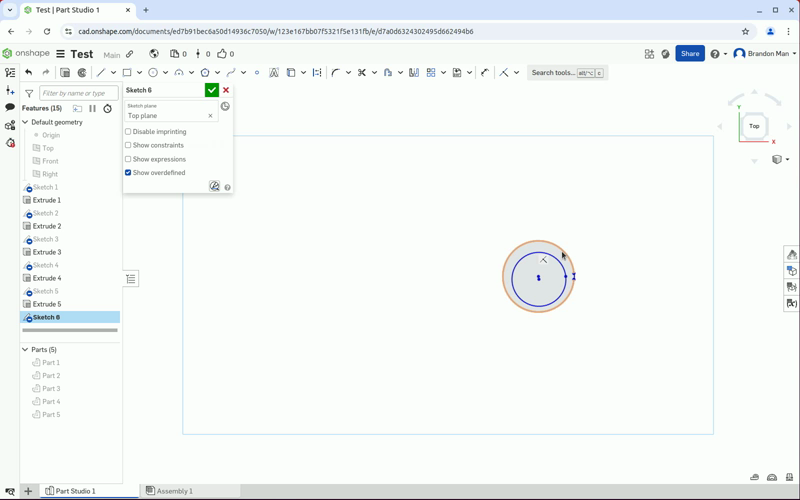
scroll(6)
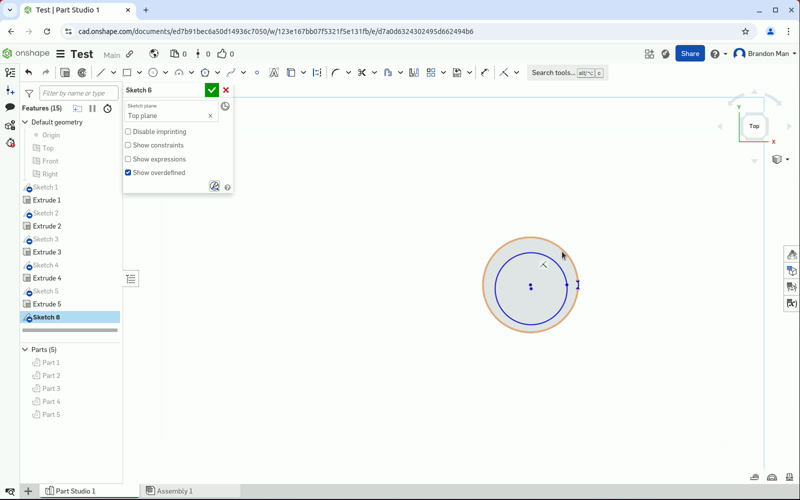
scroll(6)
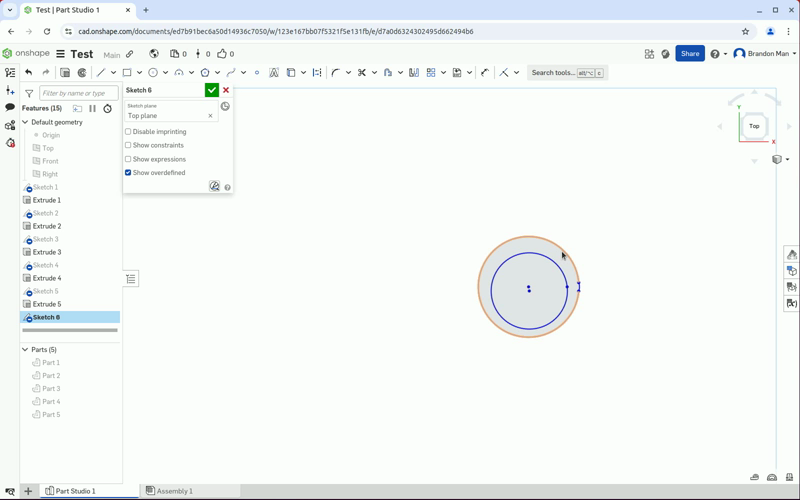
scroll(6)
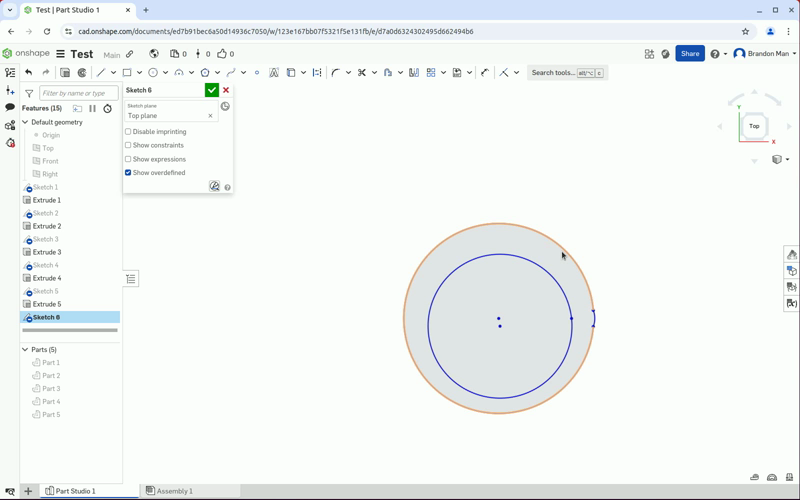
scroll(6)
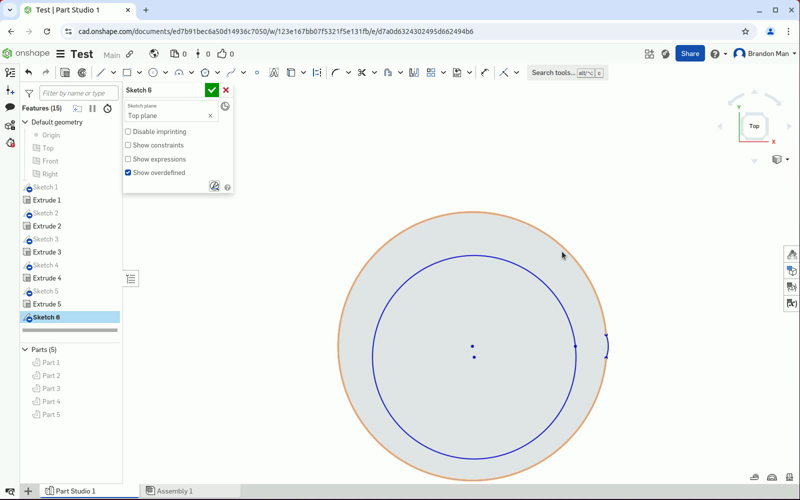
scroll(6)
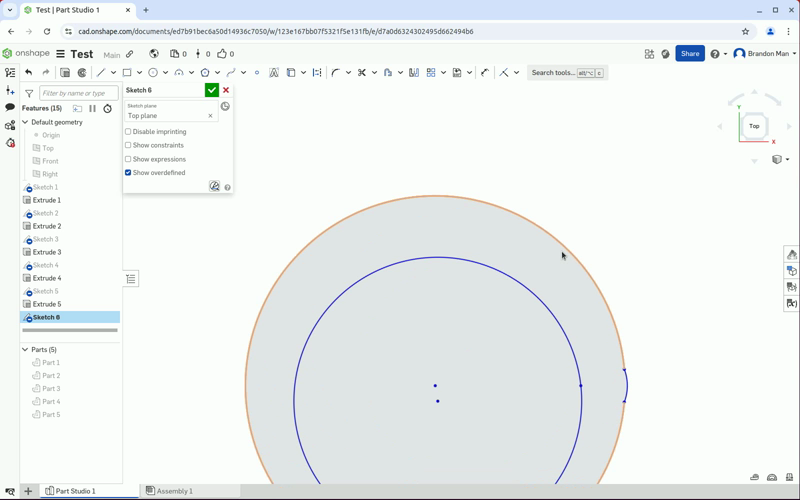
scroll(6)
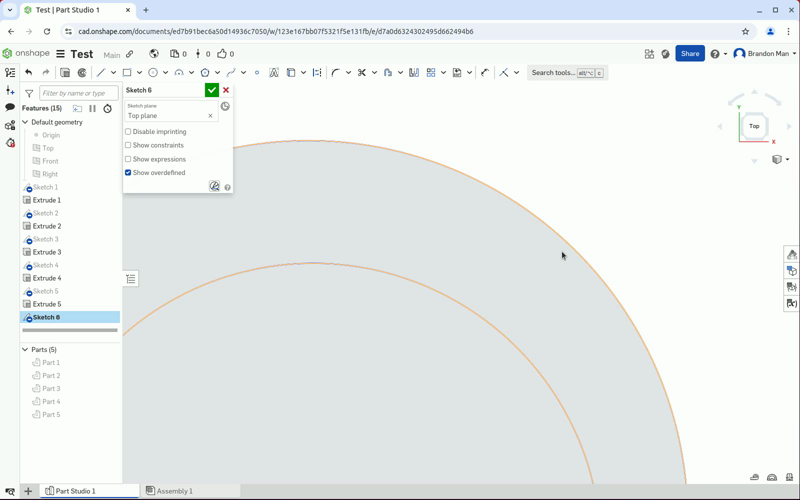
click(562, 251)
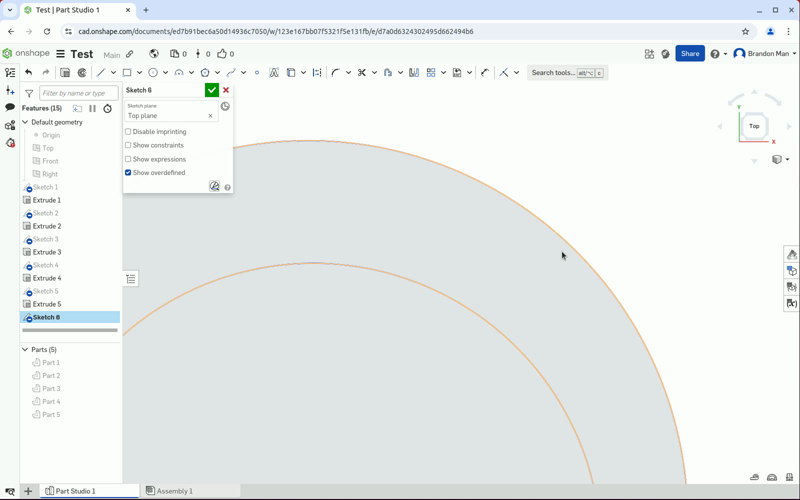
scroll(-6)
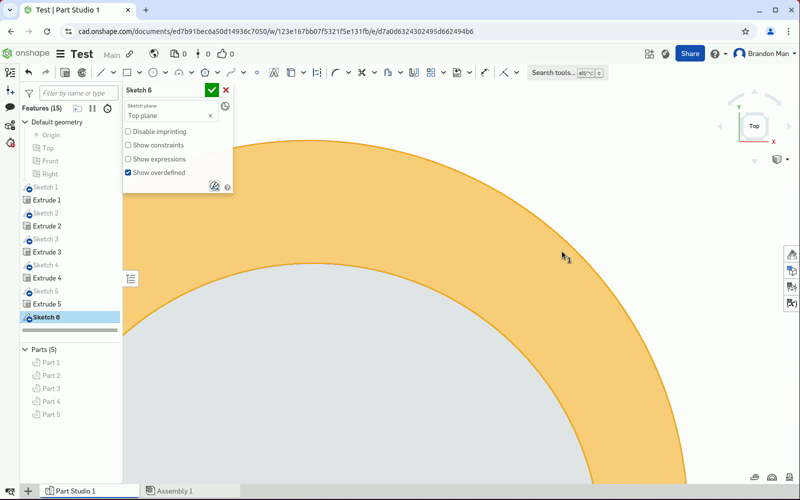
scroll(-6)
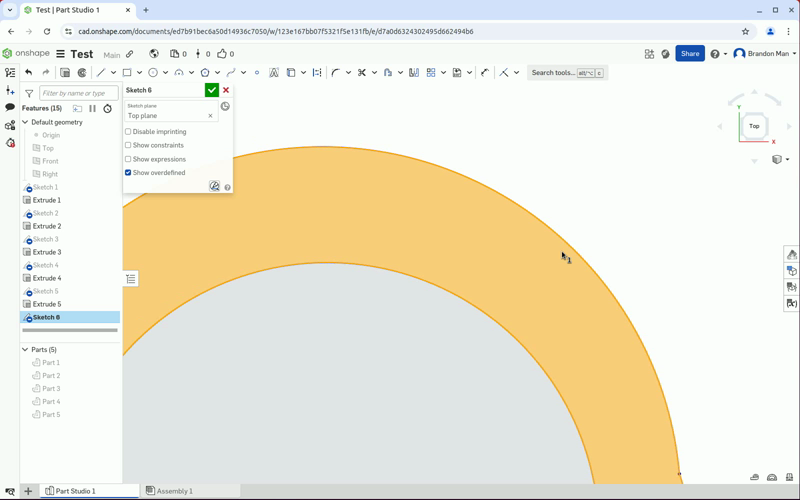
scroll(-6)
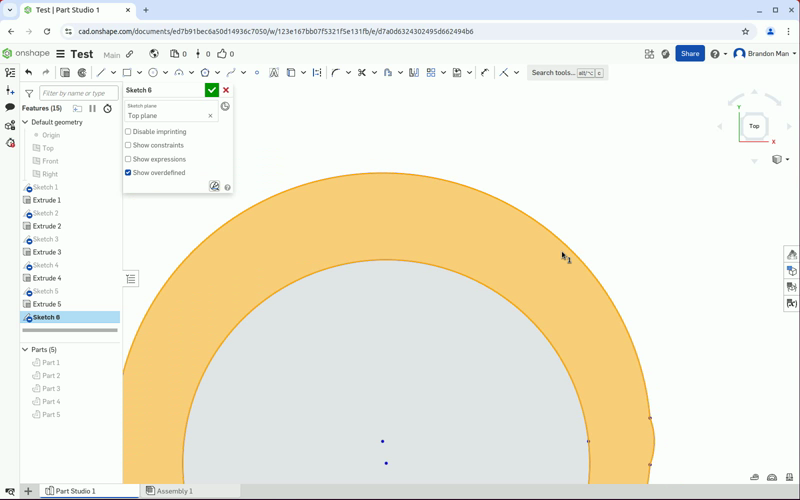
scroll(-6)
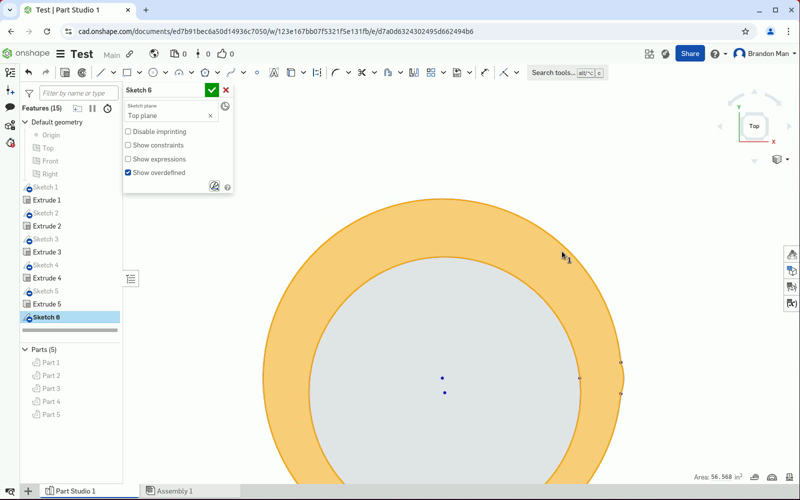
scroll(-6)
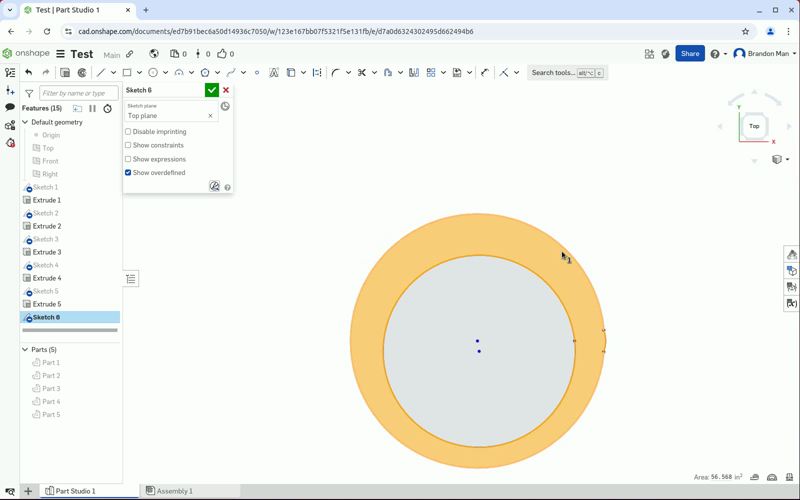
scroll(-6)
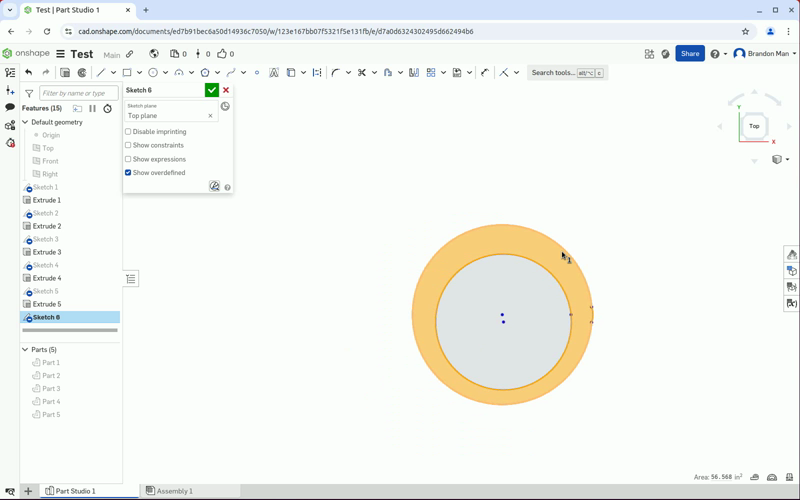
scroll(-6)
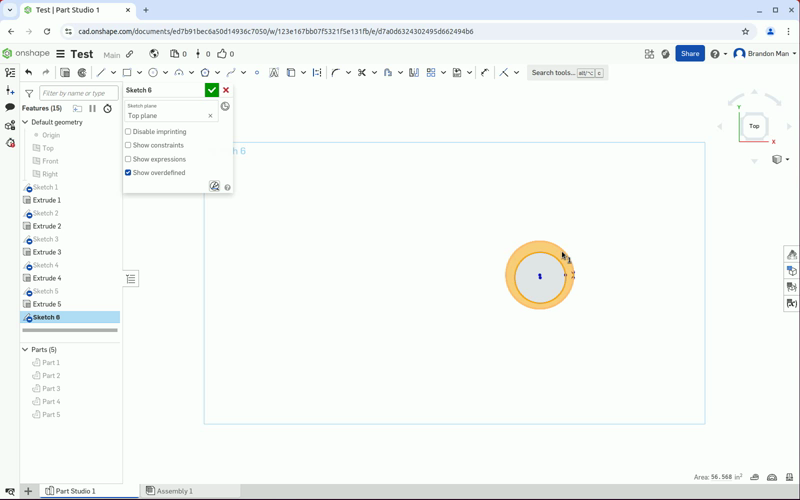
mouse_move(73, 352)
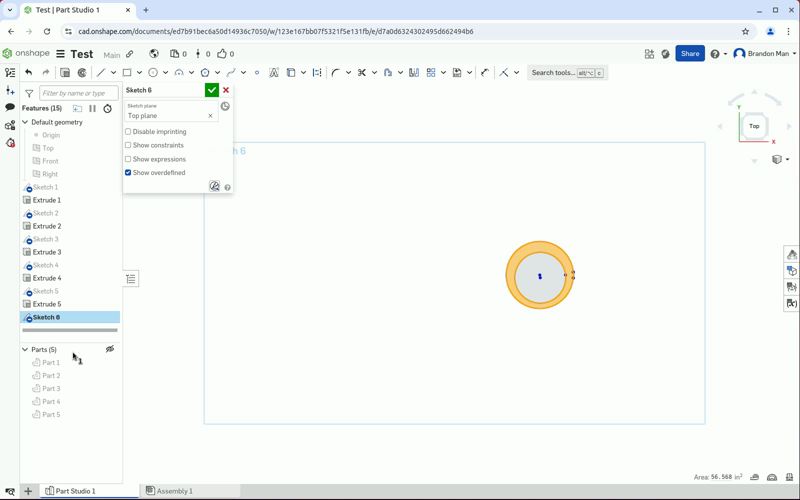
key(shift+y)
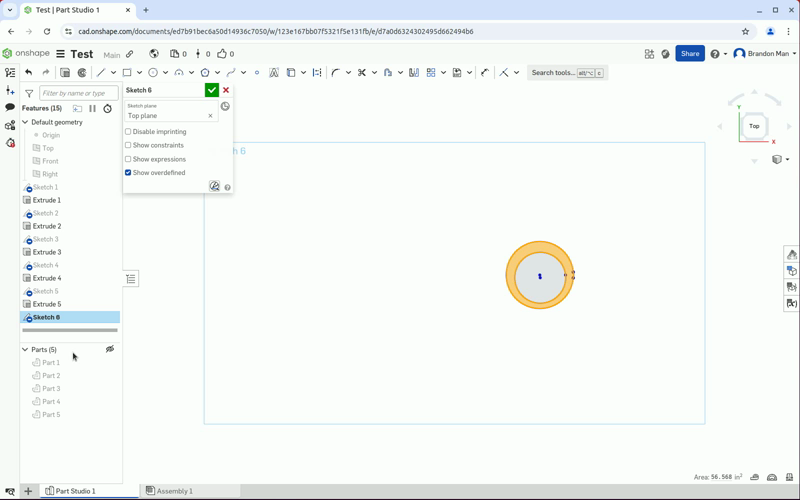
key(shift+e)
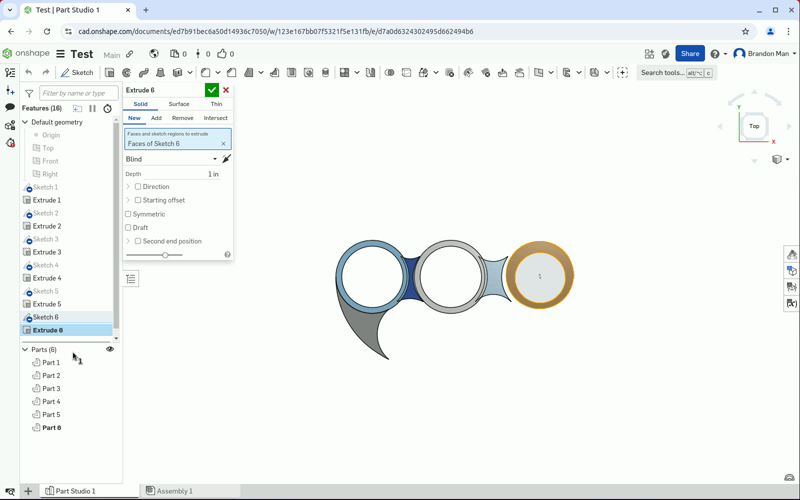
mouse_move(143, 106)
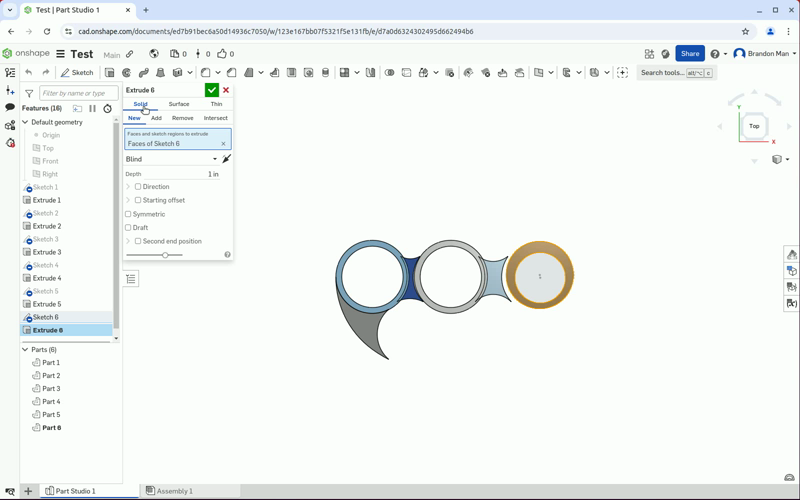
click(143, 106)
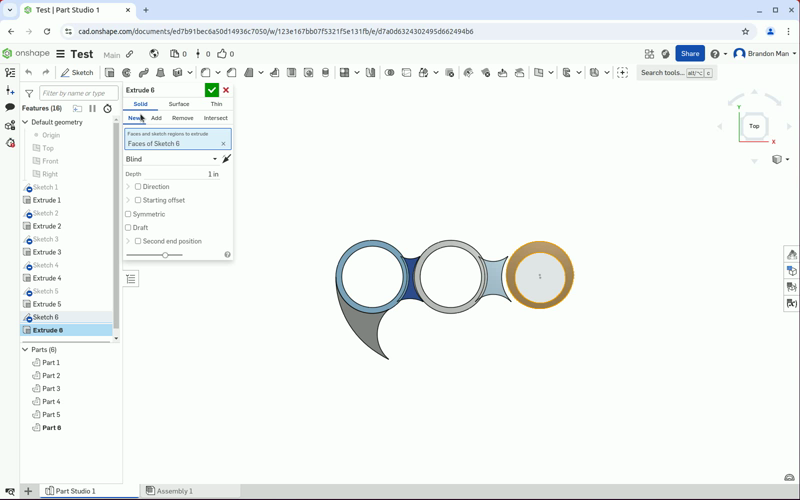
mouse_move(137, 120)
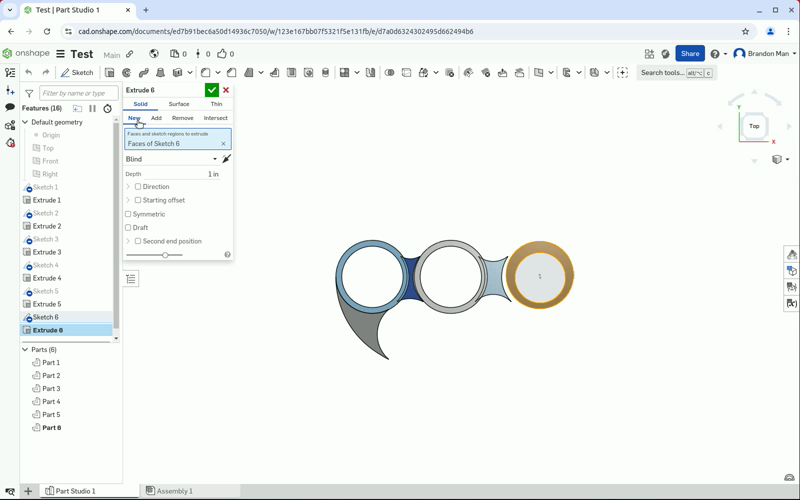
click(137, 120)
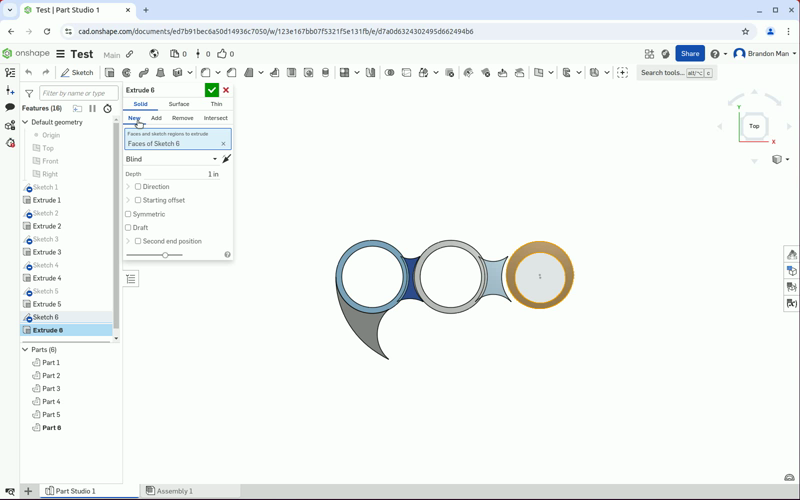
key(tab, 4)
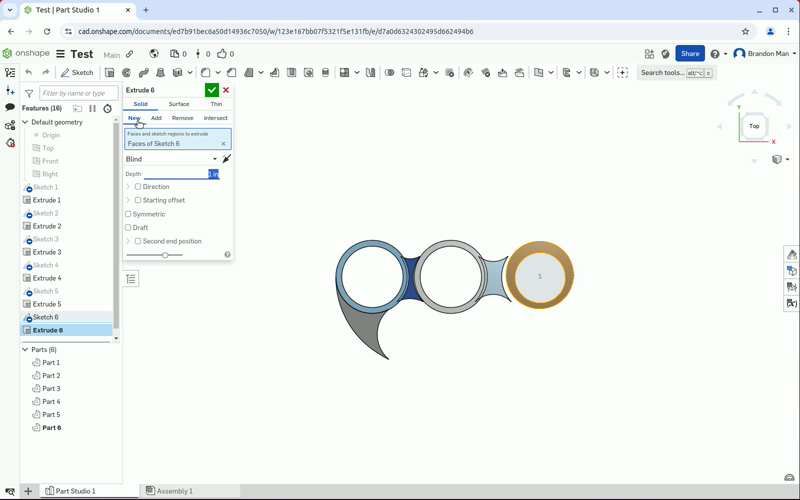
text(3.851)
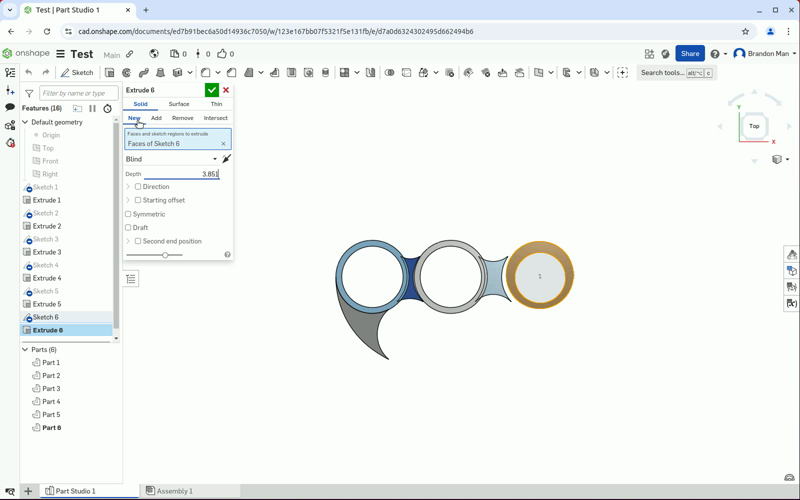
key(enter)
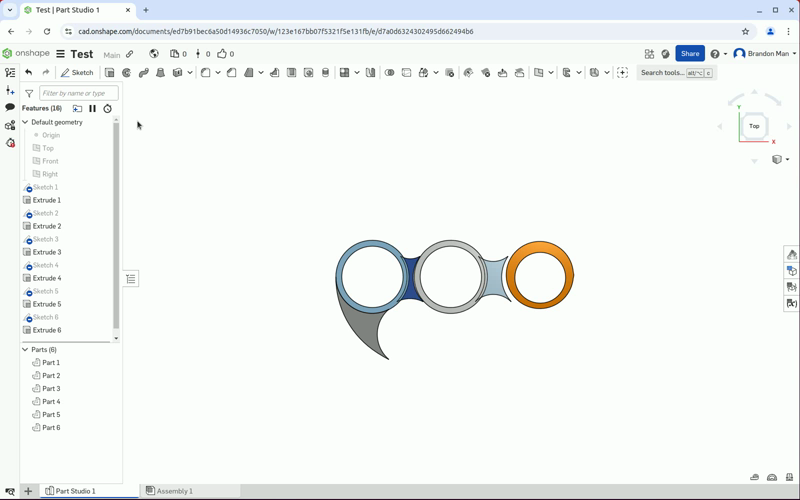
key(shift+h)
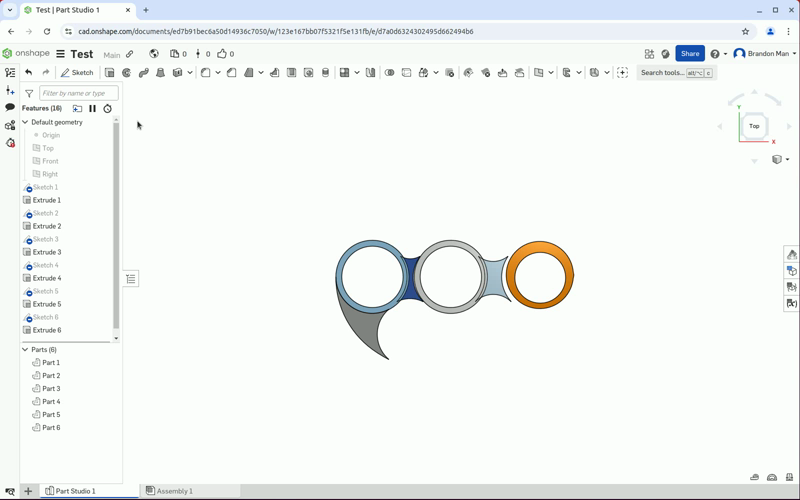
key(shift+h)
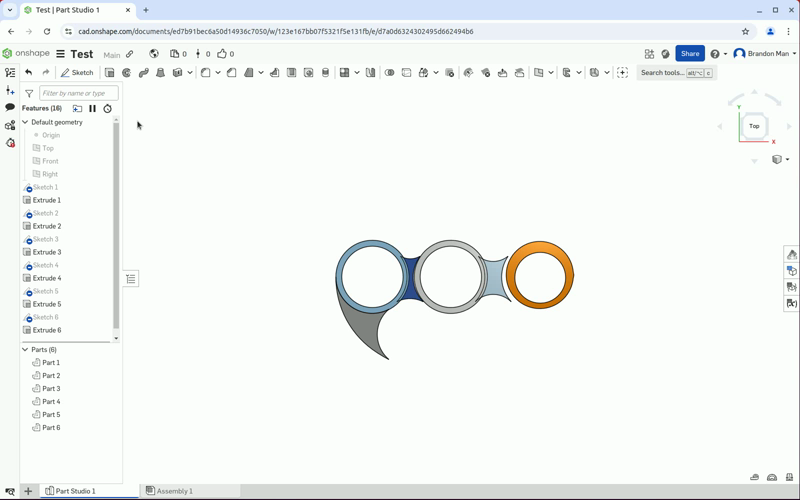
mouse_move(69, 189)
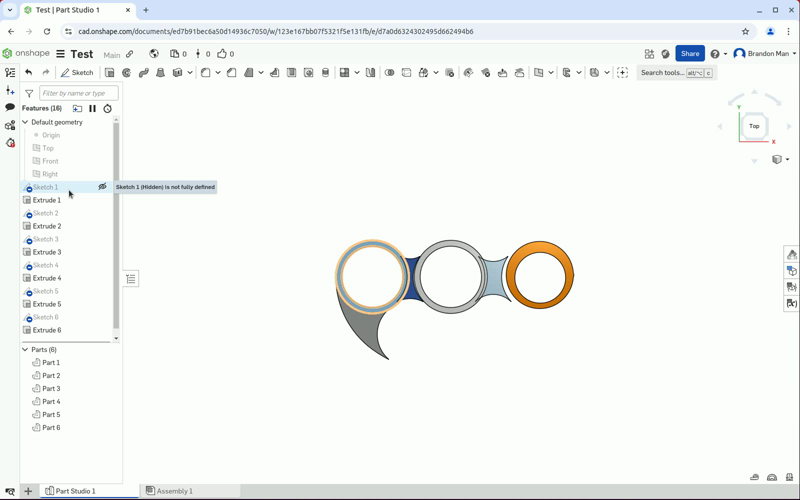
click(69, 189)
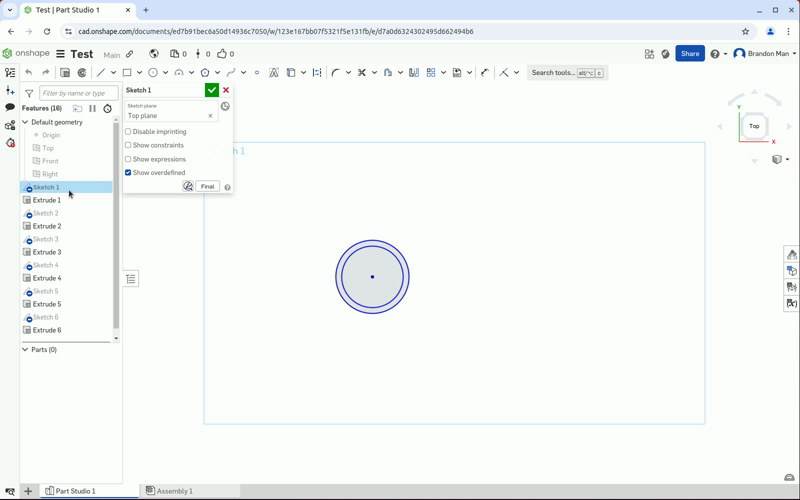
mouse_move(229, 92)
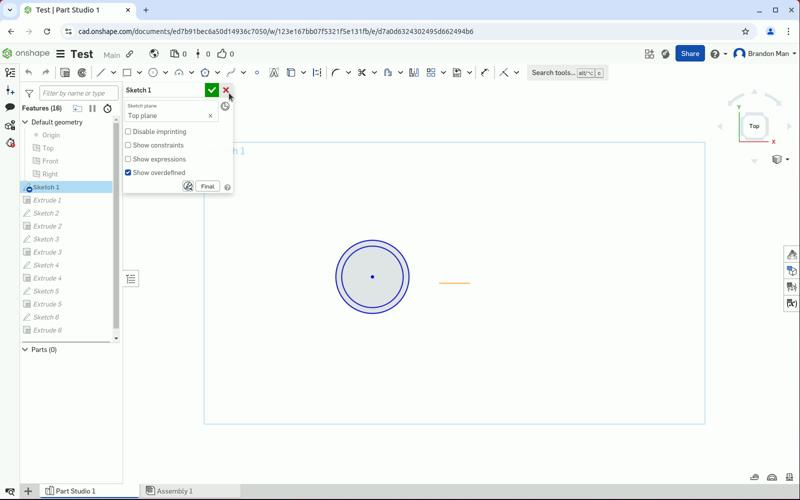
click(229, 92)
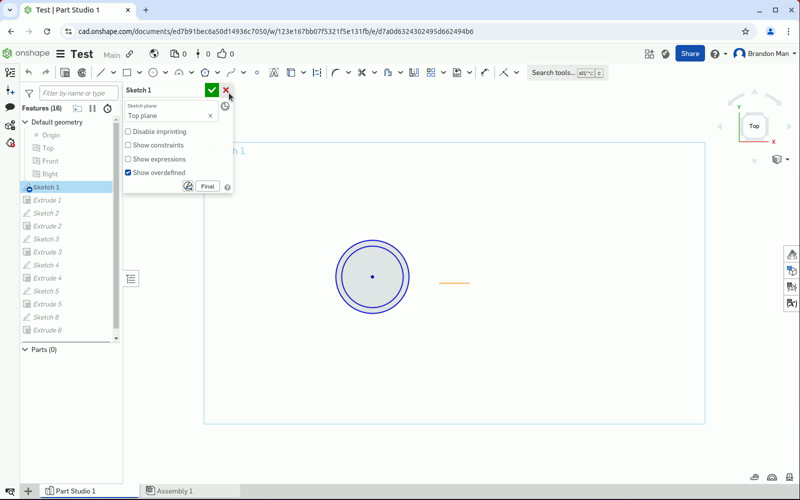
key(shift+s)
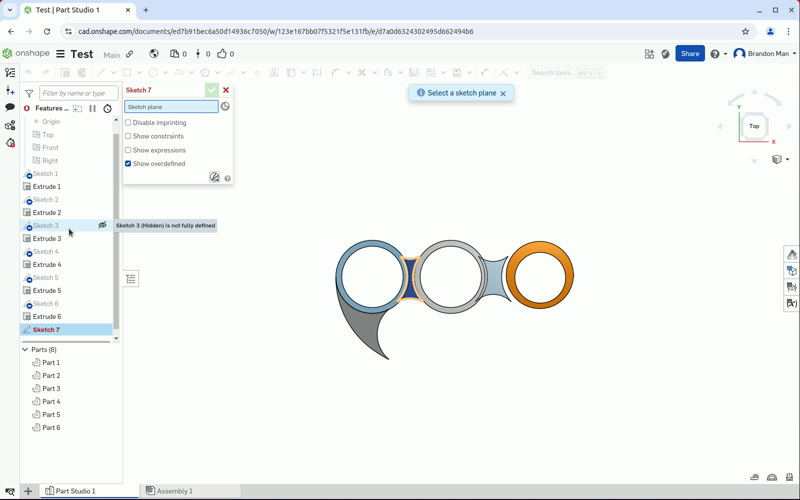
scroll(3)
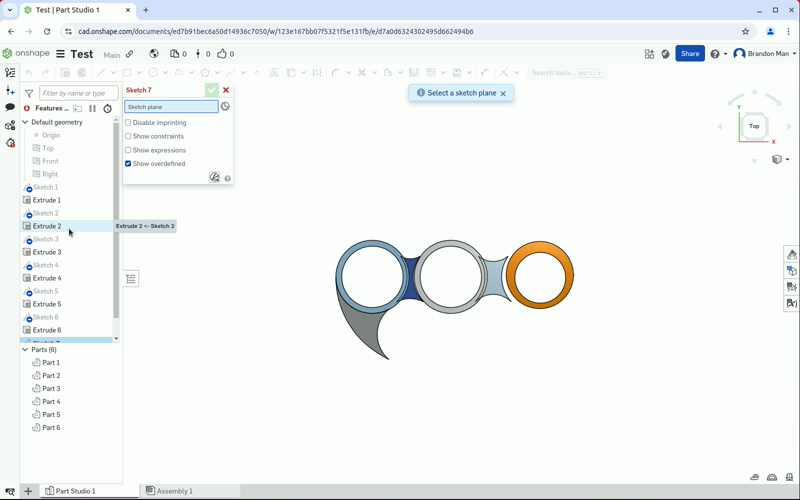
mouse_move(69, 150)
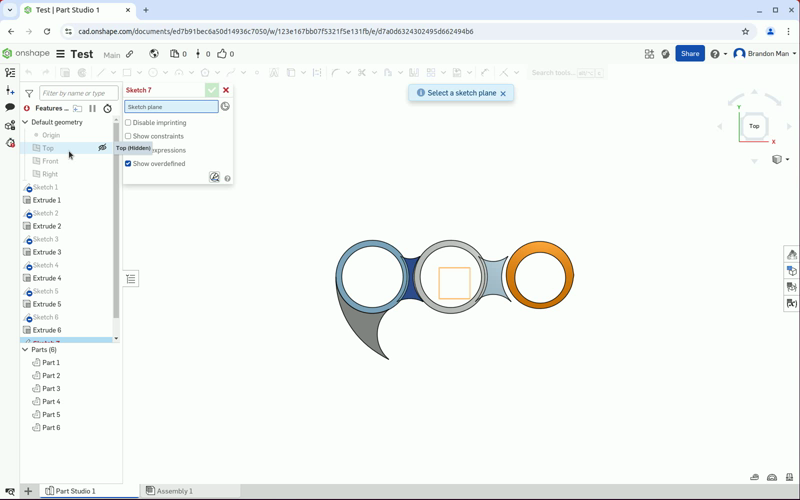
click(69, 150)
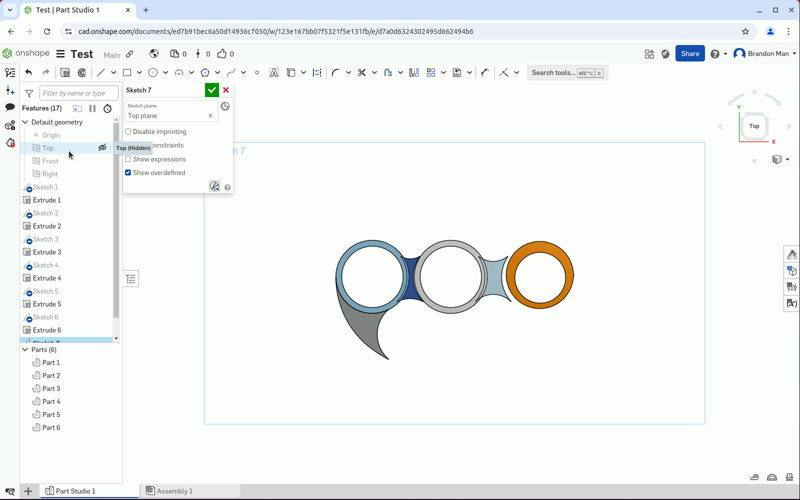
mouse_move(73, 352)
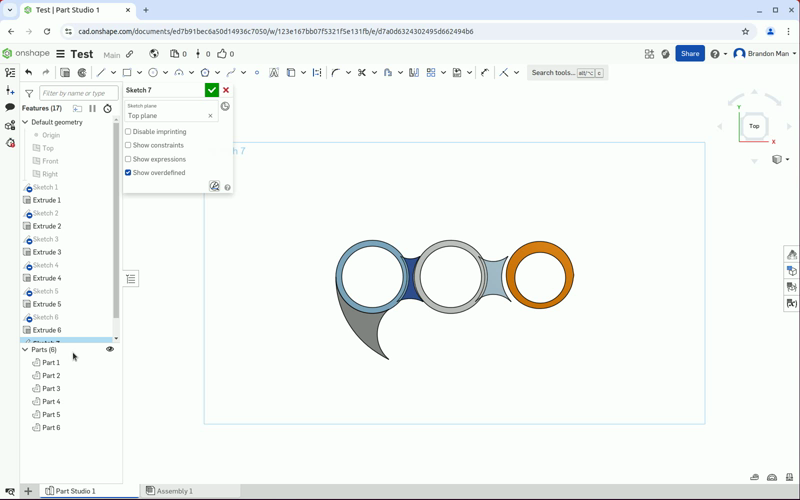
key(y)
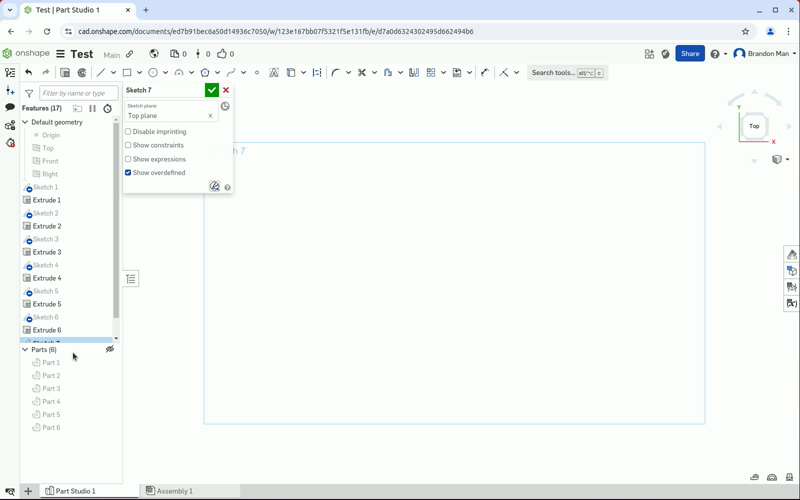
key(a)
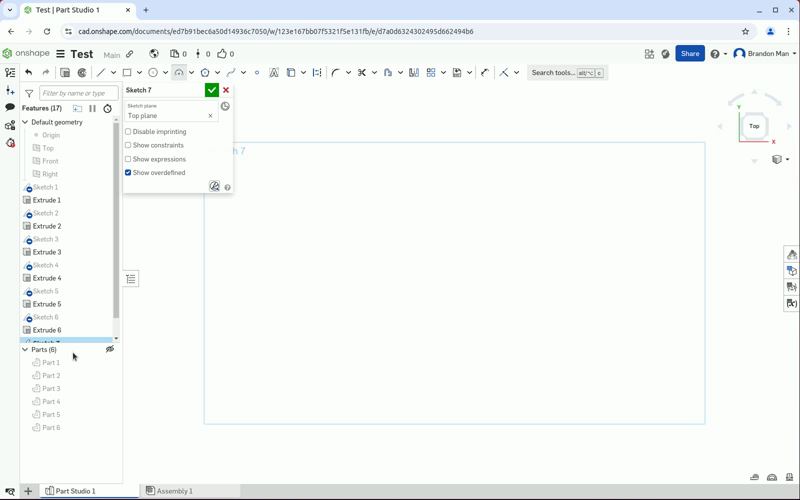
key_down(shift)
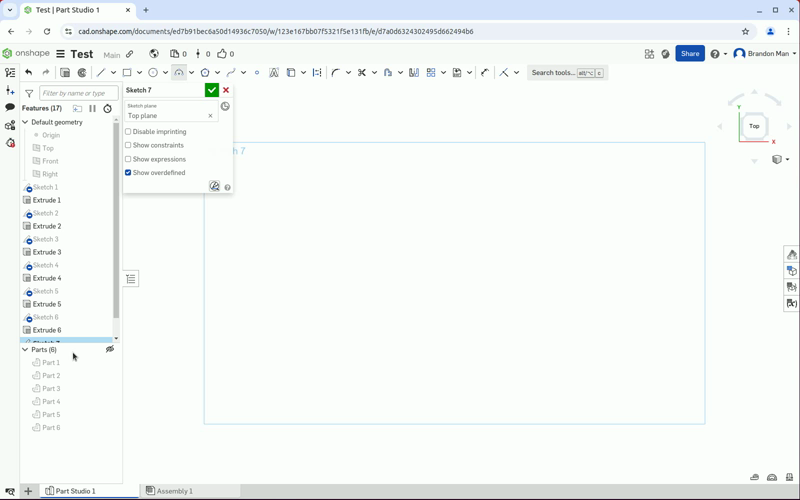
mouse_move(524, 247)
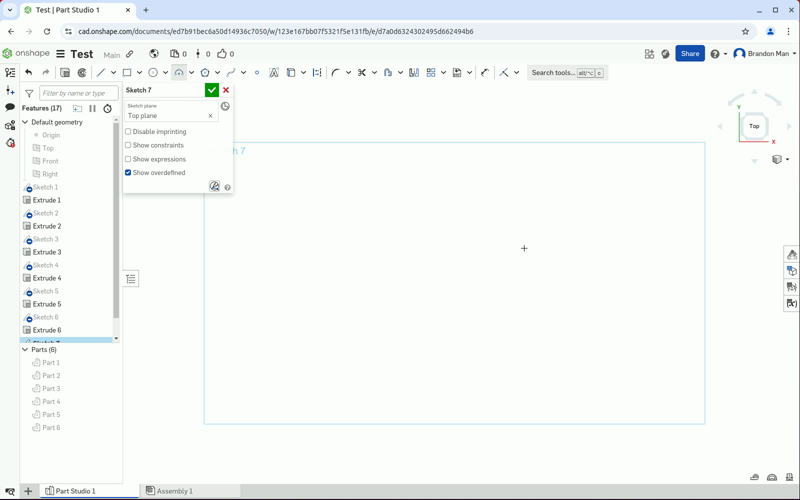
click(524, 247)
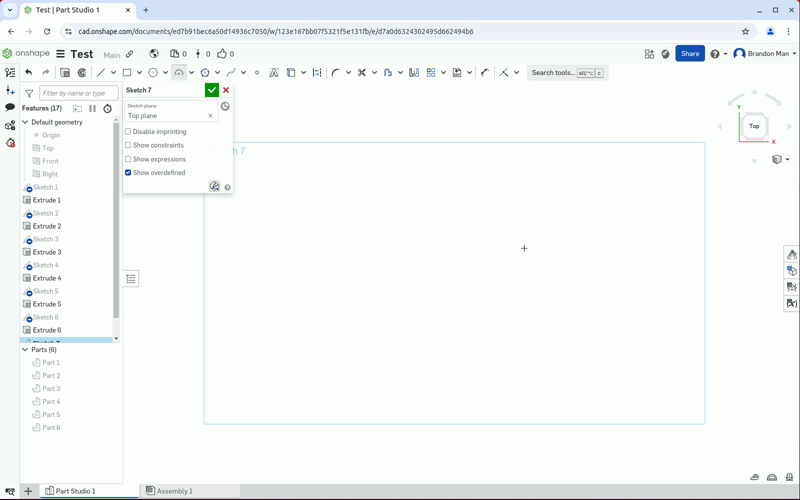
key_up(shift)
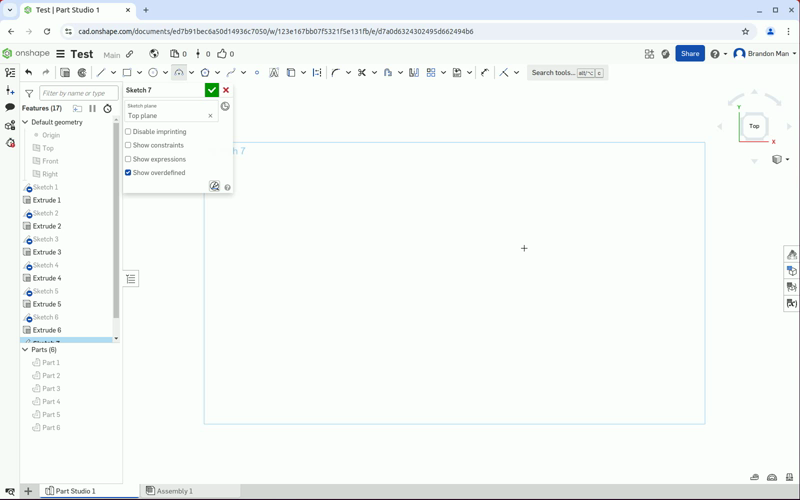
key_down(shift)
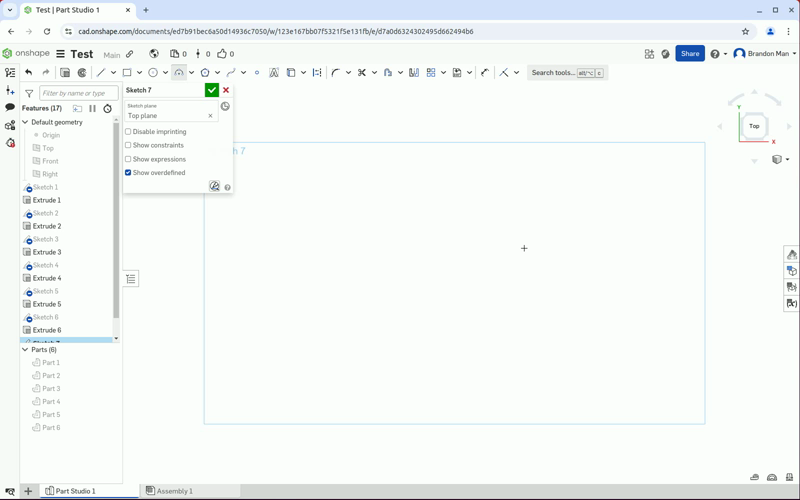
mouse_move(573, 273)
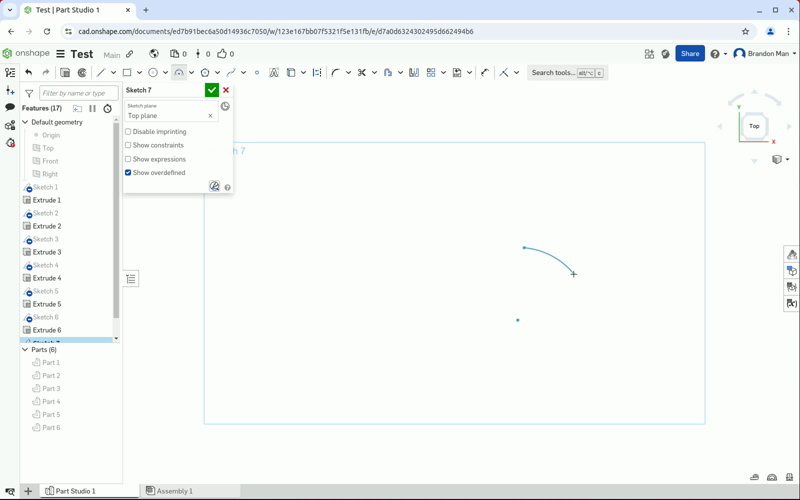
click(573, 273)
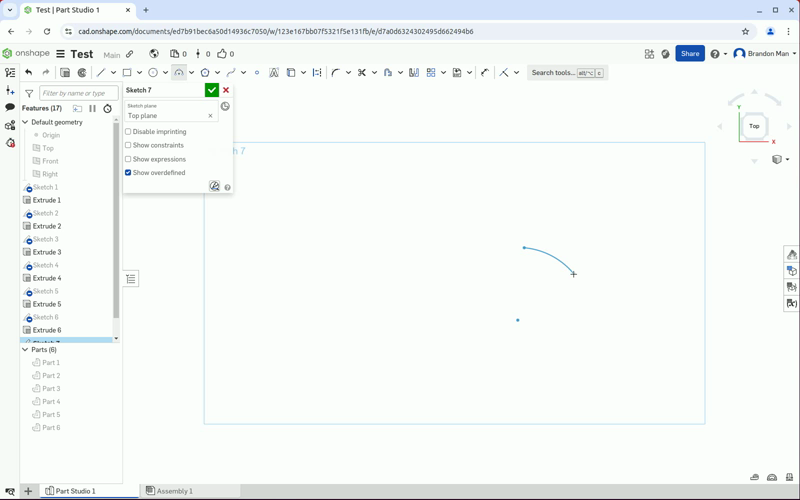
mouse_move(555, 247)
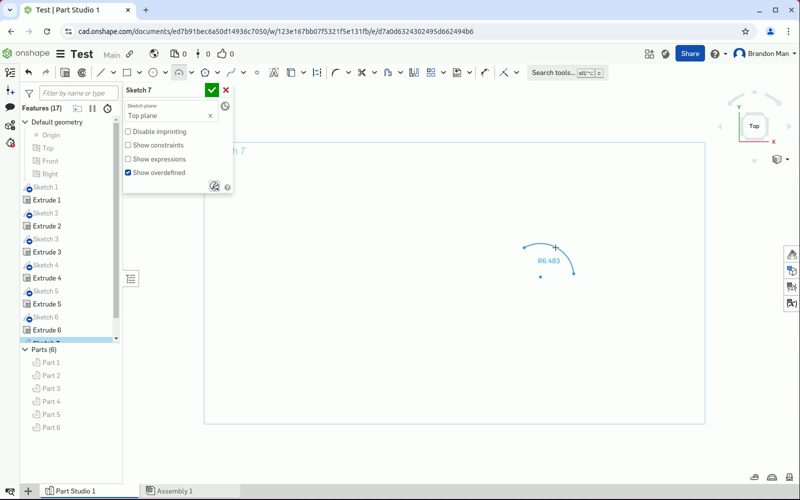
click(555, 247)
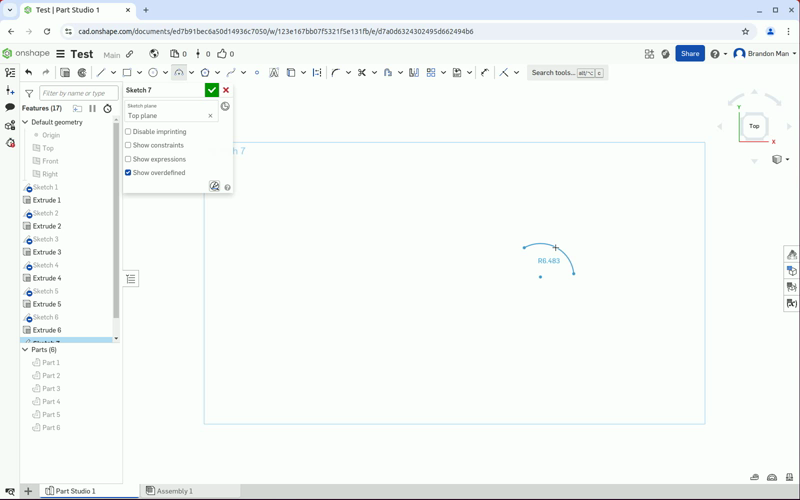
key_up(shift)
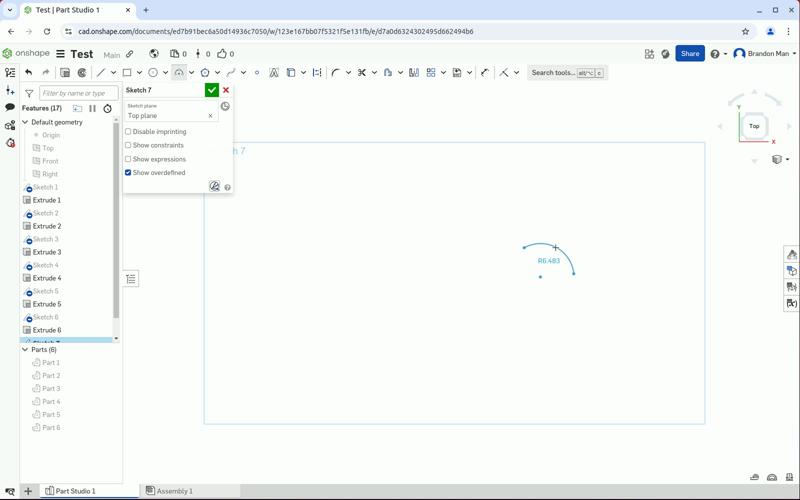
mouse_move(573, 273)
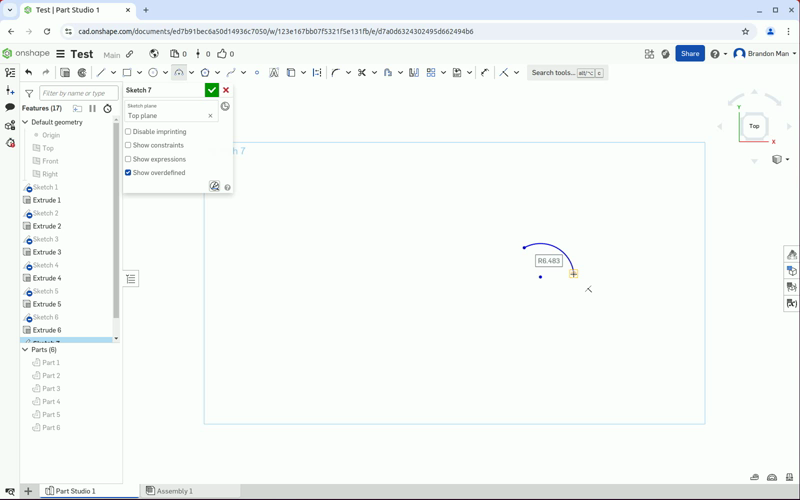
click(573, 273)
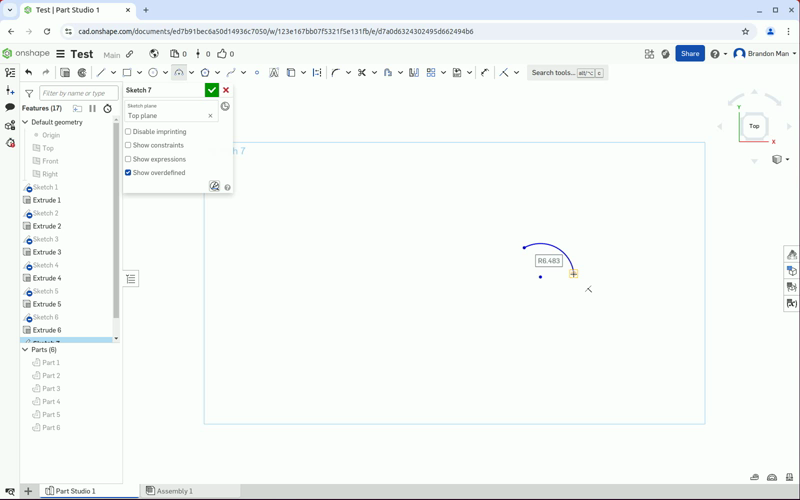
key_down(shift)
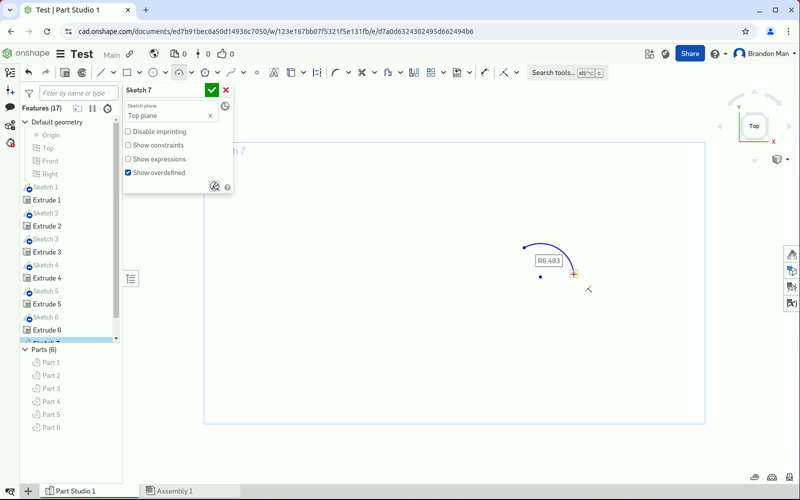
mouse_move(539, 214)
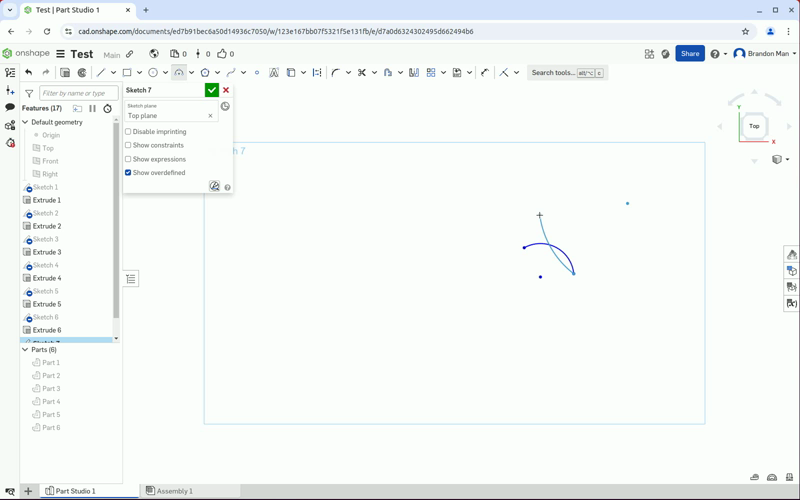
click(539, 214)
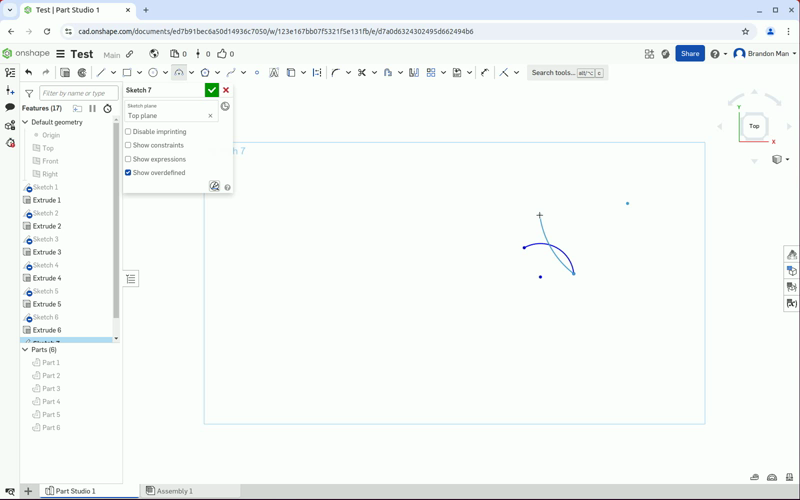
mouse_move(563, 240)
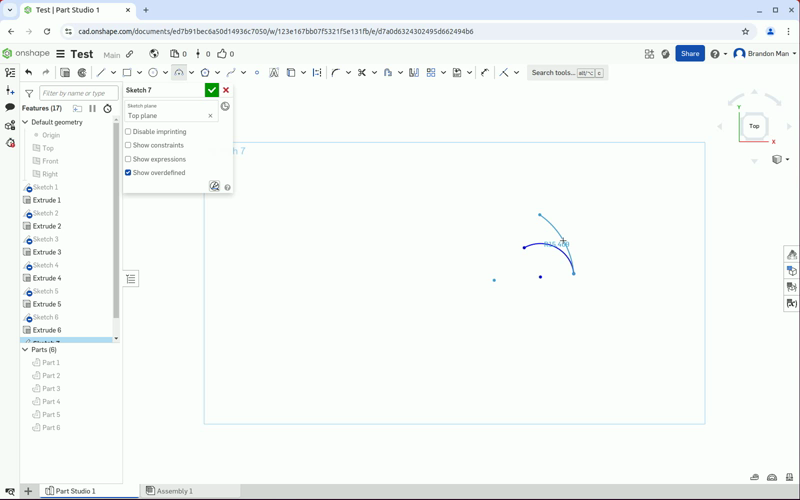
click(563, 240)
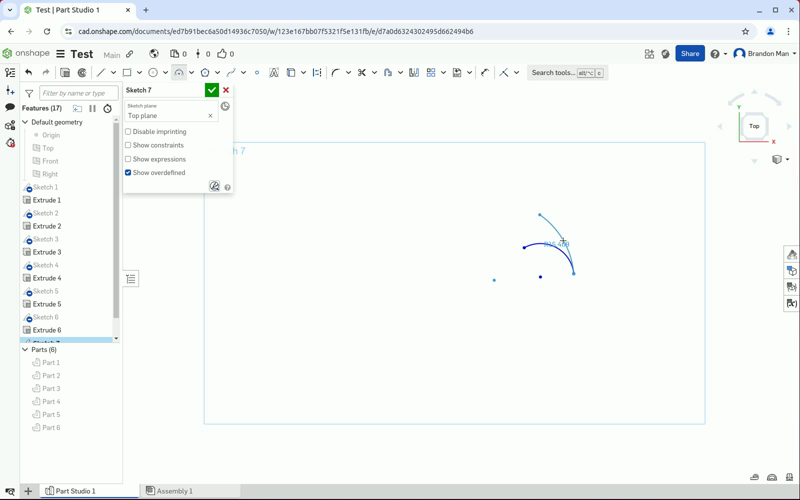
key_up(shift)
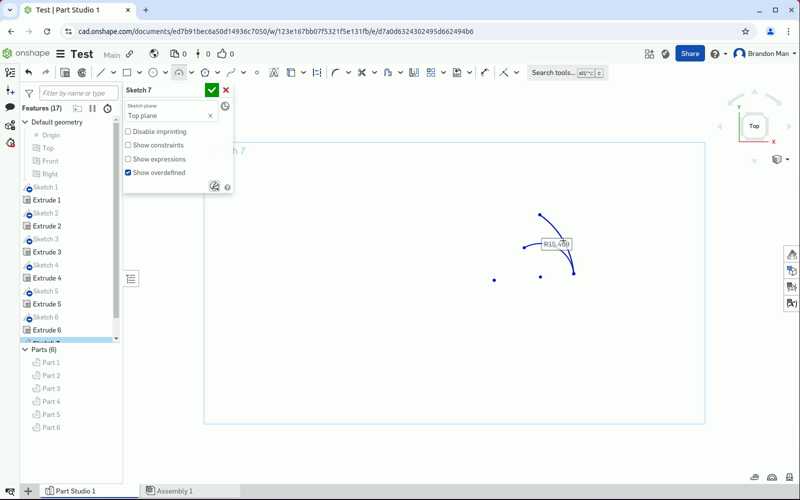
mouse_move(539, 214)
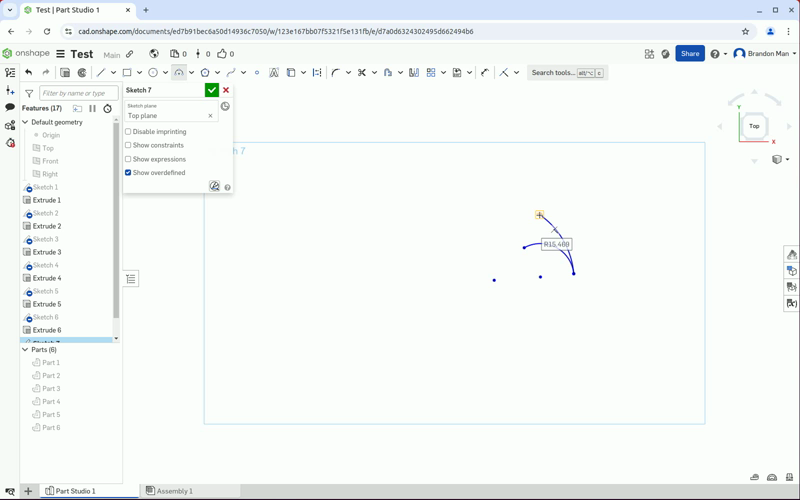
click(539, 214)
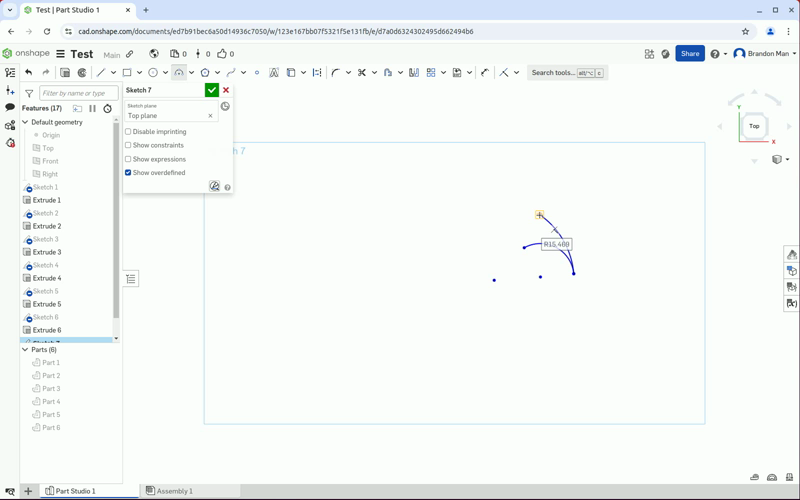
key_down(shift)
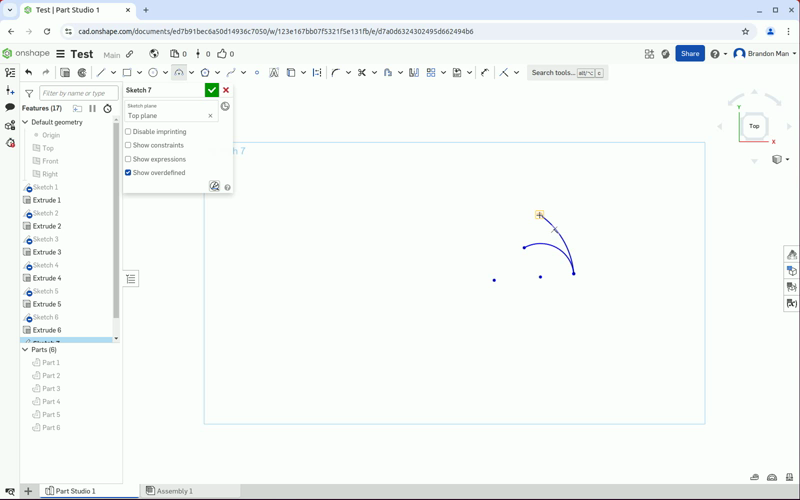
mouse_move(524, 206)
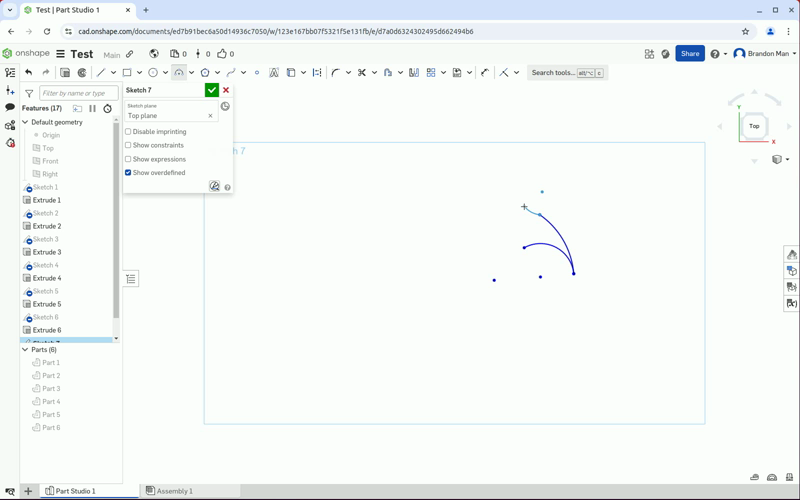
click(524, 206)
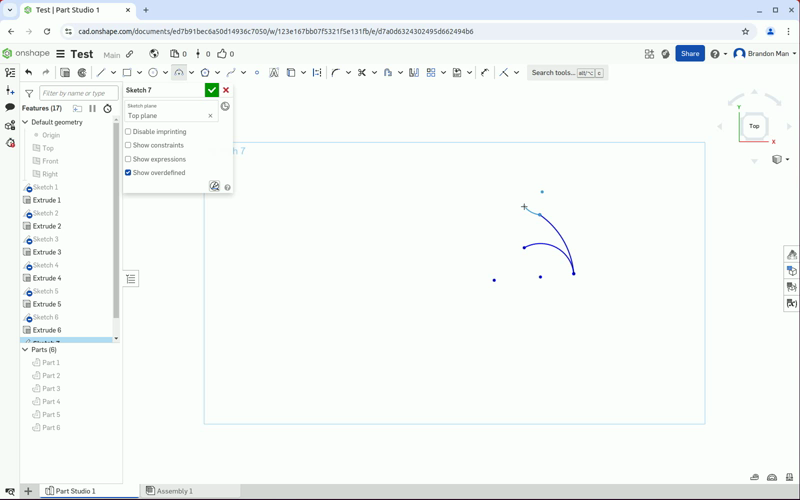
mouse_move(532, 209)
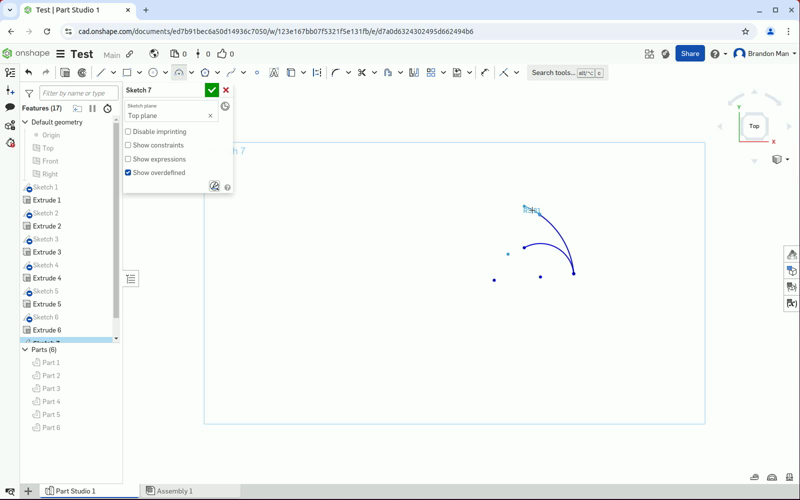
click(532, 209)
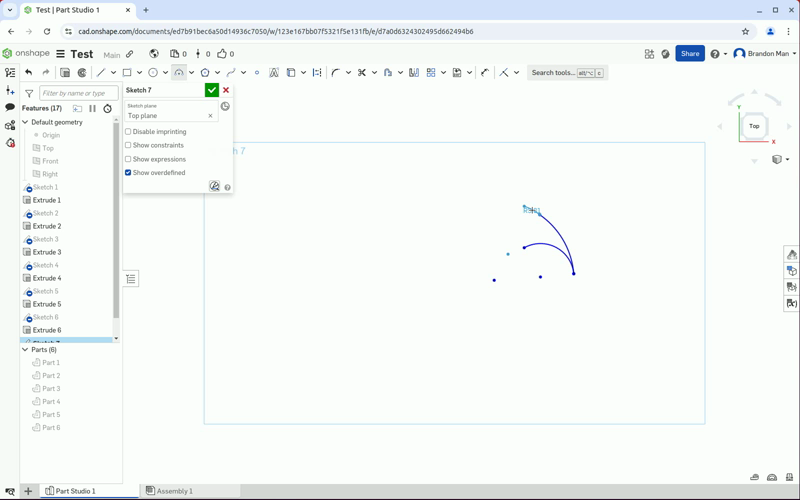
key_up(shift)
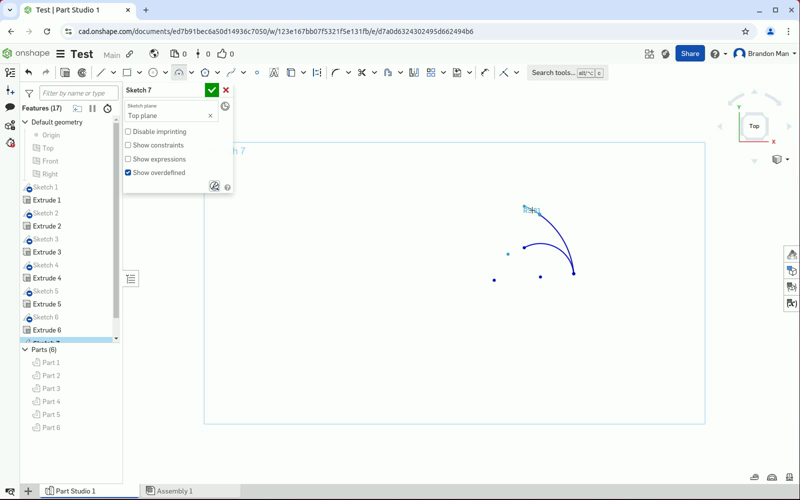
mouse_move(524, 206)
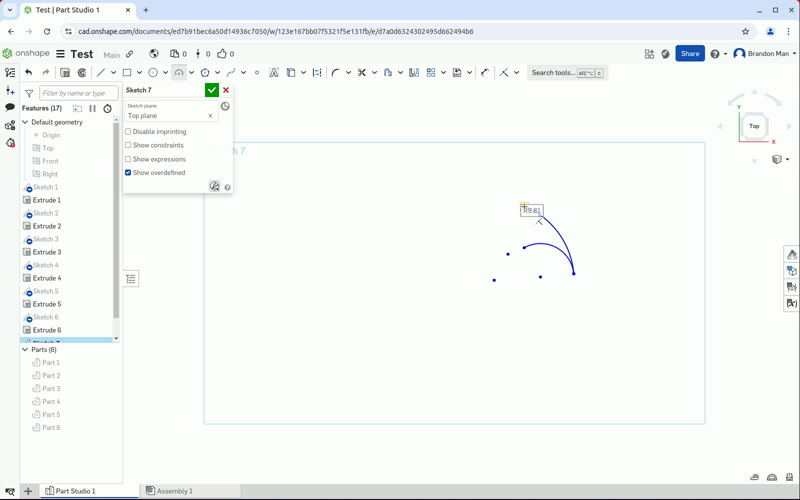
click(524, 206)
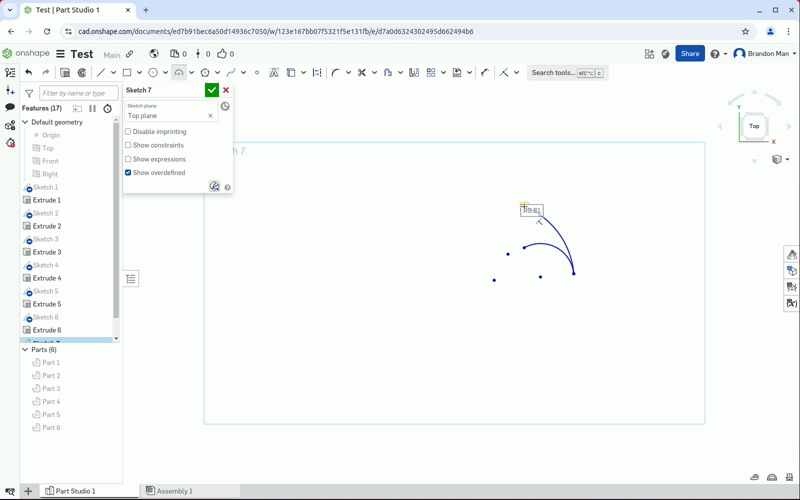
mouse_move(524, 247)
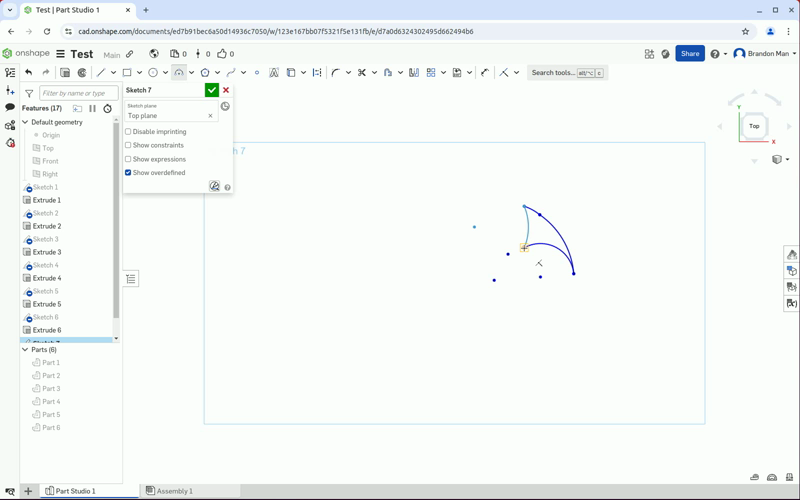
click(524, 247)
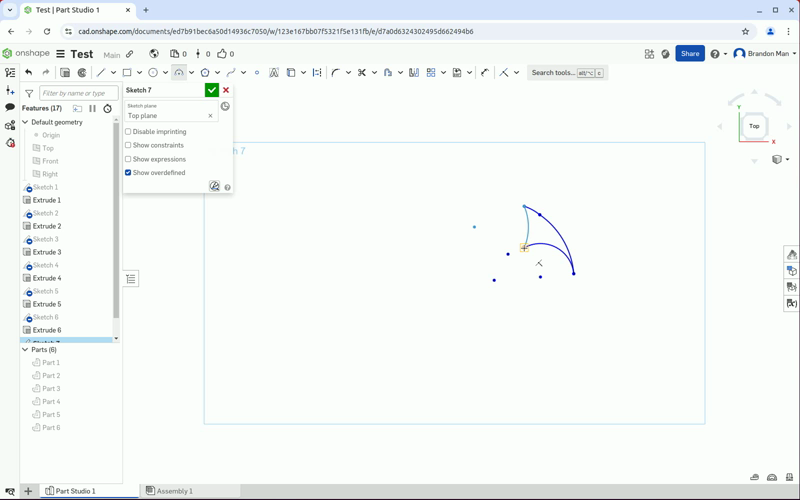
key_down(shift)
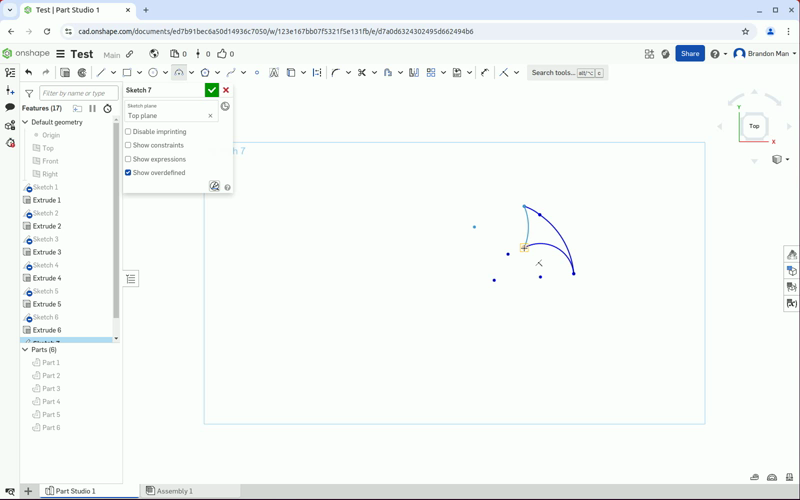
mouse_move(531, 227)
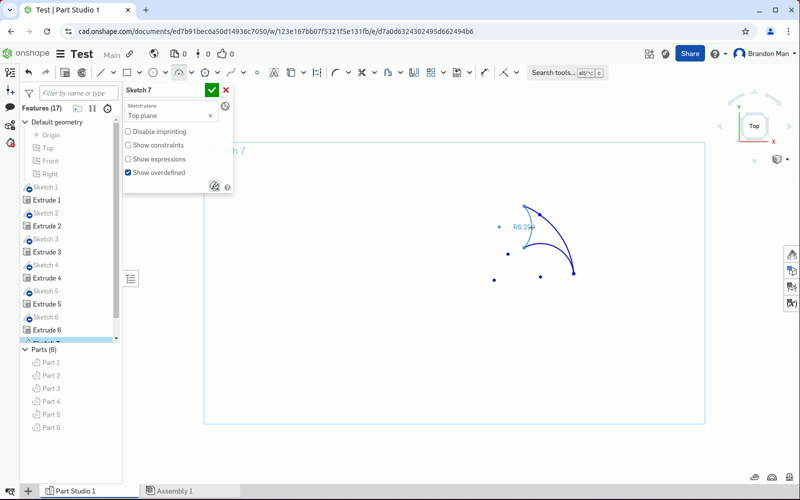
click(531, 227)
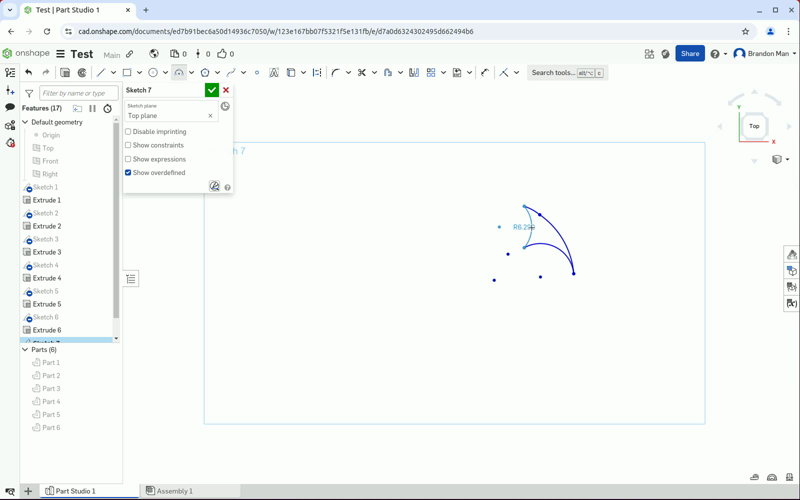
key_up(shift)
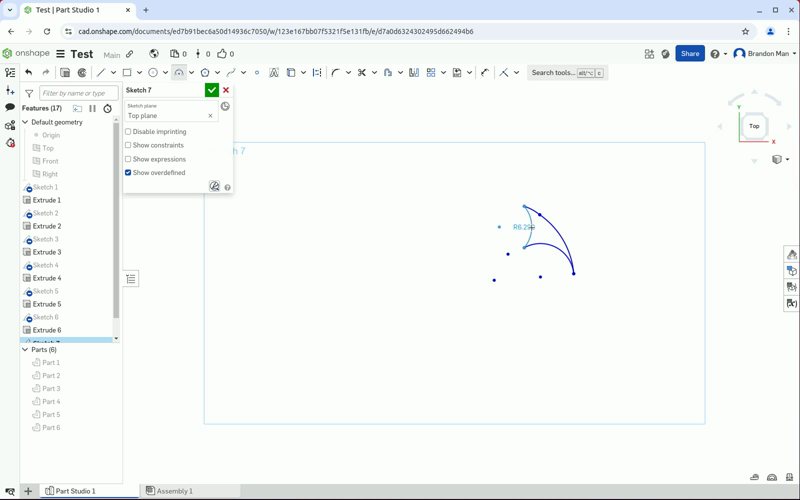
key(esc)
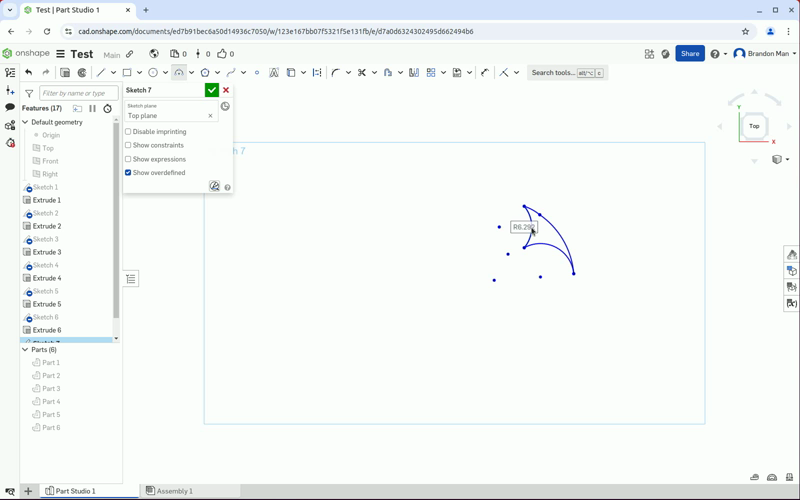
mouse_move(555, 235)
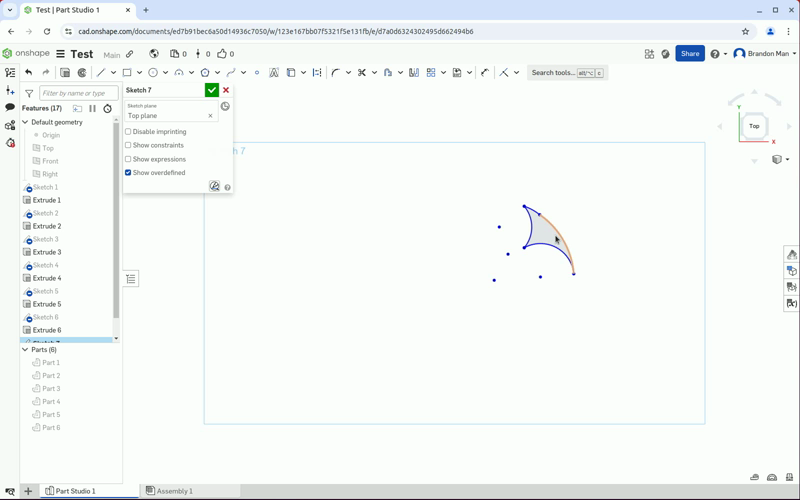
scroll(6)
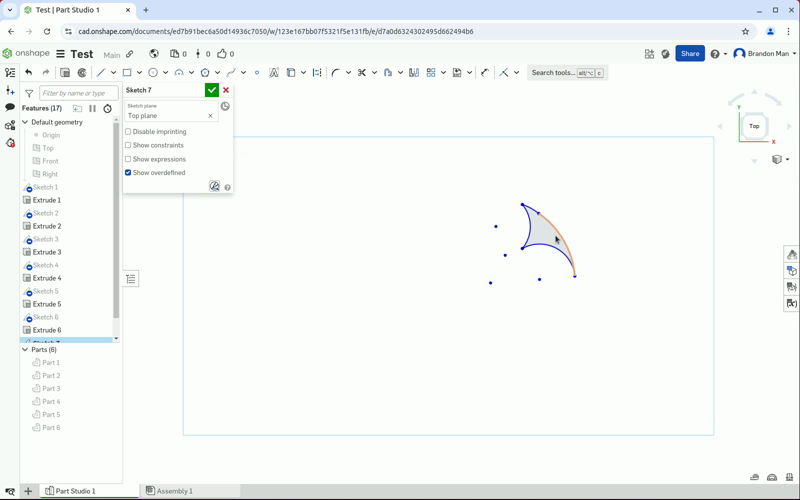
scroll(6)
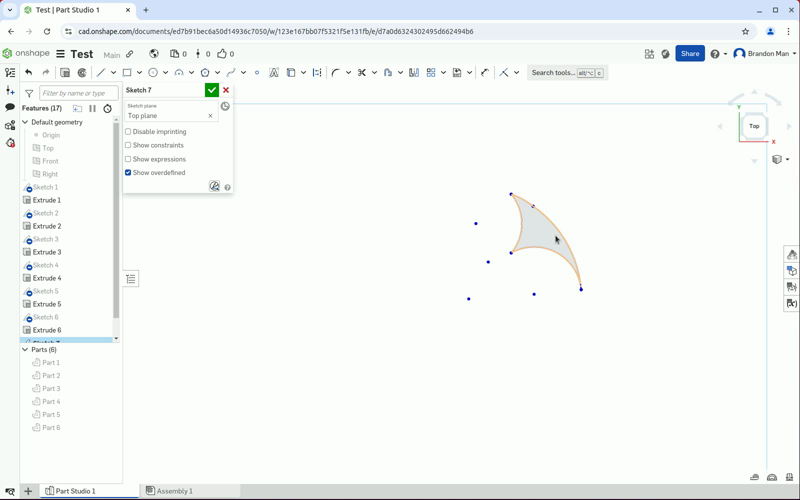
scroll(6)
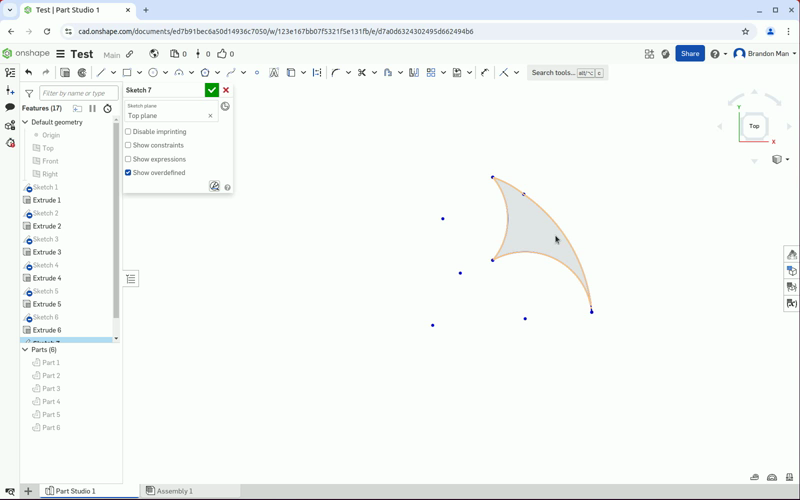
scroll(6)
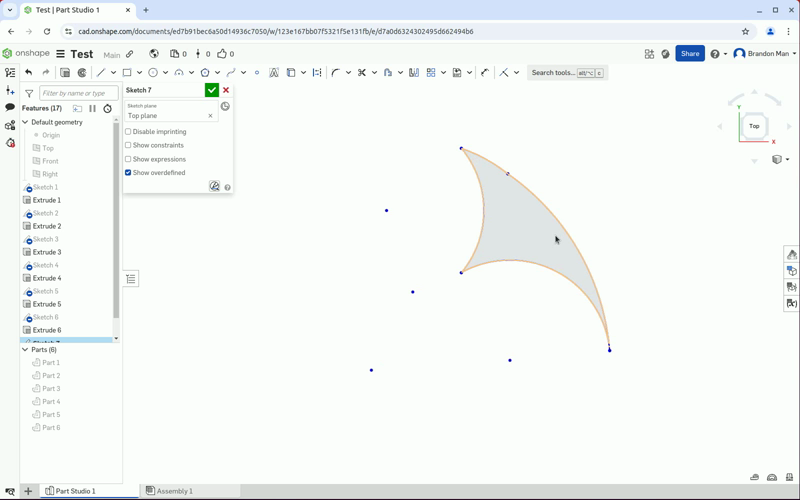
scroll(6)
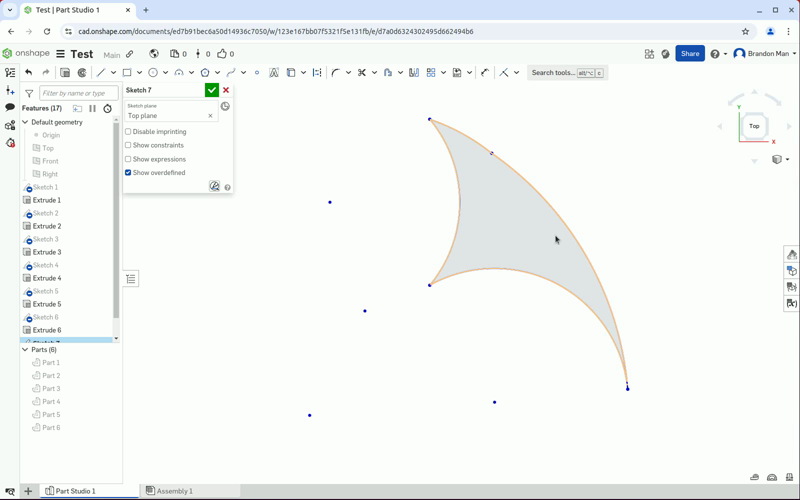
scroll(6)
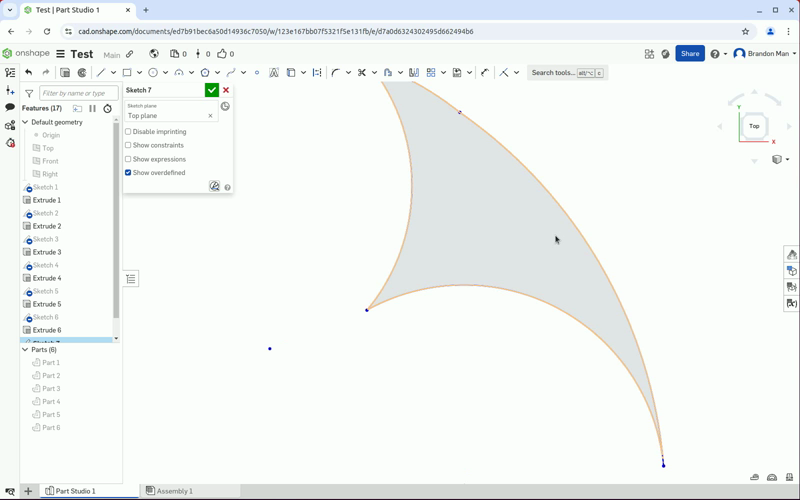
scroll(6)
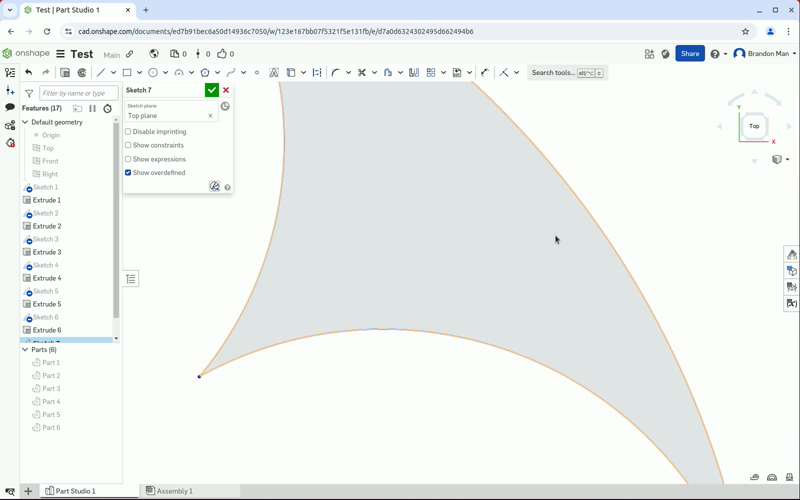
click(555, 235)
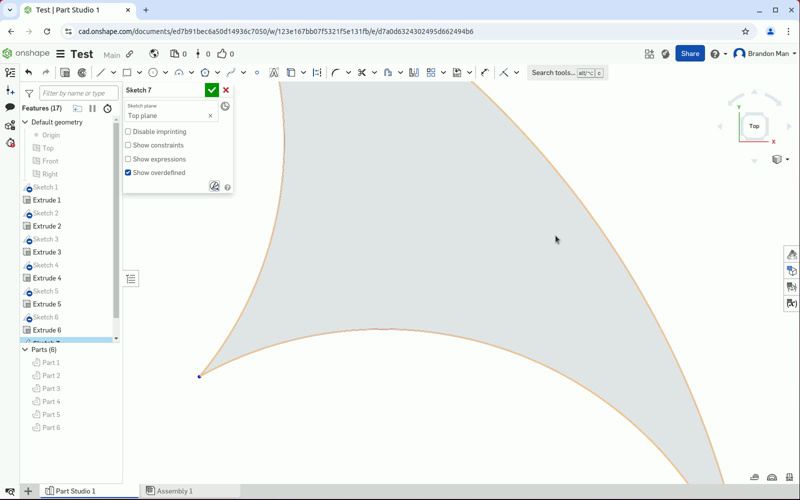
scroll(-6)
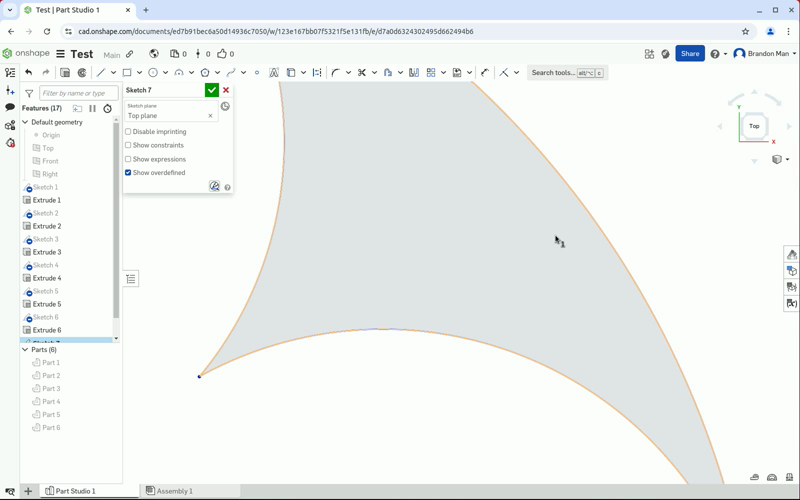
scroll(-6)
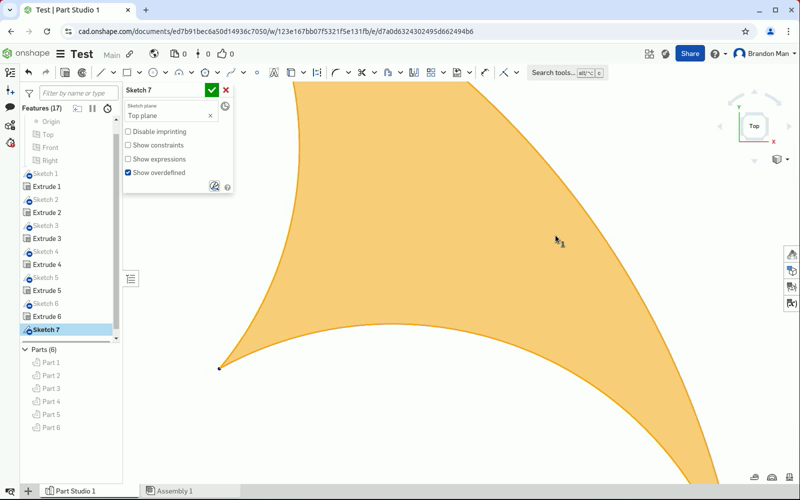
scroll(-6)
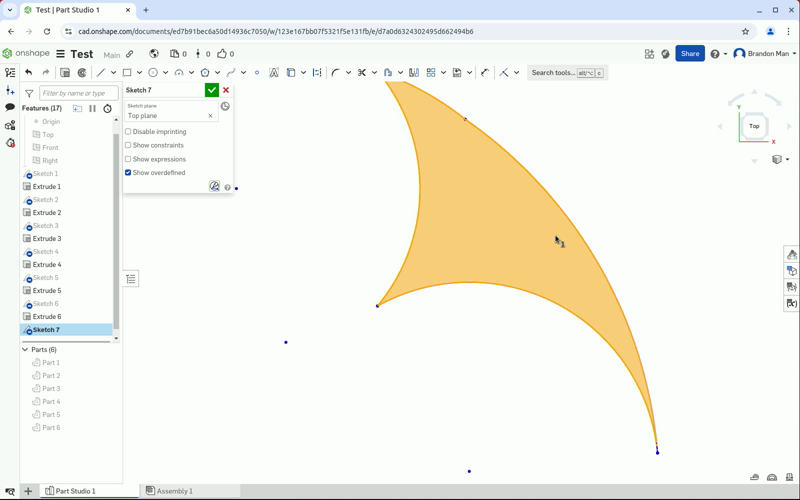
scroll(-6)
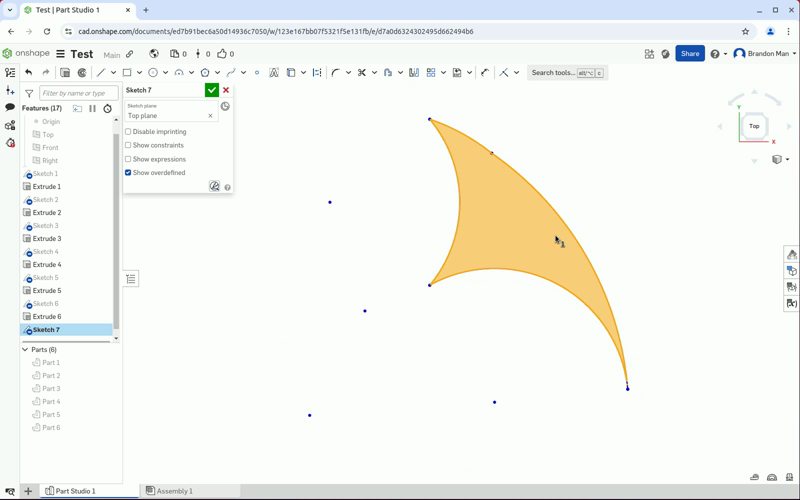
scroll(-6)
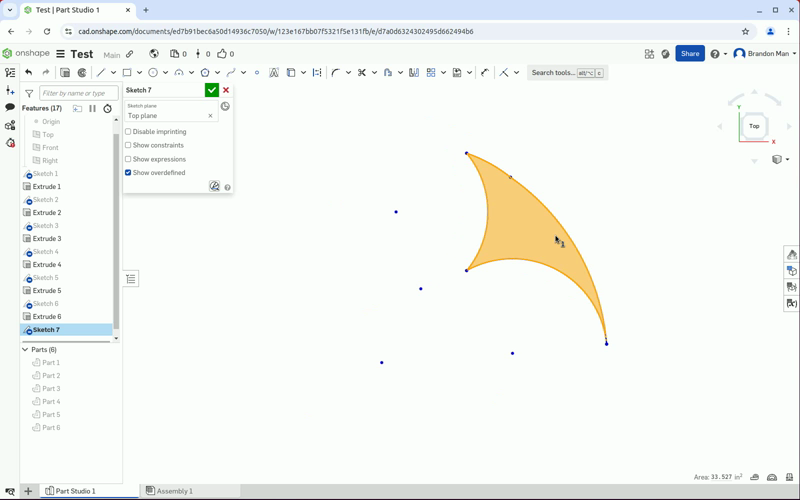
scroll(-6)
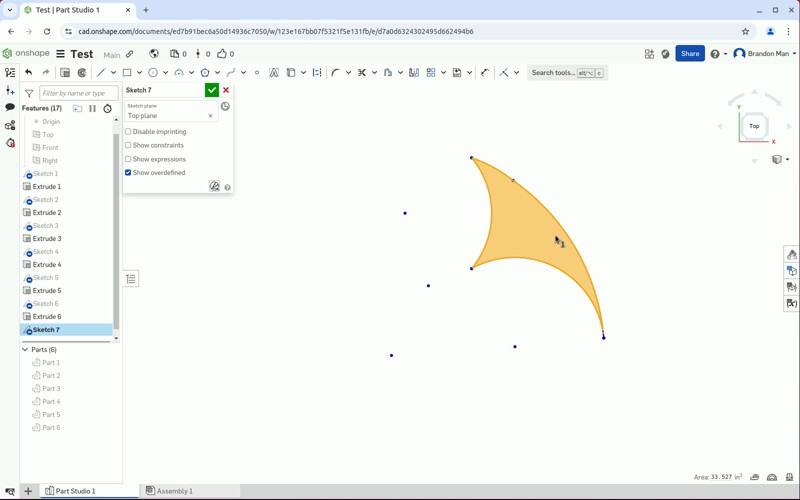
scroll(-6)
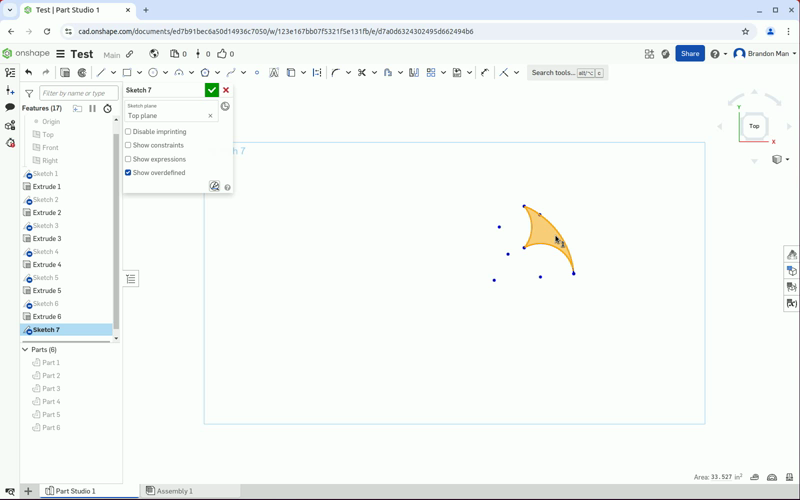
mouse_move(73, 352)
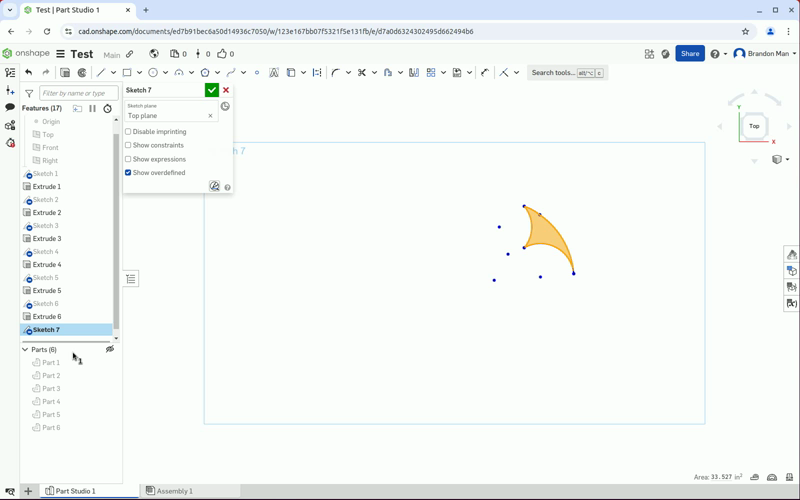
key(shift+y)
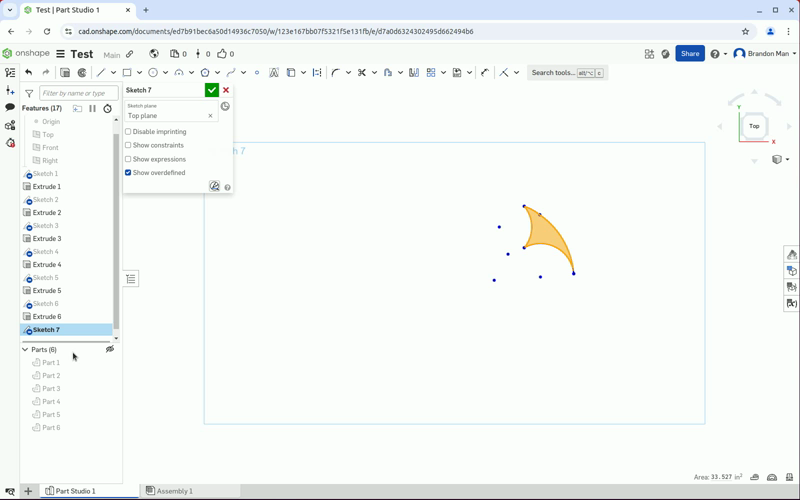
key(shift+e)
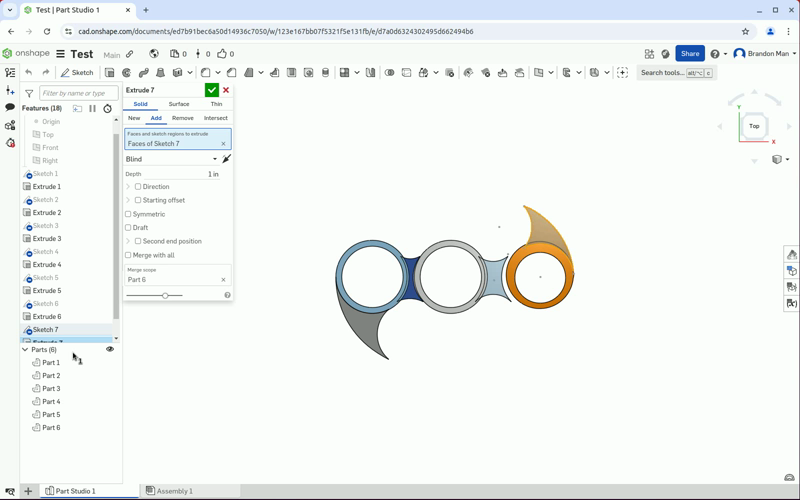
mouse_move(143, 106)
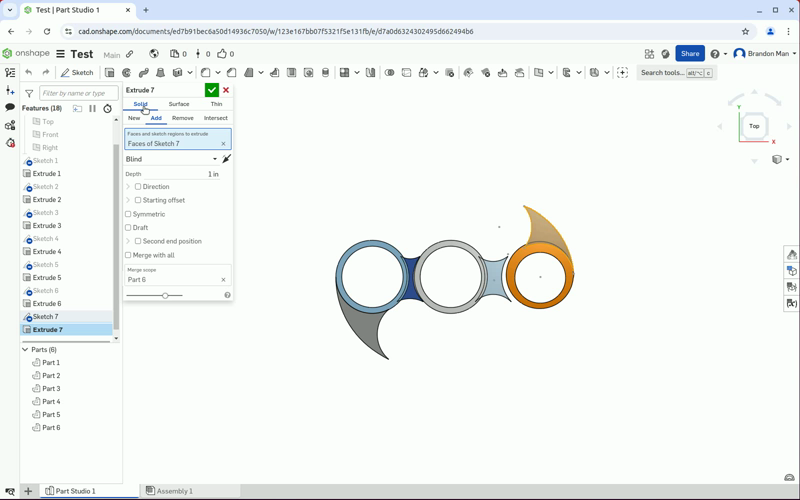
click(143, 106)
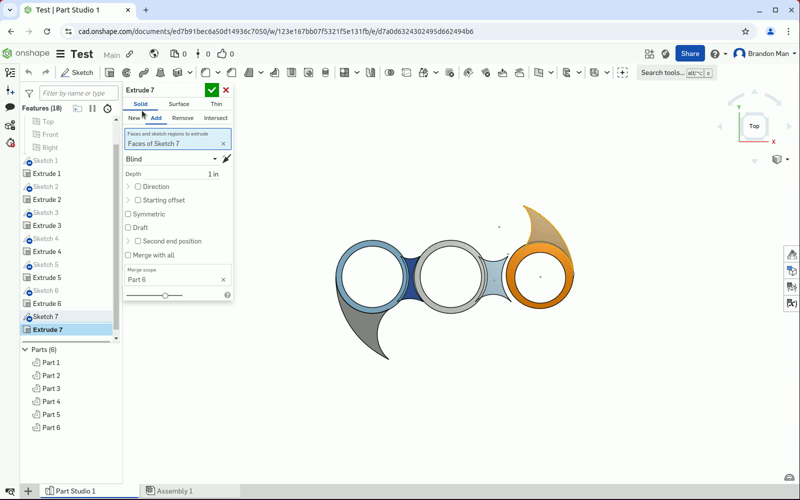
mouse_move(137, 120)
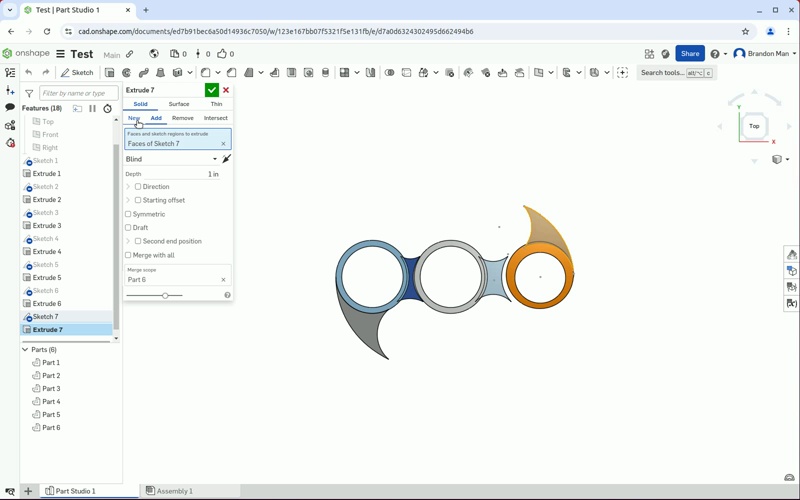
click(137, 120)
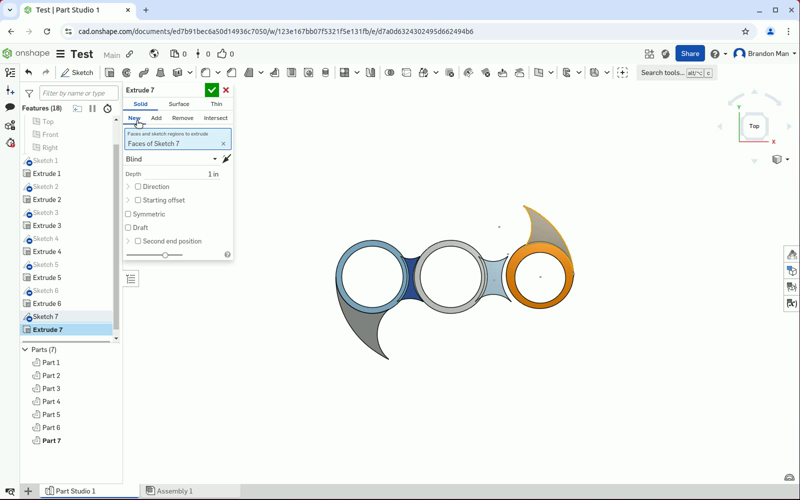
key(tab, 4)
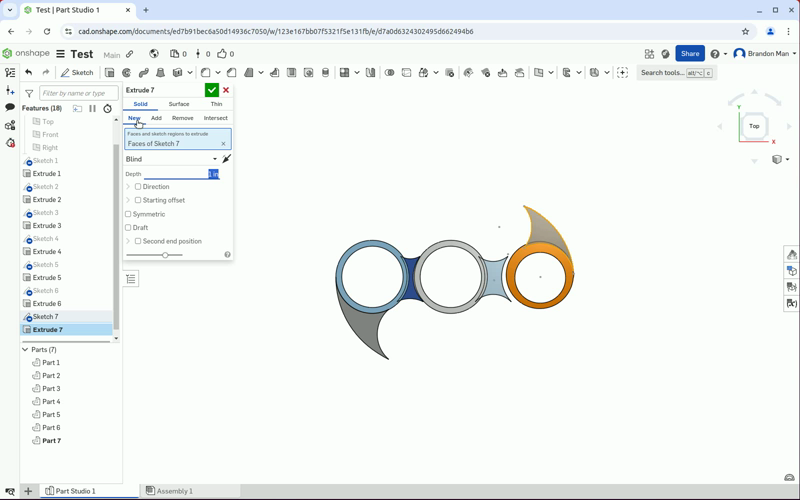
text(3.851)
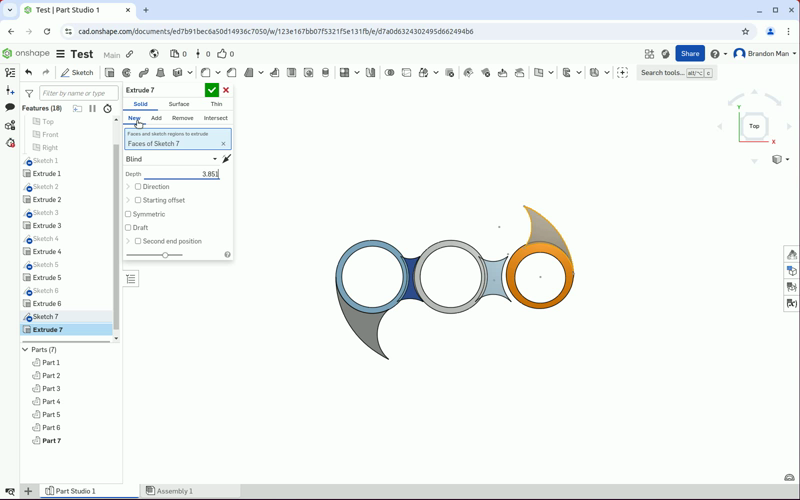
key(enter)
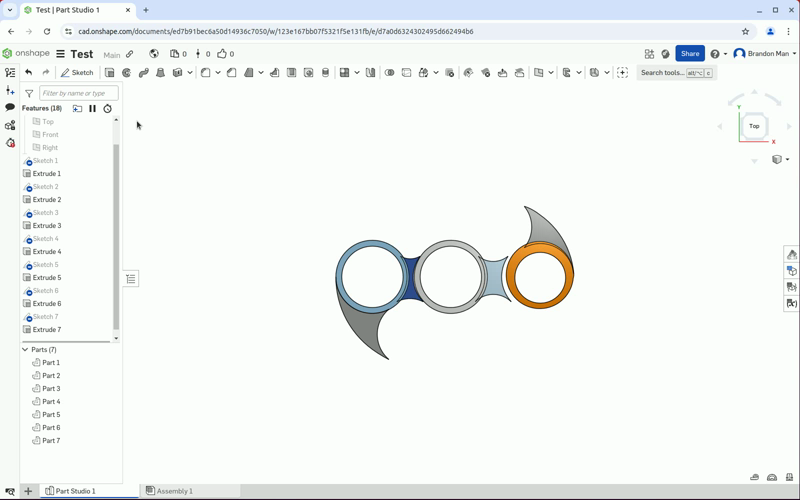
key(shift+h)
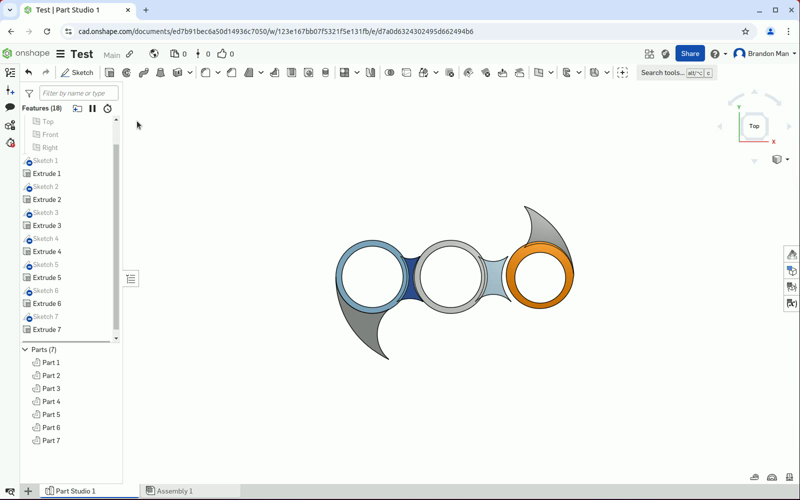
key(shift+h)
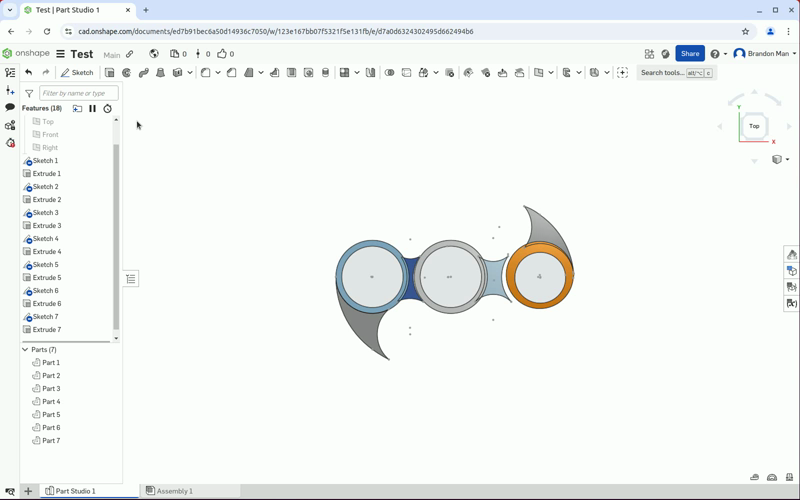
key(shift+7)
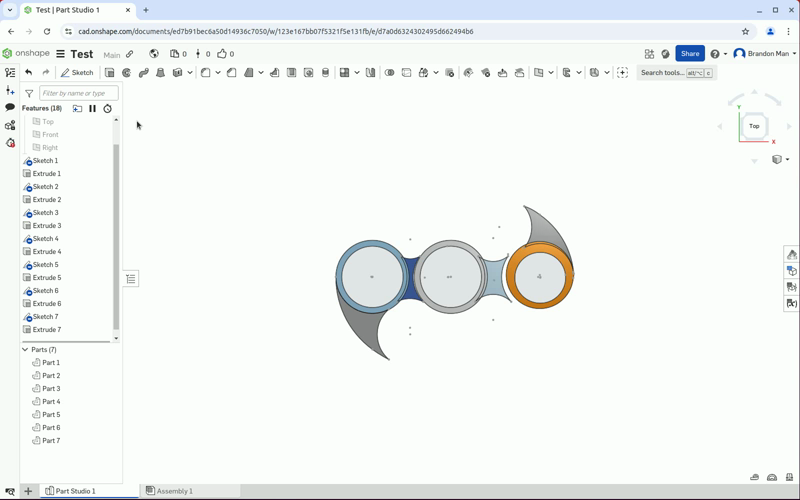
key(up, 3)
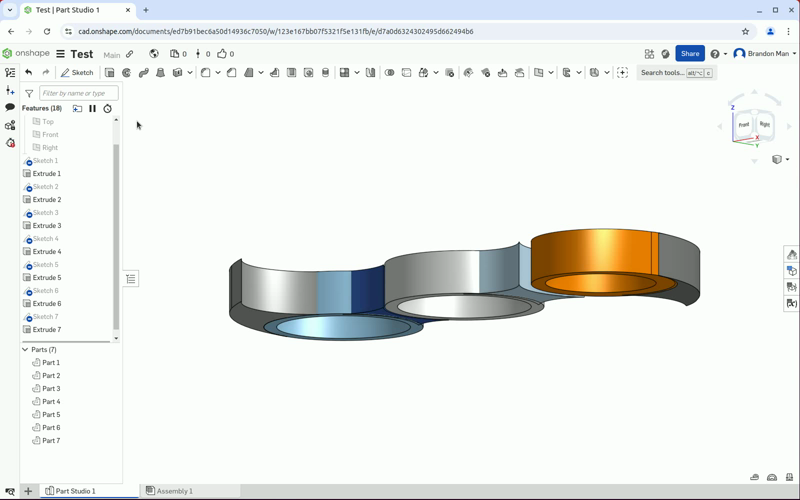
key(left, 3)
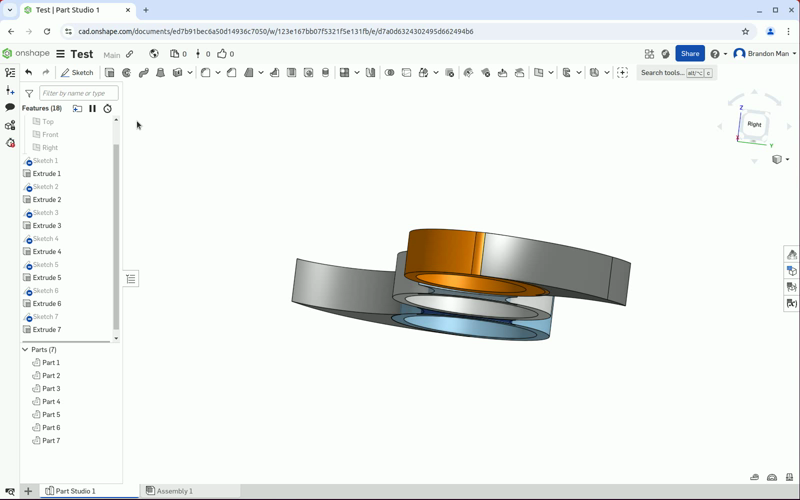
key(right, 3)
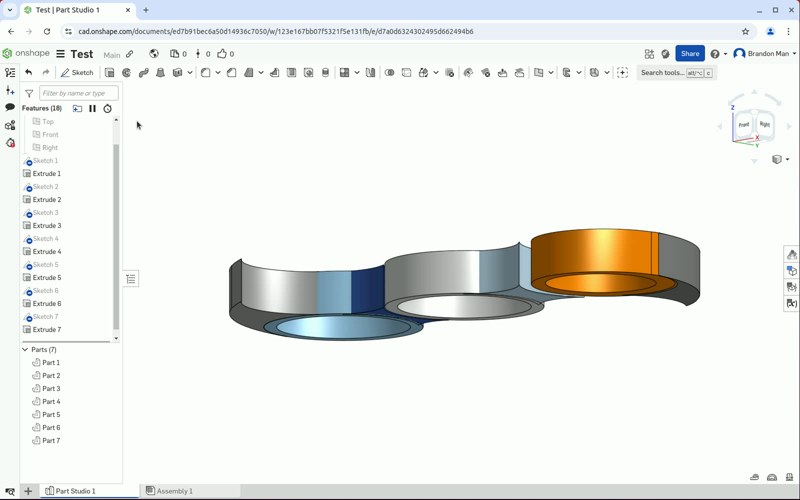
key(down, 3)
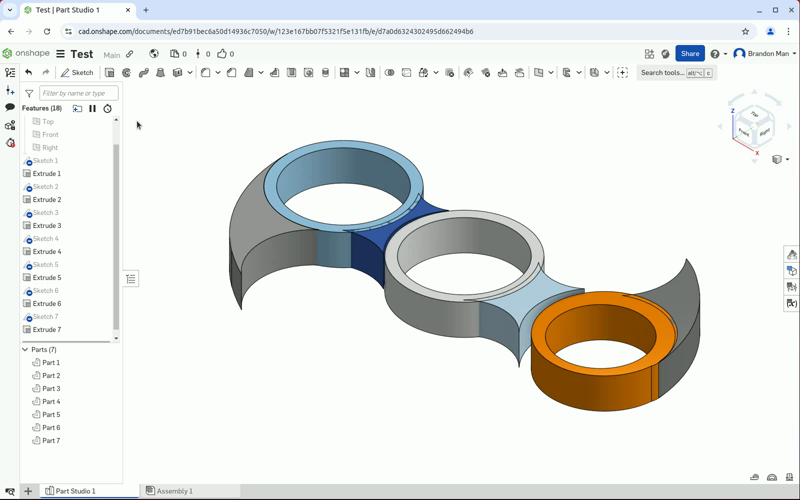
mouse_move(69, 163)
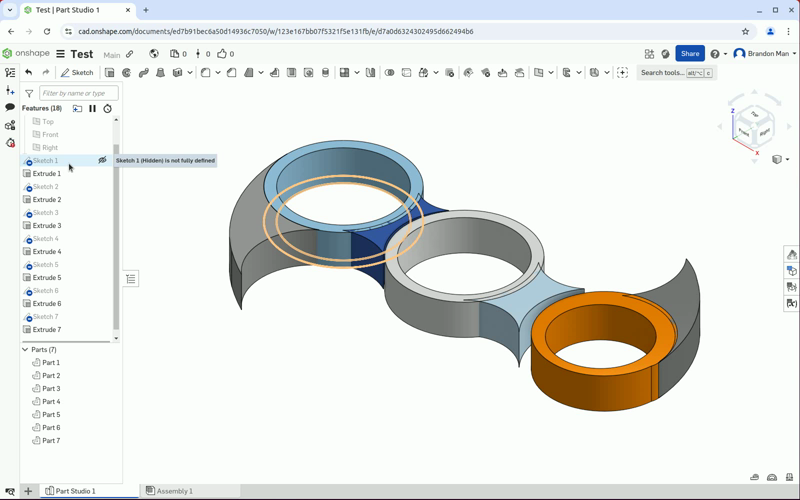
click(69, 163)